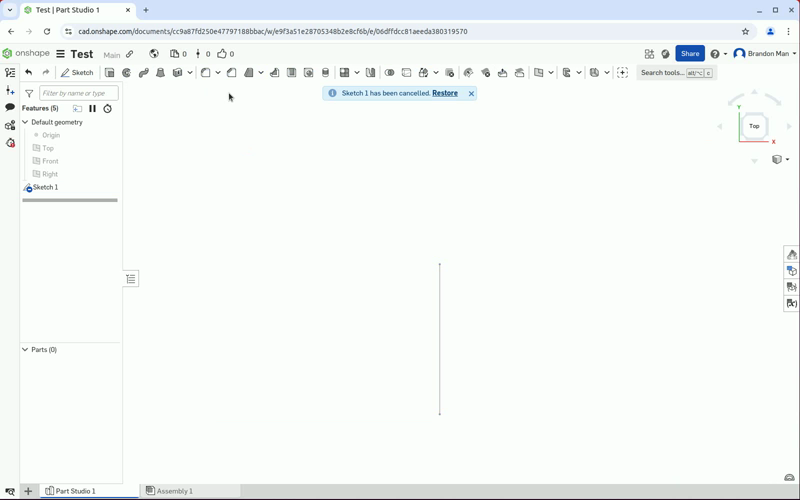
key(shift+h)
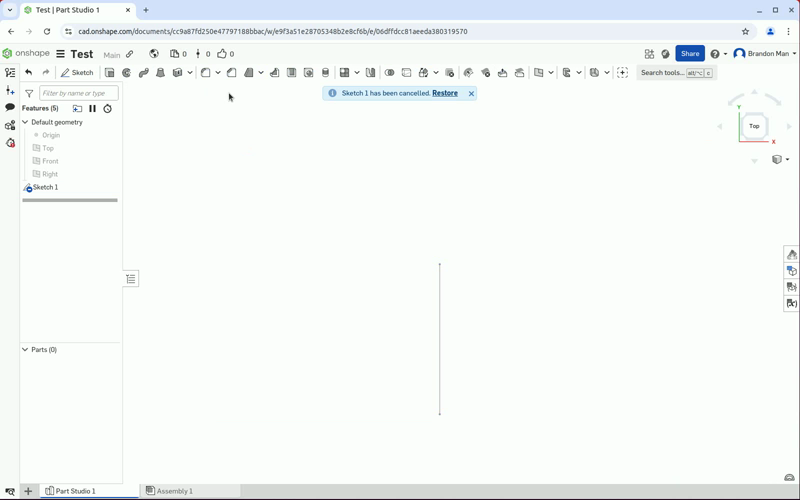
key(shift+s)
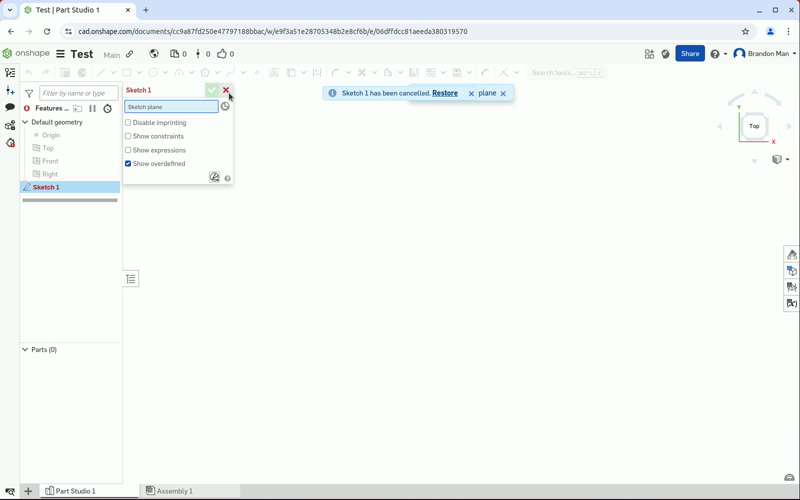
mouse_move(73, 150)
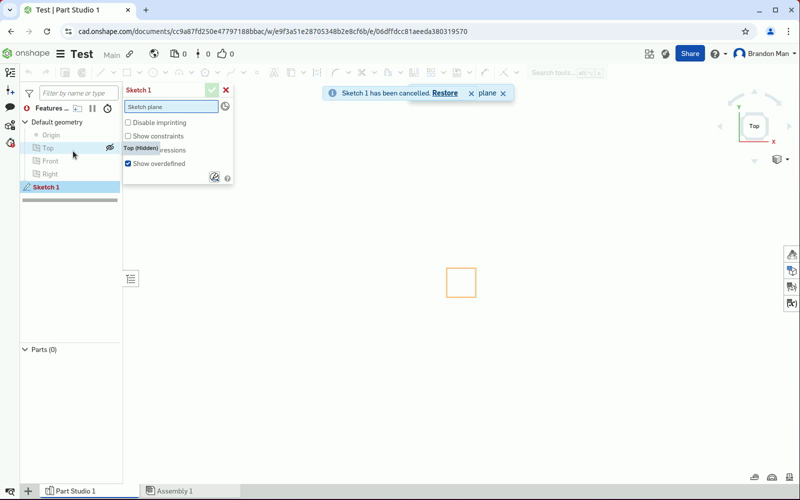
click(73, 150)
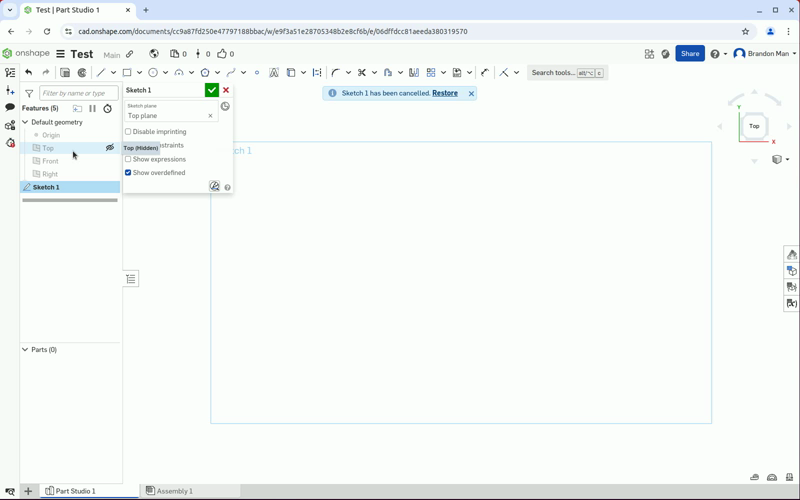
mouse_move(73, 352)
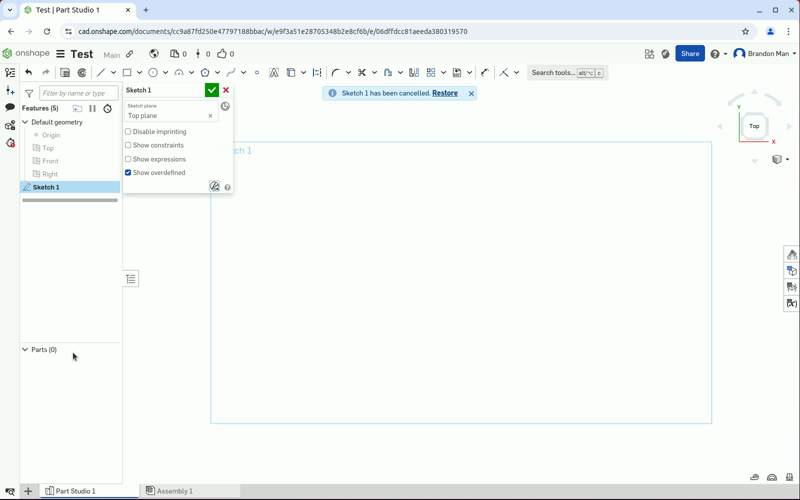
key(y)
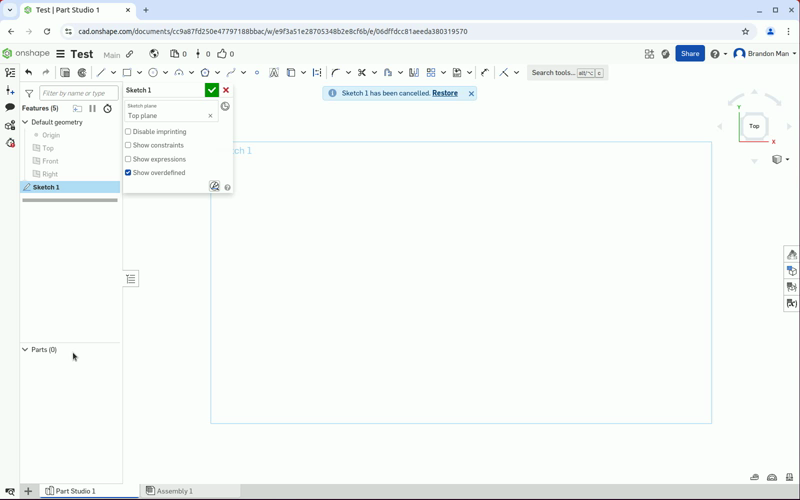
key(l)
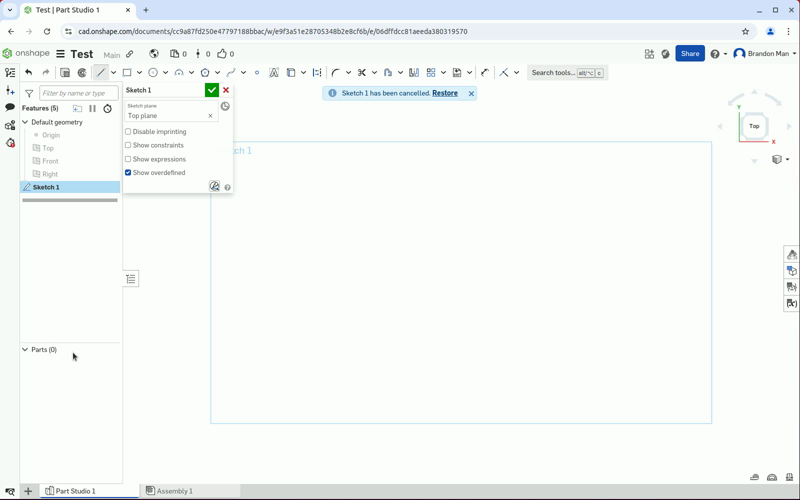
key_down(shift)
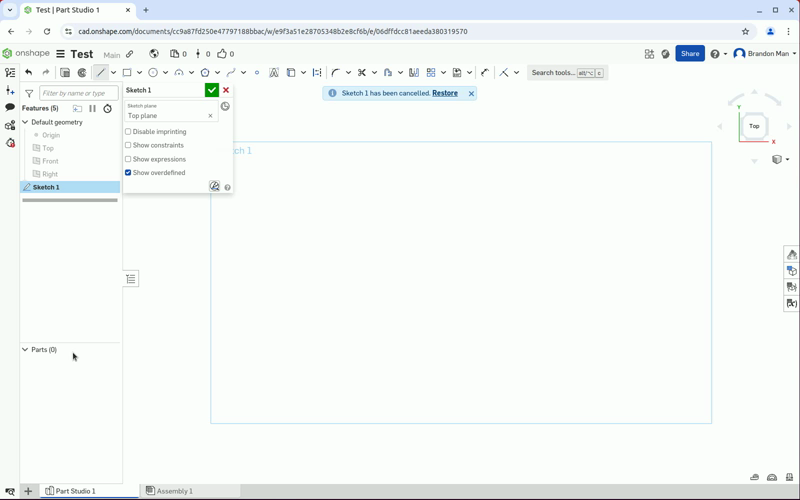
mouse_move(498, 275)
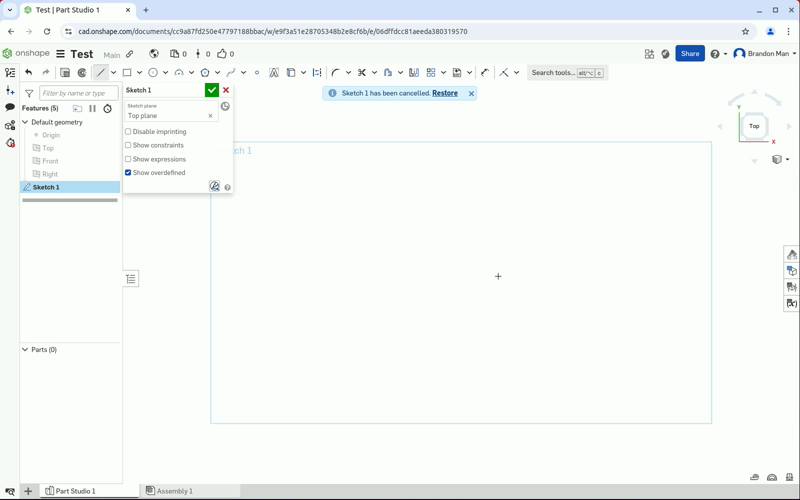
click(498, 275)
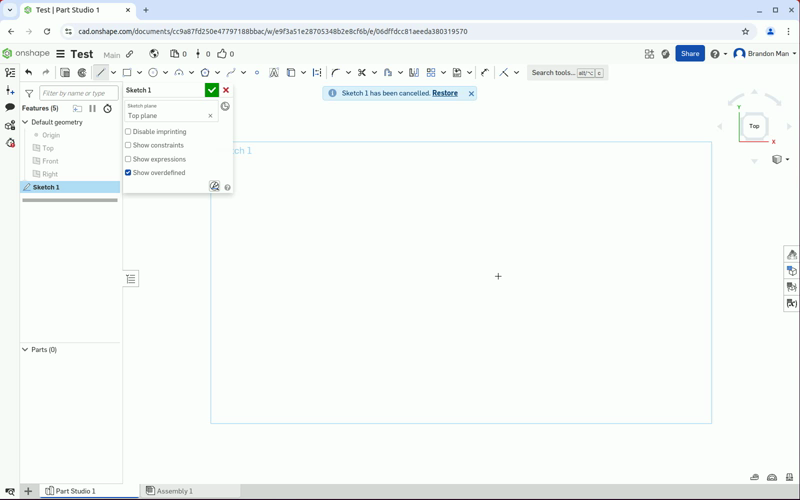
key_up(shift)
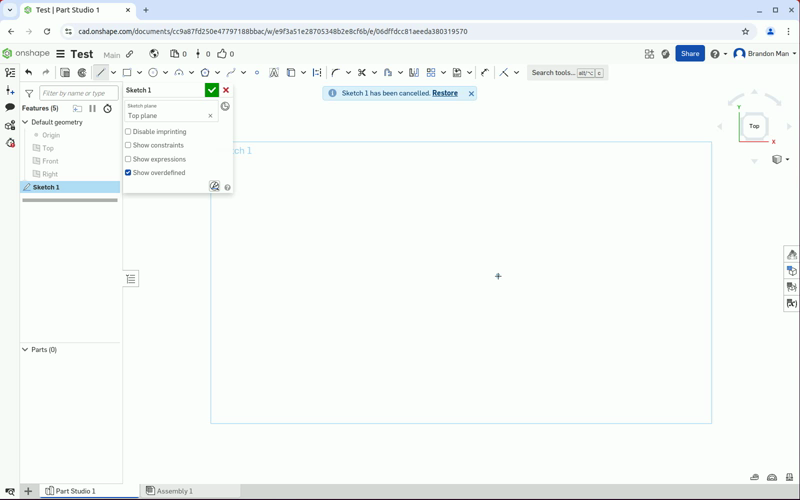
key_down(shift)
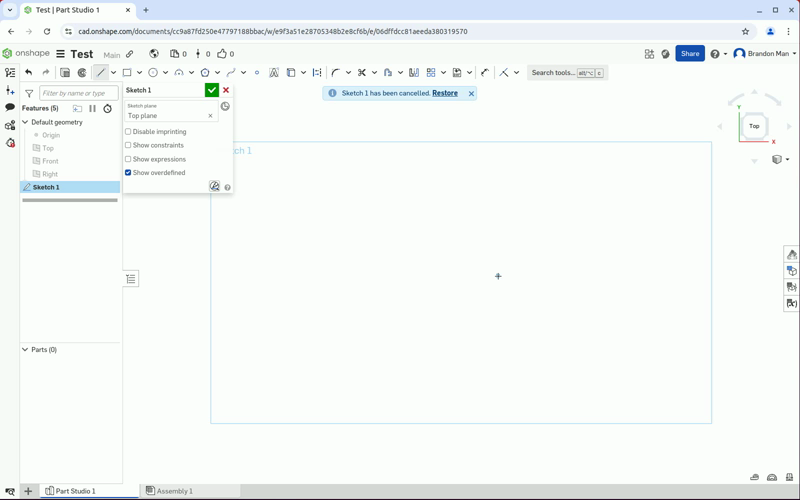
mouse_move(528, 275)
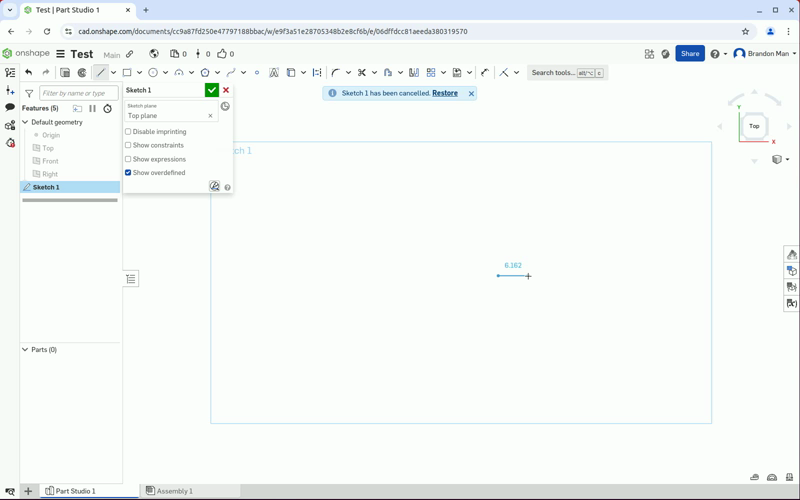
mouse_move(515, 292)
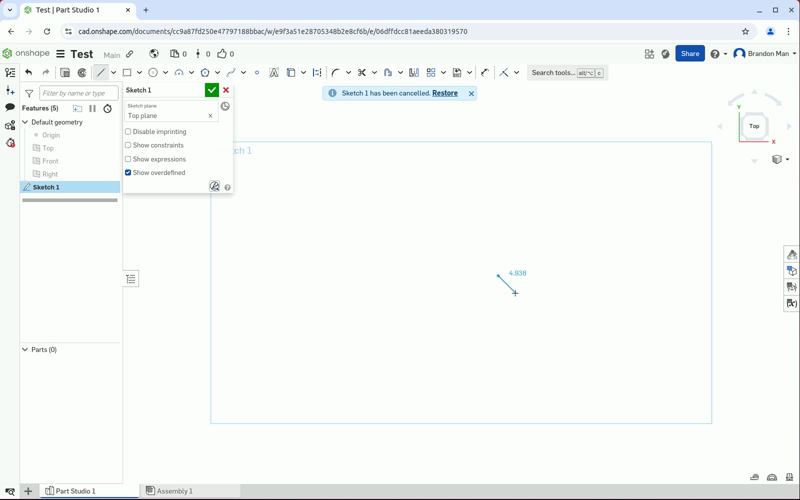
click(515, 292)
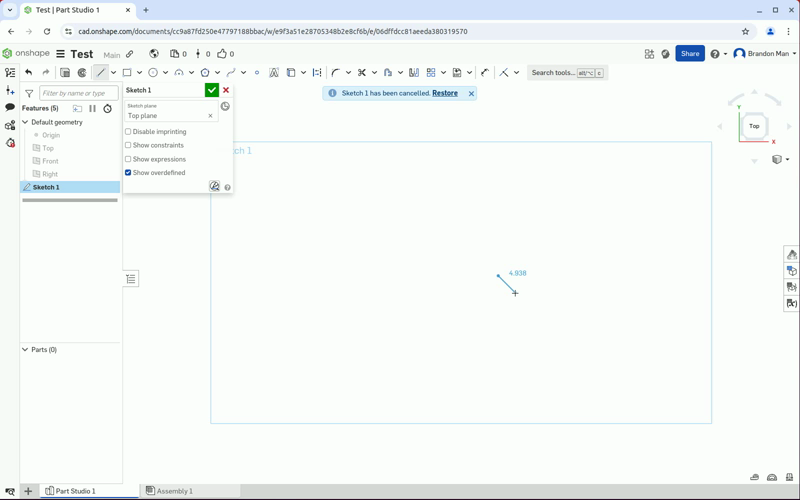
key_up(shift)
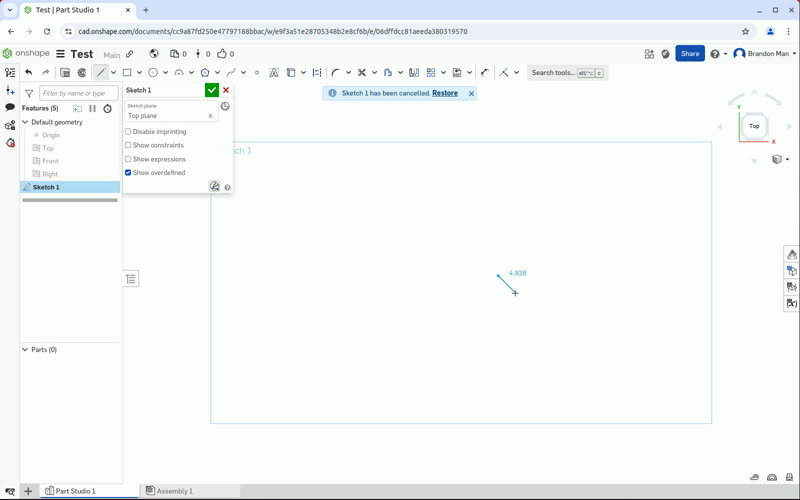
key_down(shift)
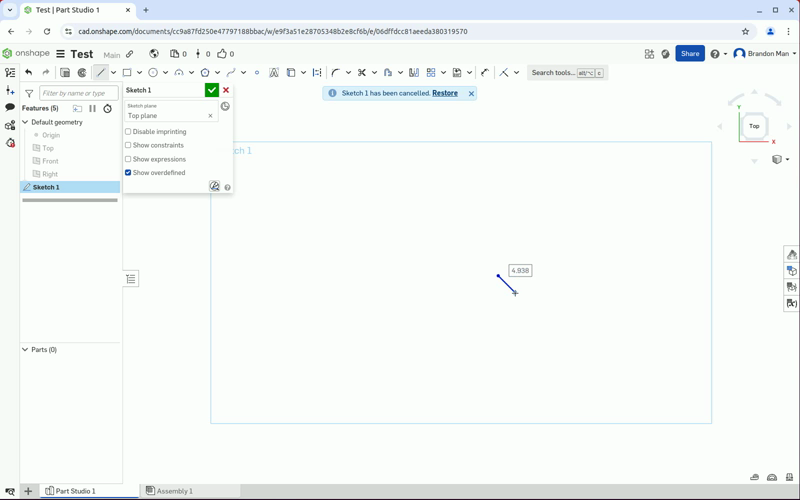
mouse_move(545, 292)
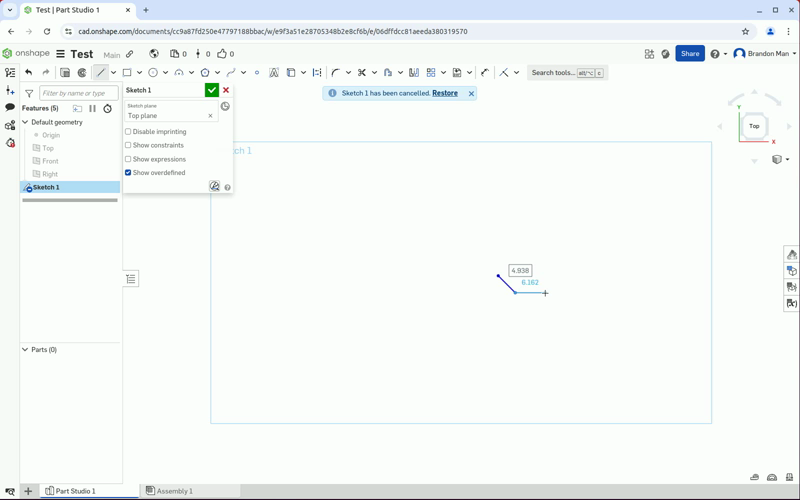
mouse_move(538, 292)
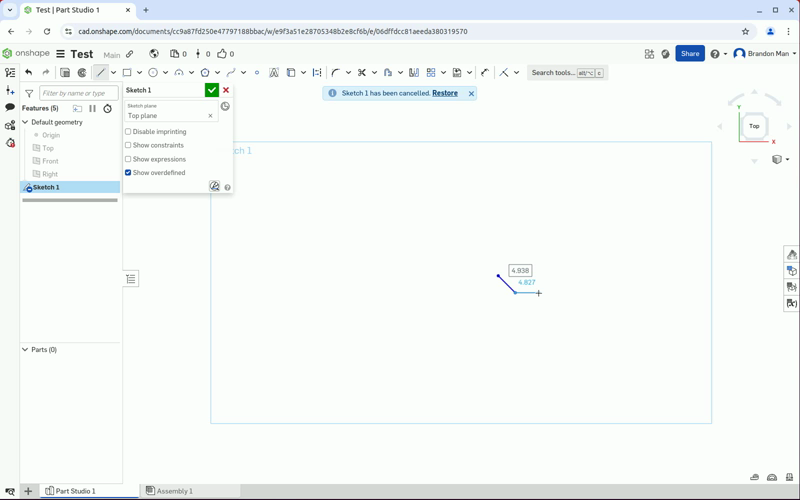
click(538, 292)
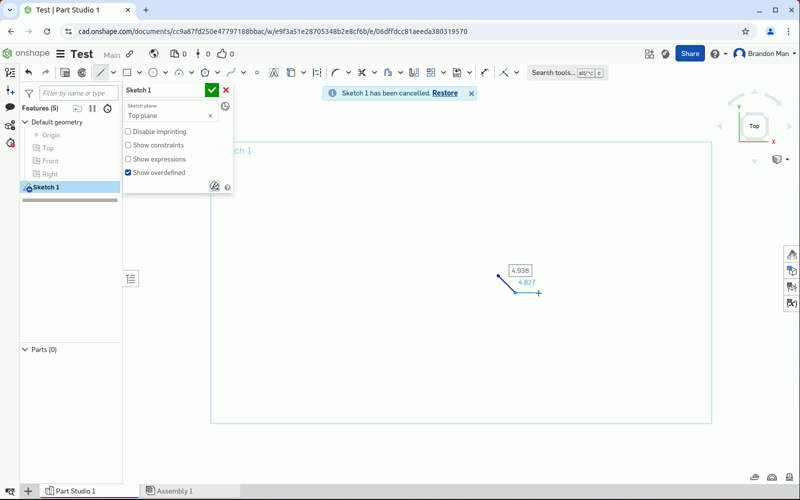
key_up(shift)
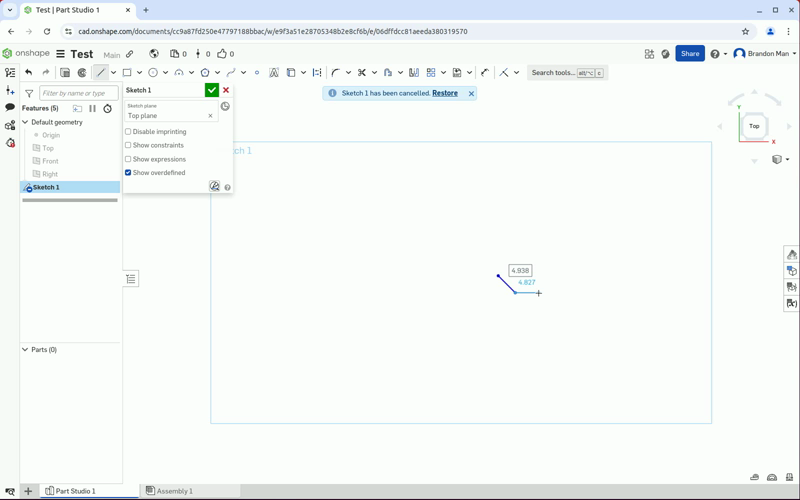
key_down(shift)
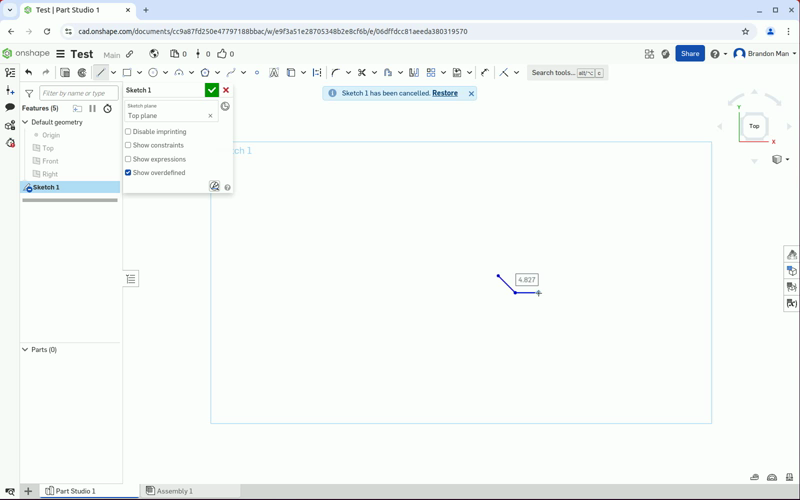
mouse_move(568, 292)
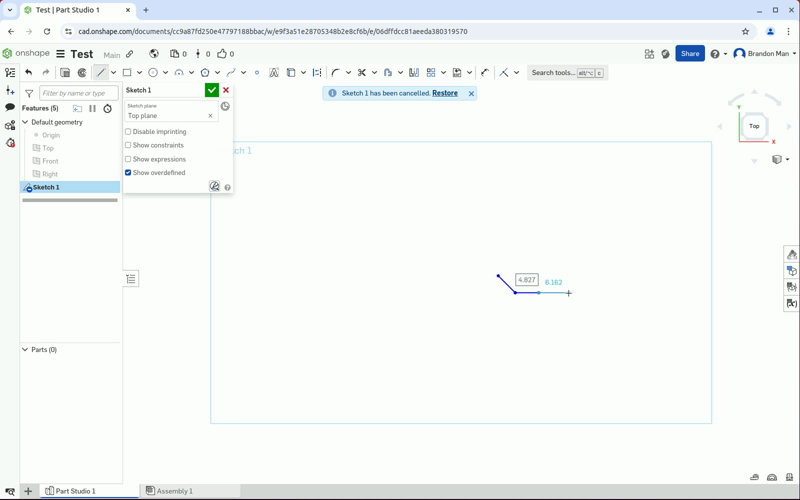
mouse_move(555, 275)
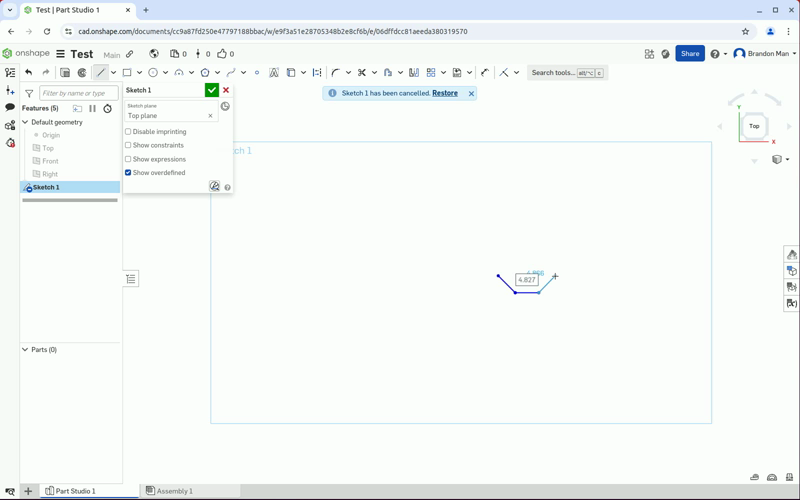
click(555, 275)
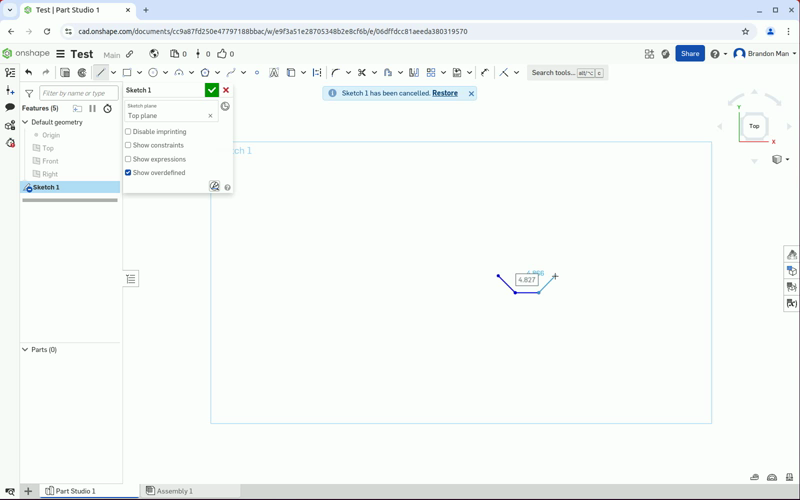
key_up(shift)
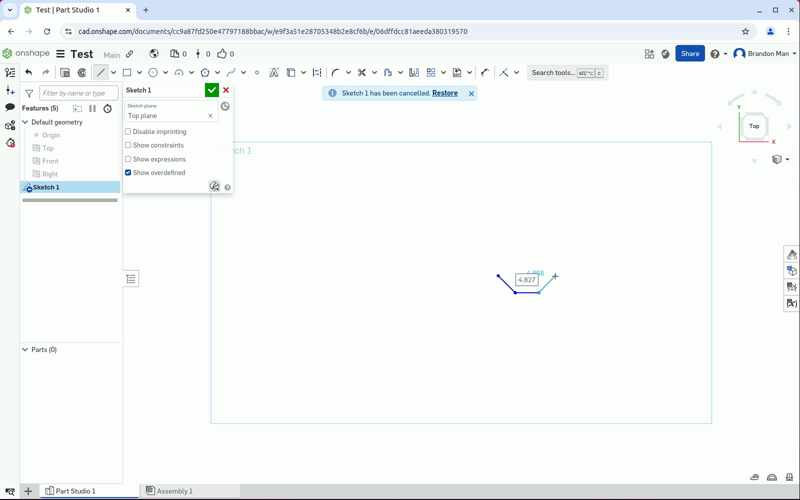
key_down(shift)
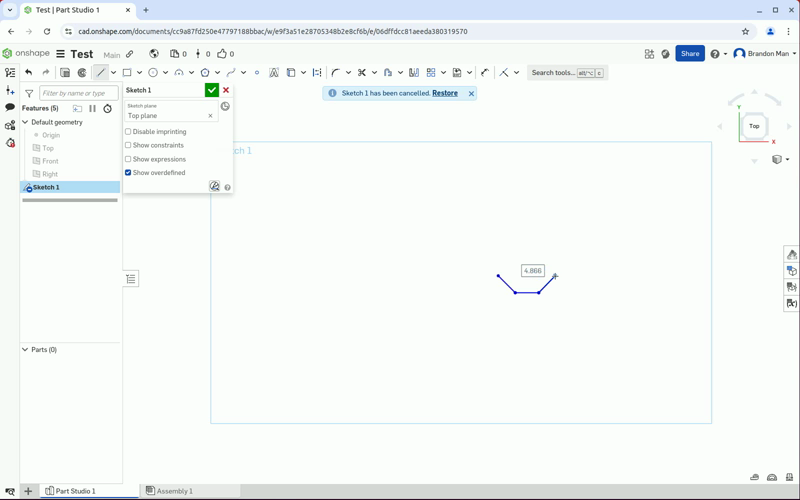
mouse_move(585, 275)
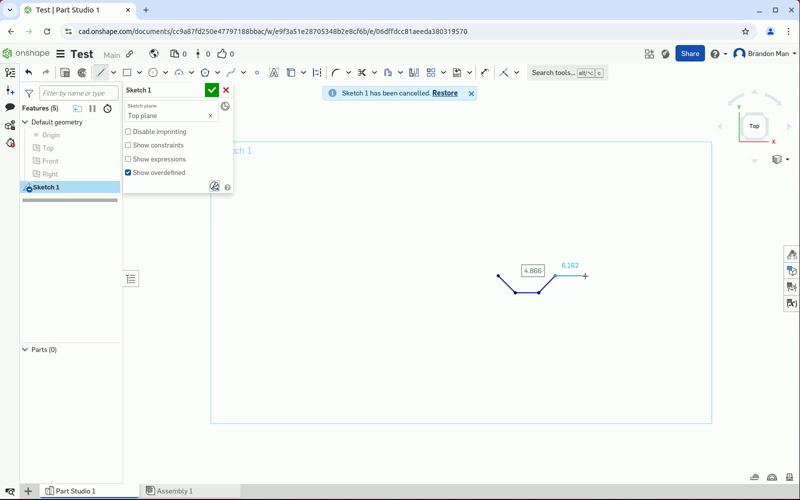
mouse_move(555, 252)
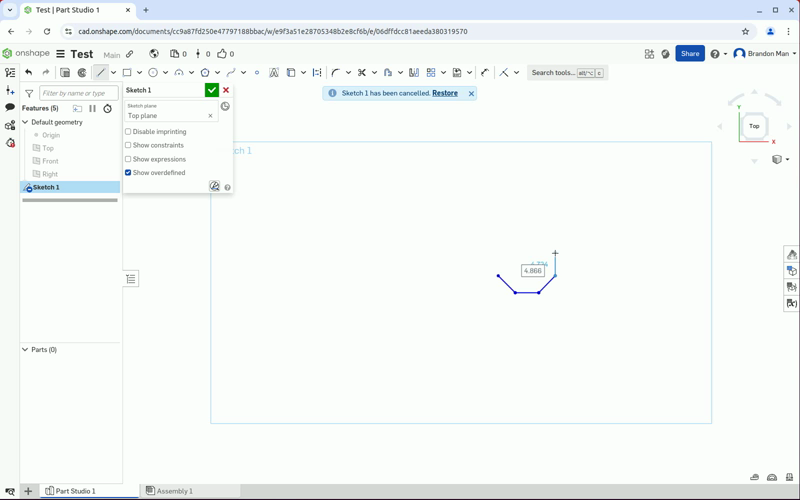
click(555, 252)
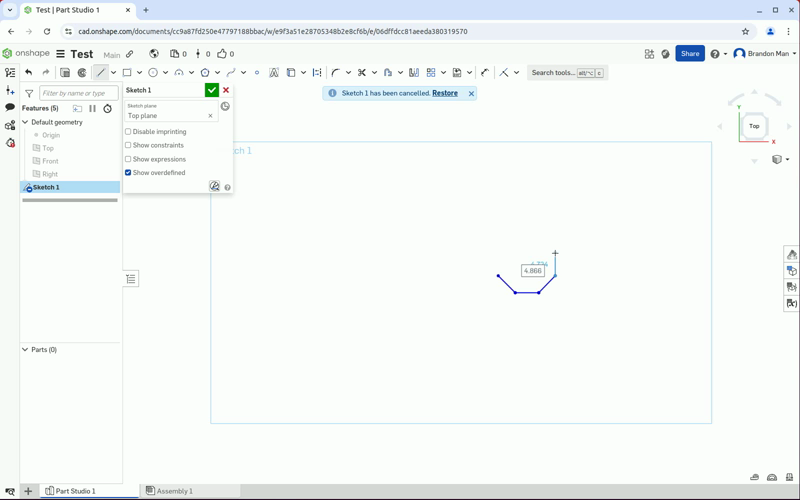
key_up(shift)
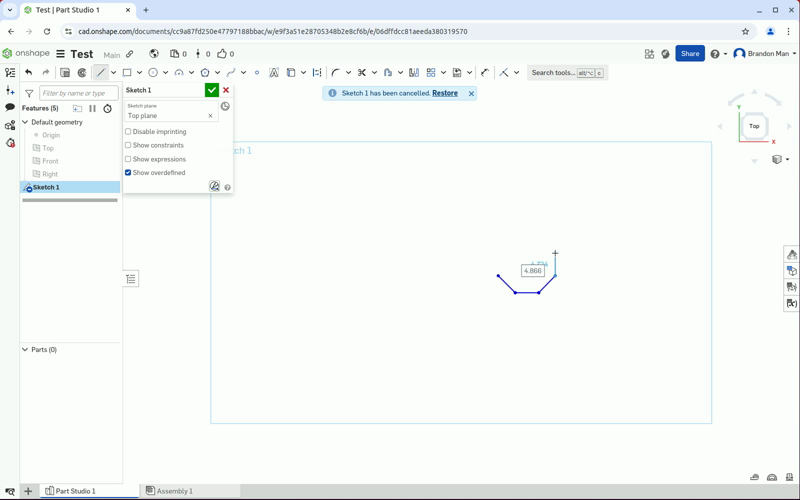
key_down(shift)
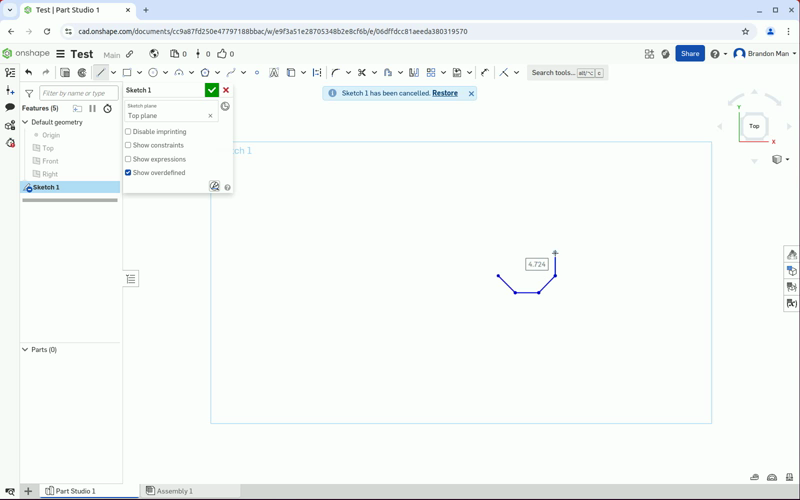
mouse_move(585, 252)
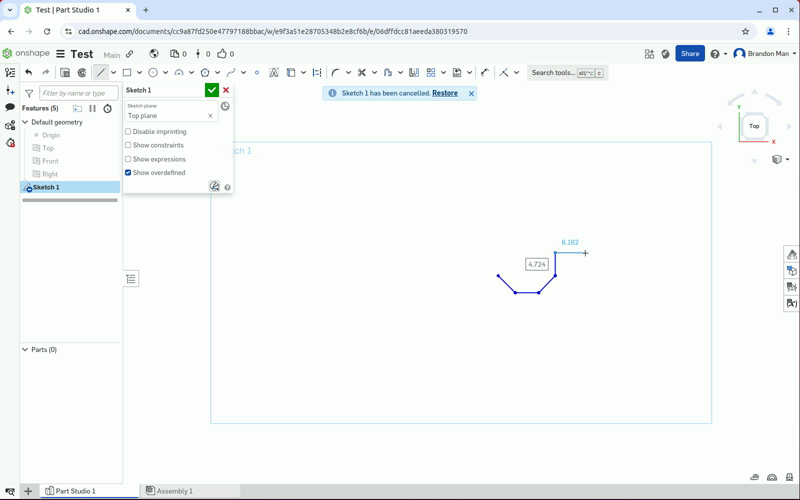
mouse_move(538, 235)
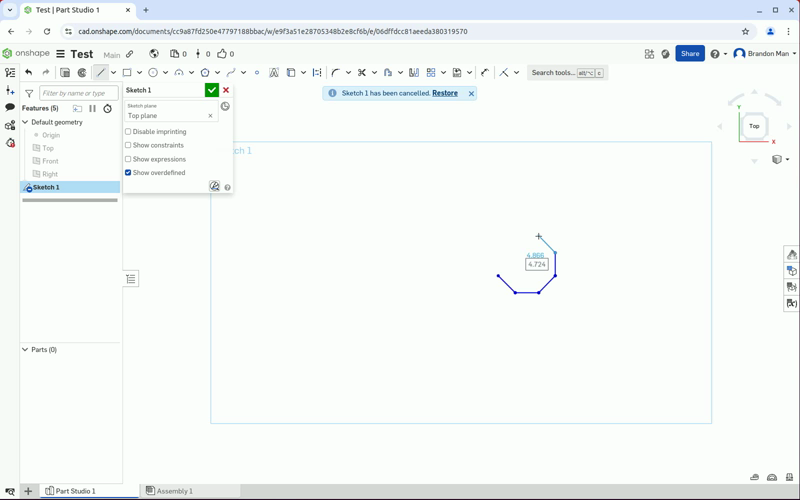
click(538, 235)
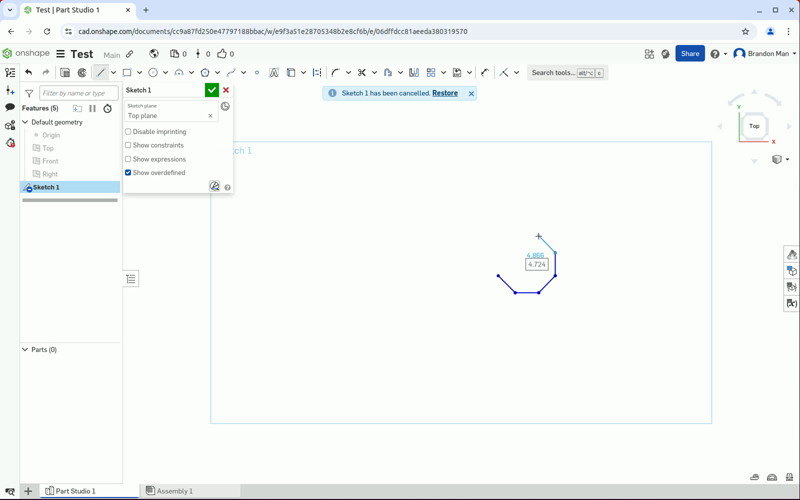
key_up(shift)
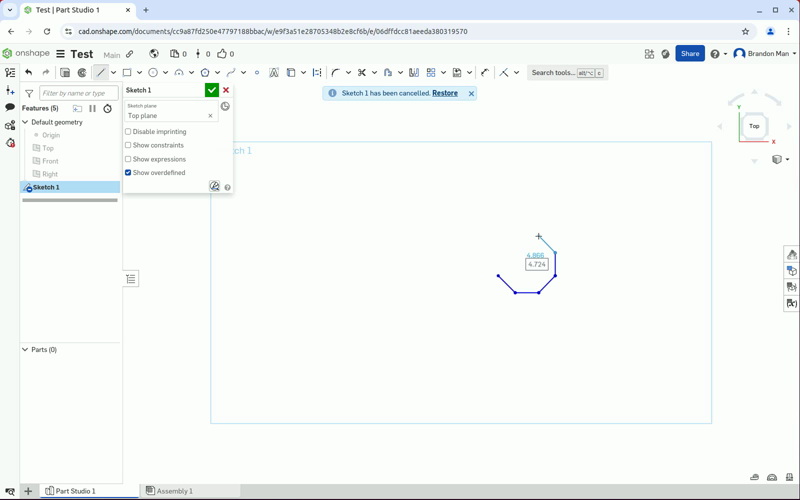
key_down(shift)
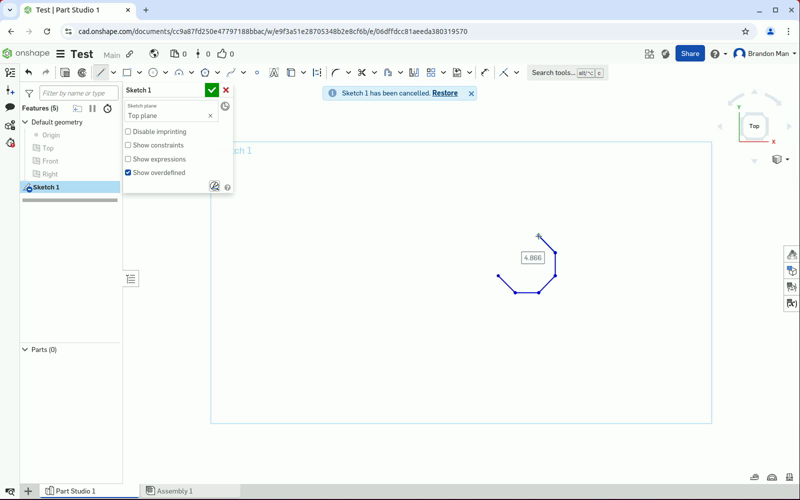
mouse_move(568, 235)
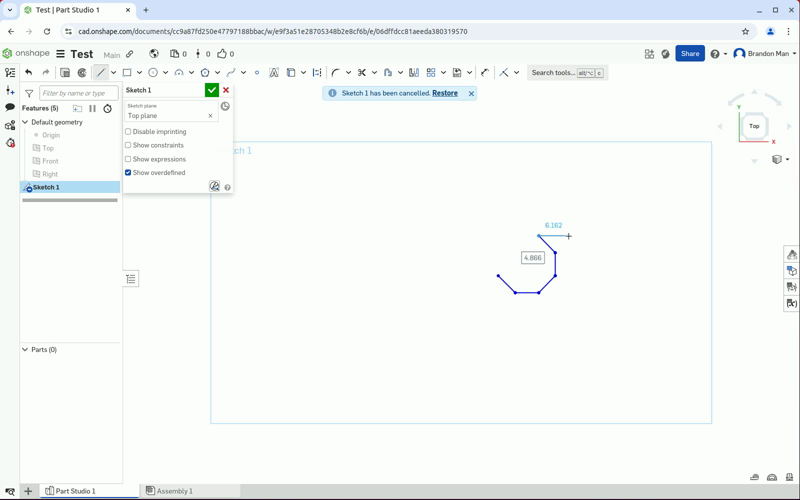
mouse_move(515, 235)
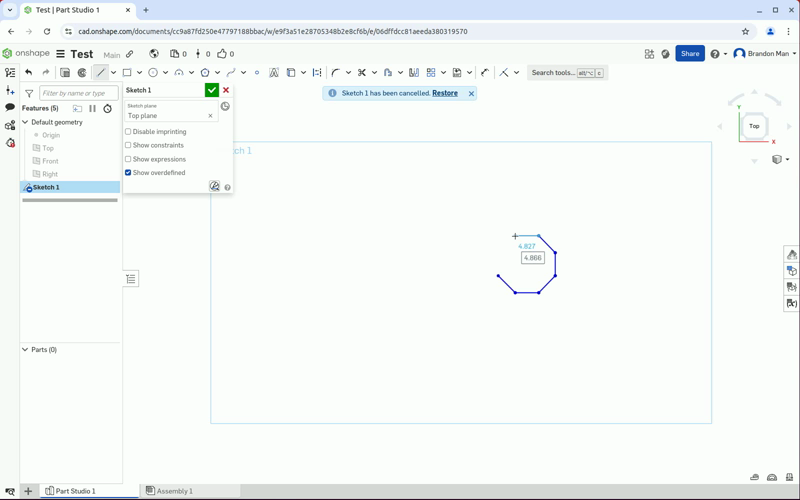
click(515, 235)
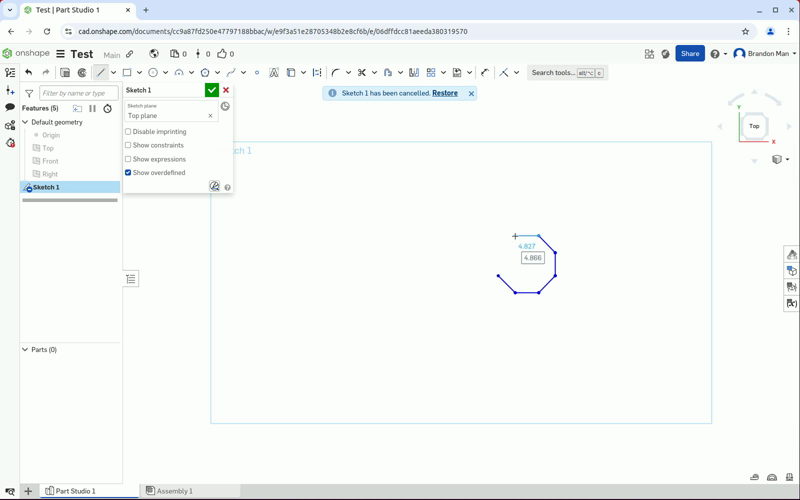
key_up(shift)
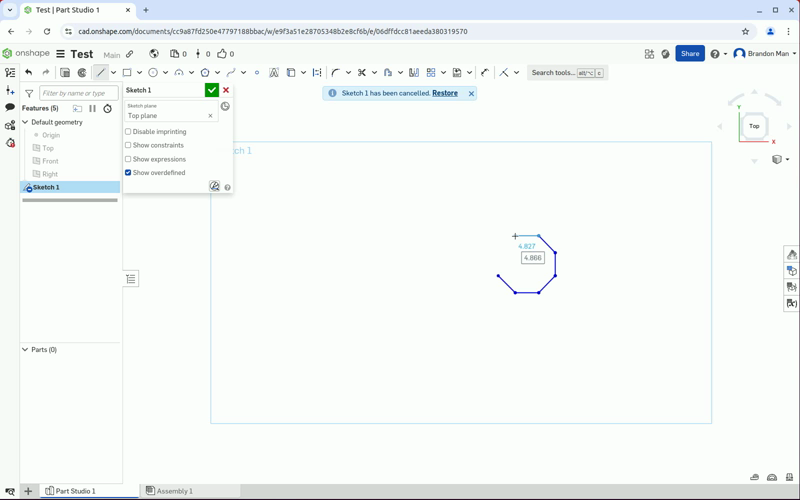
key_down(shift)
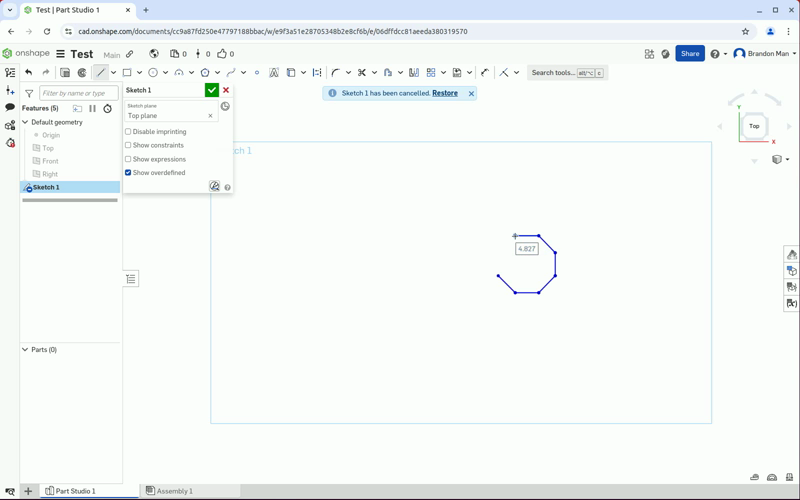
mouse_move(545, 235)
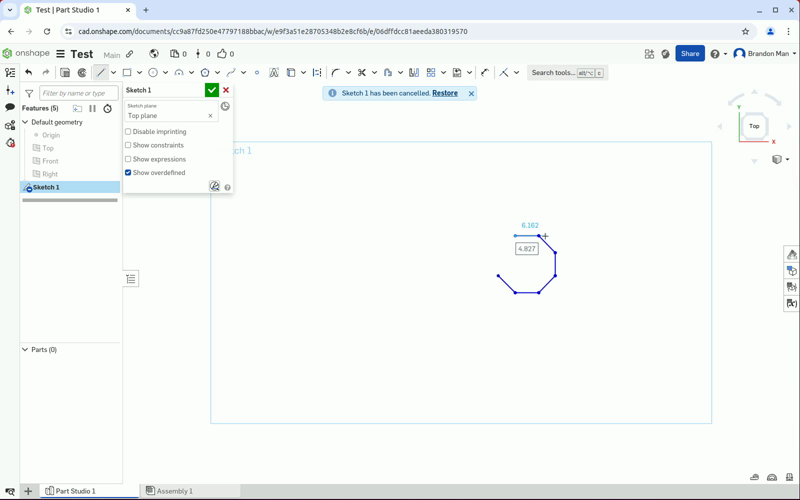
mouse_move(498, 252)
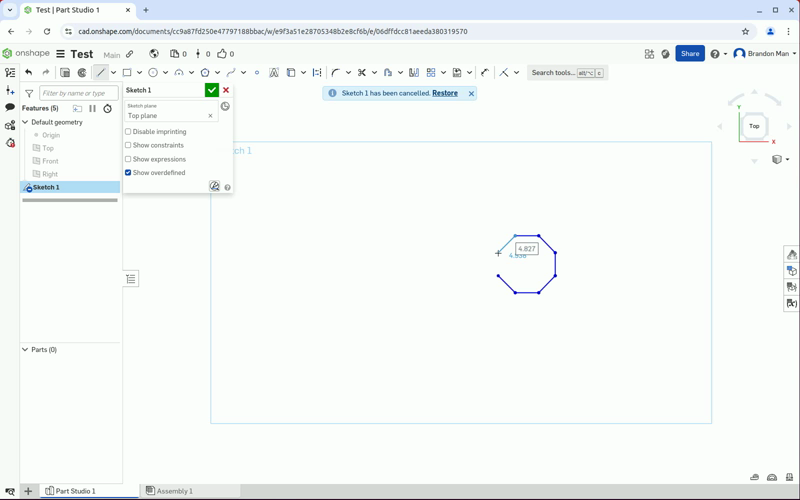
click(498, 252)
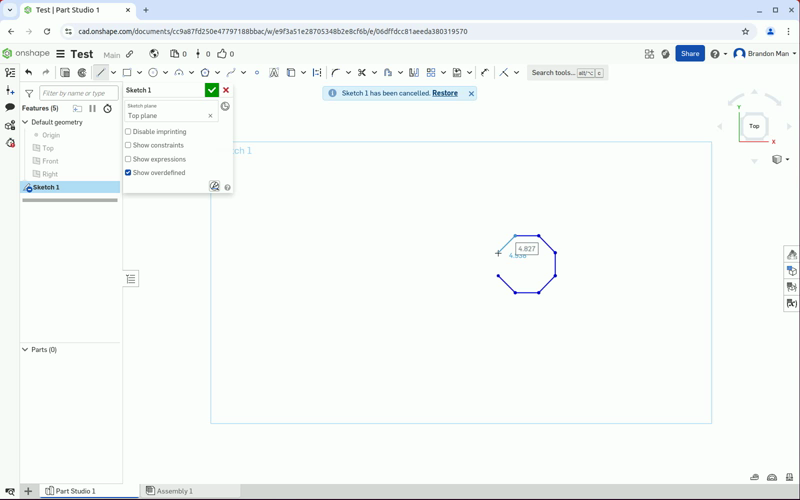
key_up(shift)
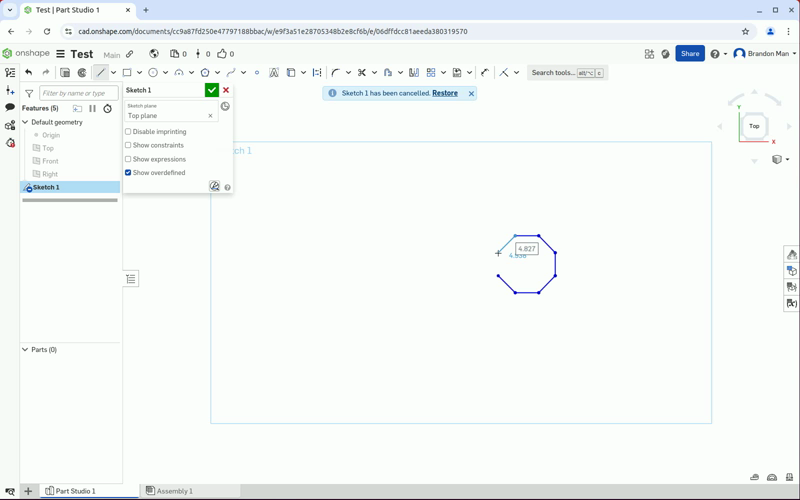
mouse_move(528, 252)
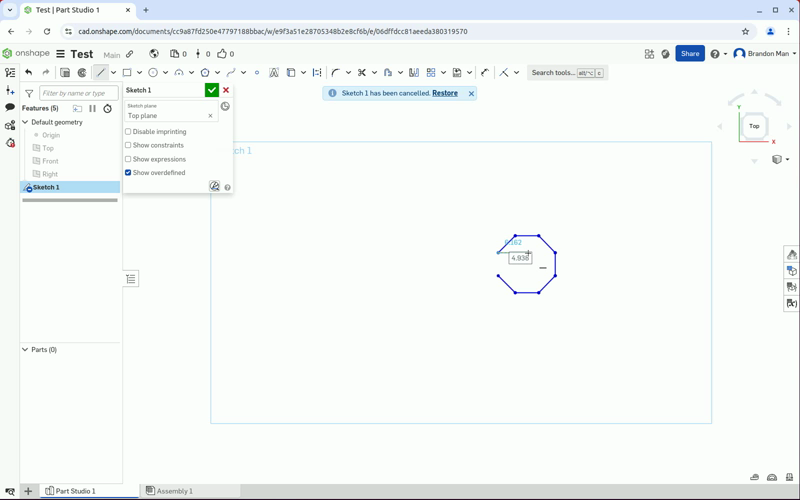
key_down(shift)
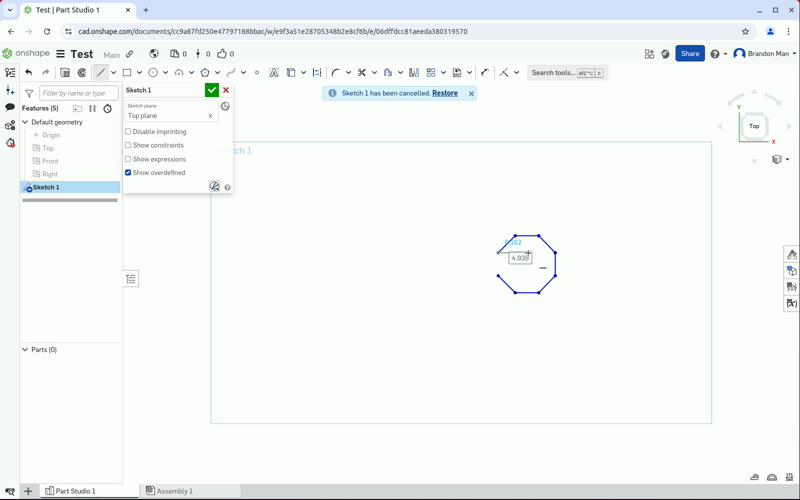
mouse_move(498, 275)
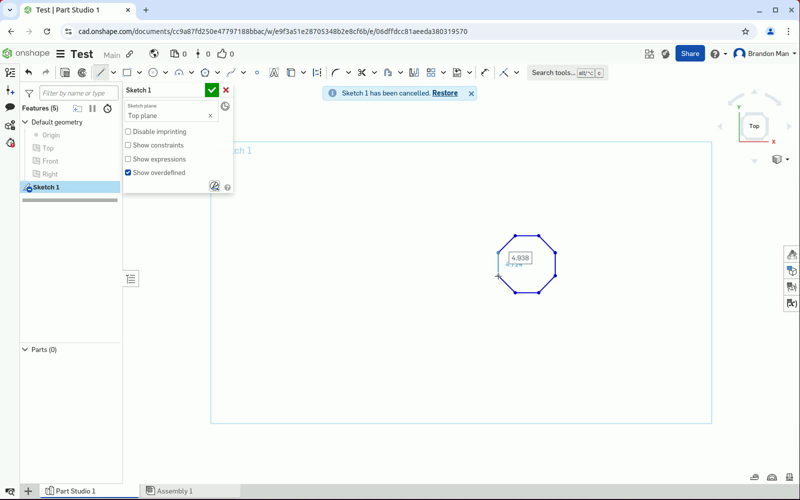
key_up(shift)
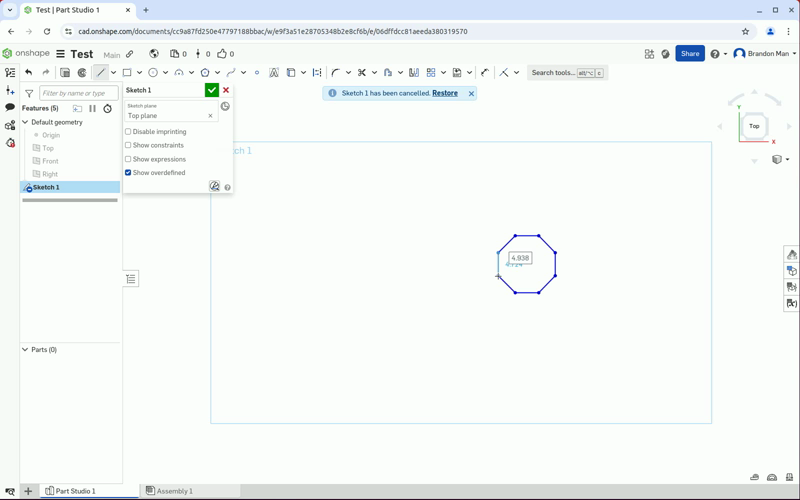
click(498, 275)
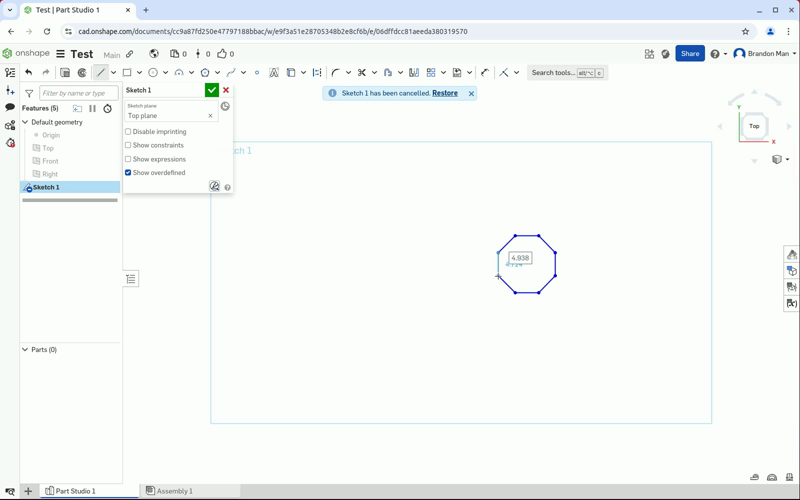
key(esc)
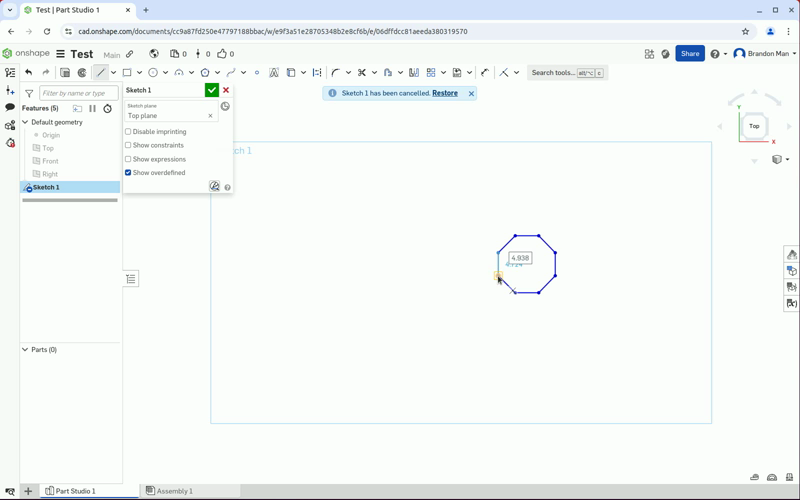
mouse_move(519, 240)
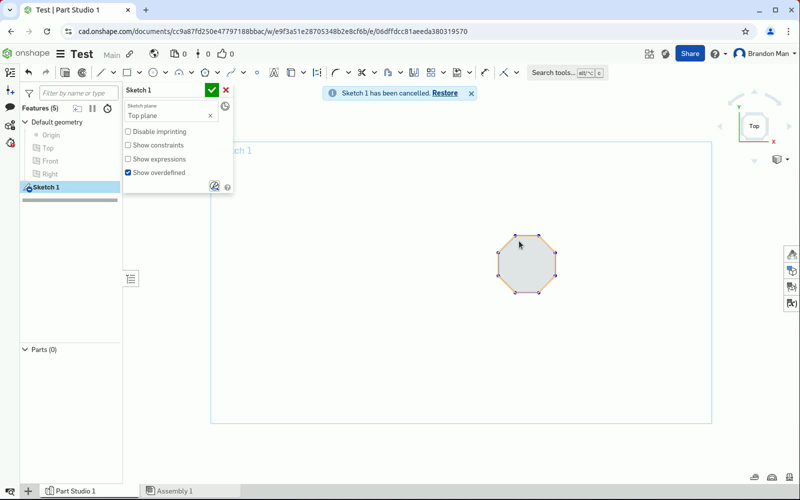
click(519, 240)
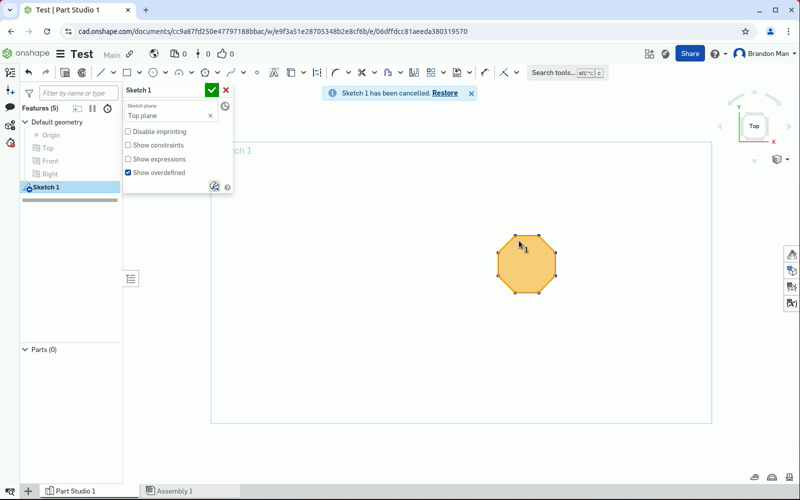
mouse_move(73, 352)
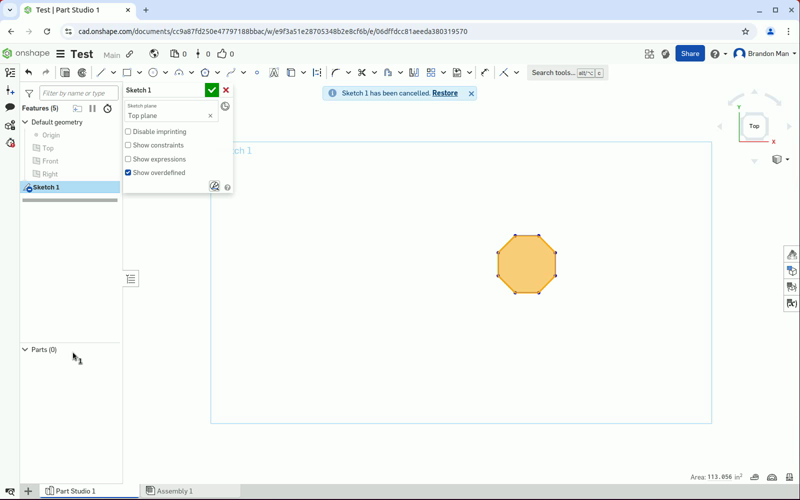
key(shift+y)
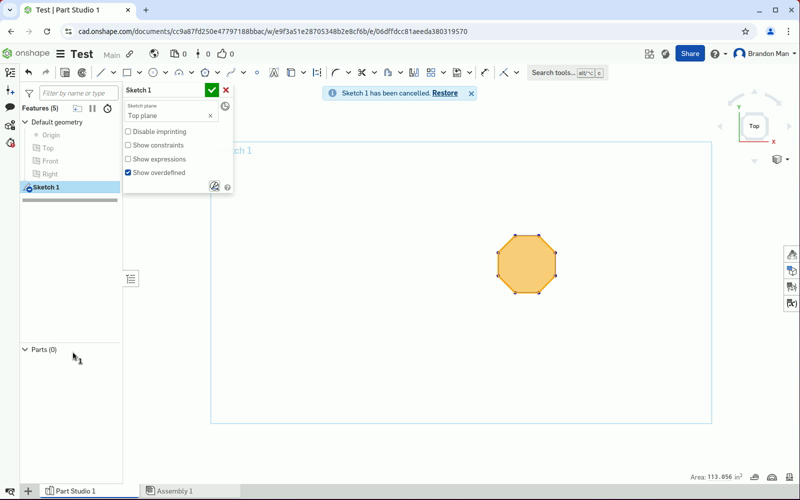
key(shift+e)
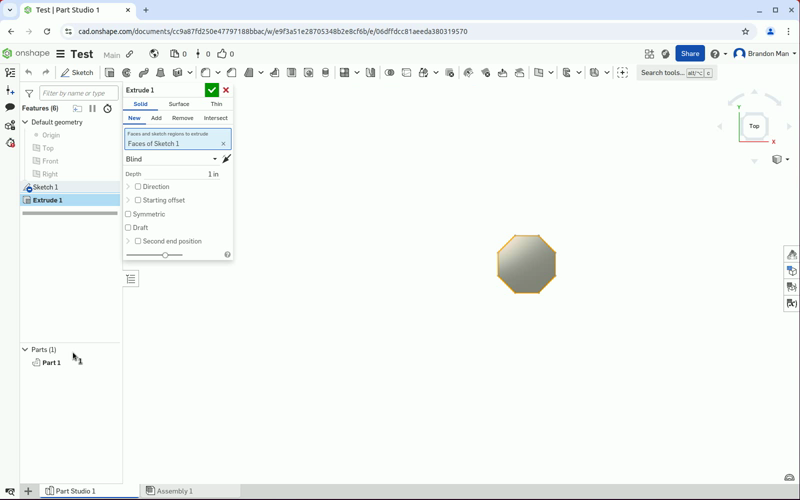
mouse_move(143, 106)
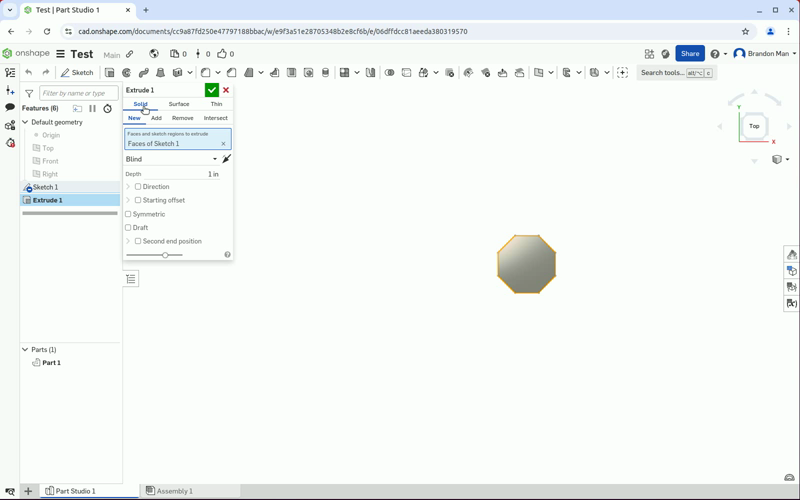
click(143, 106)
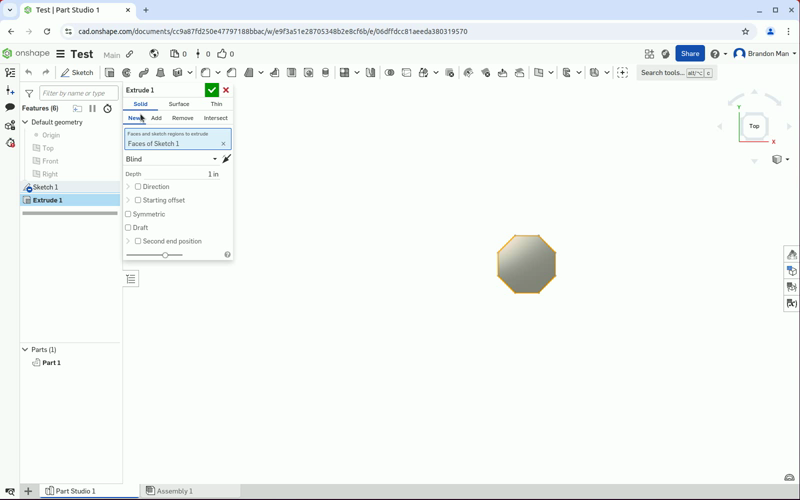
mouse_move(137, 120)
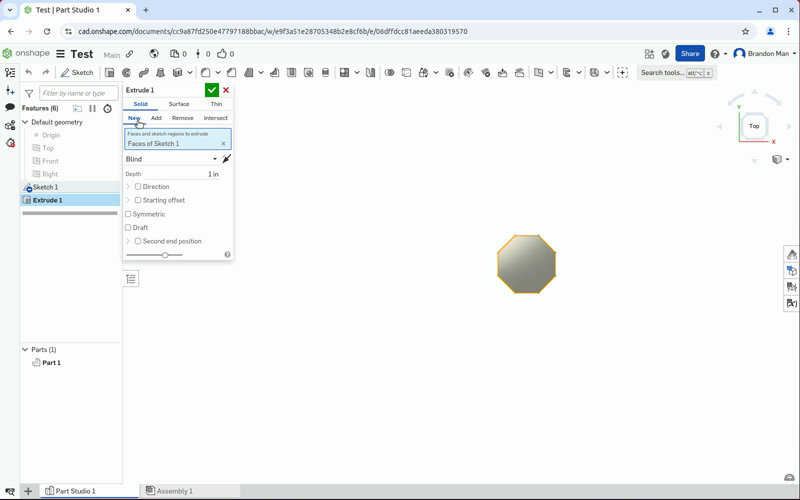
click(137, 120)
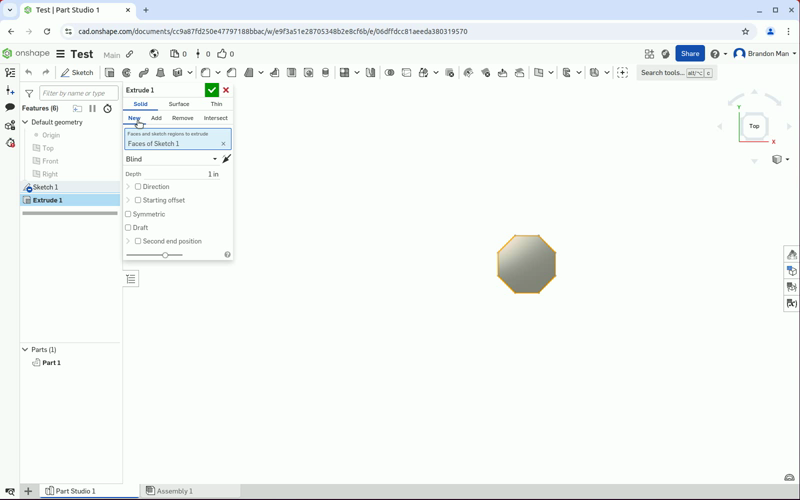
key(tab, 4)
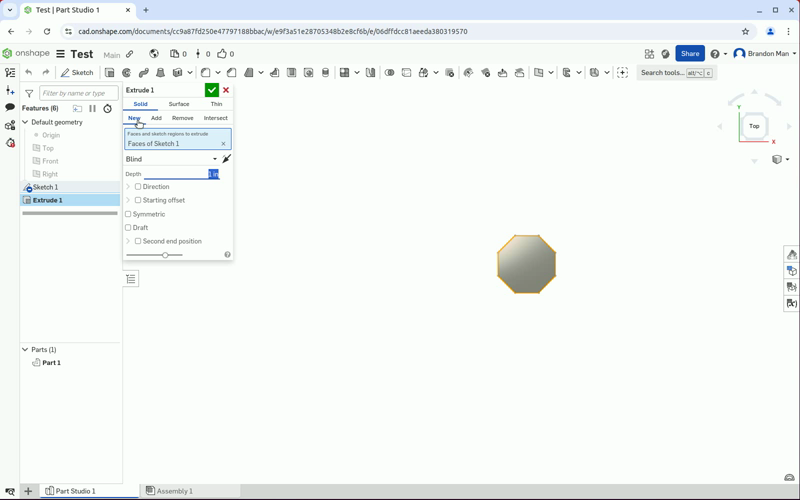
text(7.462)
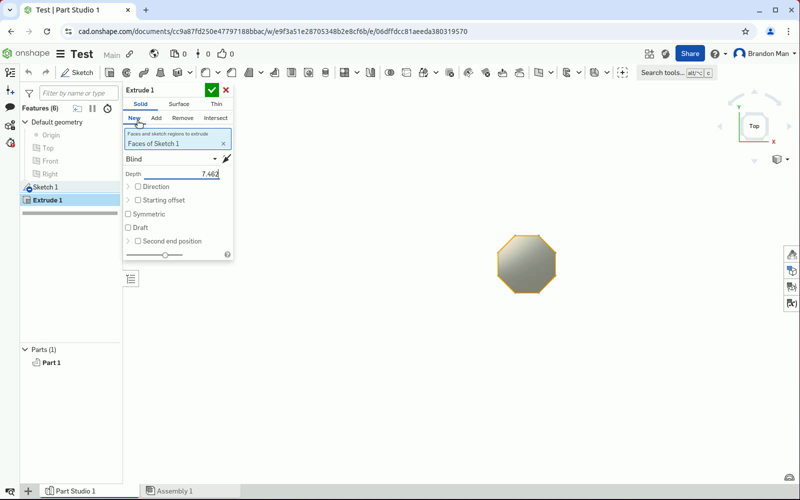
key(enter)
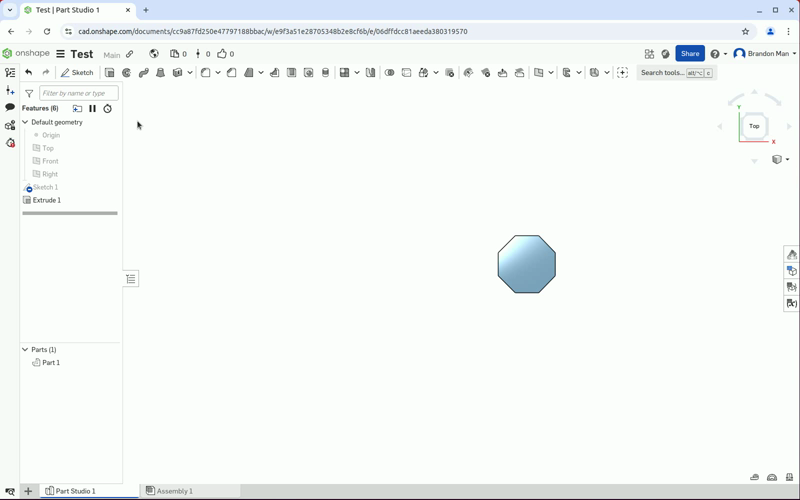
key(shift+h)
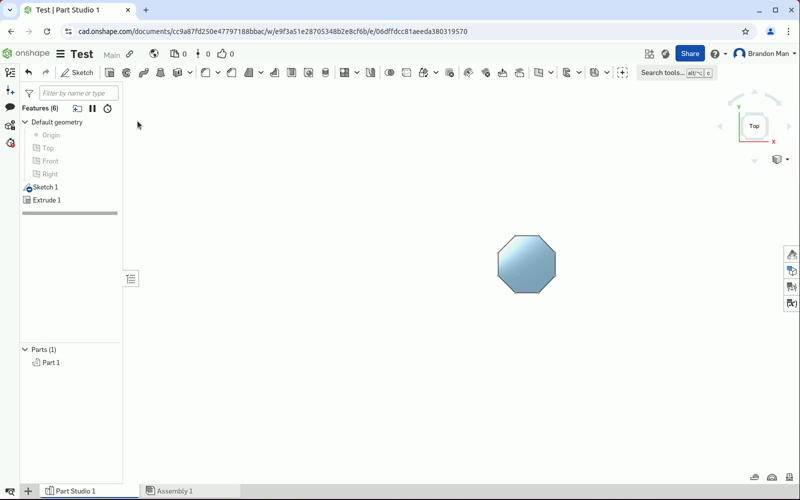
key(shift+h)
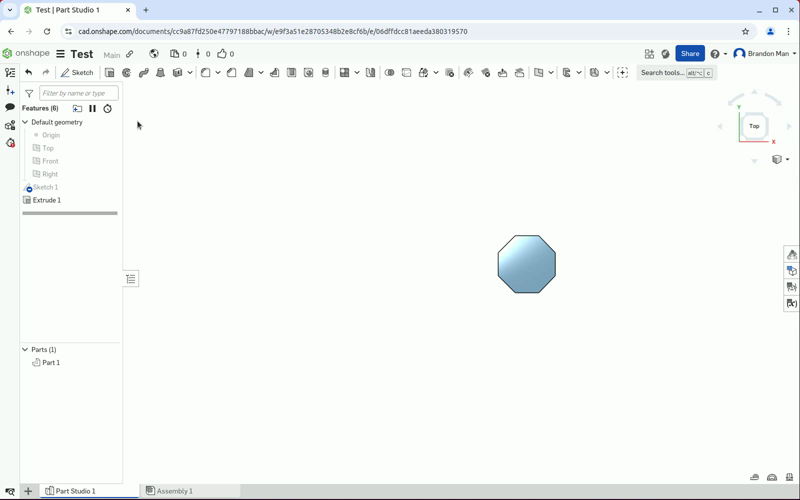
mouse_move(73, 189)
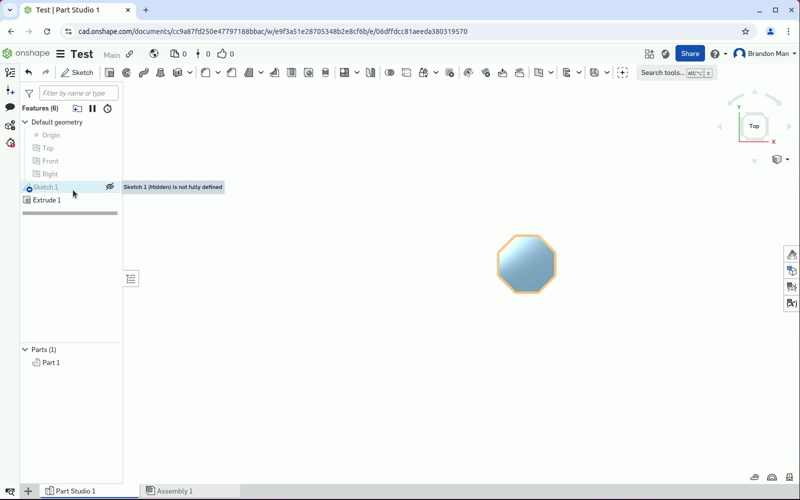
click(73, 189)
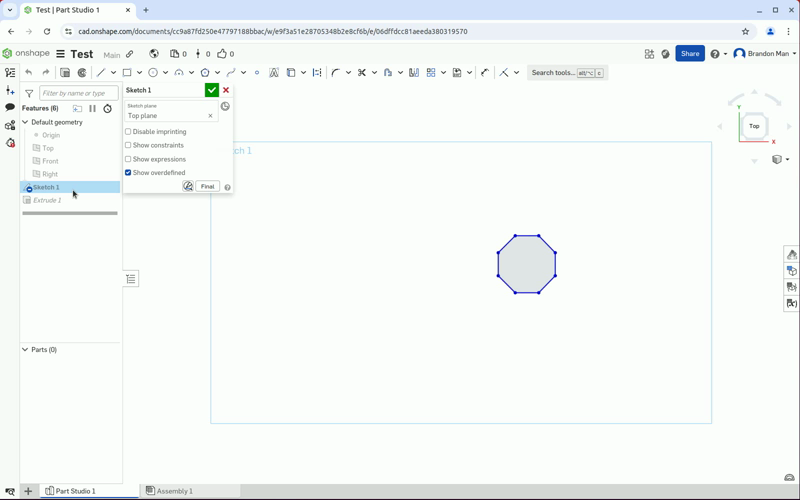
mouse_move(229, 92)
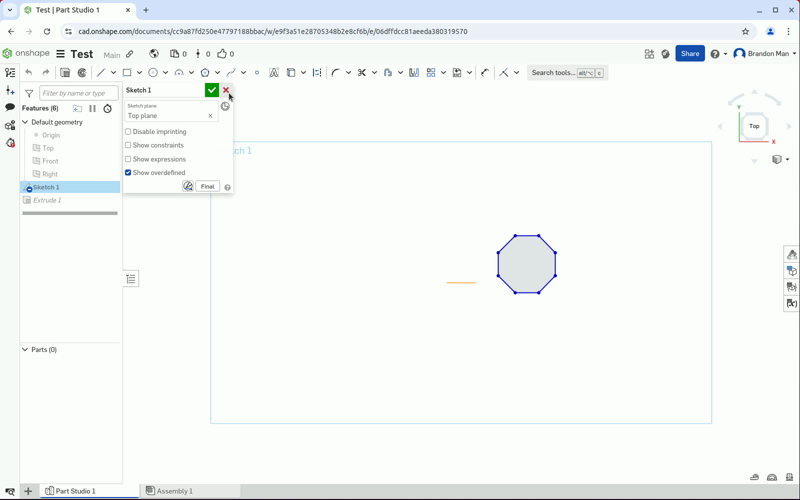
click(229, 92)
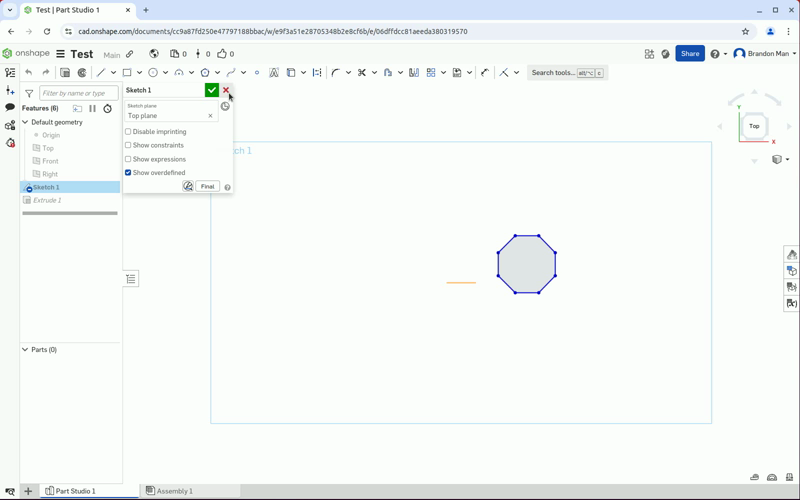
key(shift+s)
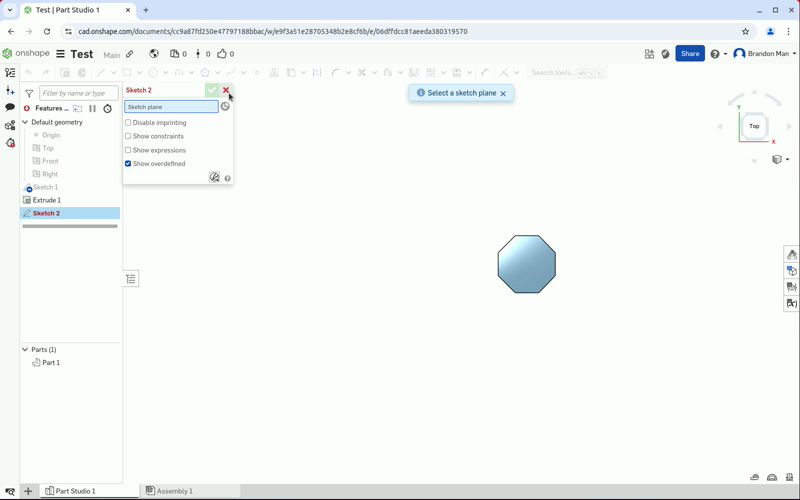
mouse_move(73, 150)
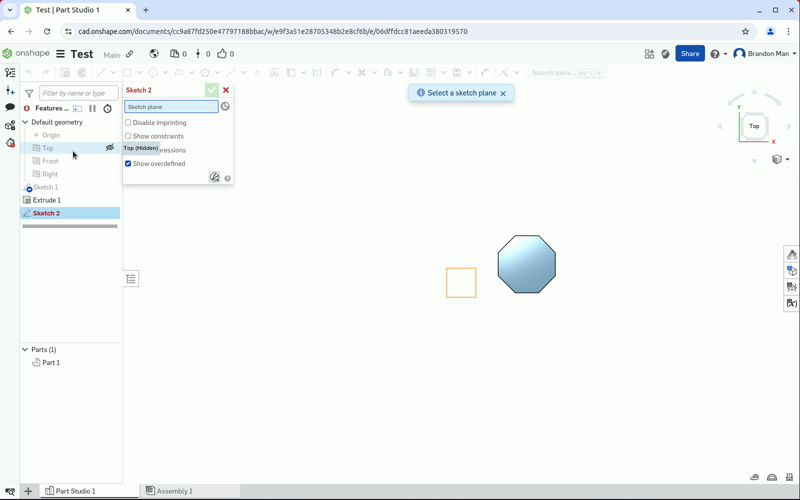
click(73, 150)
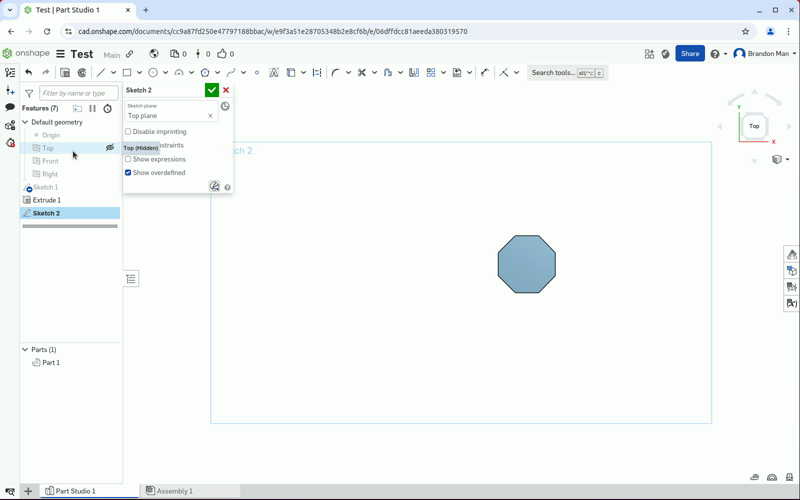
mouse_move(73, 352)
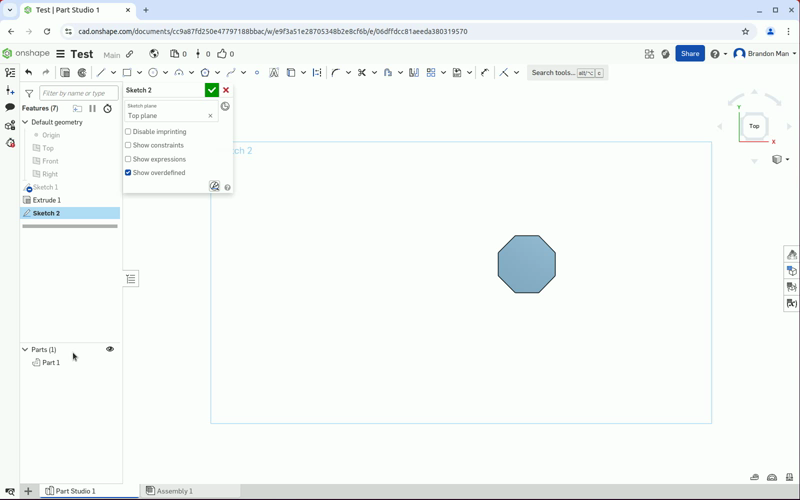
key(y)
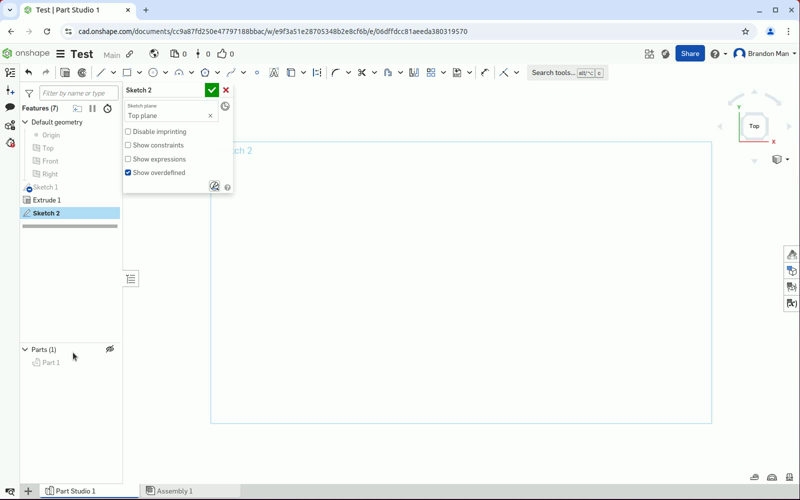
key(l)
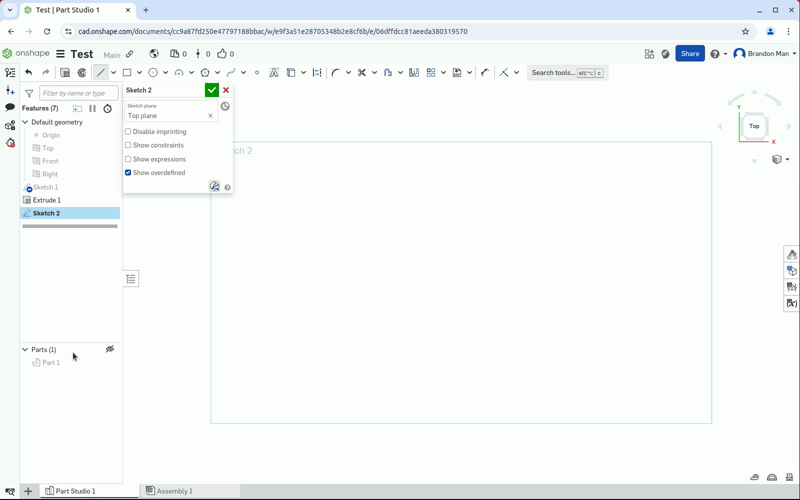
key_down(shift)
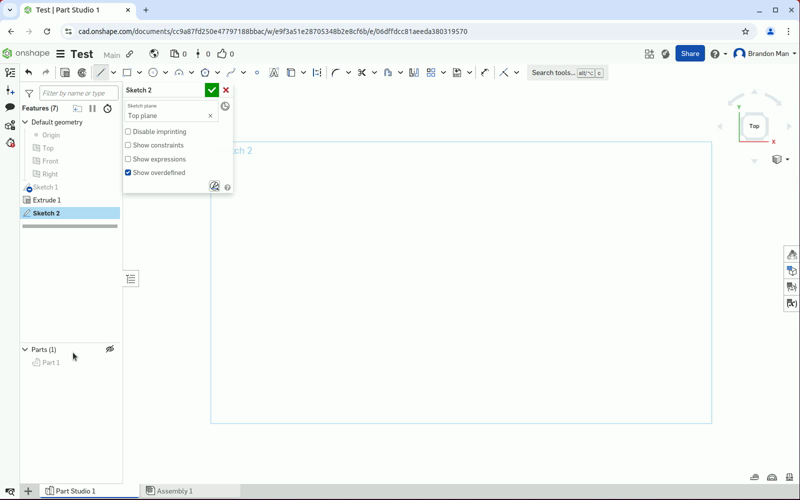
mouse_move(422, 280)
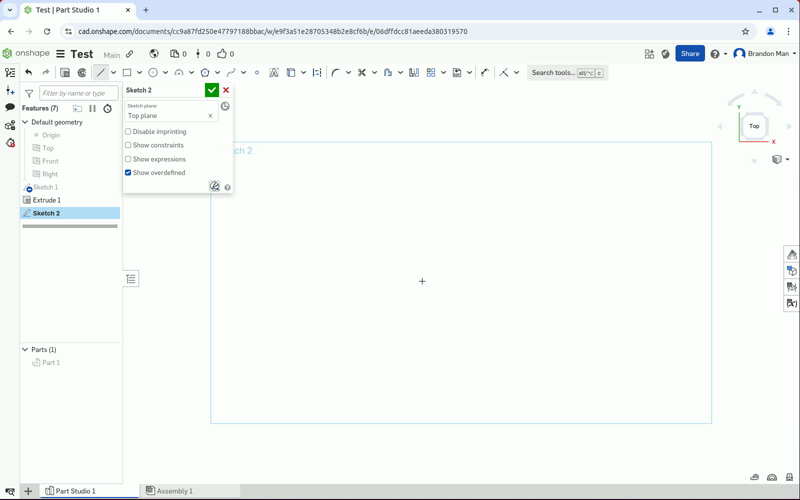
click(422, 280)
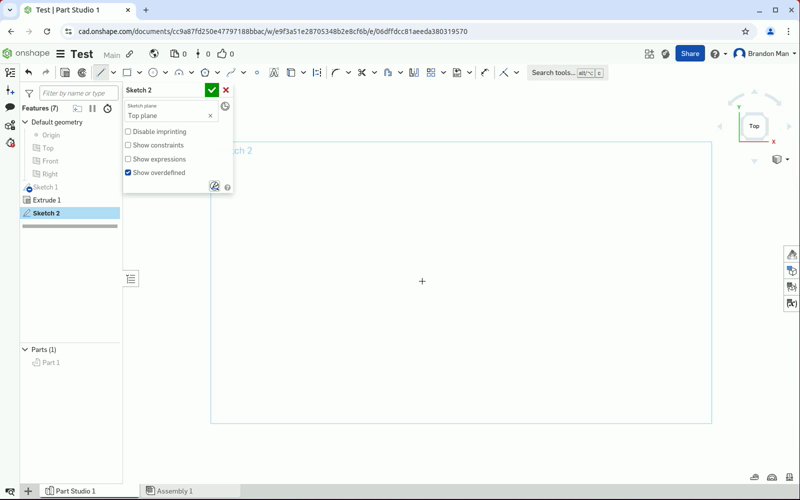
key_up(shift)
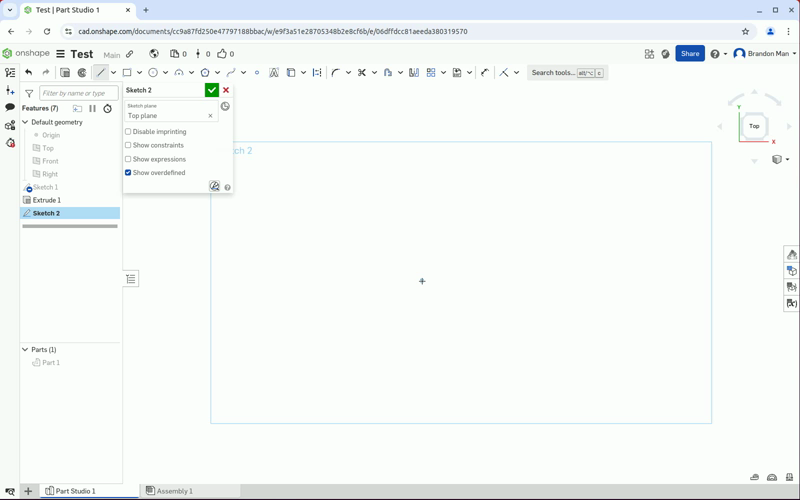
key_down(shift)
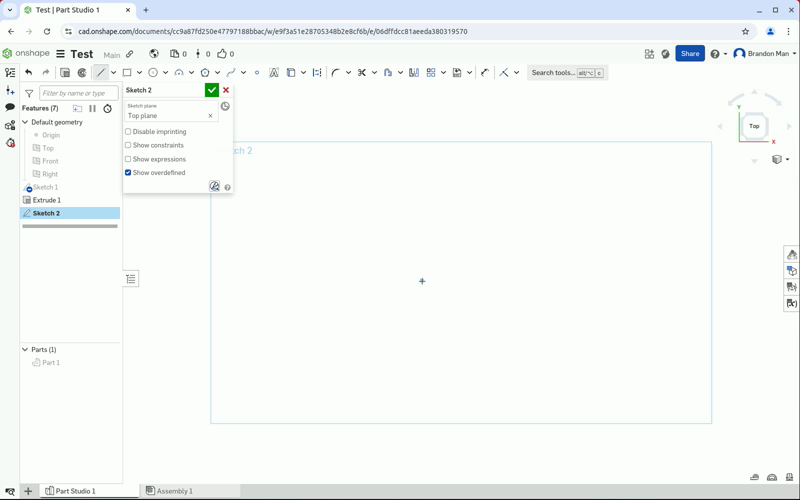
mouse_move(452, 280)
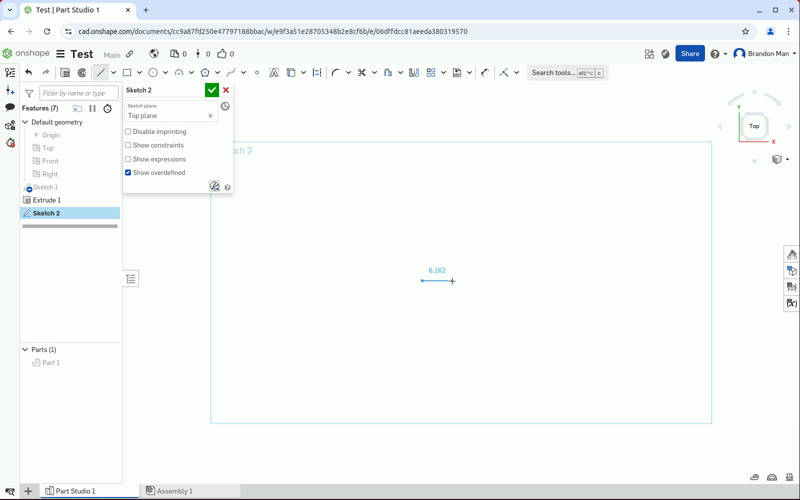
mouse_move(426, 282)
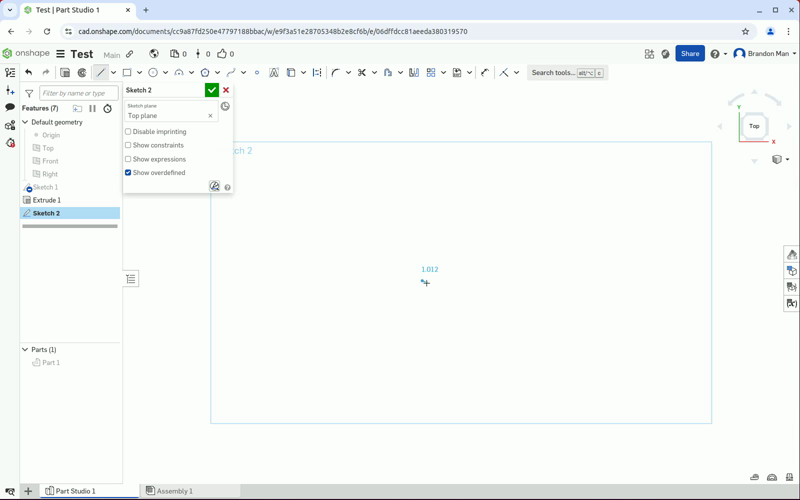
scroll(6)
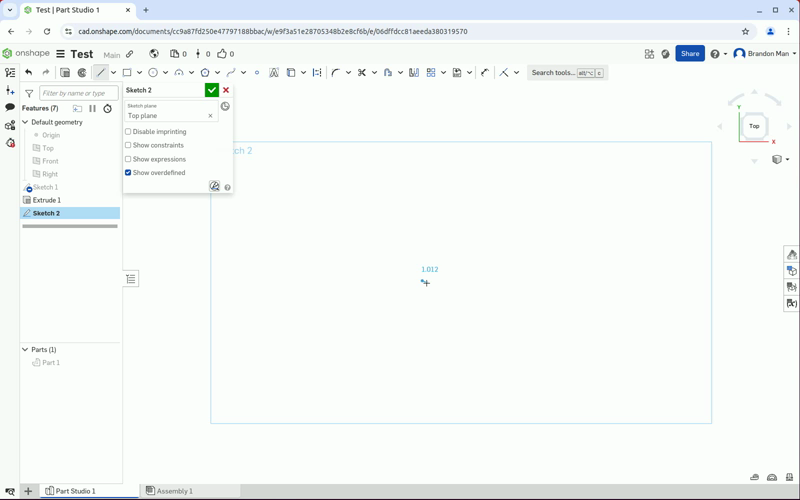
scroll(6)
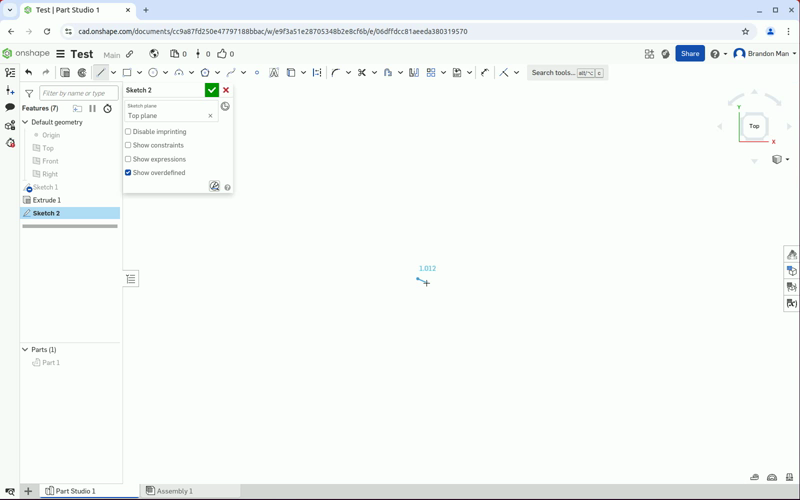
scroll(6)
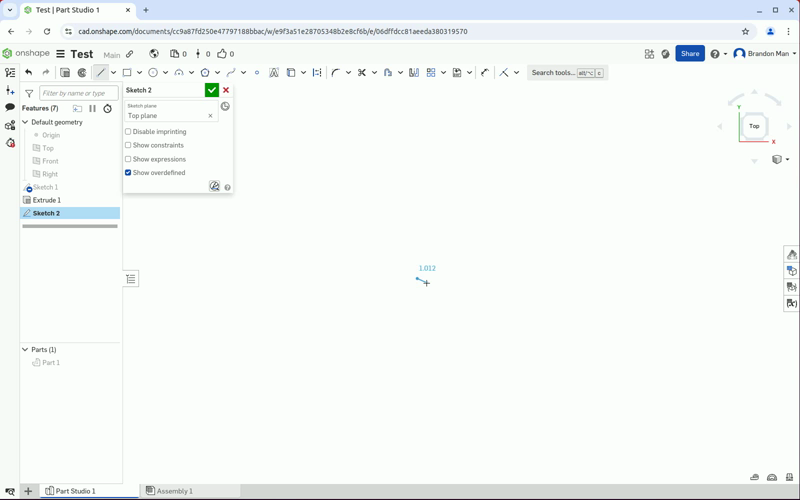
scroll(6)
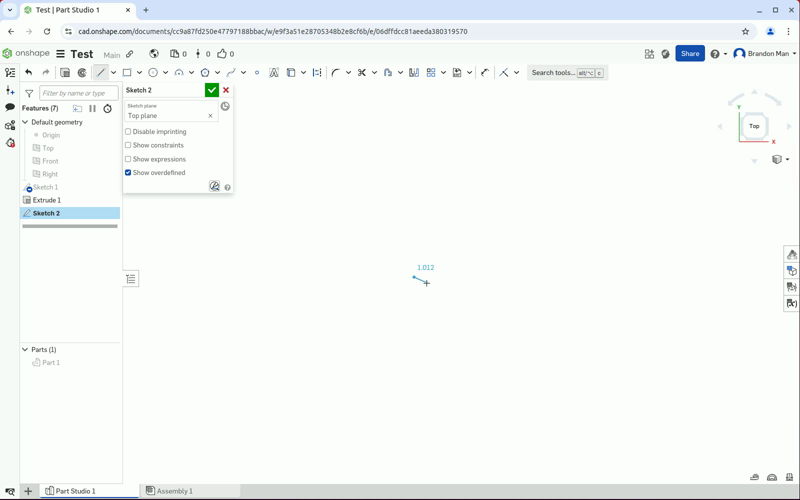
scroll(6)
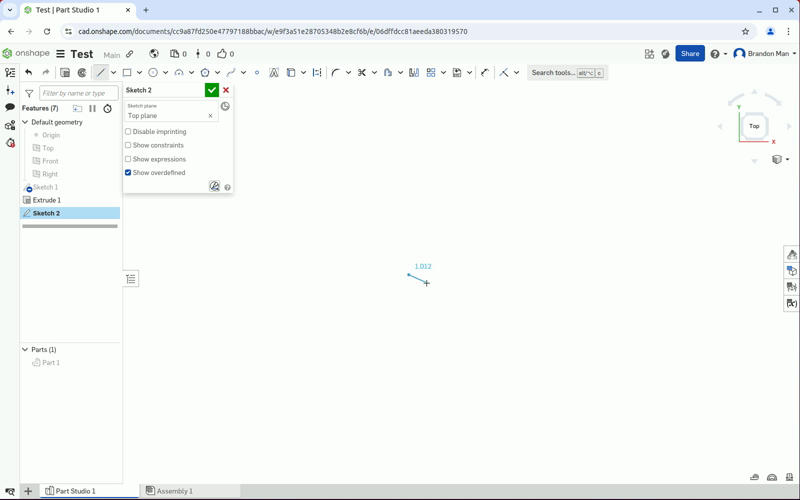
scroll(6)
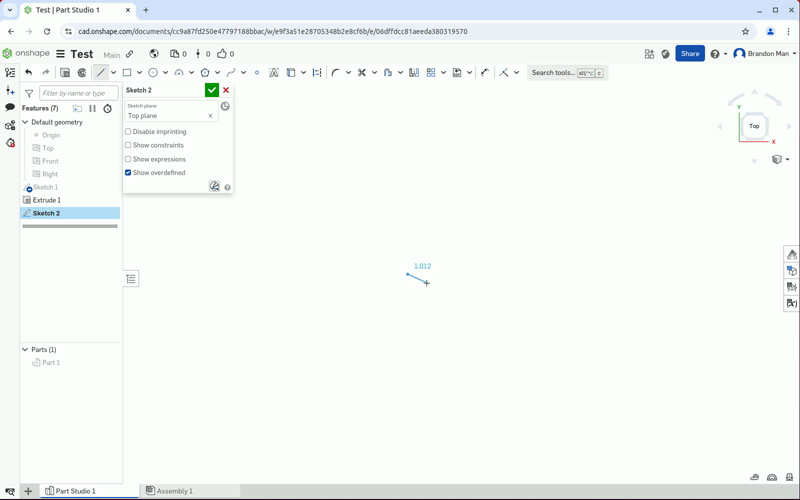
scroll(6)
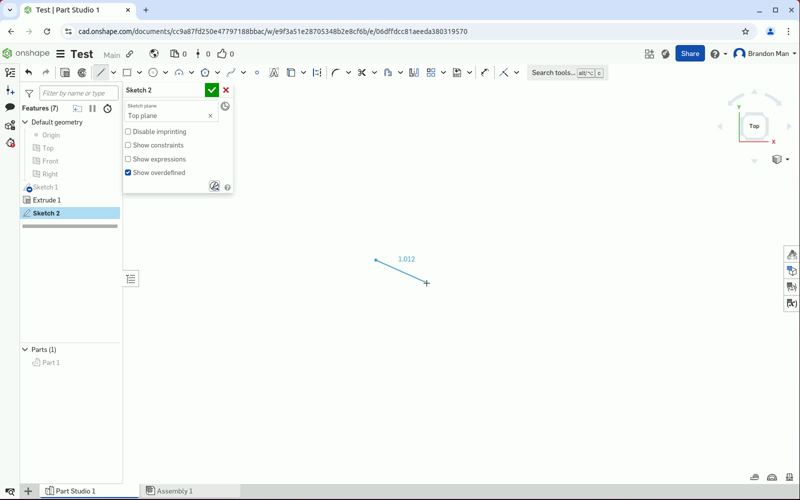
click(426, 282)
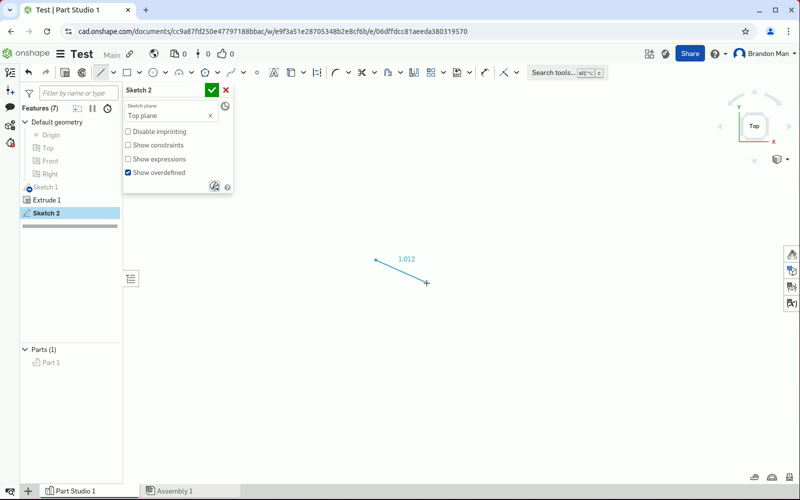
scroll(-6)
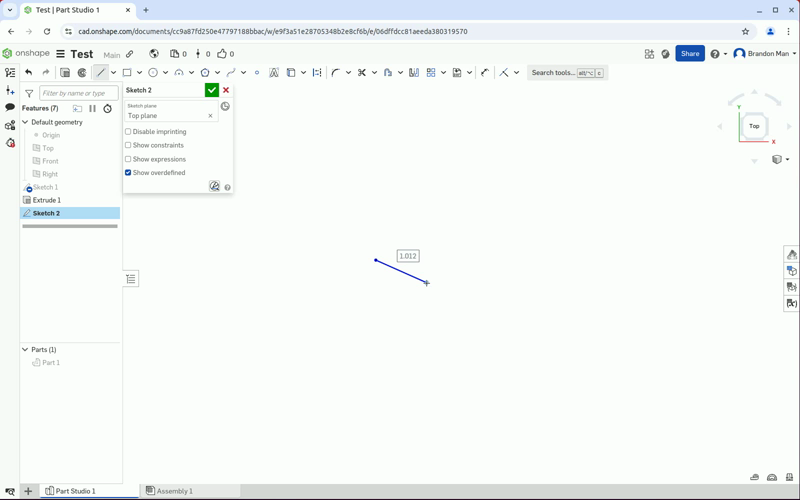
scroll(-6)
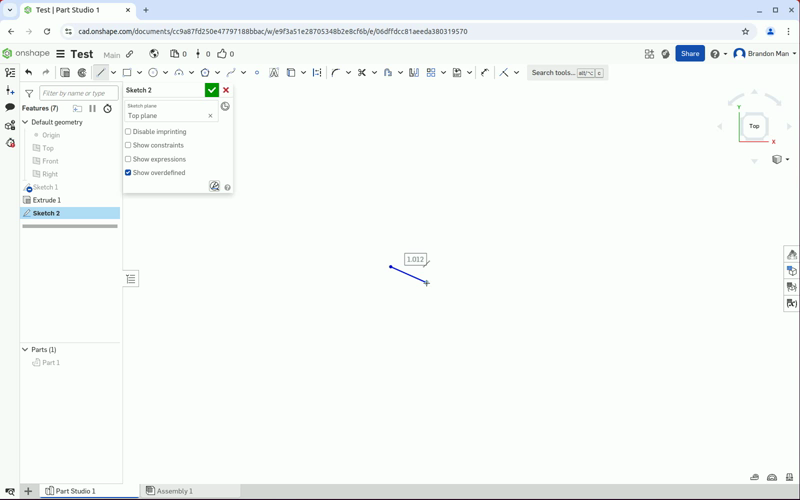
scroll(-6)
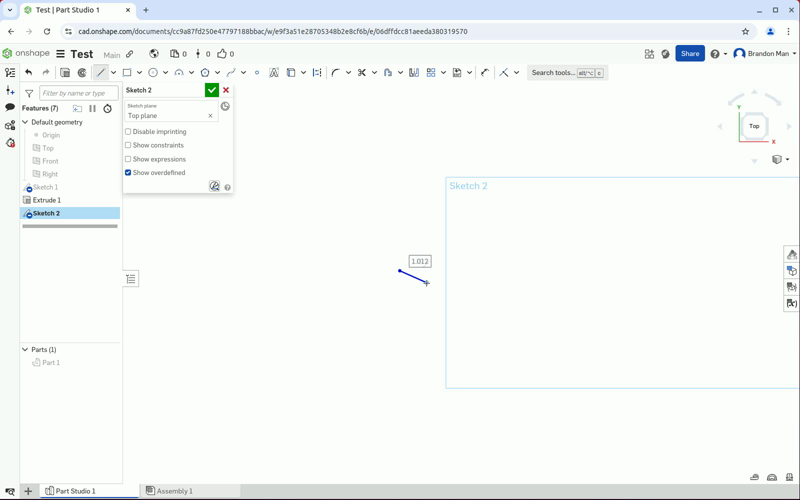
scroll(-6)
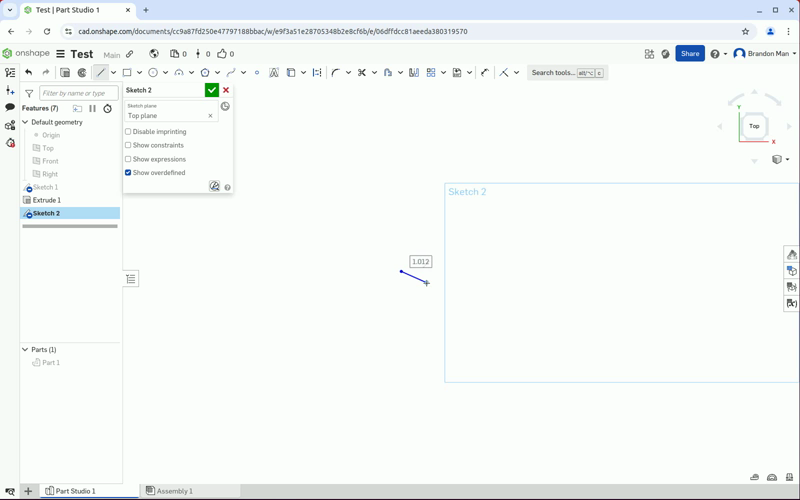
scroll(-6)
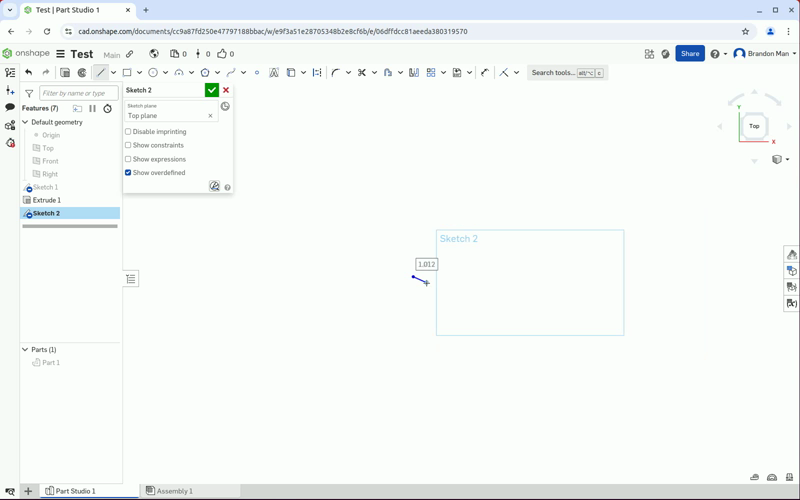
scroll(-6)
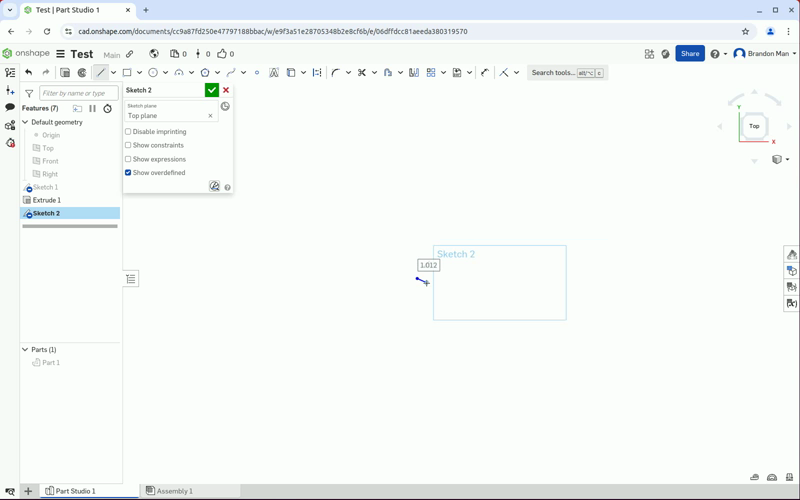
scroll(-6)
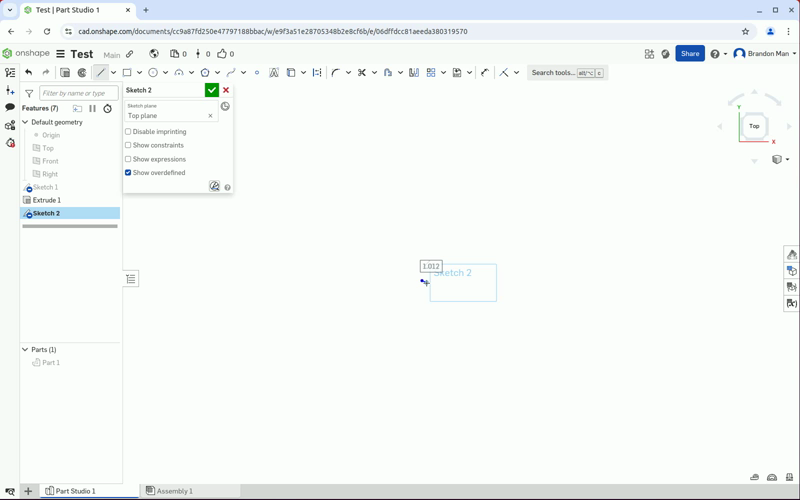
key_up(shift)
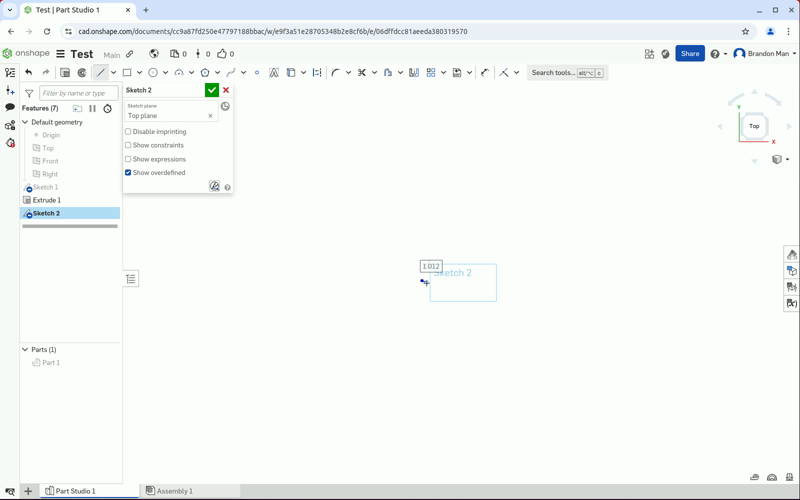
key_down(shift)
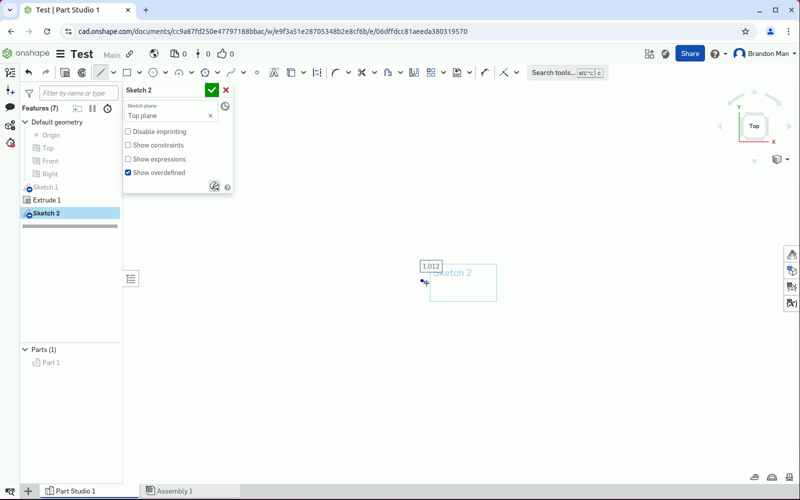
mouse_move(456, 282)
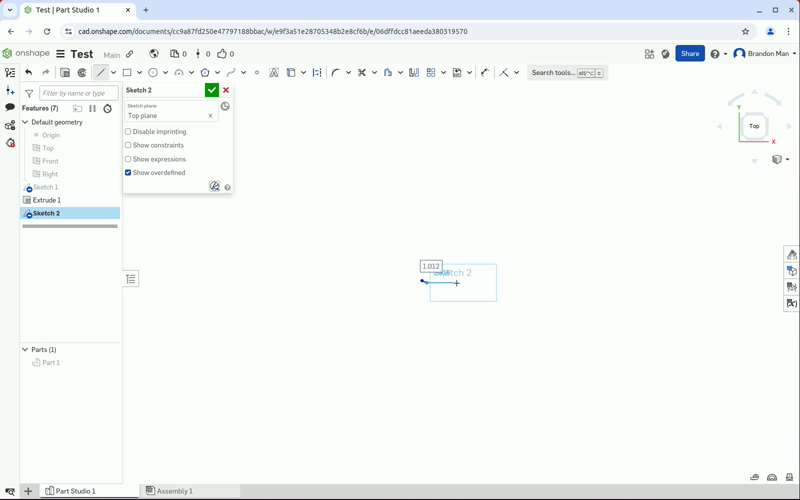
mouse_move(428, 285)
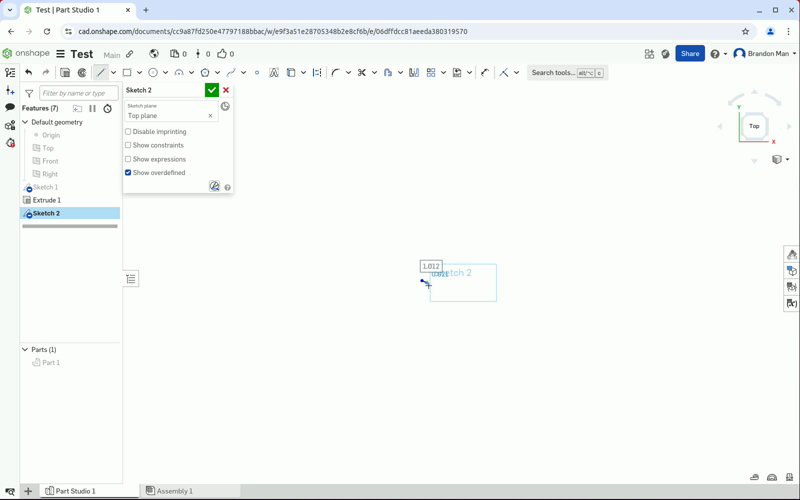
scroll(6)
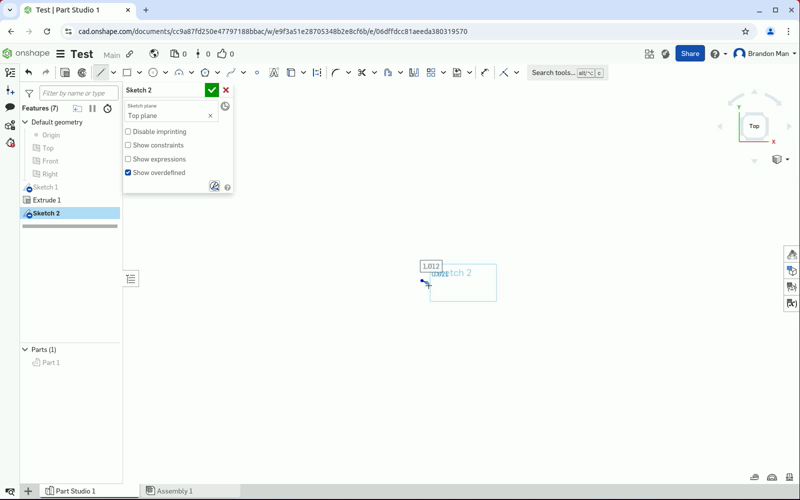
scroll(6)
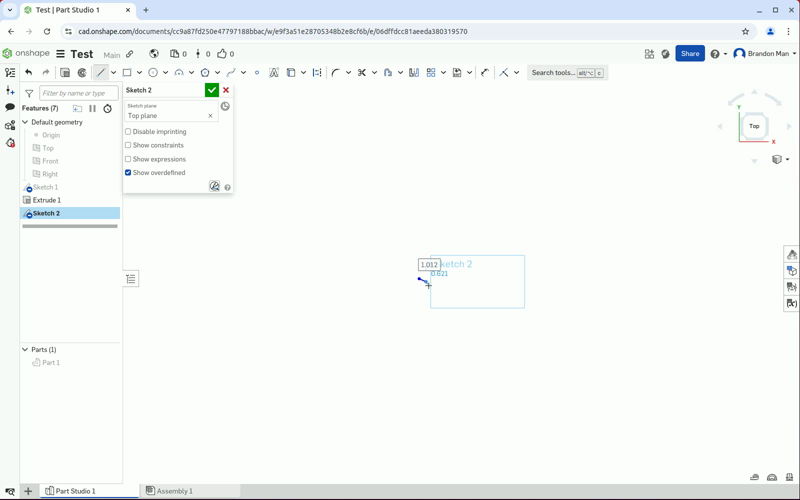
scroll(6)
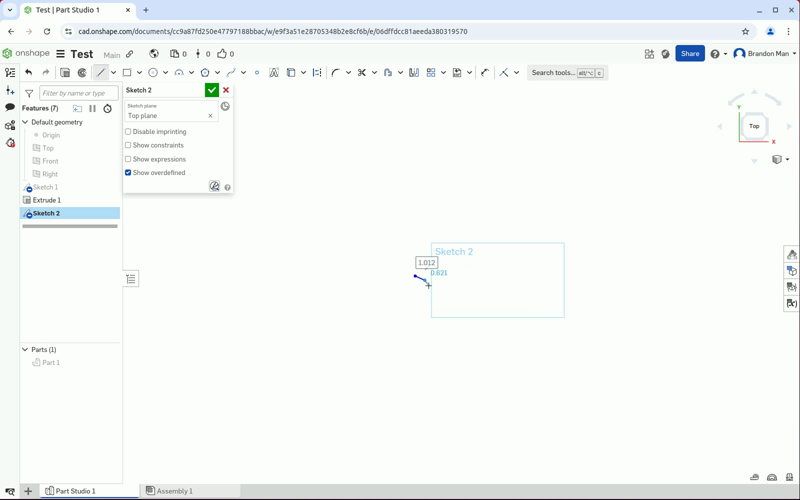
scroll(6)
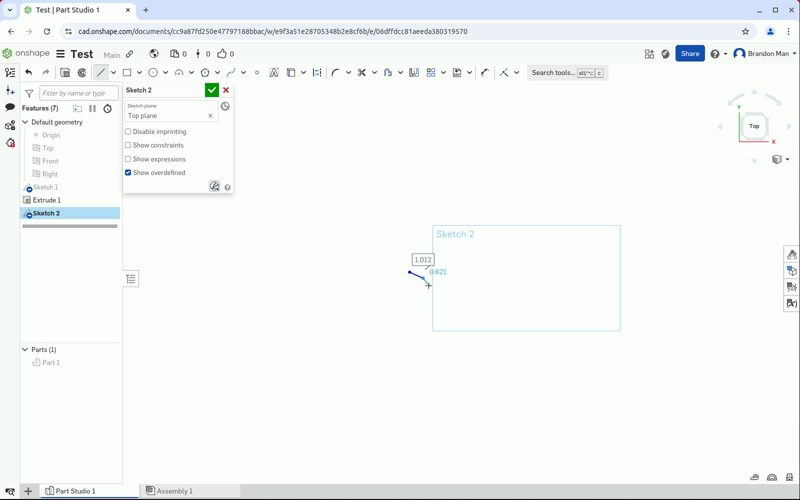
scroll(6)
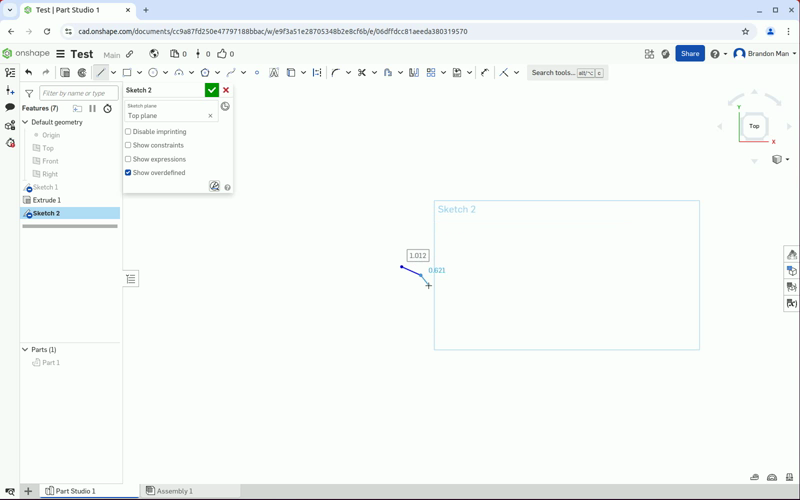
scroll(6)
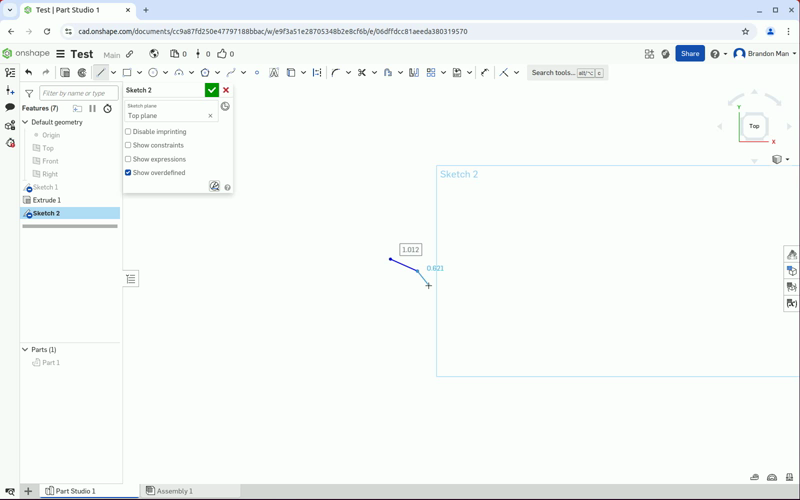
scroll(6)
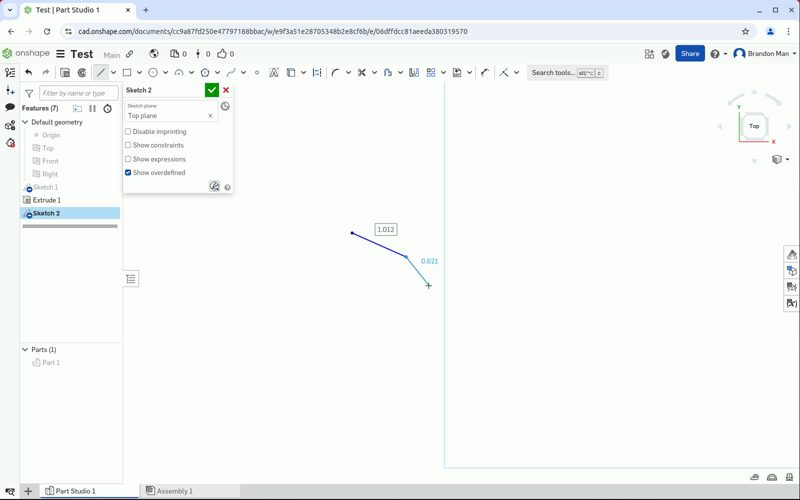
click(428, 285)
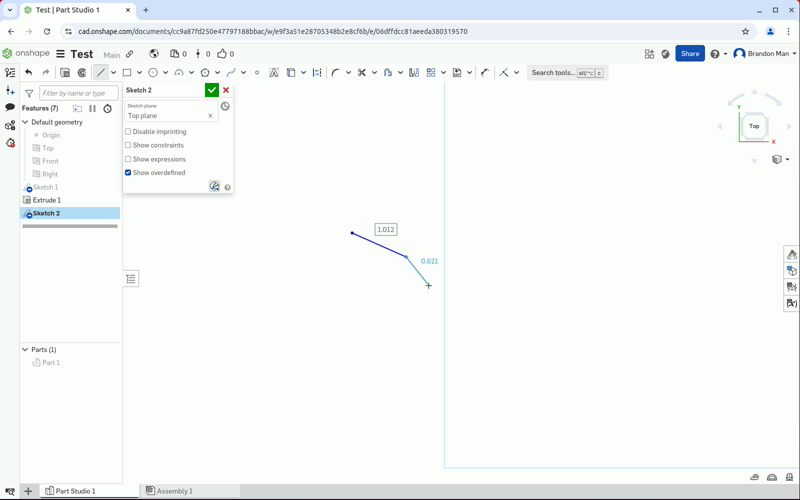
scroll(-6)
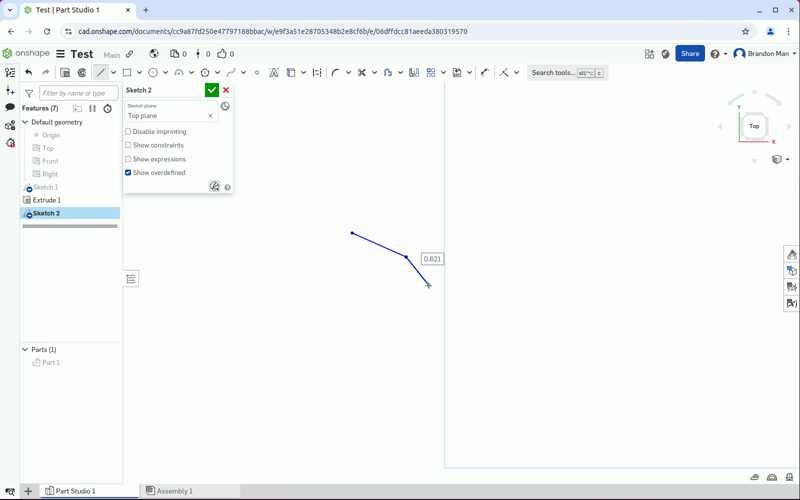
scroll(-6)
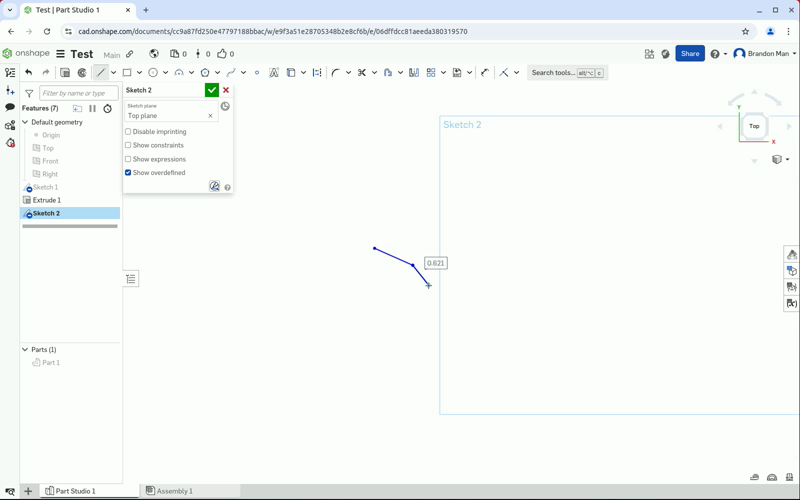
scroll(-6)
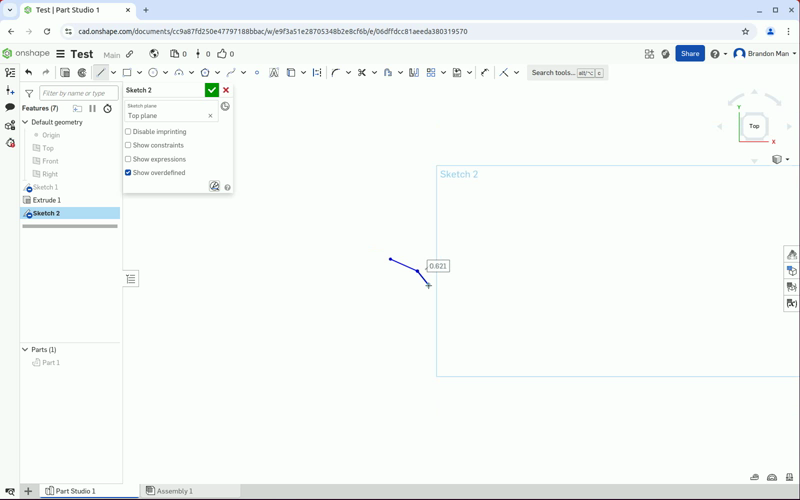
scroll(-6)
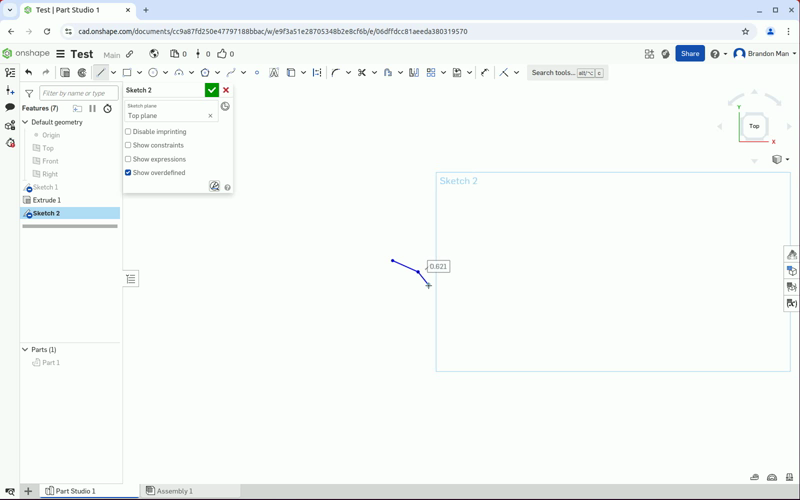
scroll(-6)
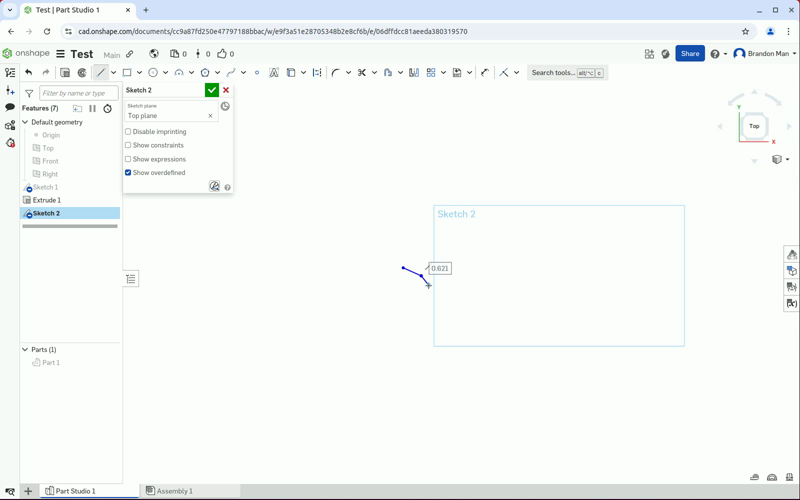
scroll(-6)
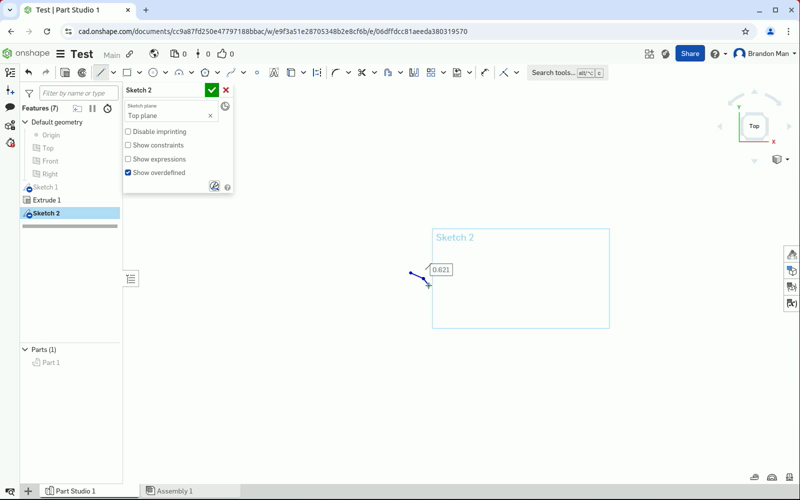
scroll(-6)
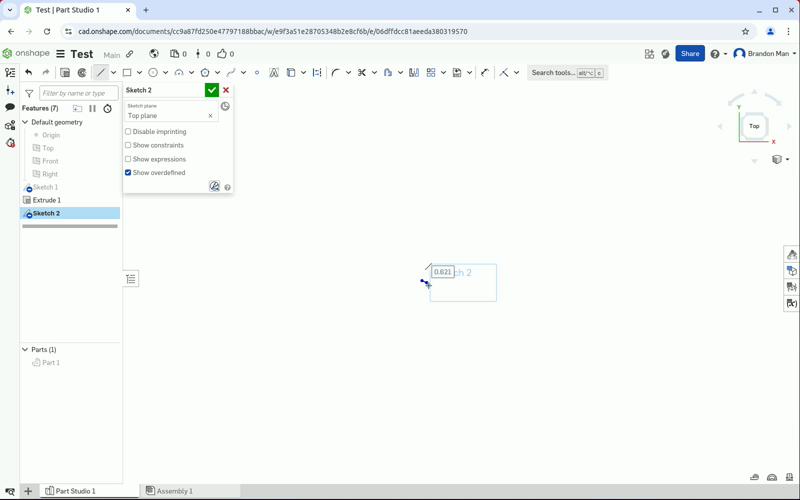
key_up(shift)
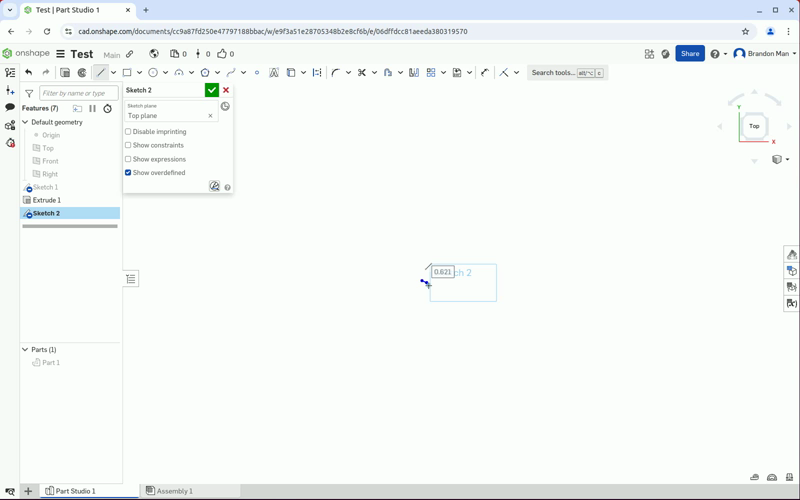
key_down(shift)
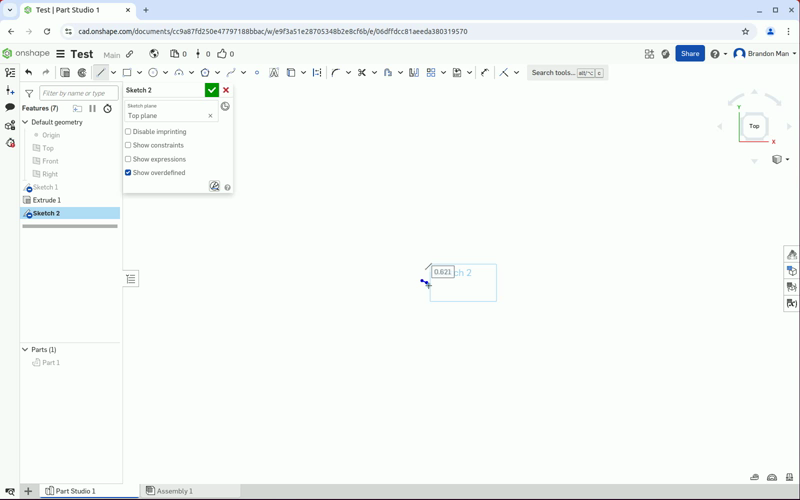
mouse_move(458, 285)
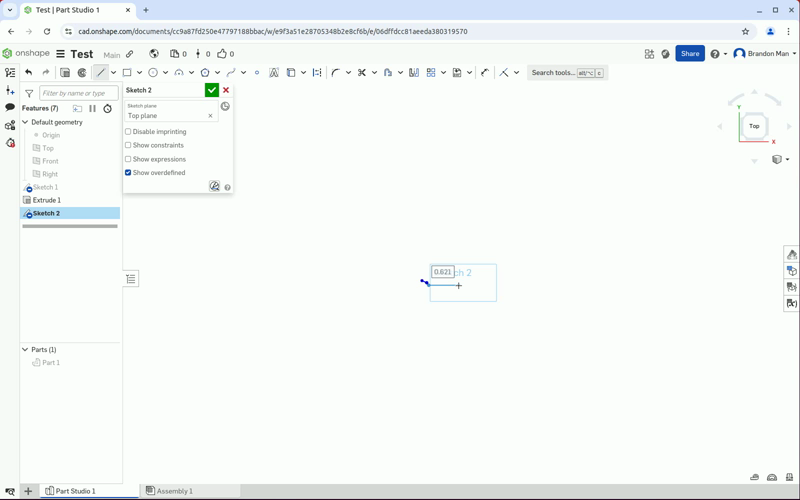
mouse_move(432, 286)
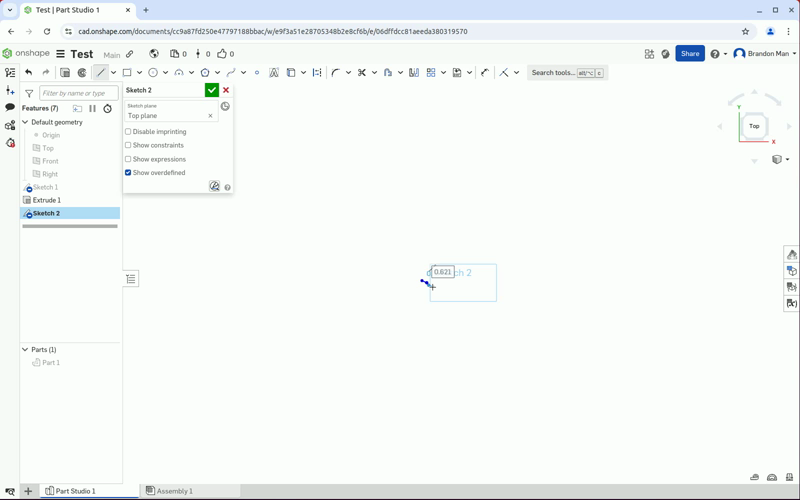
scroll(6)
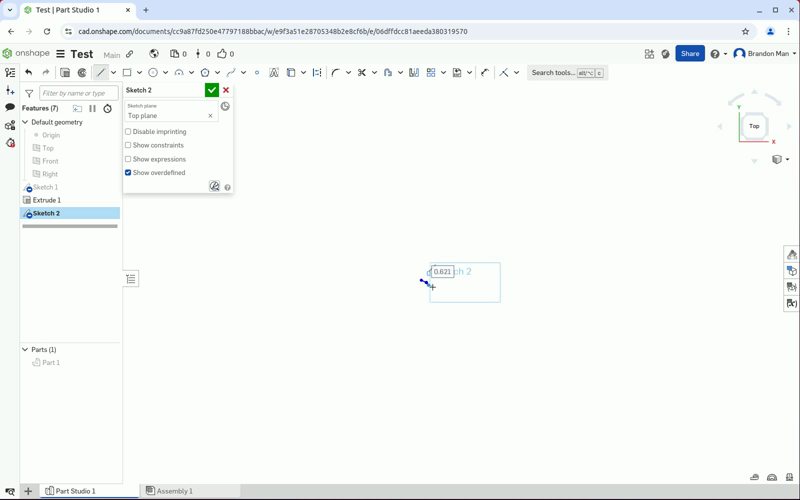
scroll(6)
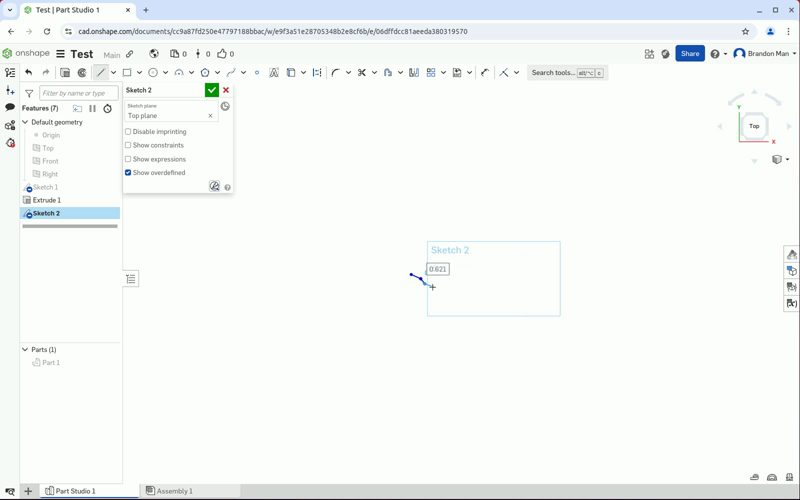
scroll(6)
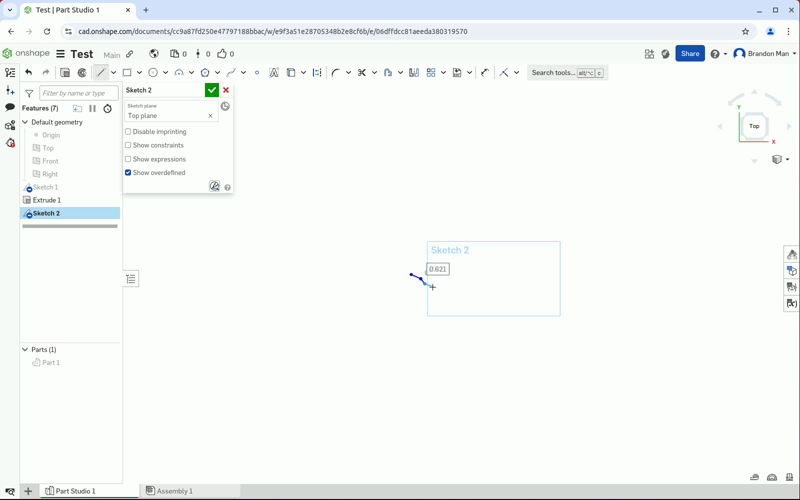
scroll(6)
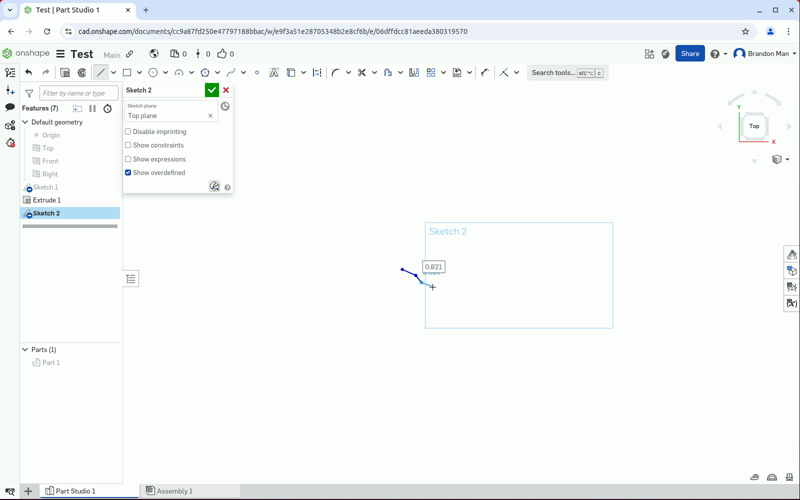
scroll(6)
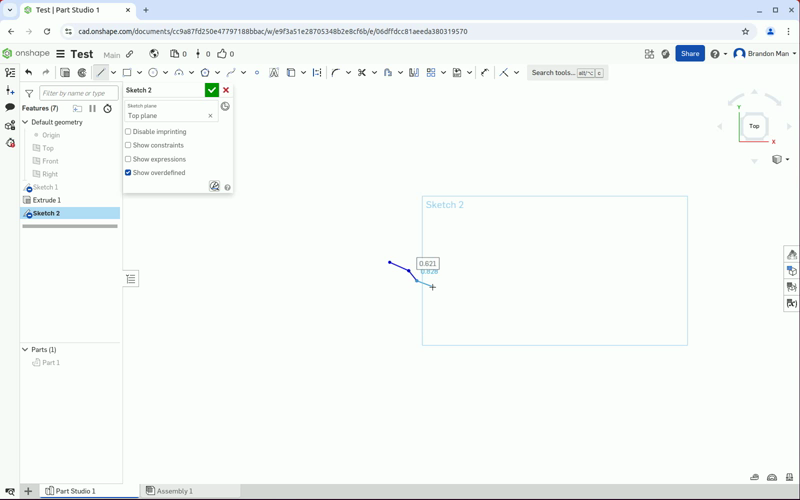
scroll(6)
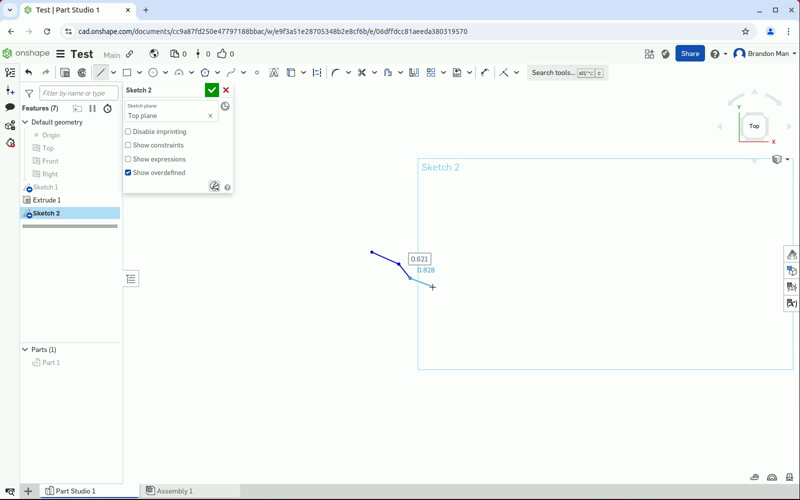
scroll(6)
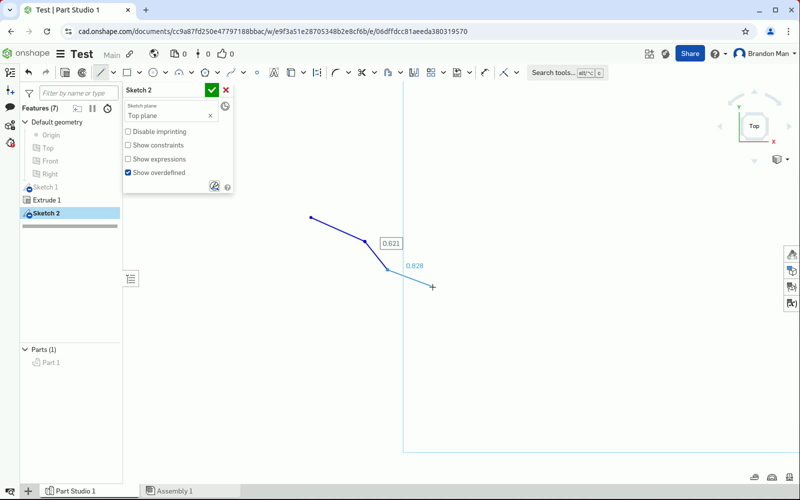
click(432, 286)
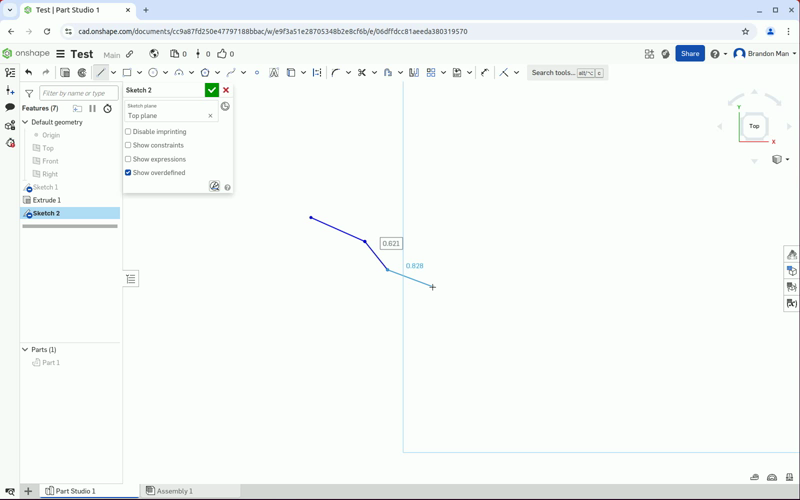
scroll(-6)
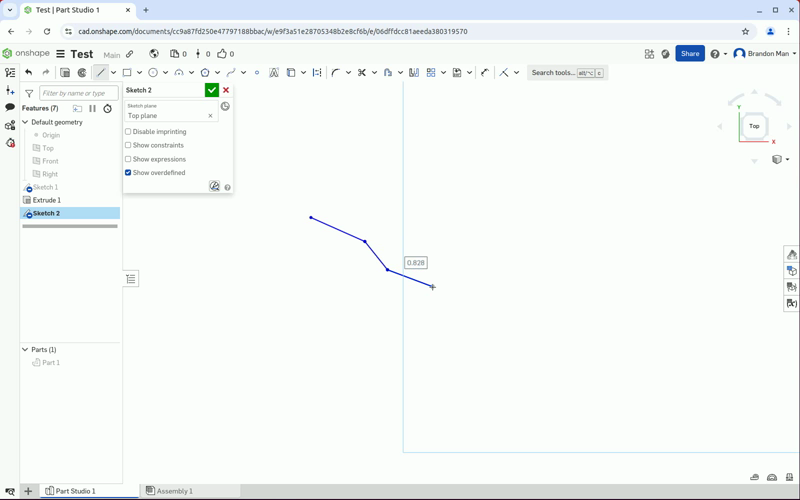
scroll(-6)
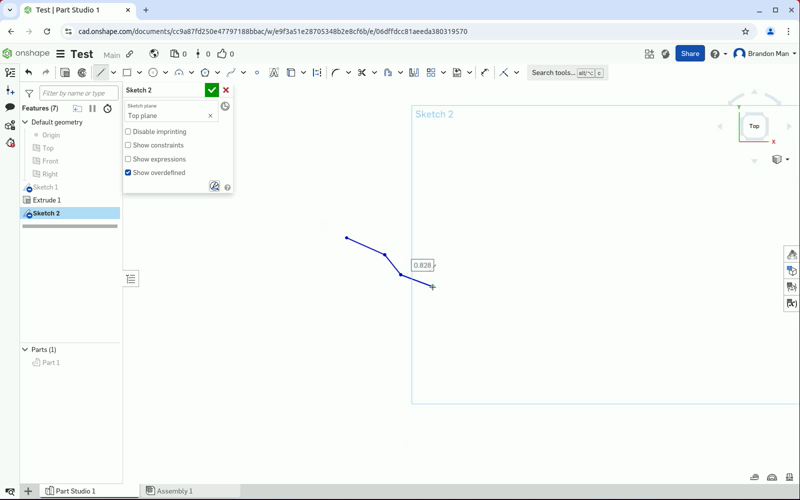
scroll(-6)
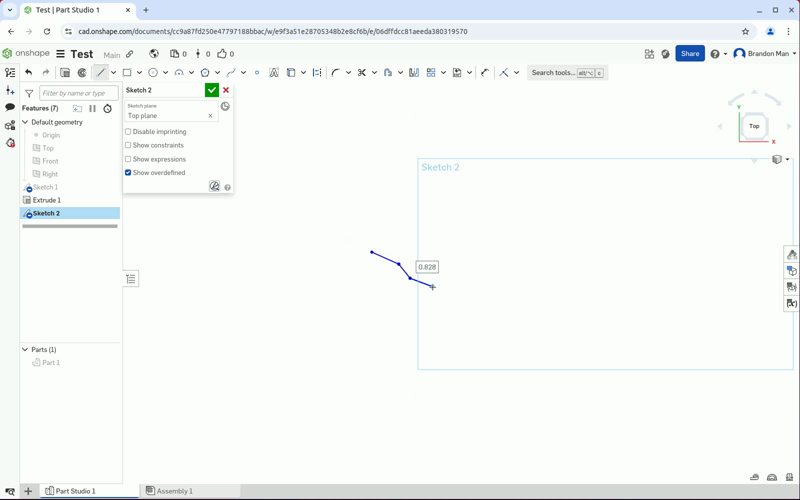
scroll(-6)
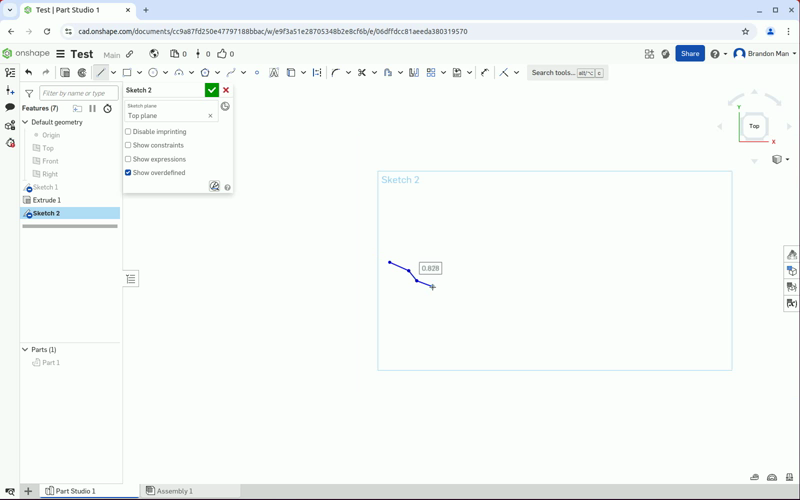
scroll(-6)
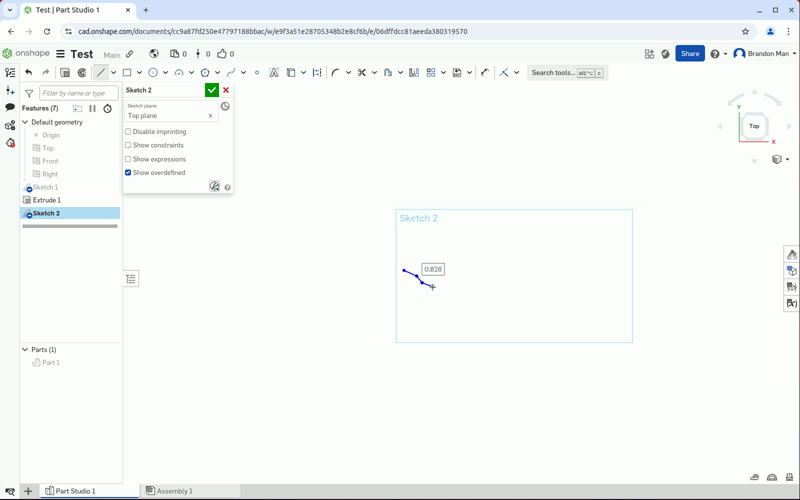
scroll(-6)
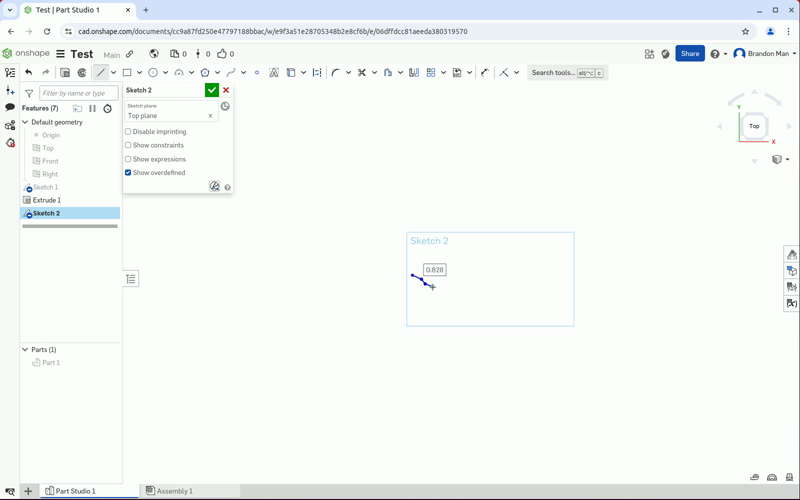
scroll(-6)
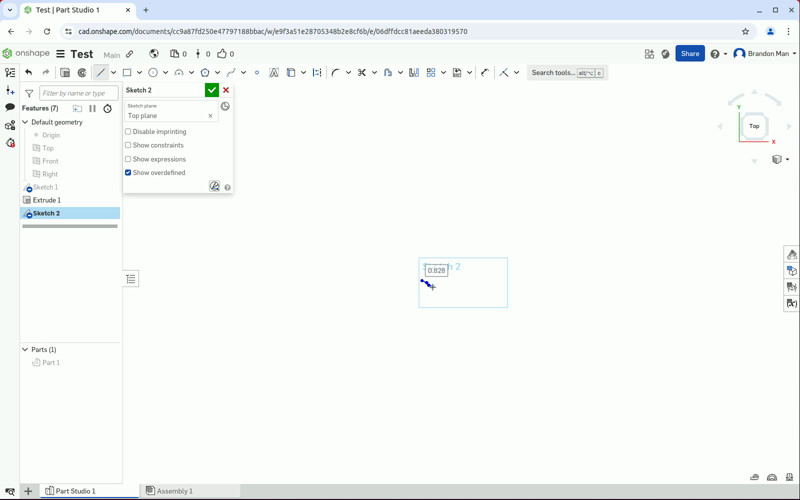
key_up(shift)
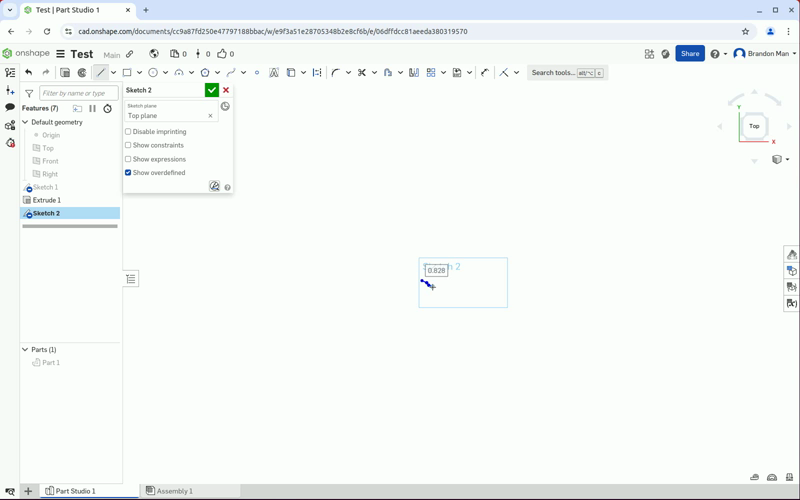
key_down(shift)
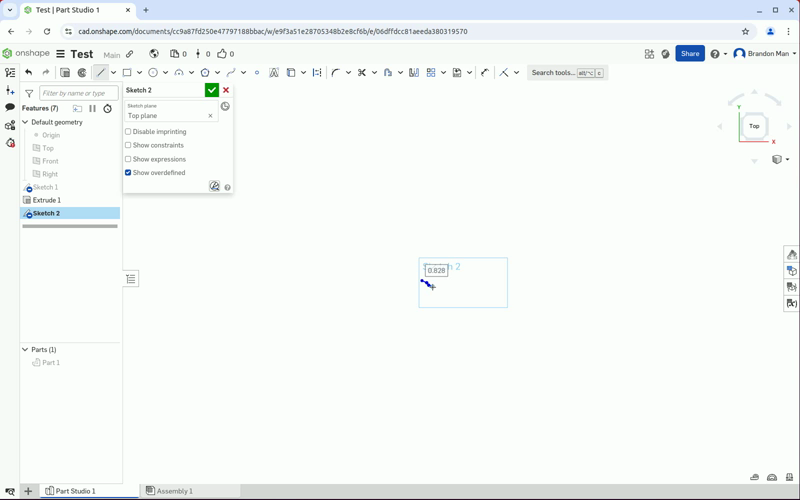
mouse_move(462, 286)
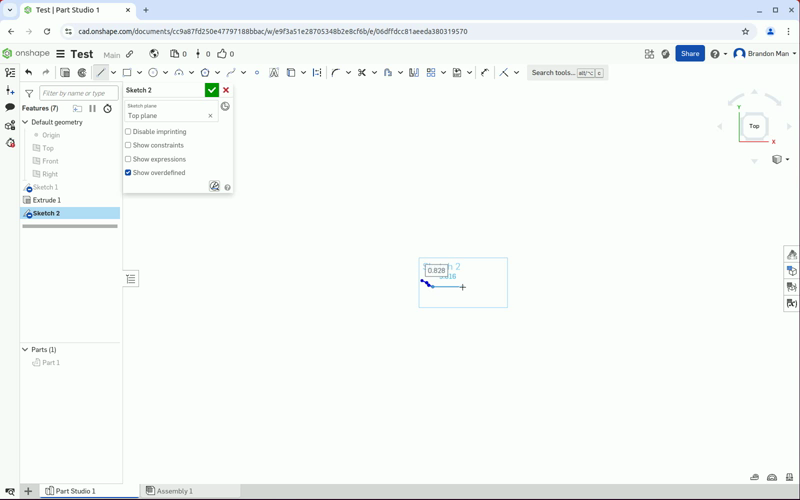
mouse_move(435, 286)
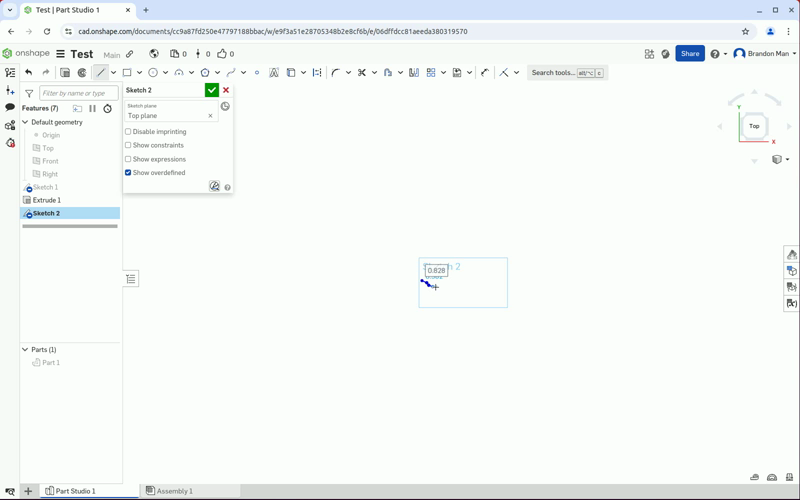
scroll(6)
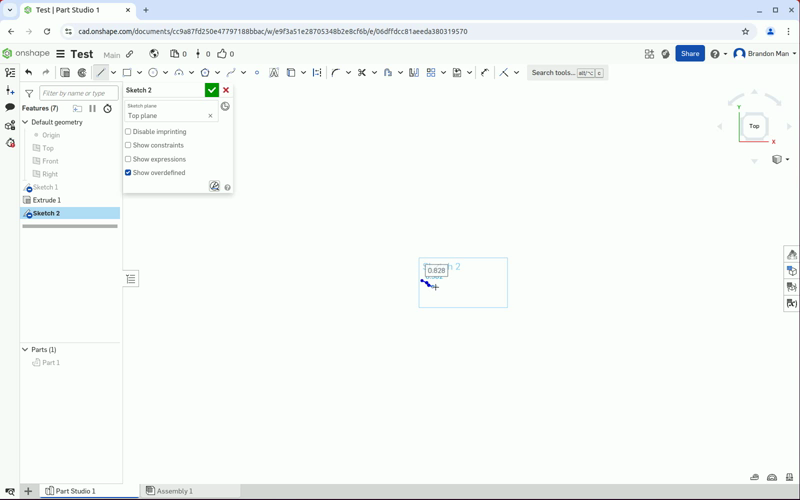
scroll(6)
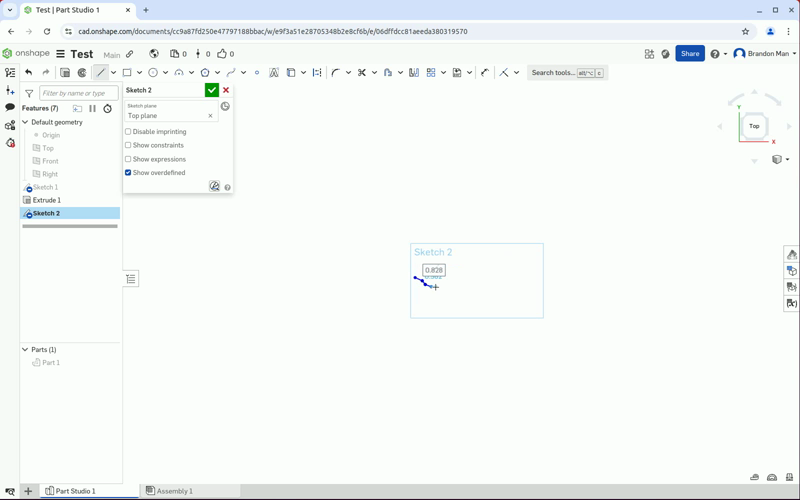
scroll(6)
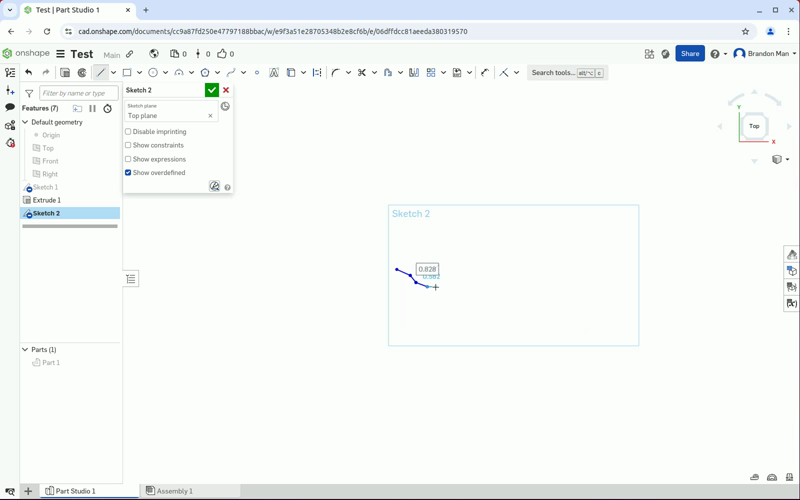
scroll(6)
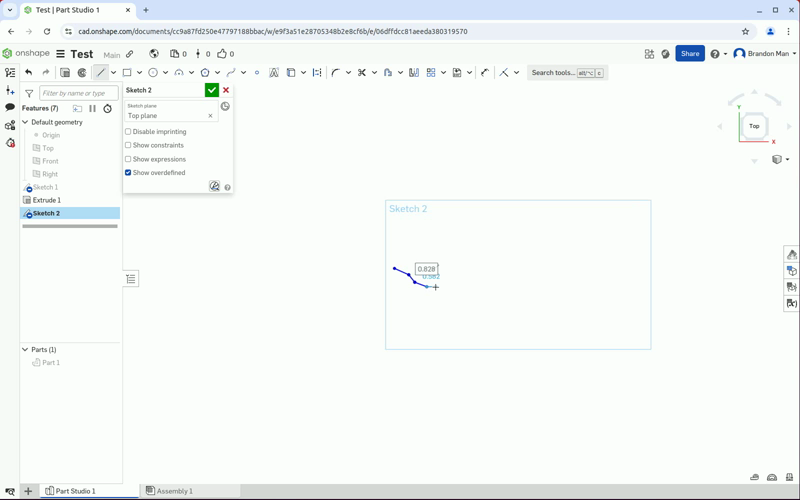
scroll(6)
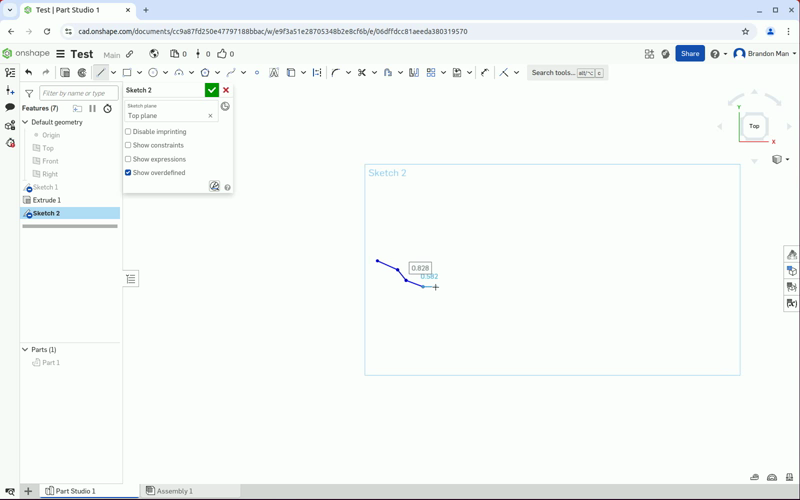
scroll(6)
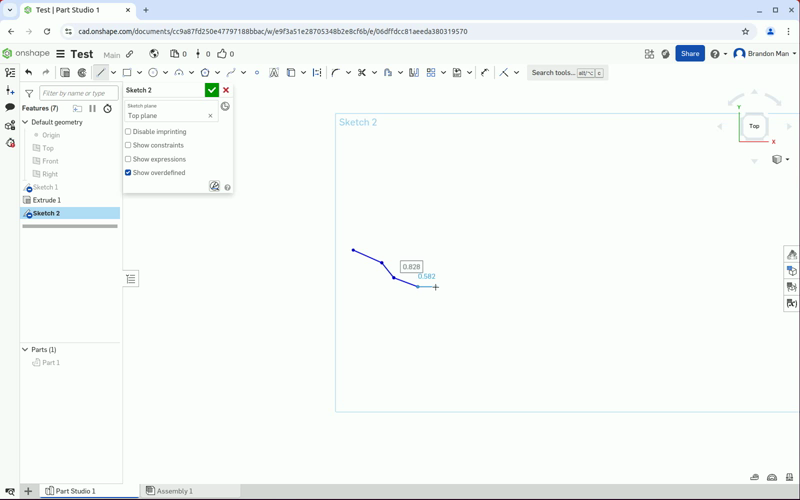
scroll(6)
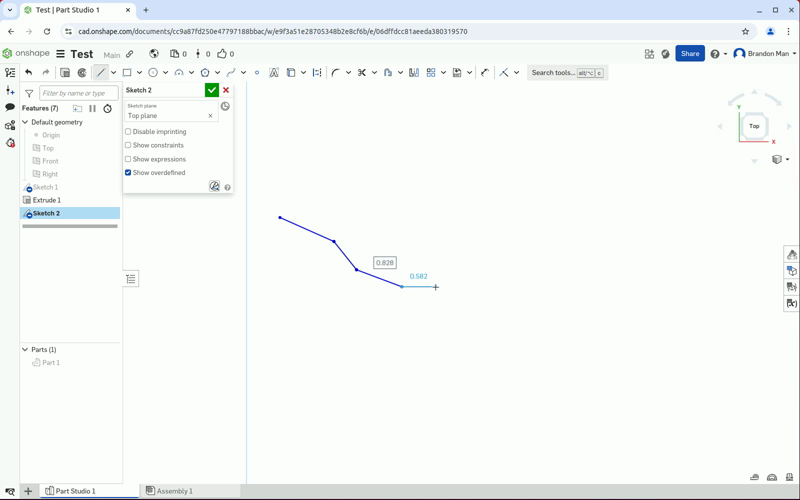
click(435, 286)
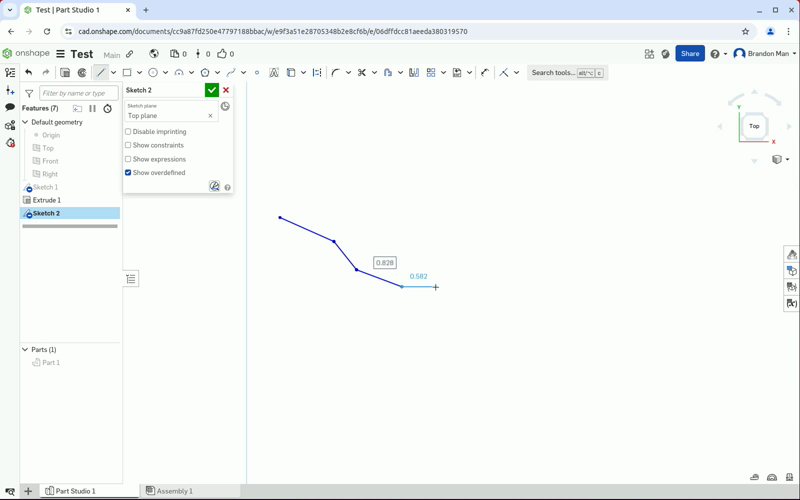
scroll(-6)
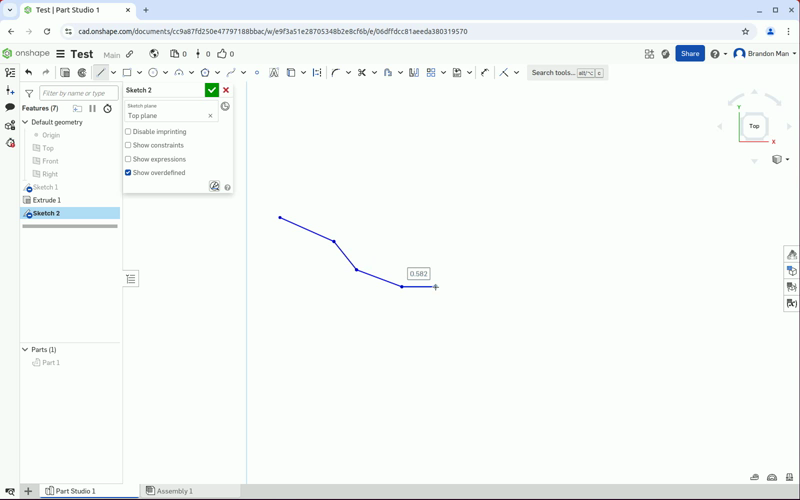
scroll(-6)
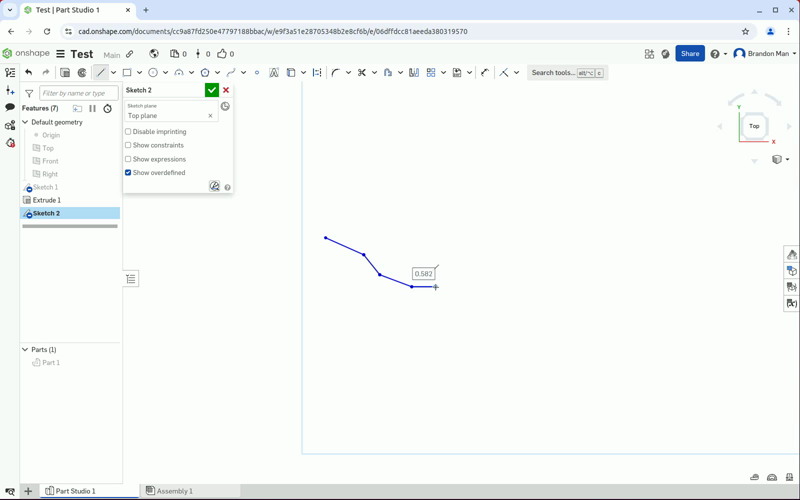
scroll(-6)
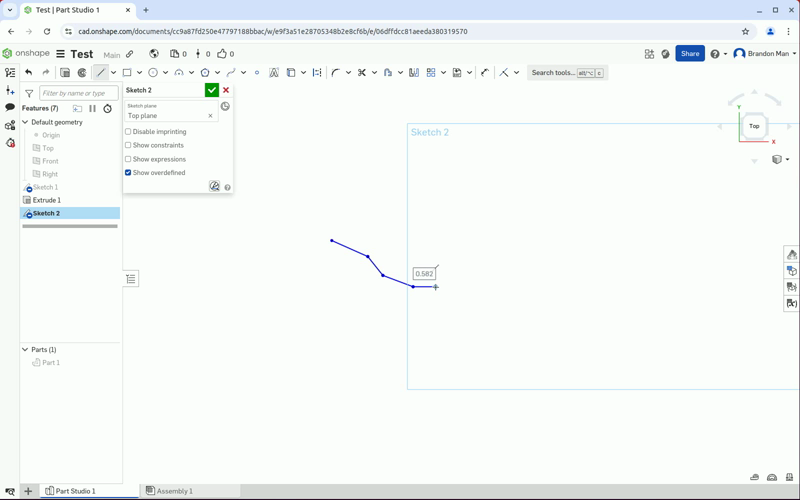
scroll(-6)
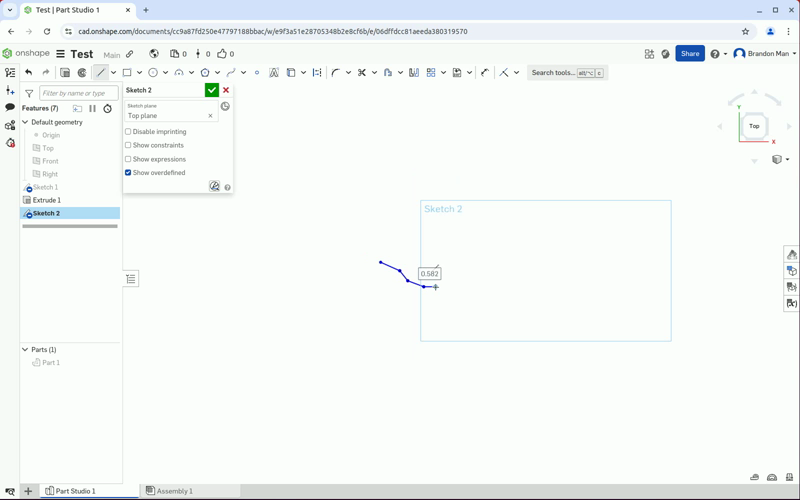
scroll(-6)
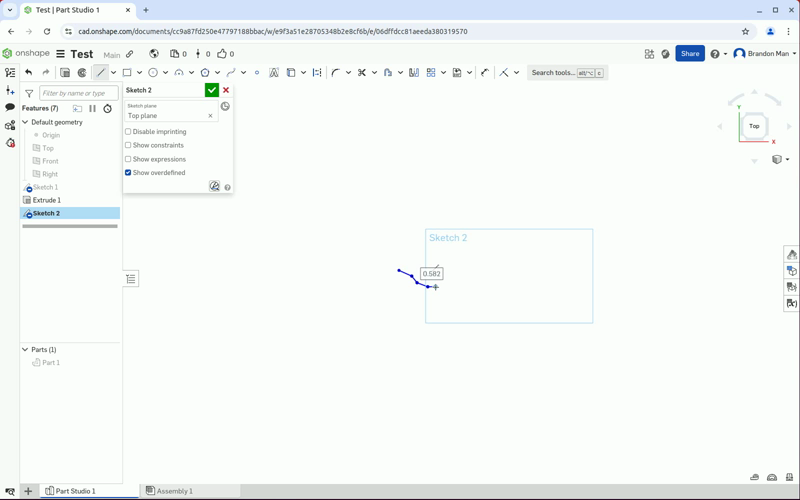
scroll(-6)
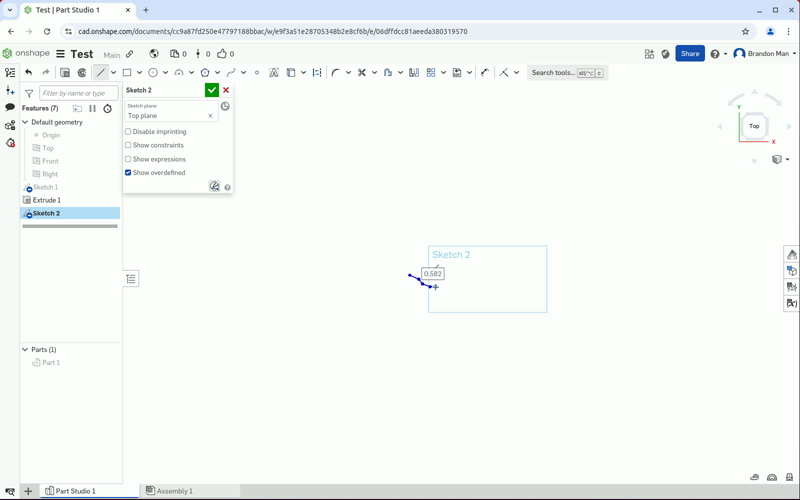
scroll(-6)
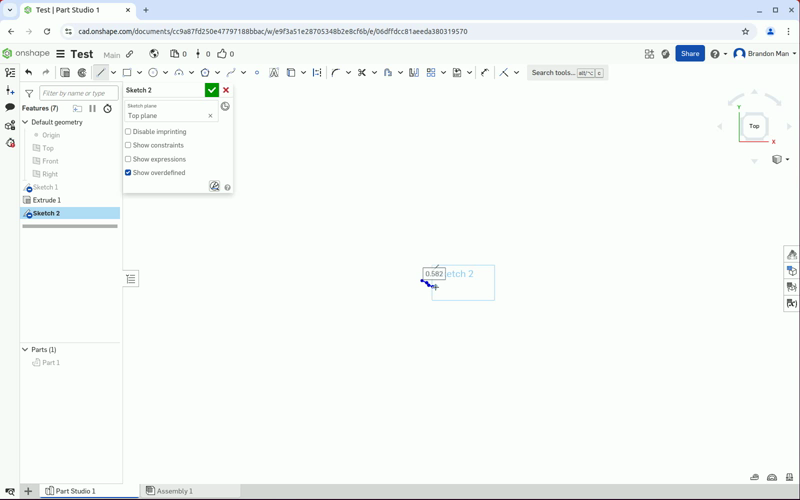
key_up(shift)
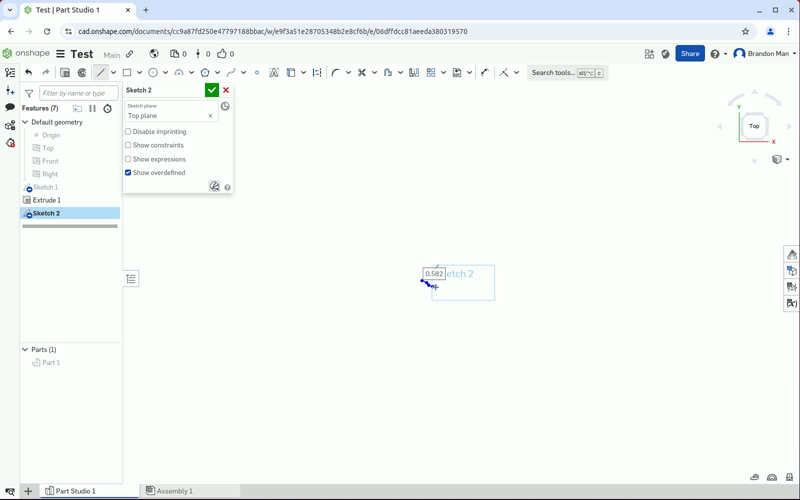
key_down(shift)
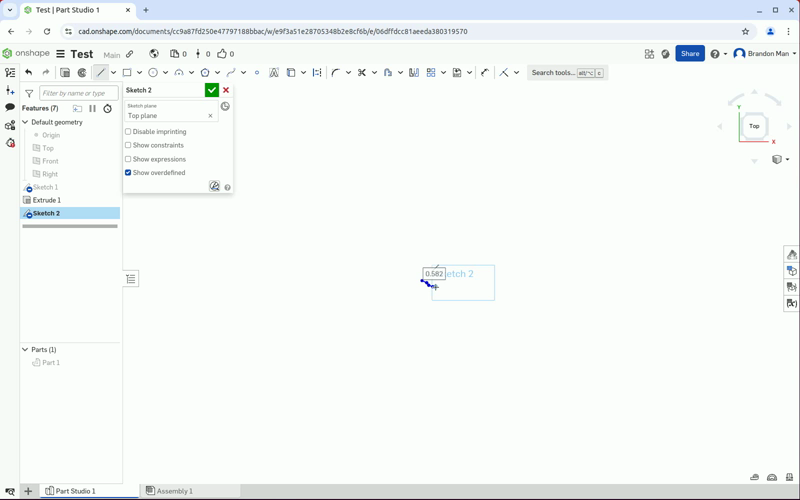
mouse_move(465, 286)
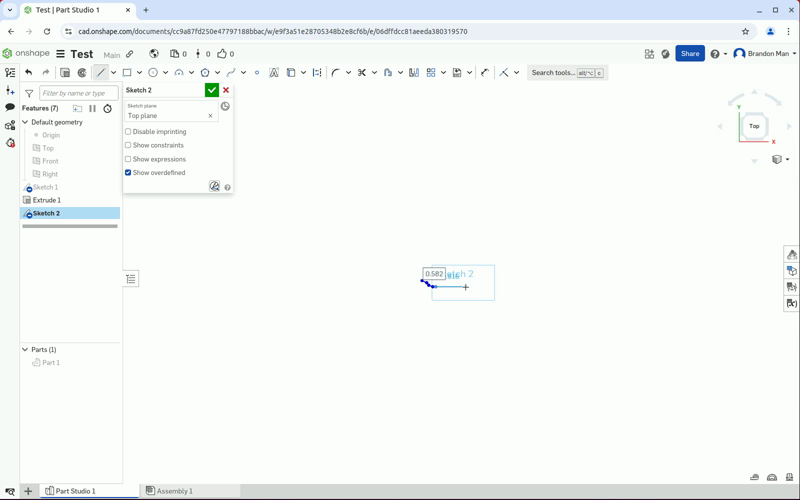
mouse_move(440, 288)
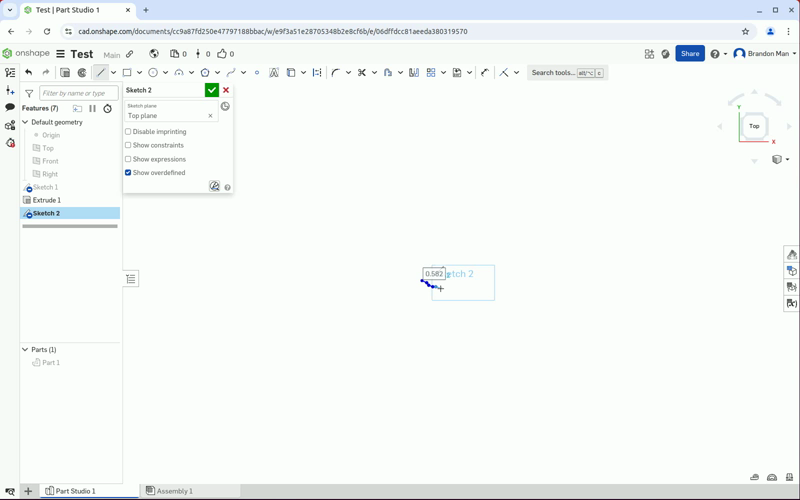
scroll(6)
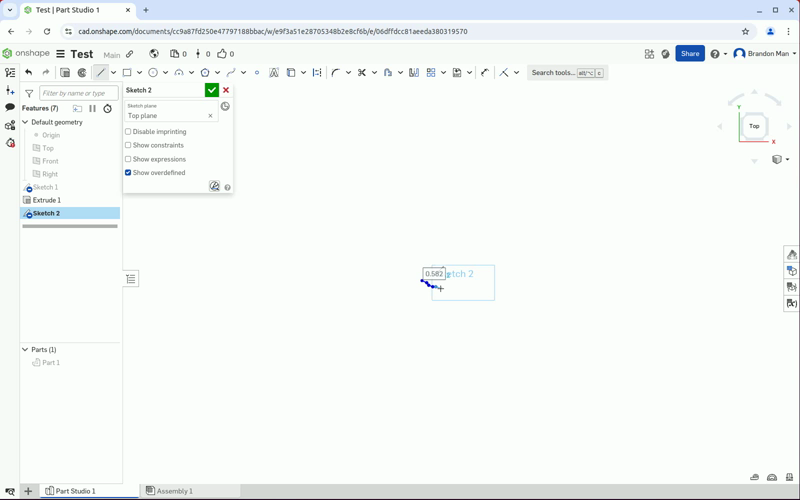
scroll(6)
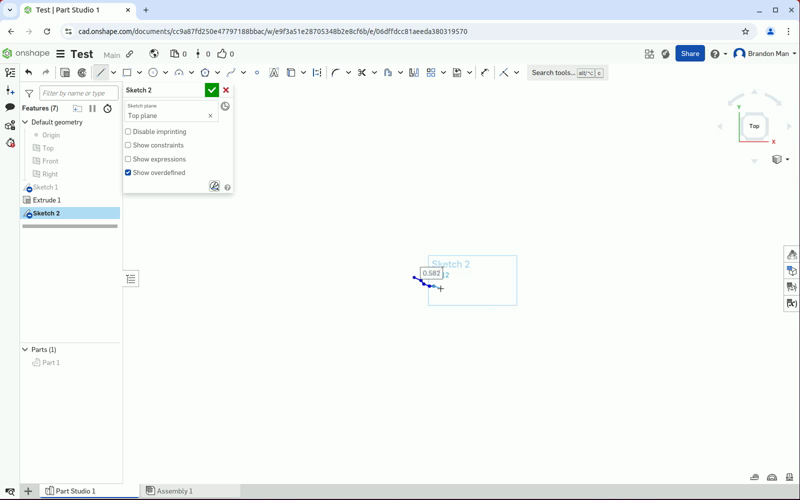
scroll(6)
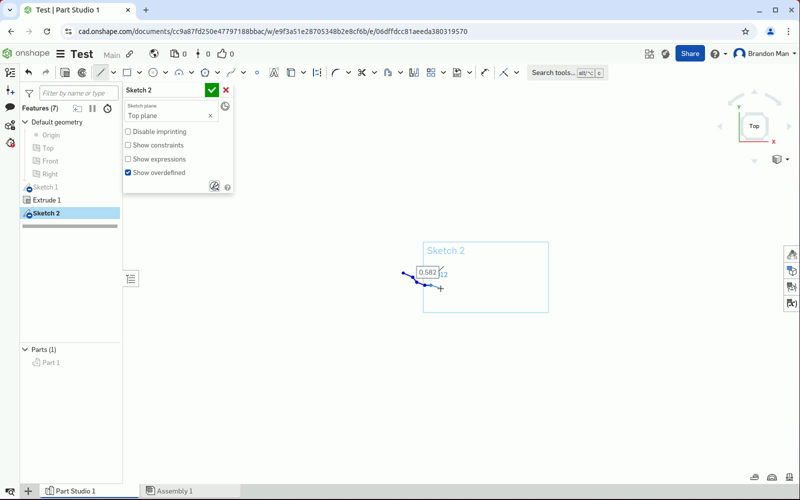
scroll(6)
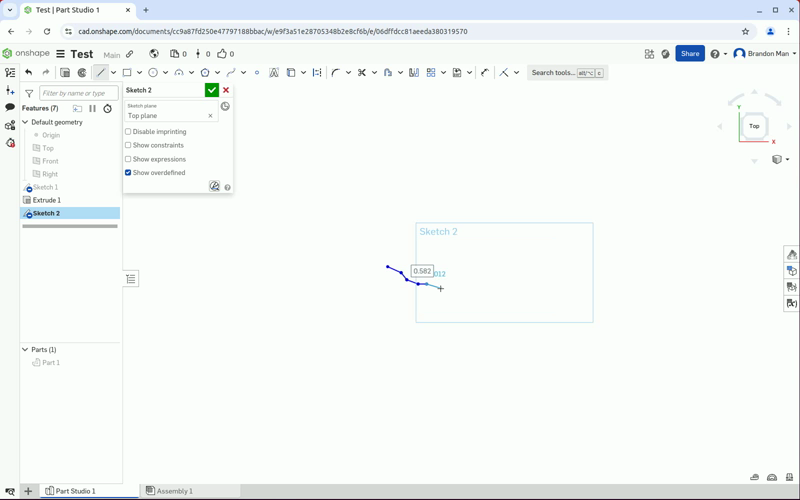
scroll(6)
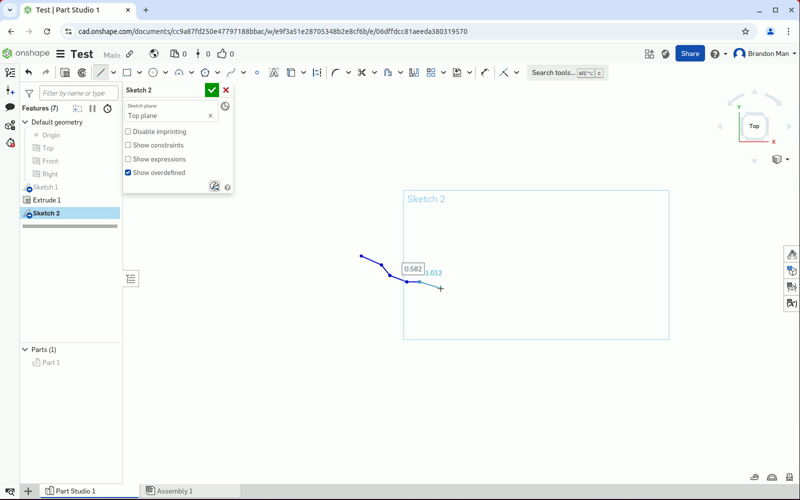
scroll(6)
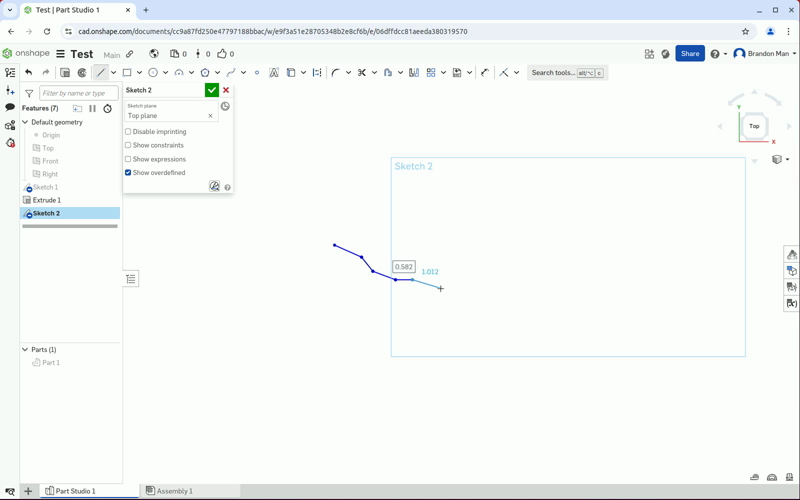
scroll(6)
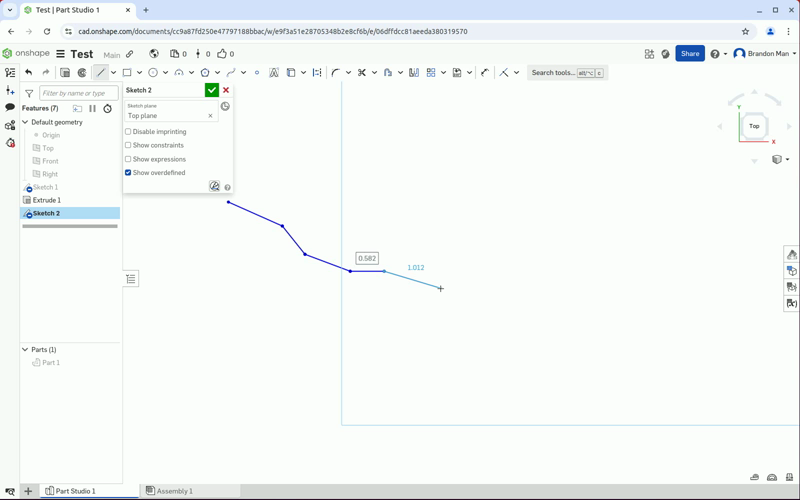
click(440, 288)
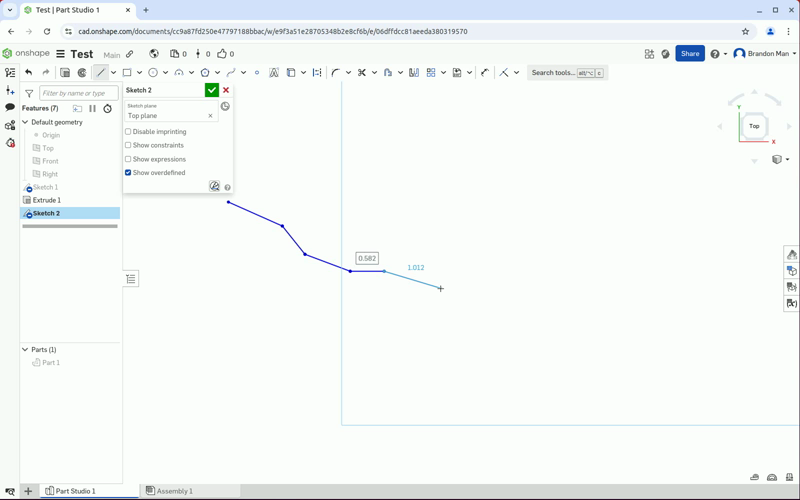
scroll(-6)
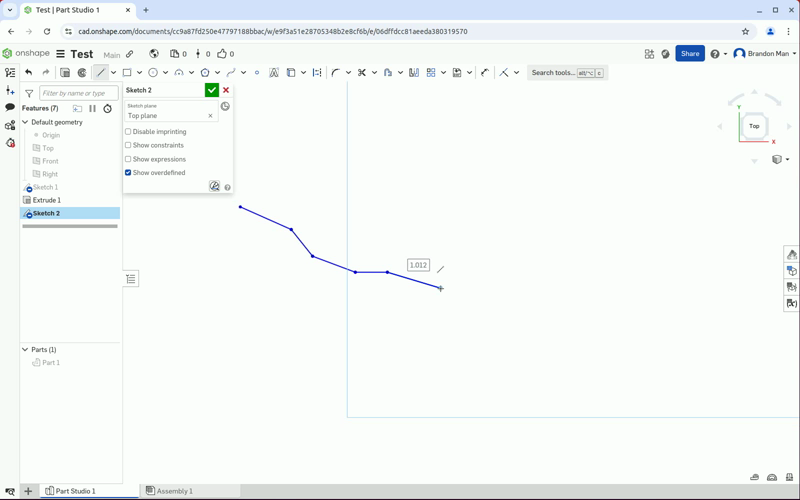
scroll(-6)
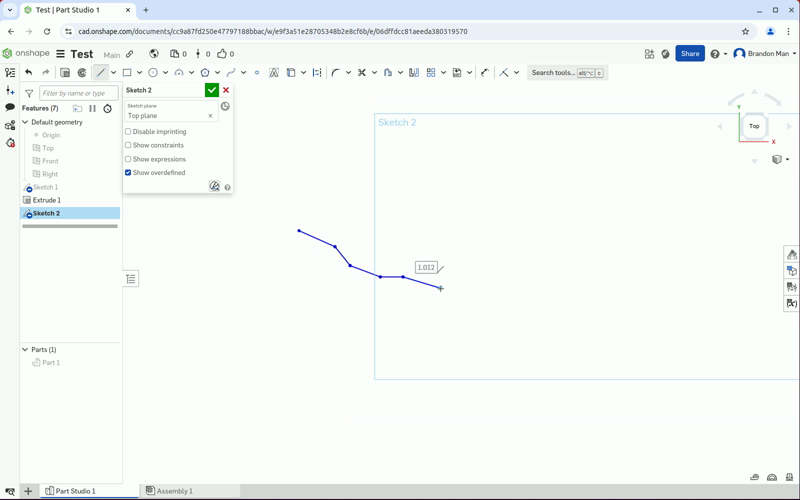
scroll(-6)
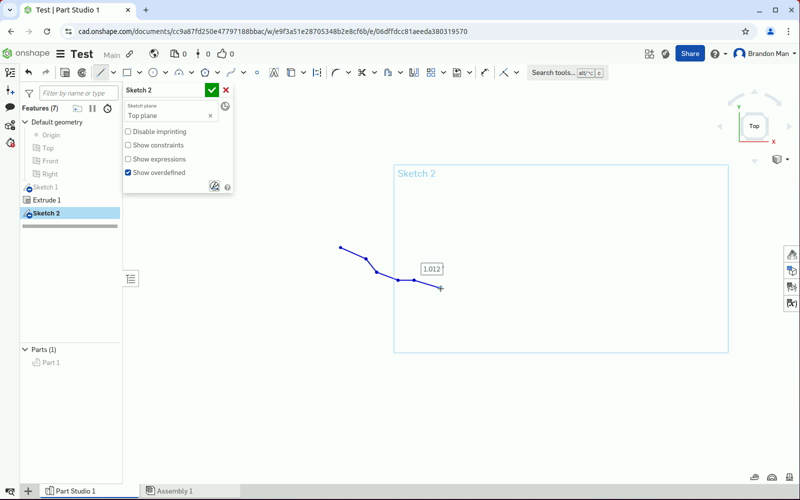
scroll(-6)
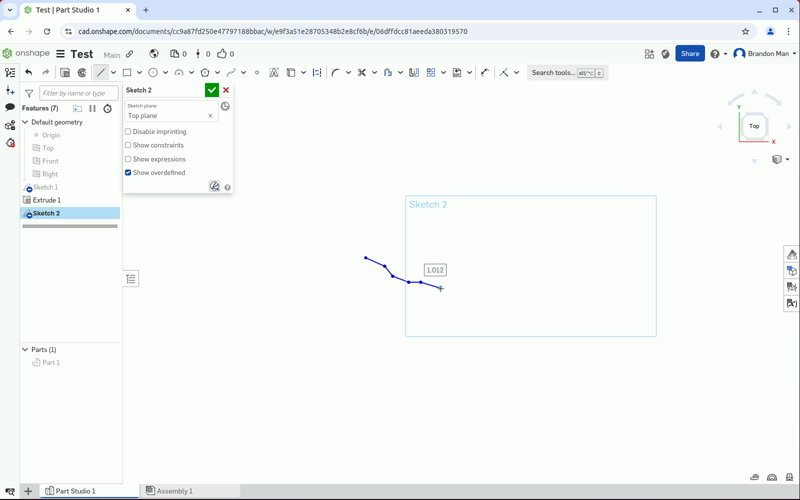
scroll(-6)
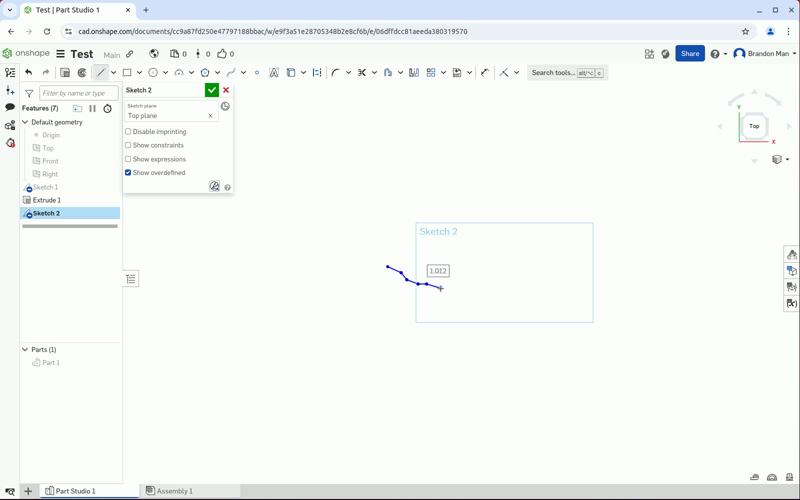
scroll(-6)
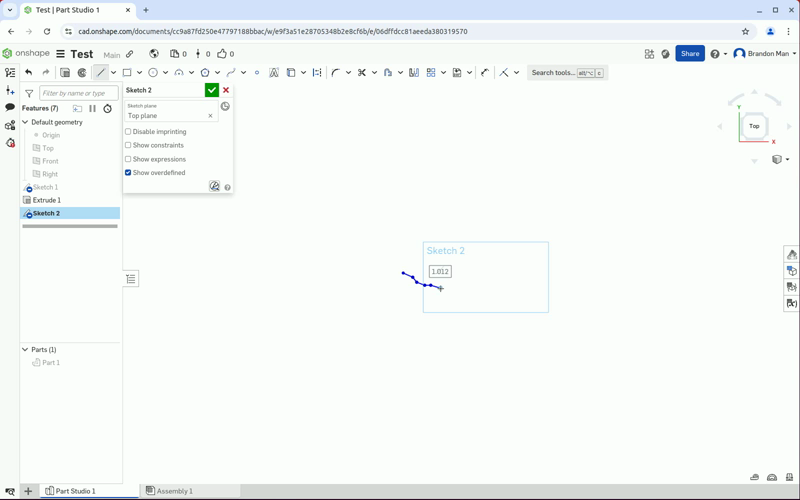
scroll(-6)
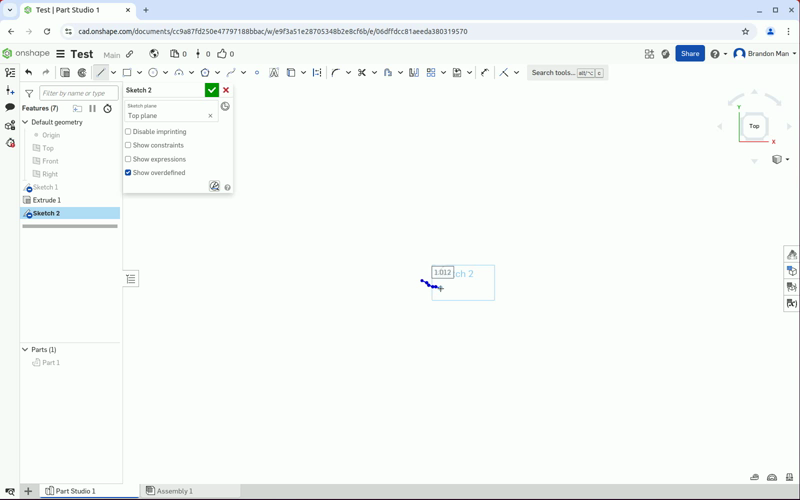
key_up(shift)
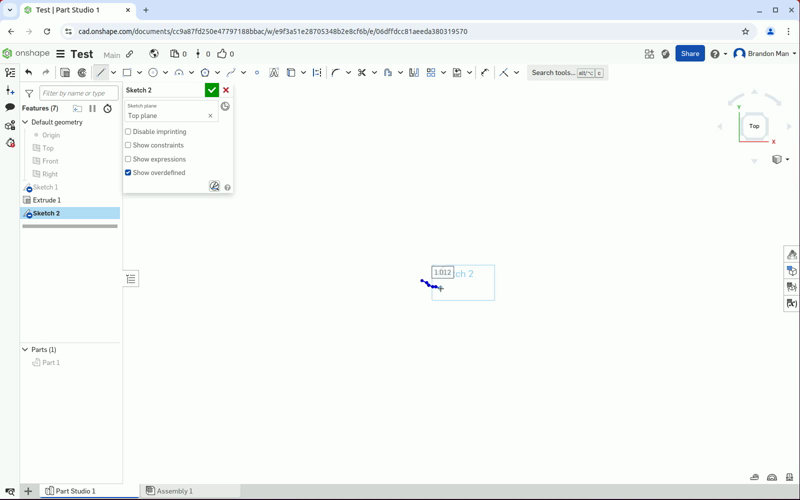
key_down(shift)
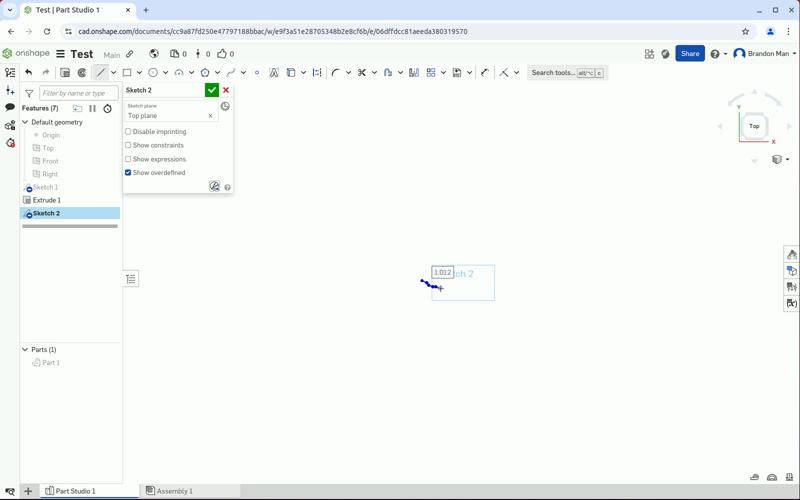
mouse_move(470, 288)
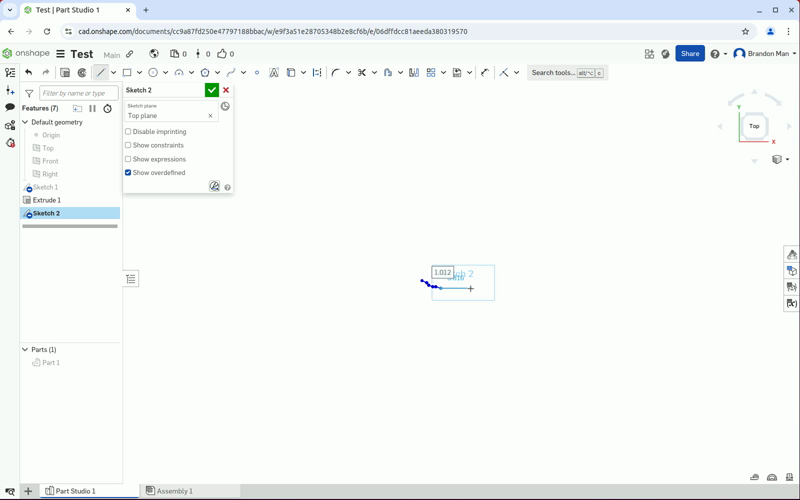
mouse_move(440, 273)
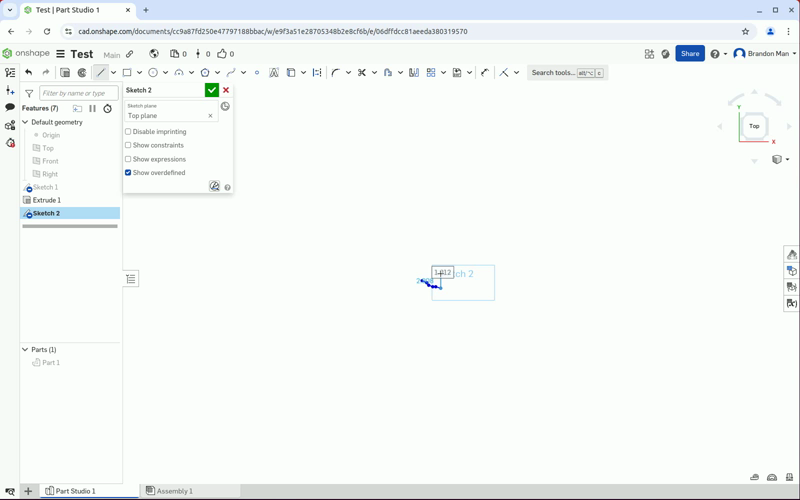
click(440, 273)
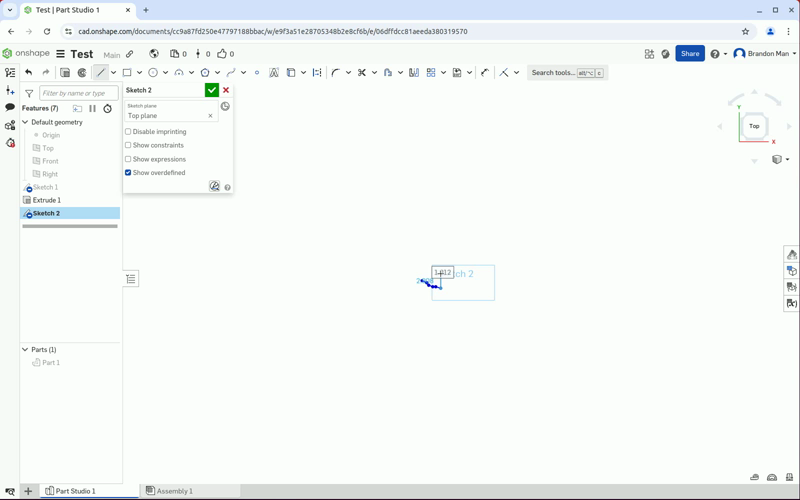
key_up(shift)
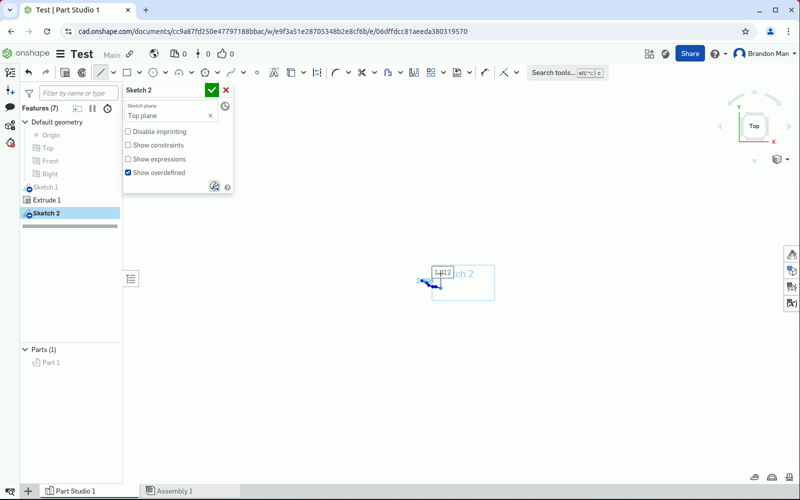
key_down(shift)
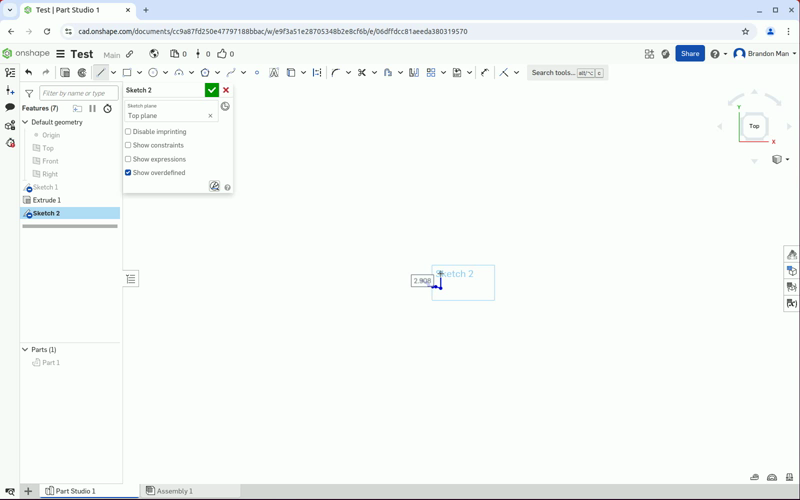
mouse_move(470, 273)
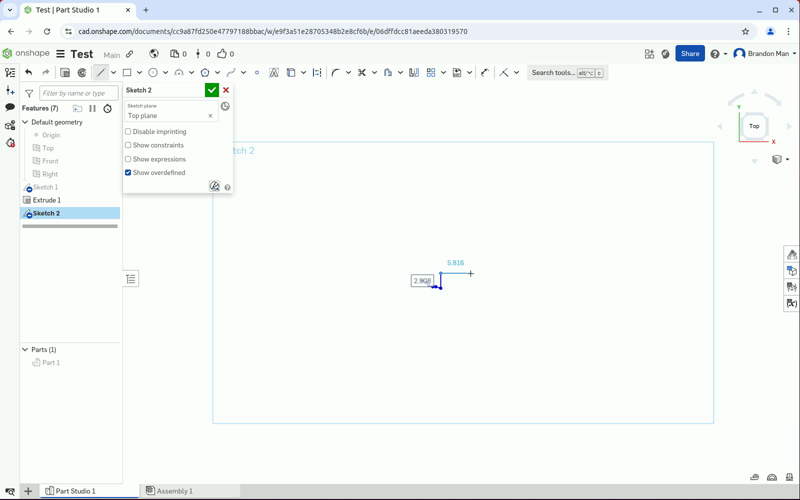
mouse_move(435, 274)
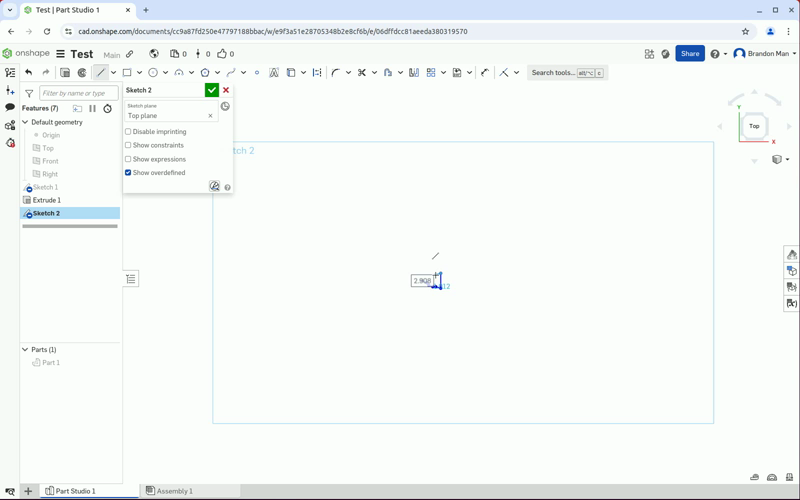
scroll(6)
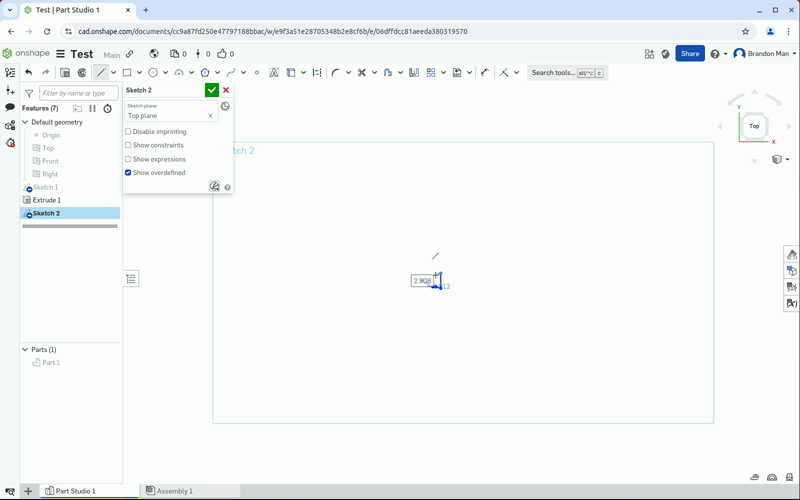
scroll(6)
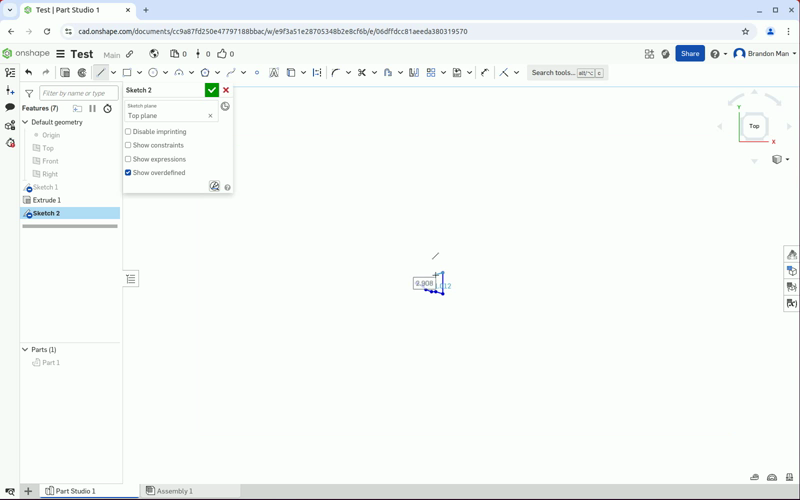
scroll(6)
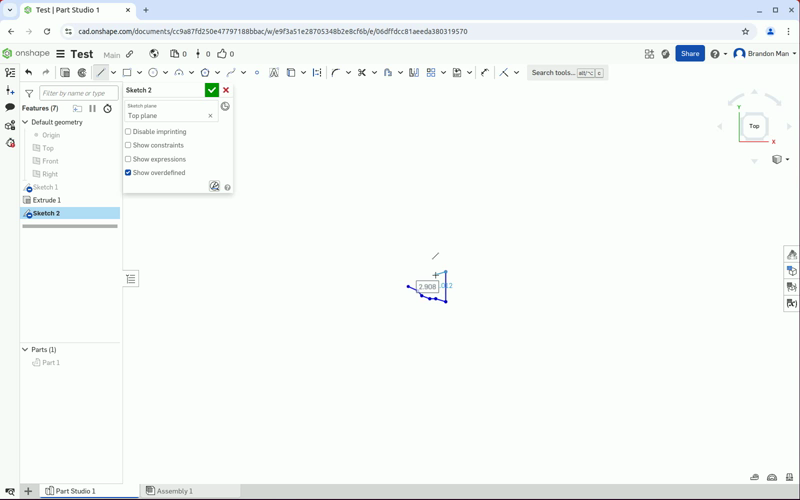
scroll(6)
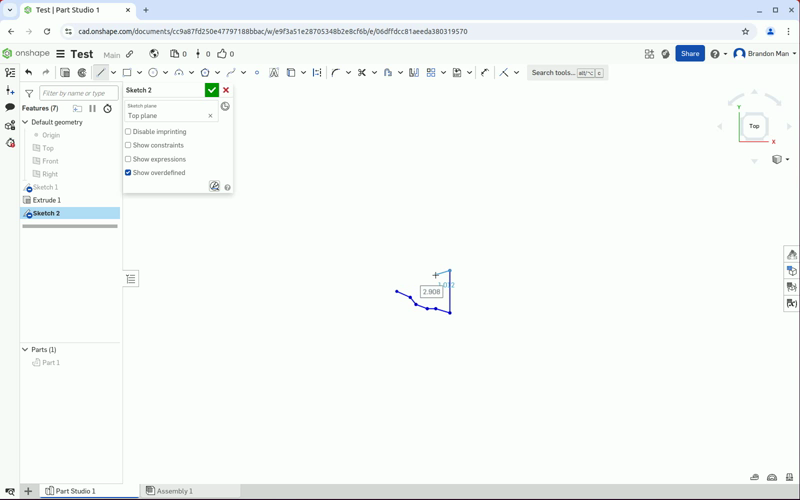
scroll(6)
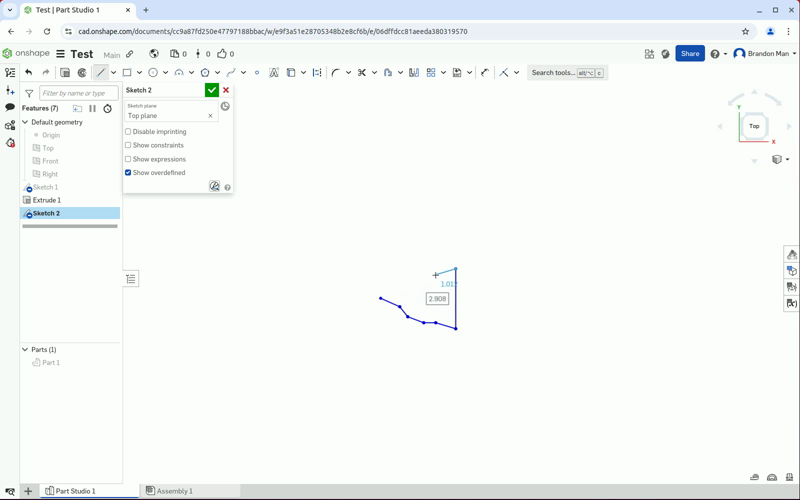
scroll(6)
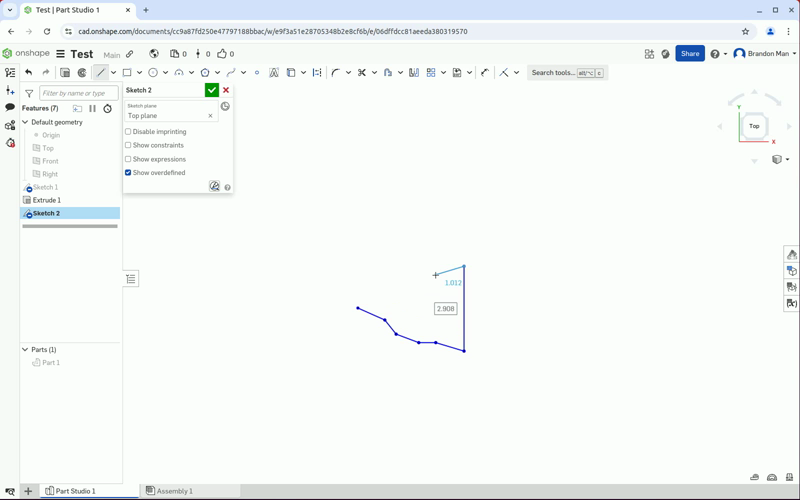
scroll(6)
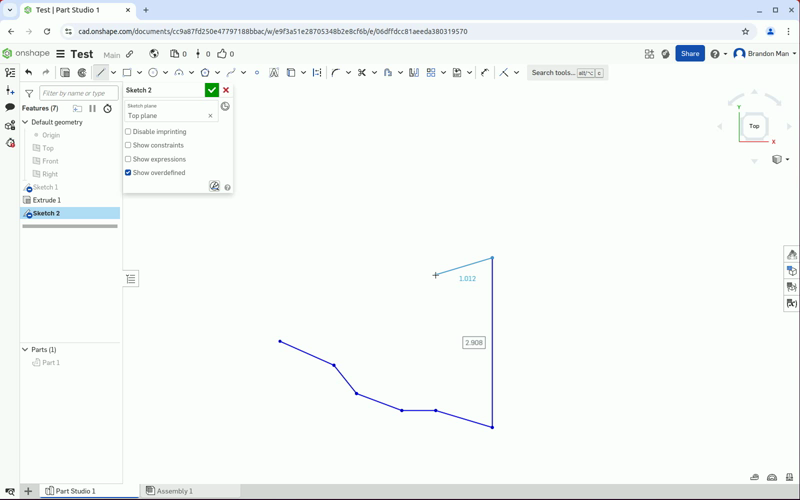
click(435, 274)
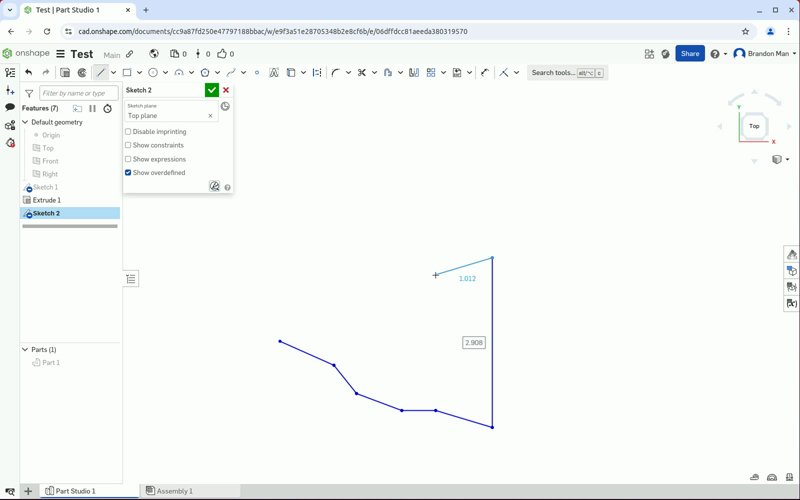
scroll(-6)
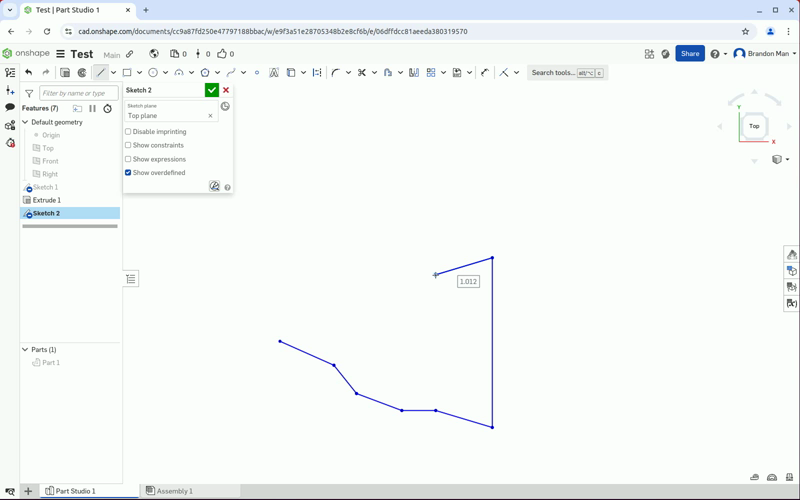
scroll(-6)
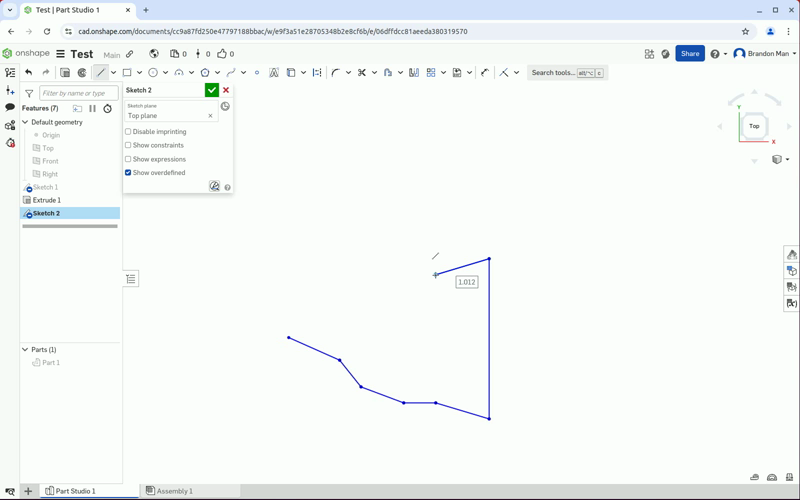
scroll(-6)
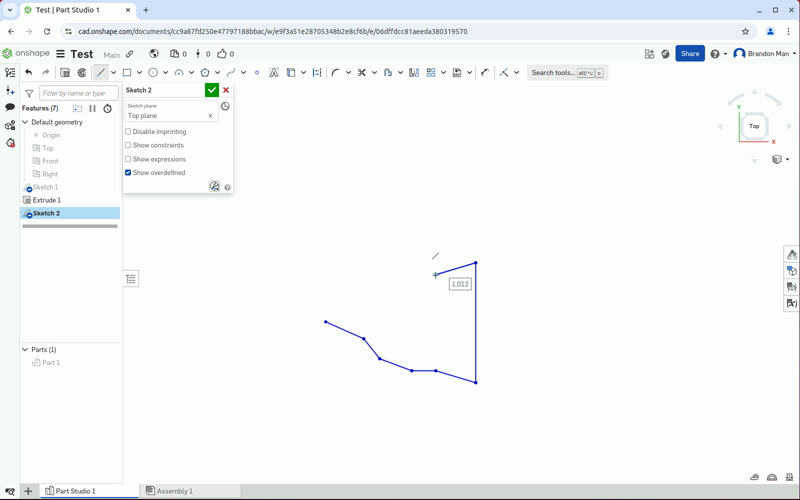
scroll(-6)
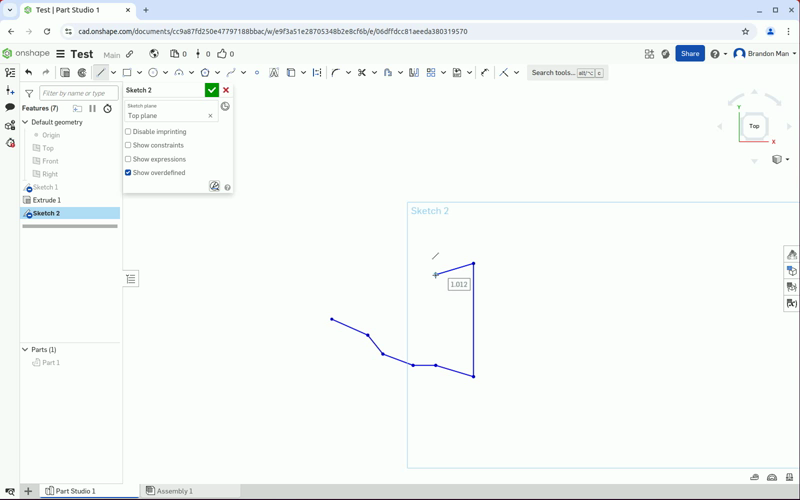
scroll(-6)
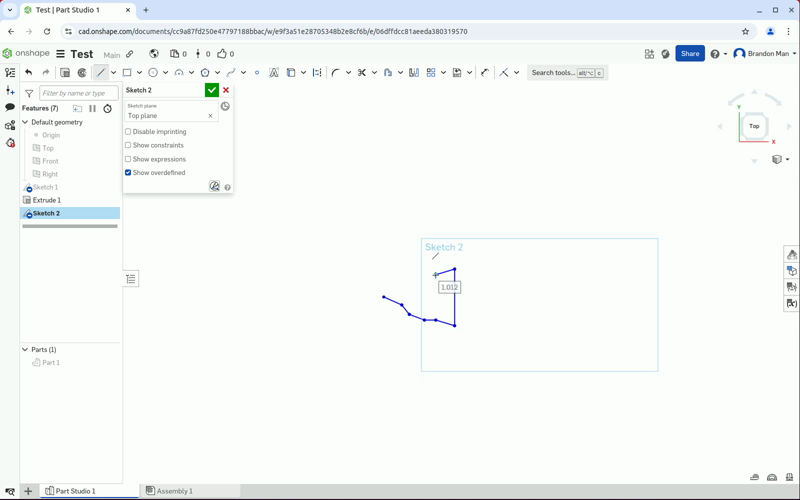
scroll(-6)
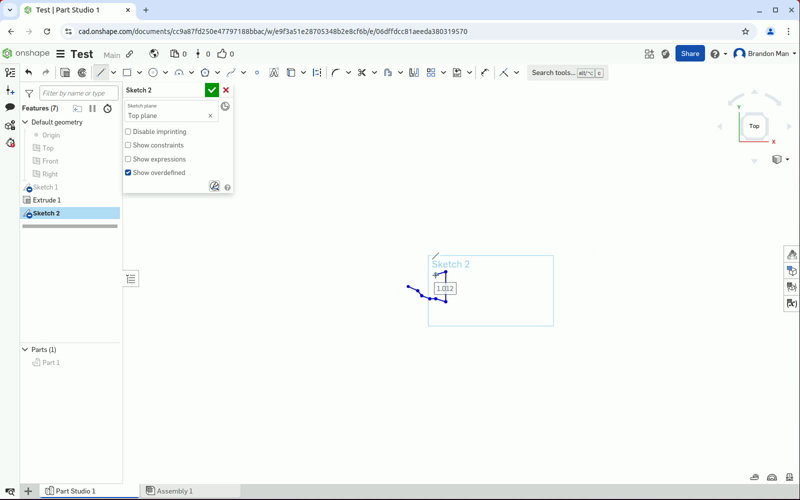
scroll(-6)
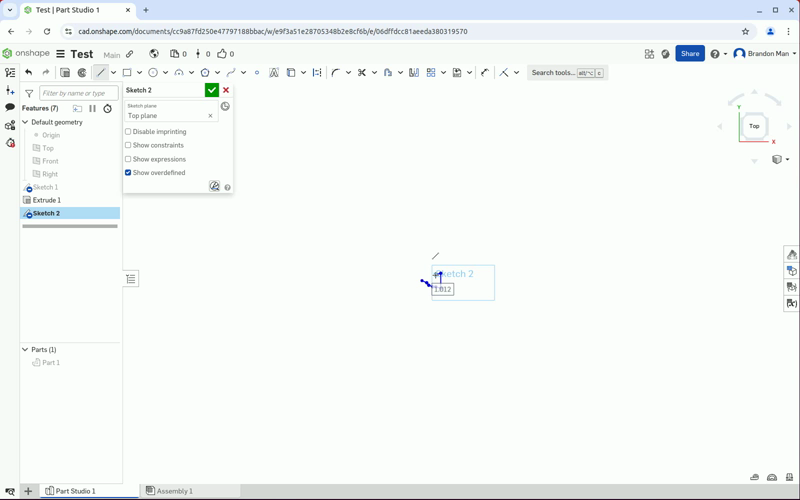
key_up(shift)
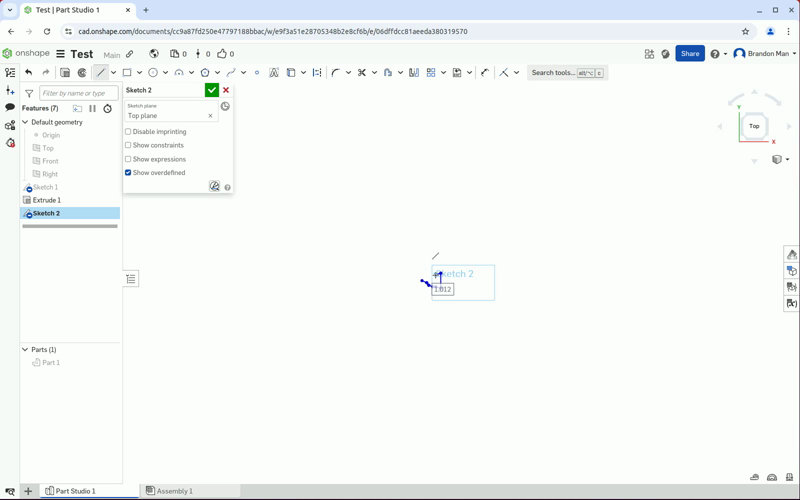
key_down(shift)
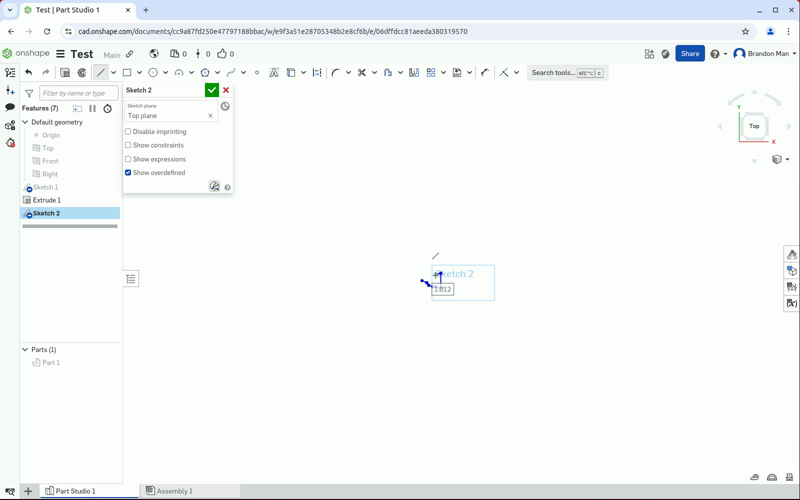
mouse_move(465, 274)
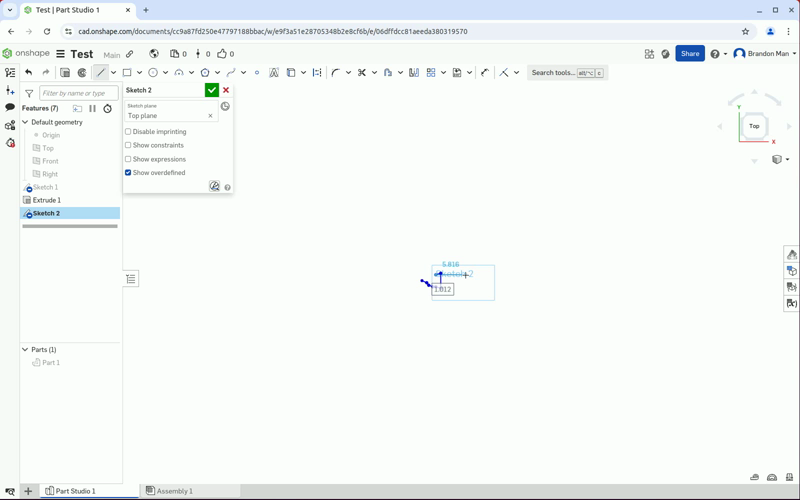
mouse_move(434, 277)
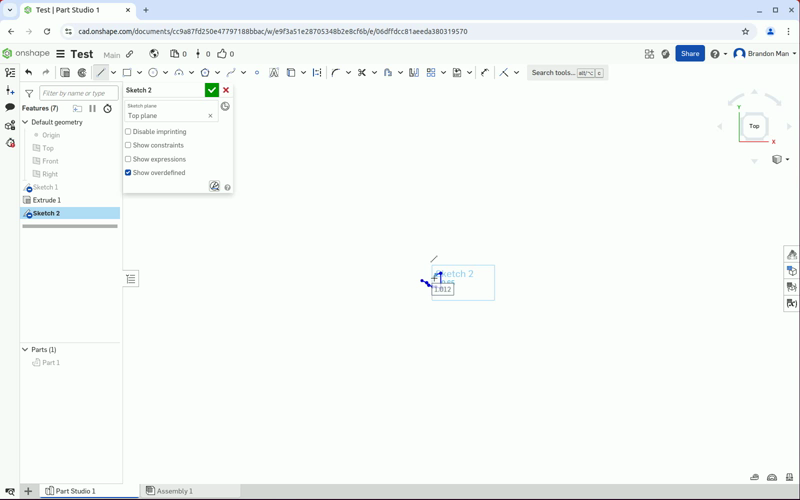
scroll(6)
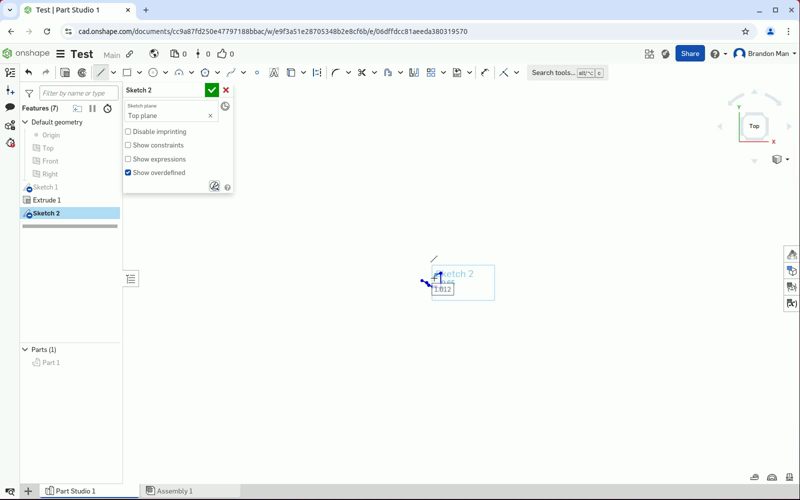
scroll(6)
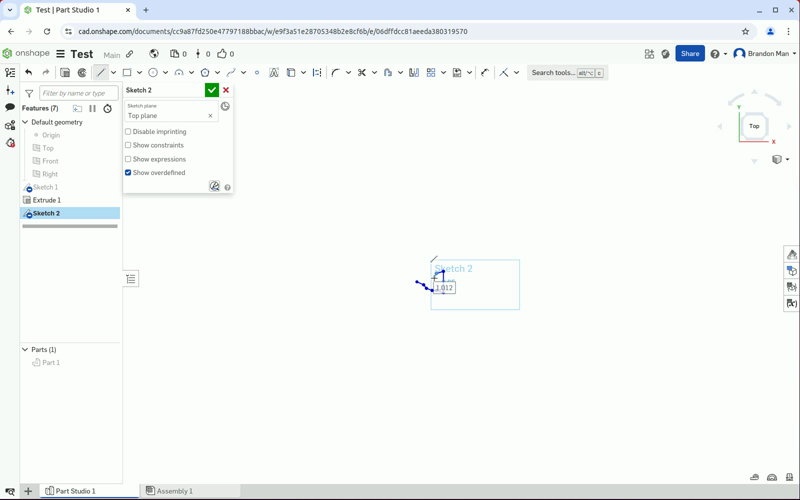
scroll(6)
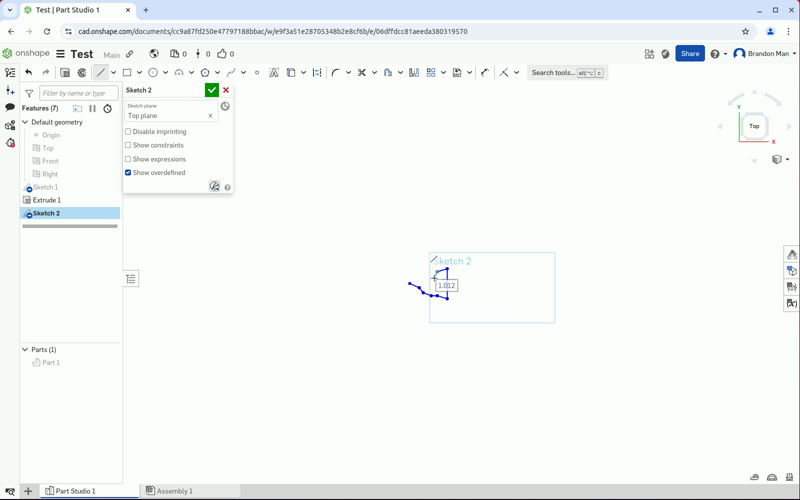
scroll(6)
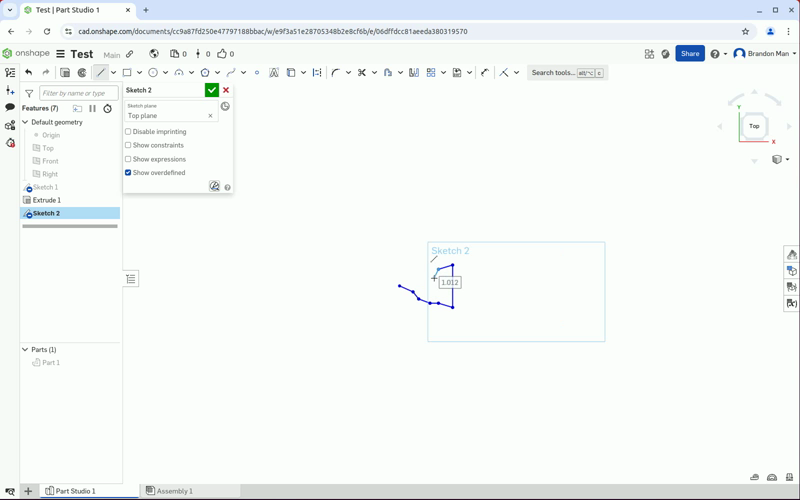
scroll(6)
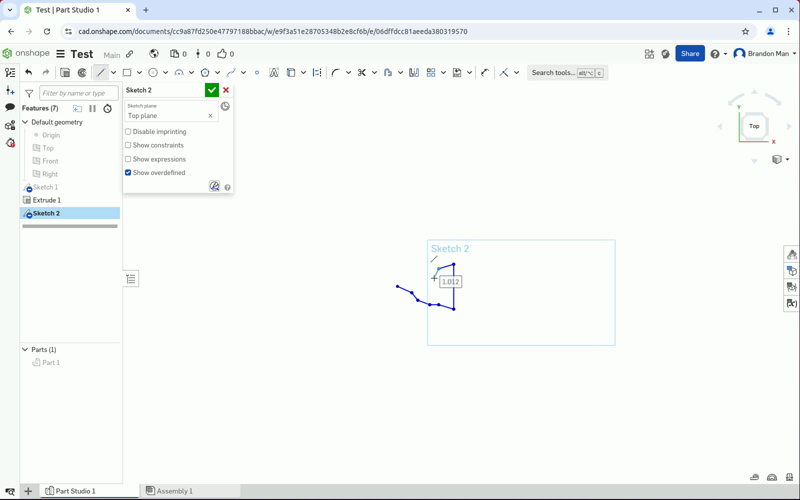
scroll(6)
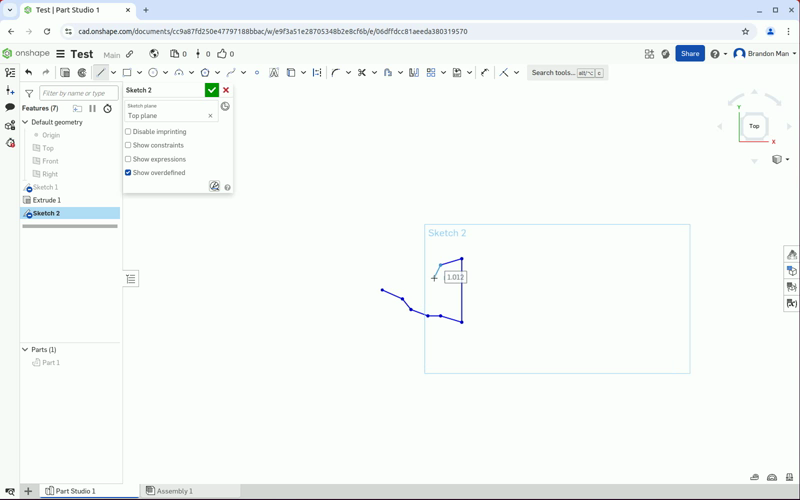
scroll(6)
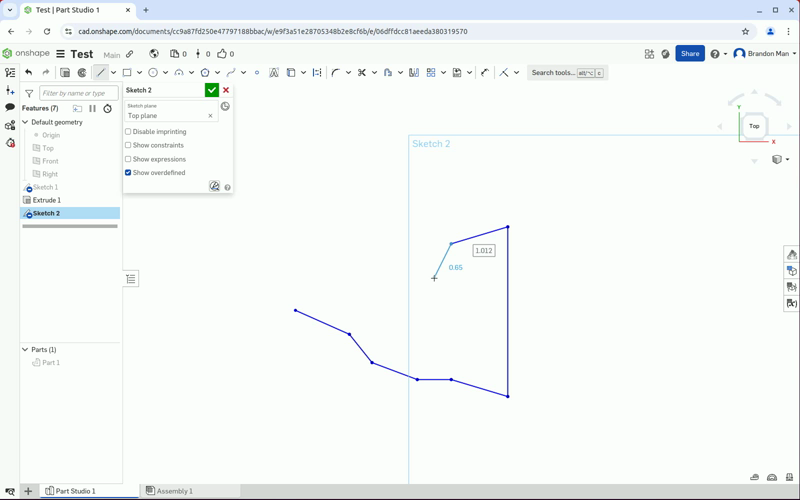
click(434, 277)
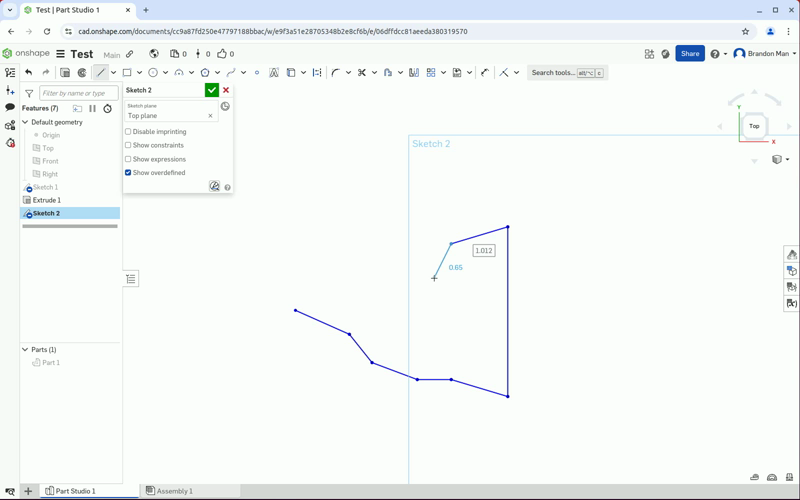
scroll(-6)
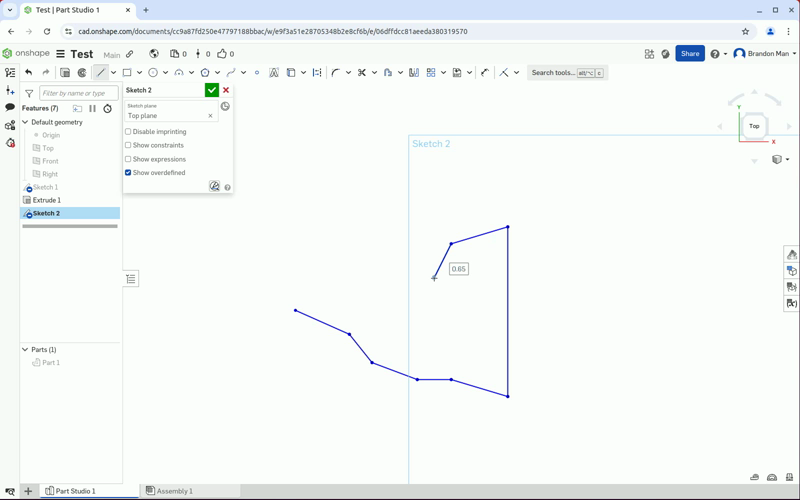
scroll(-6)
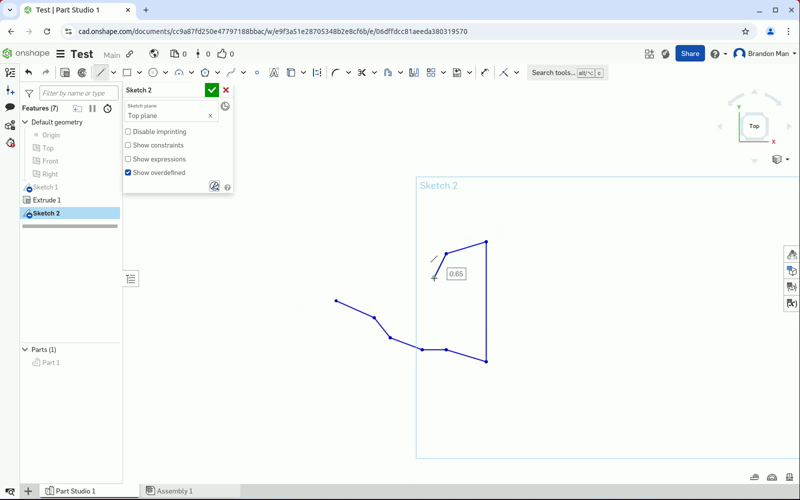
scroll(-6)
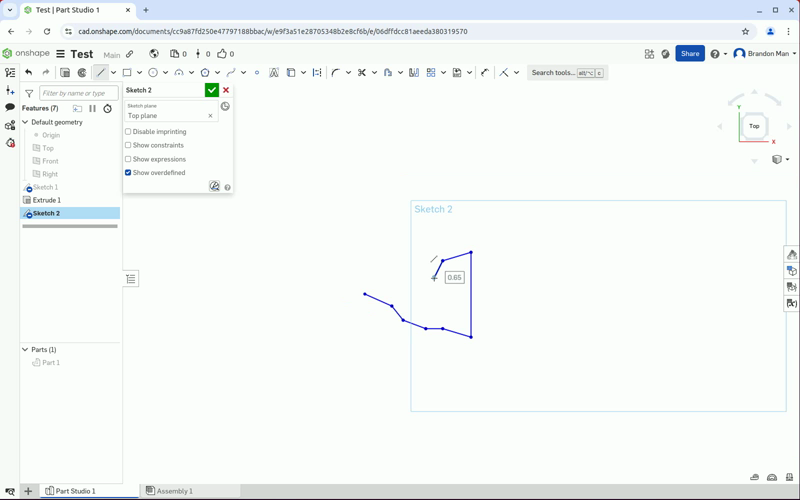
scroll(-6)
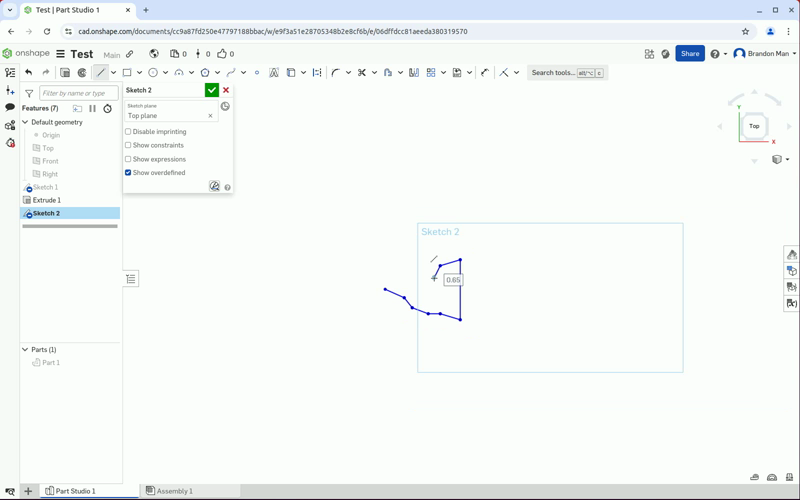
scroll(-6)
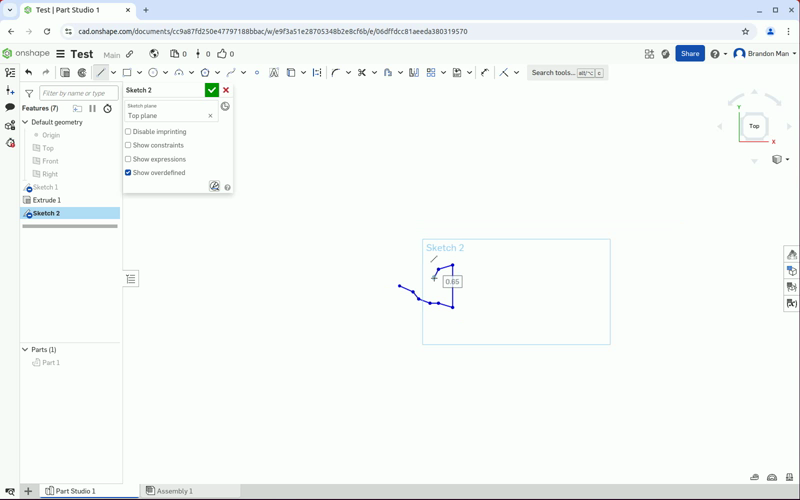
scroll(-6)
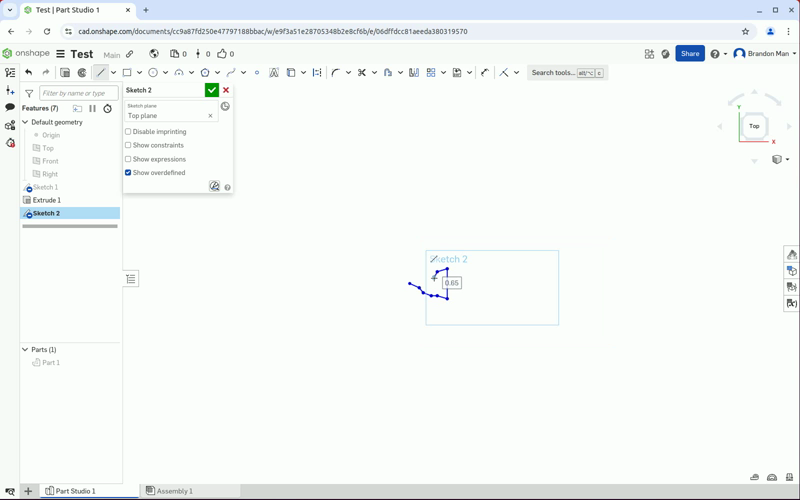
scroll(-6)
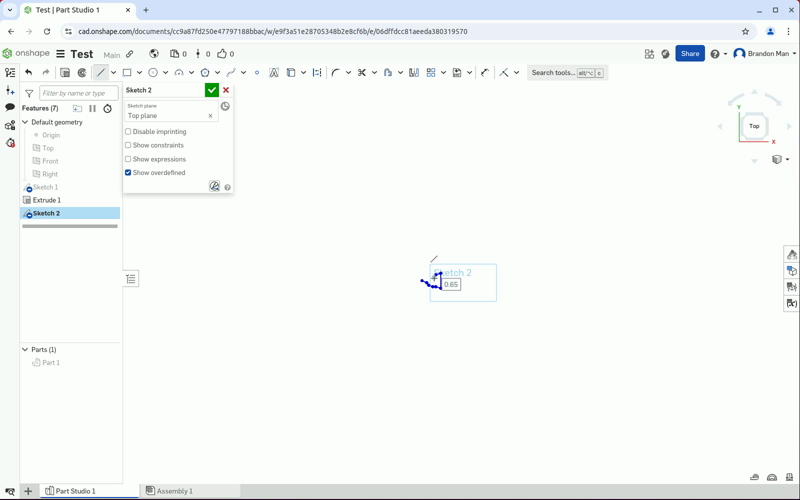
key_up(shift)
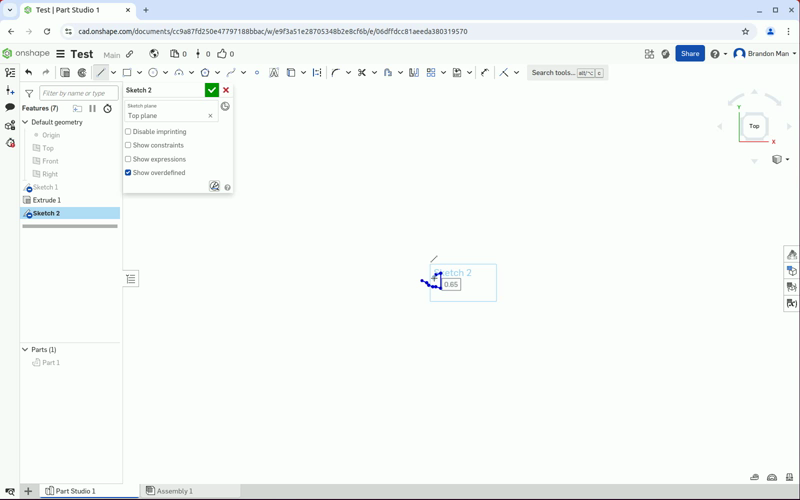
key_down(shift)
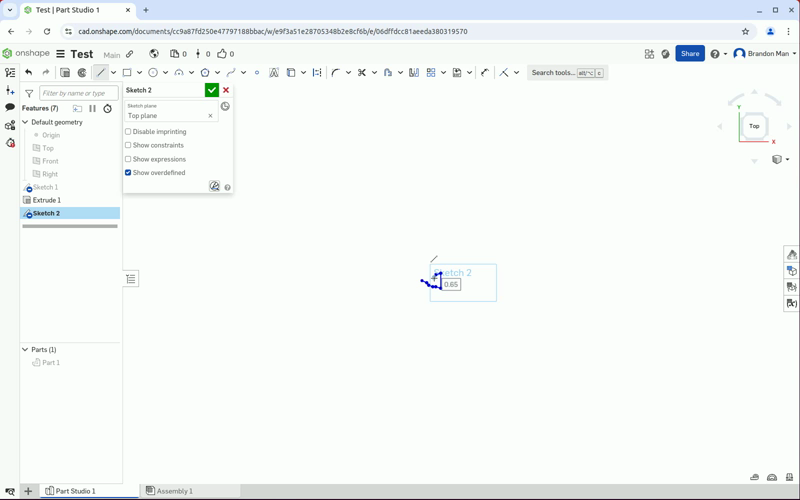
mouse_move(464, 277)
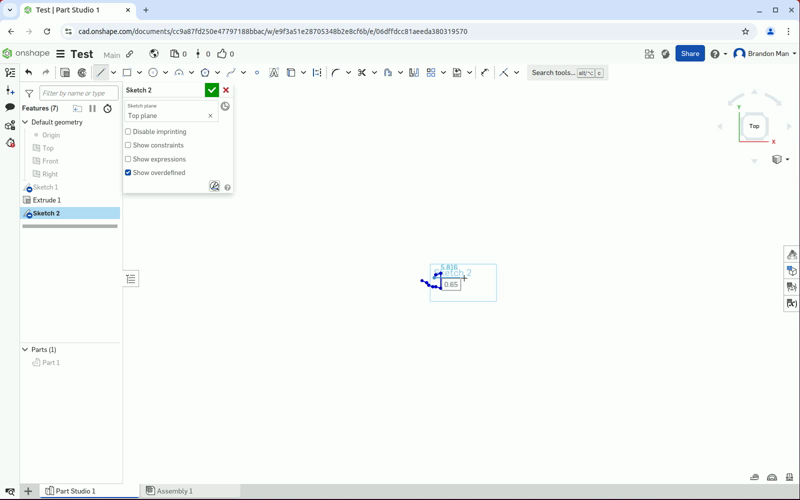
mouse_move(430, 279)
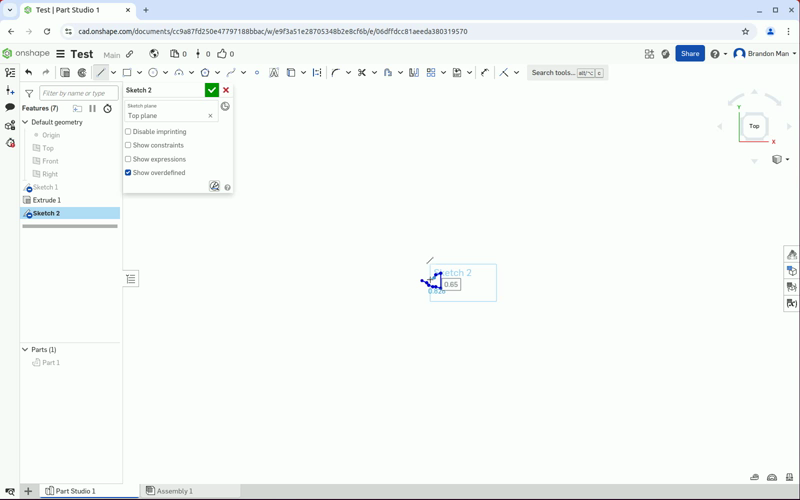
scroll(6)
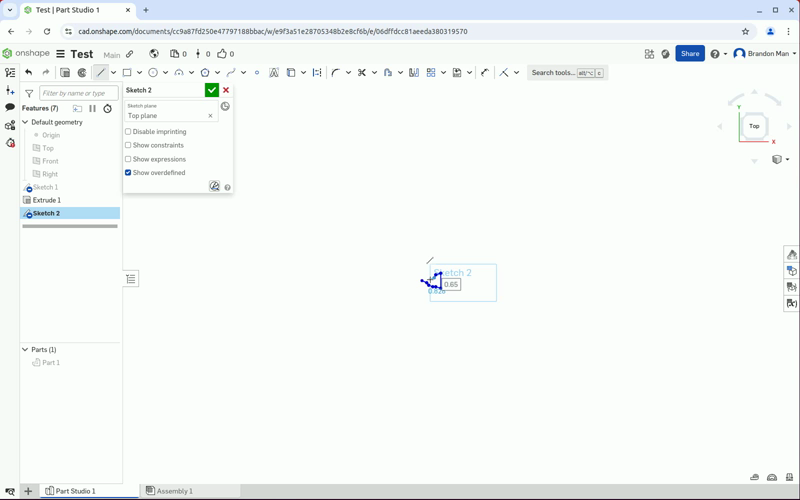
scroll(6)
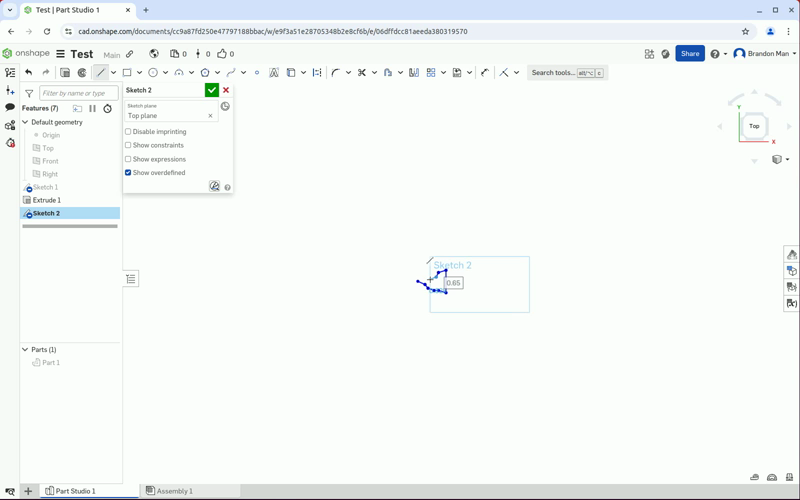
scroll(6)
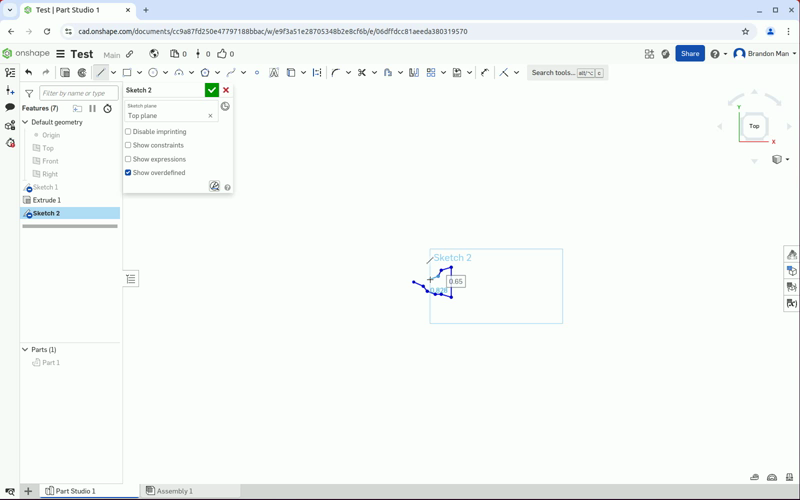
scroll(6)
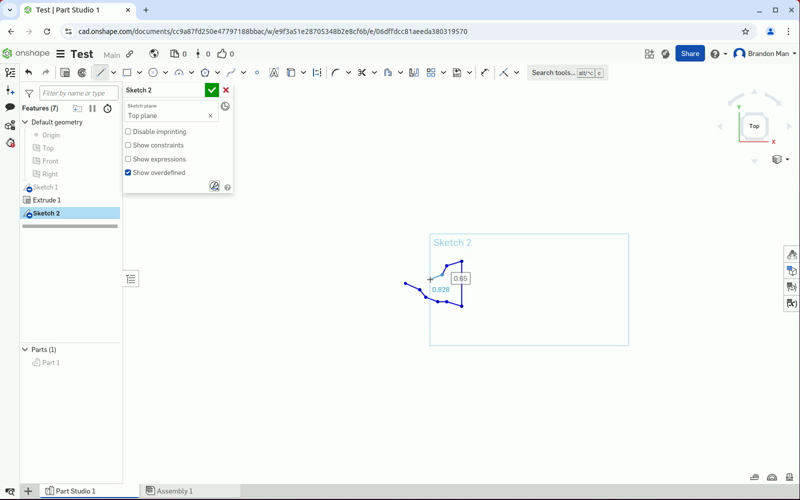
scroll(6)
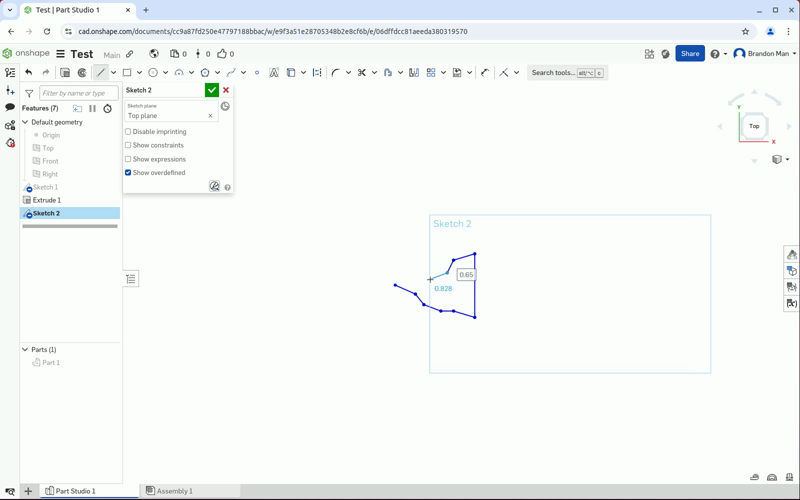
scroll(6)
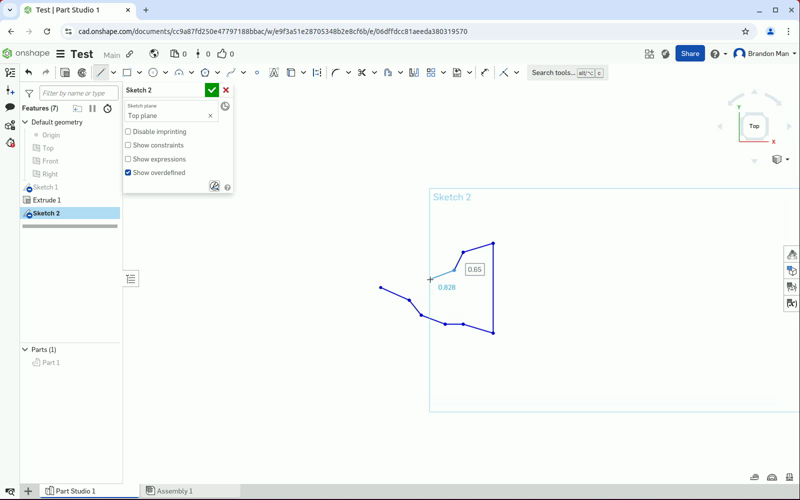
scroll(6)
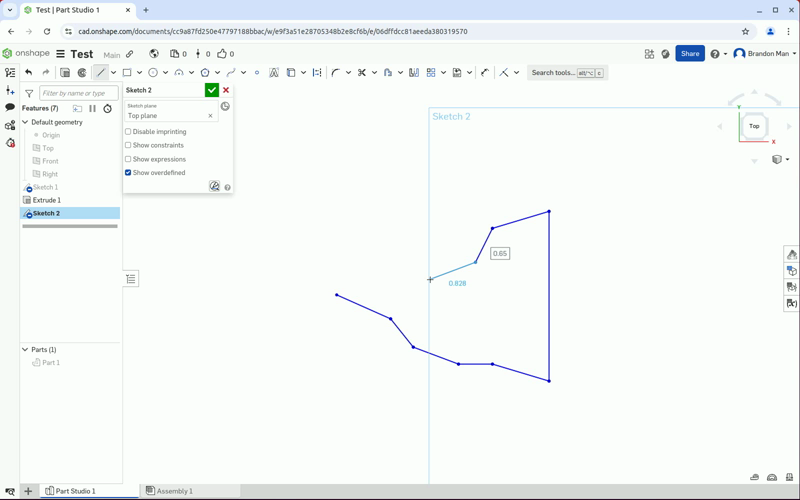
click(430, 279)
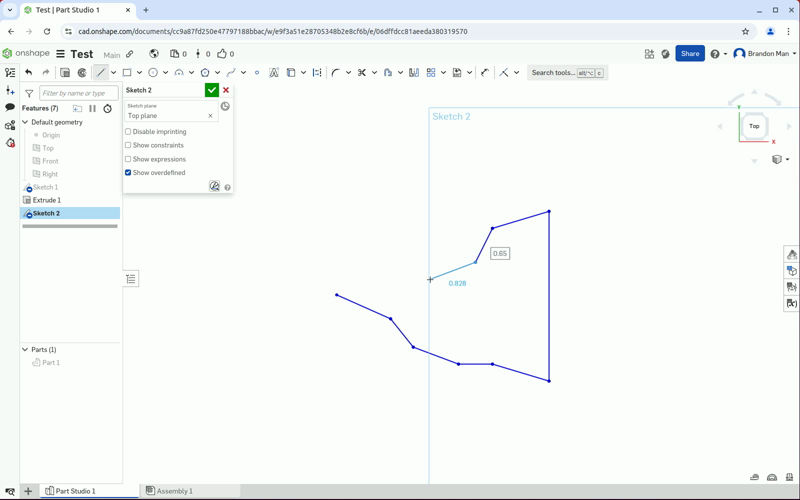
scroll(-6)
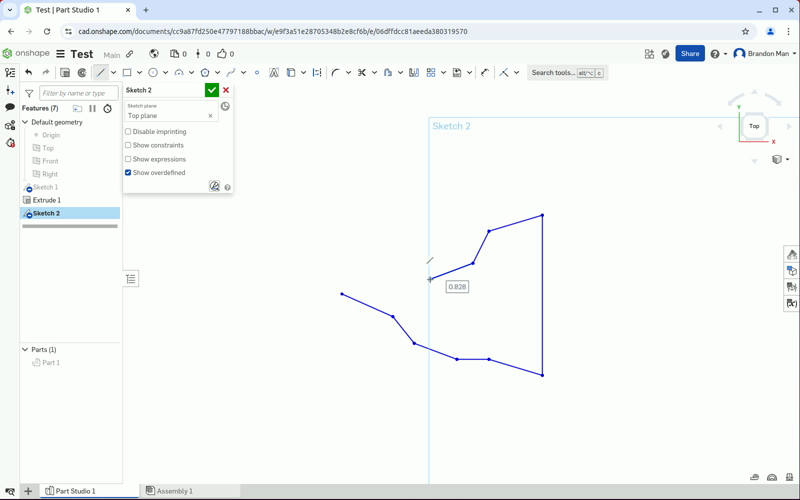
scroll(-6)
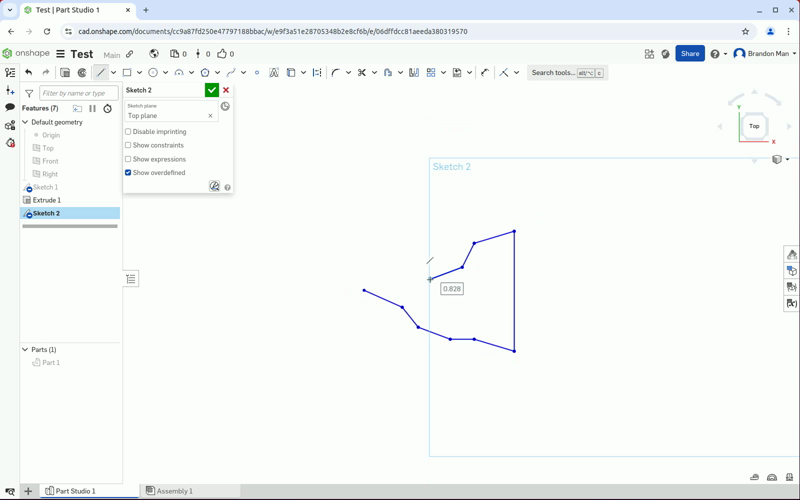
scroll(-6)
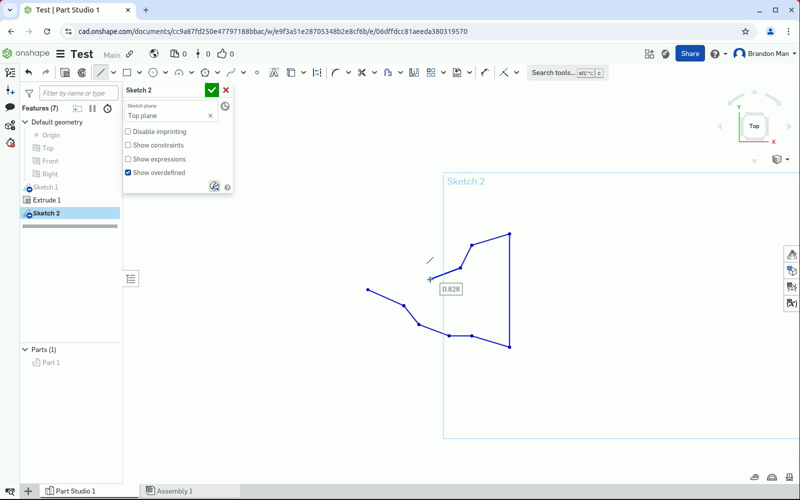
scroll(-6)
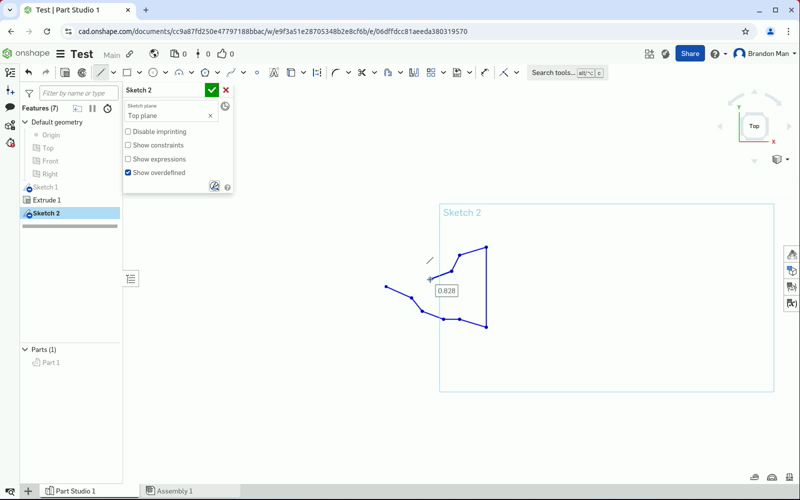
scroll(-6)
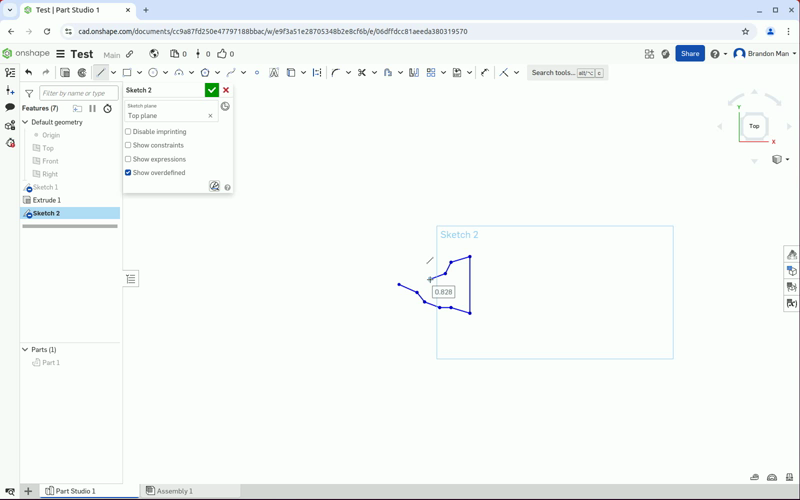
scroll(-6)
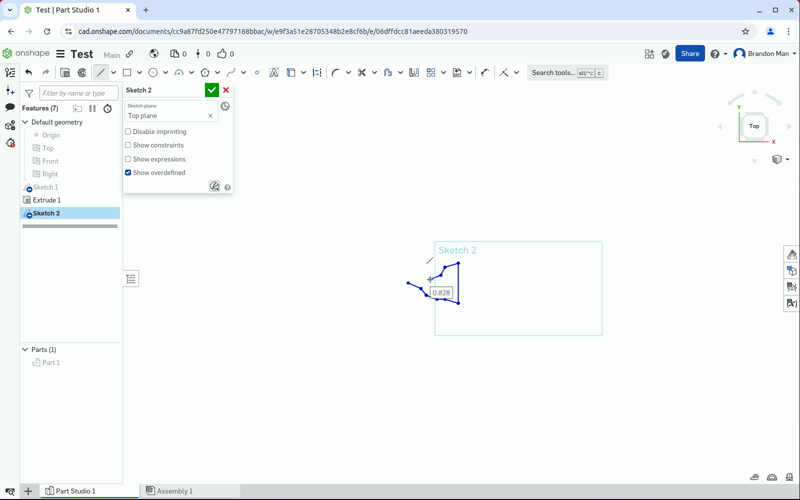
scroll(-6)
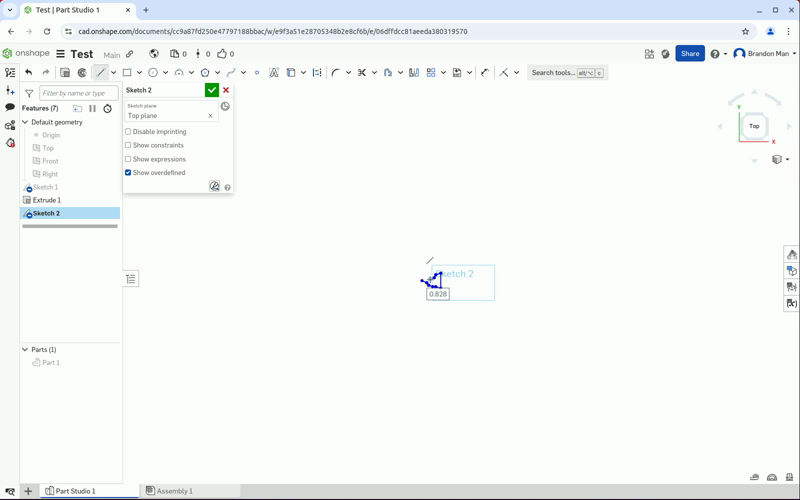
key_up(shift)
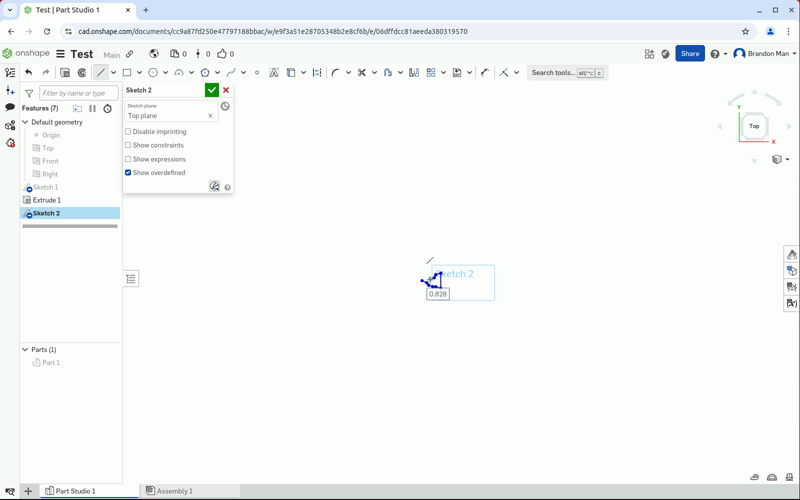
key_down(shift)
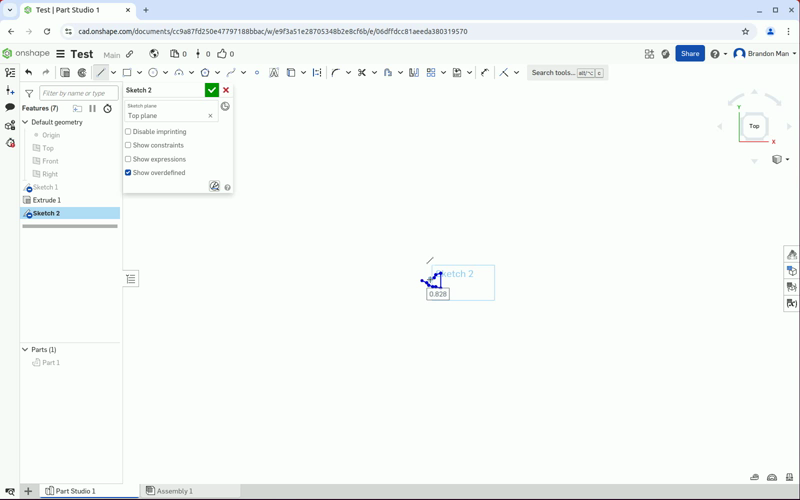
mouse_move(460, 279)
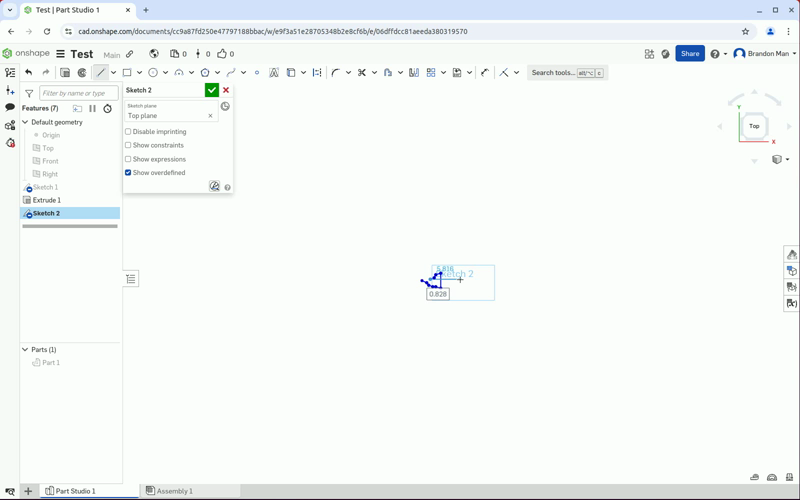
mouse_move(426, 278)
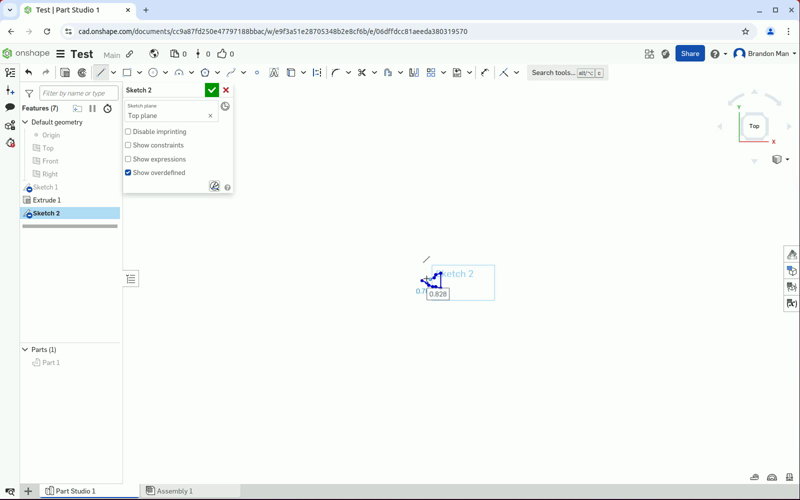
scroll(6)
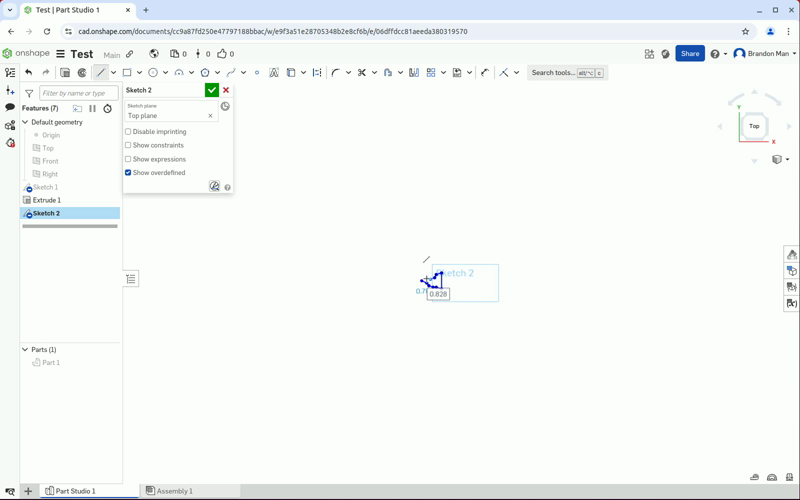
scroll(6)
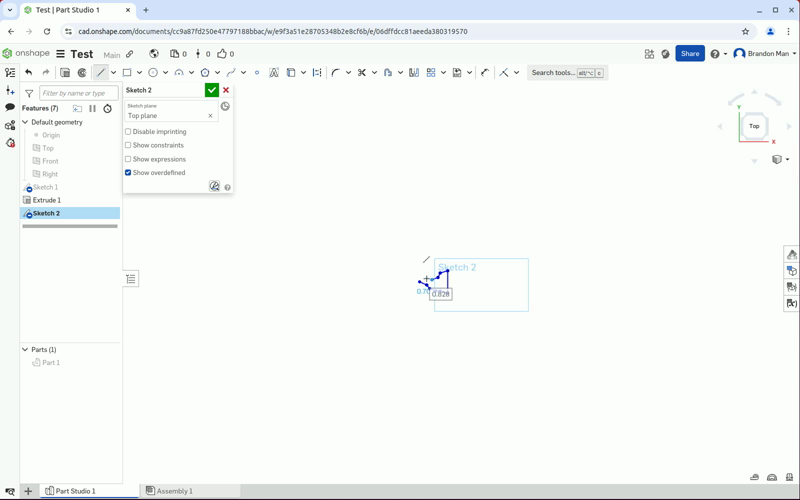
scroll(6)
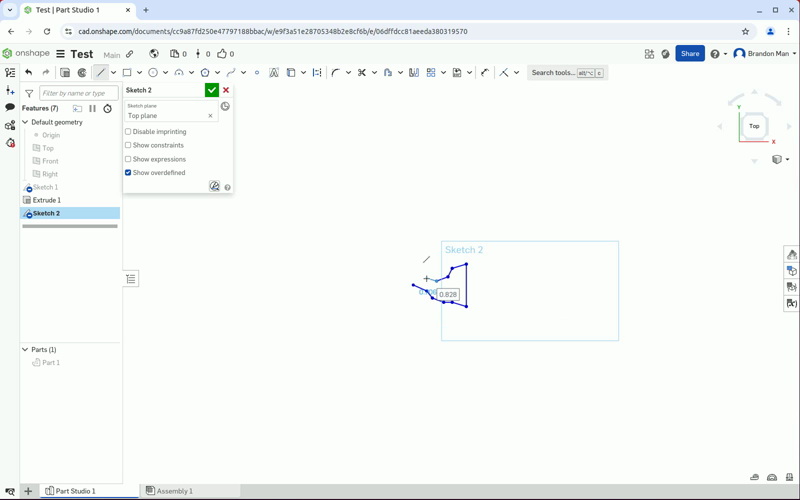
scroll(6)
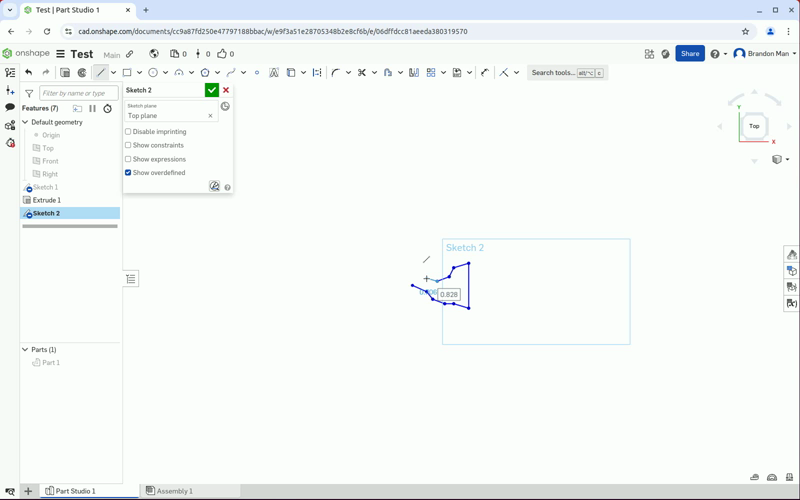
scroll(6)
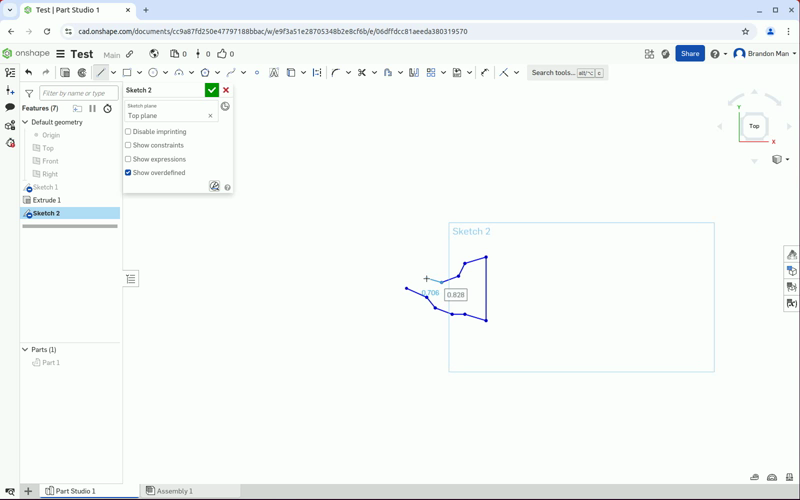
scroll(6)
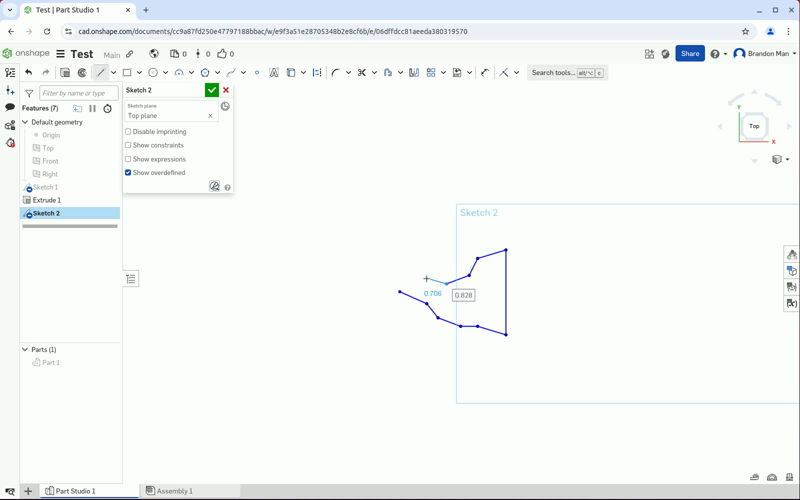
scroll(6)
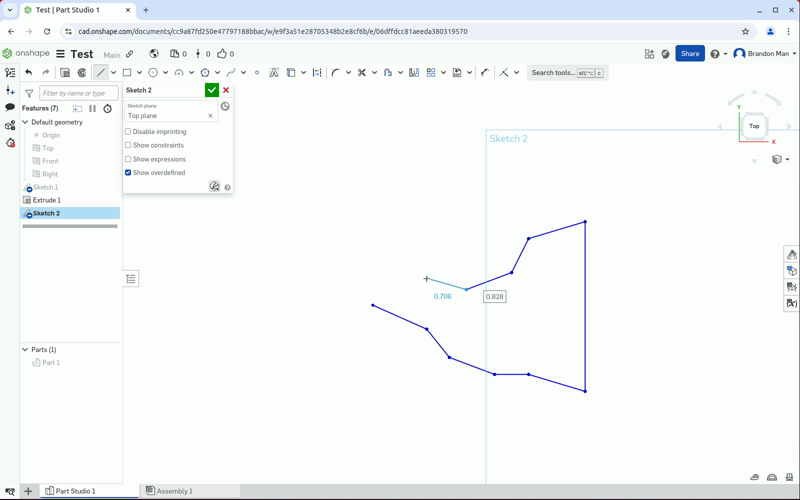
click(426, 278)
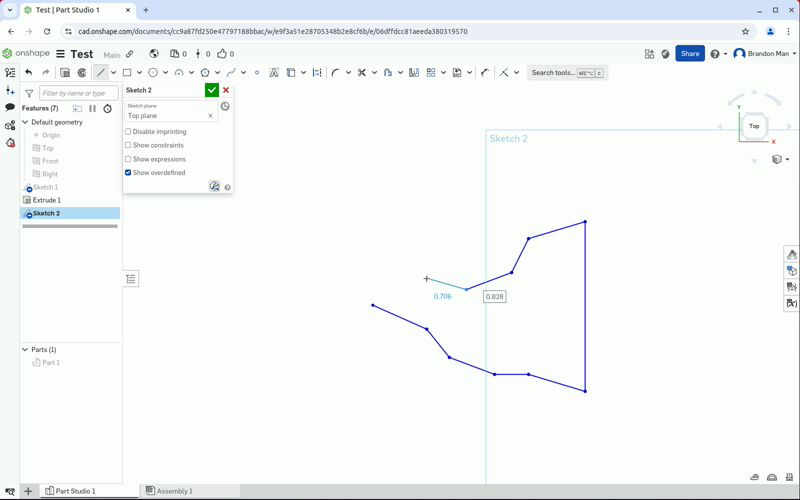
scroll(-6)
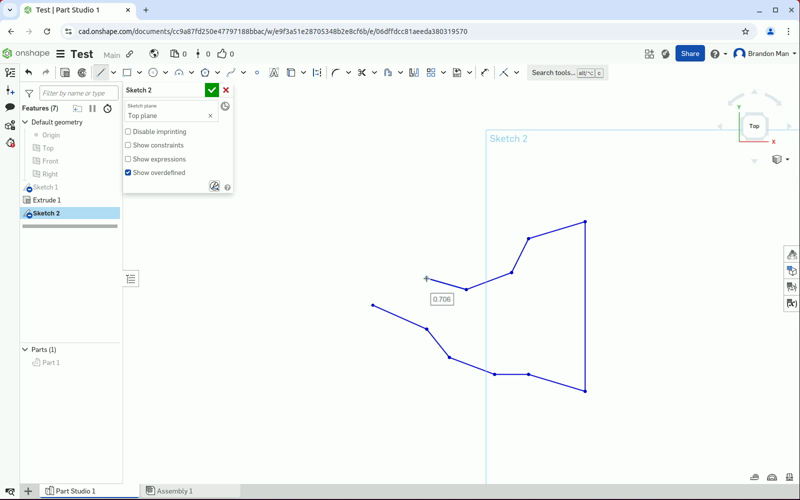
scroll(-6)
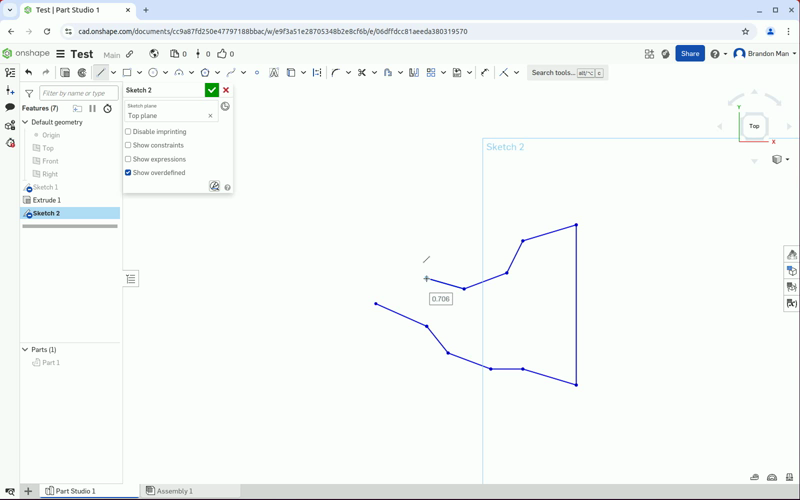
scroll(-6)
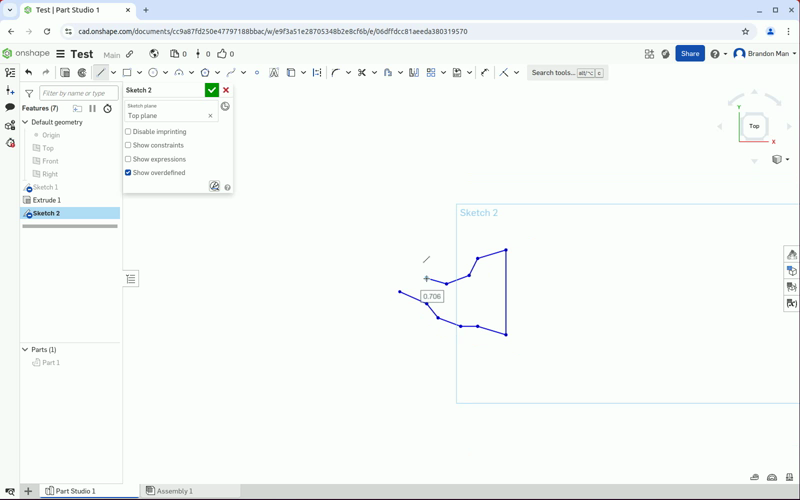
scroll(-6)
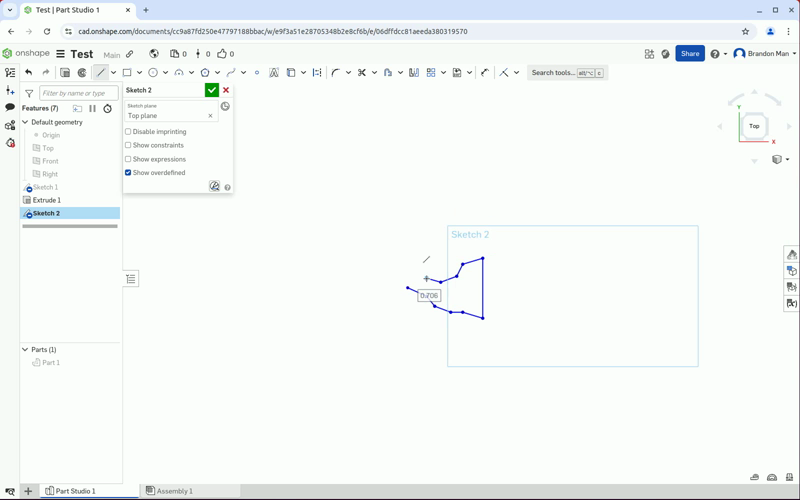
scroll(-6)
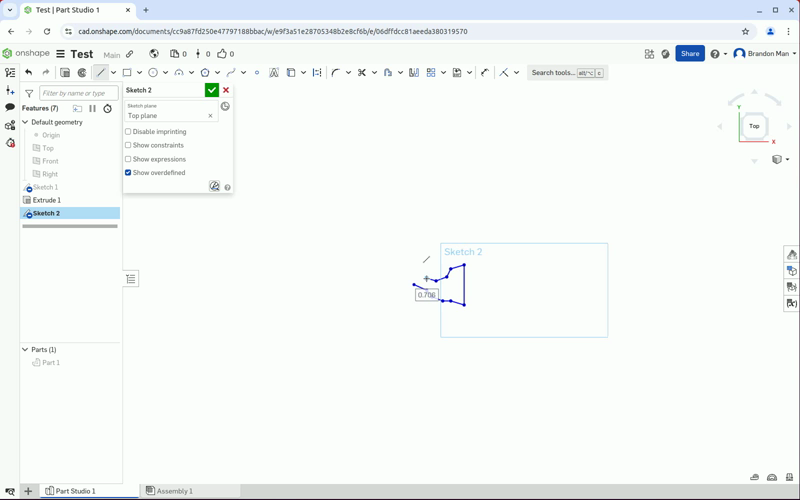
scroll(-6)
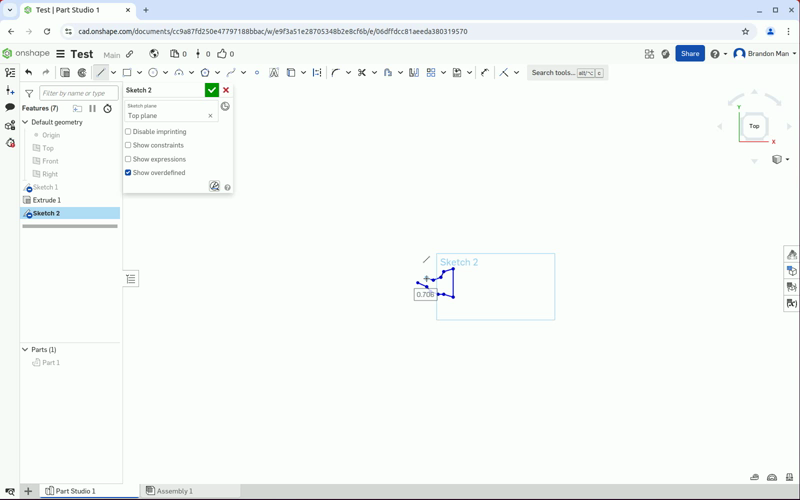
scroll(-6)
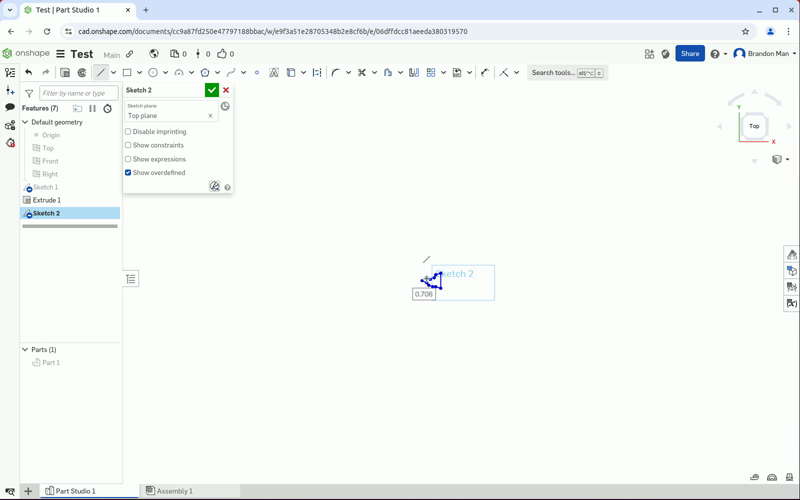
key_up(shift)
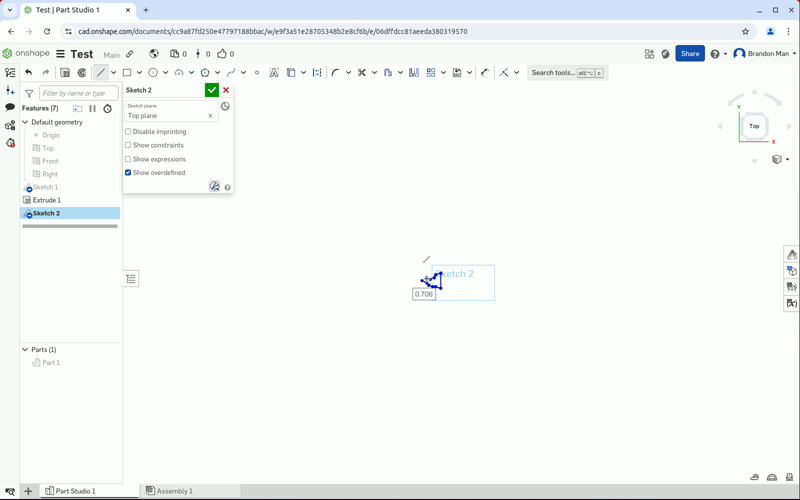
mouse_move(456, 278)
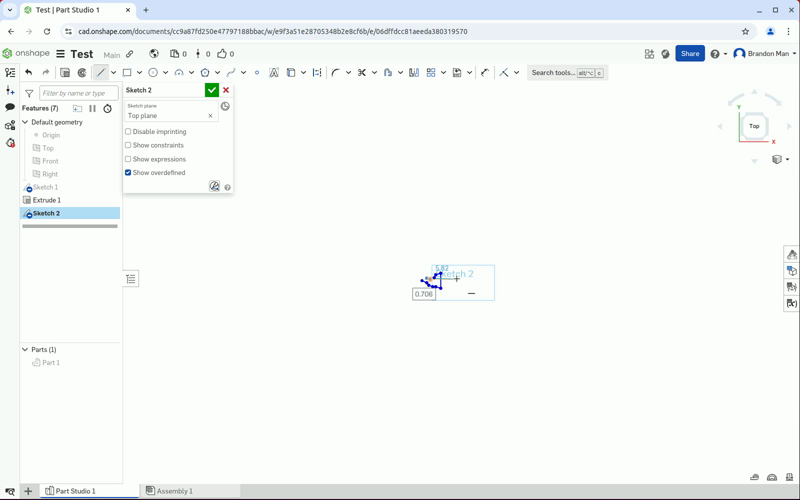
key_down(shift)
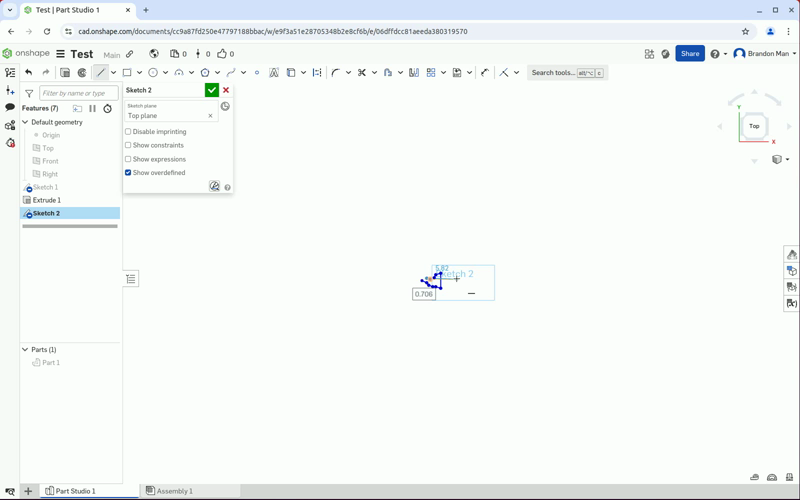
mouse_move(422, 280)
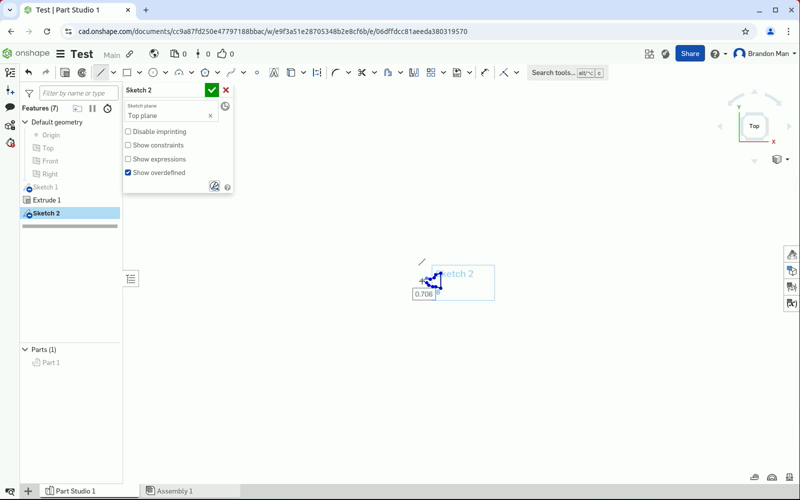
scroll(6)
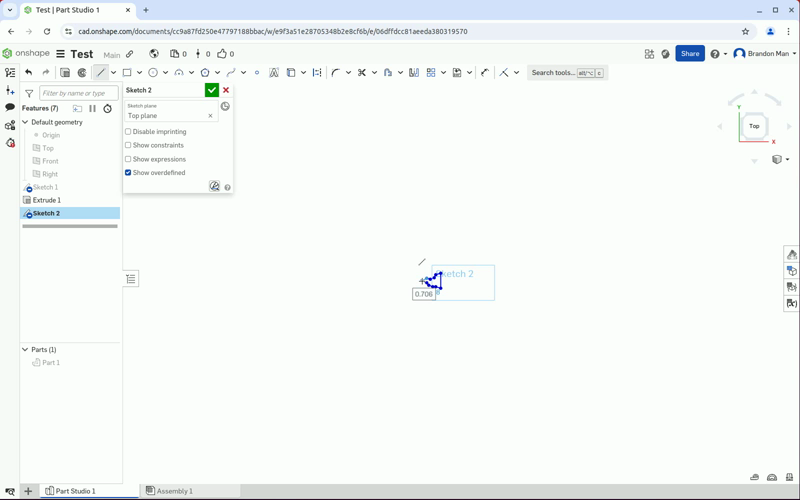
scroll(6)
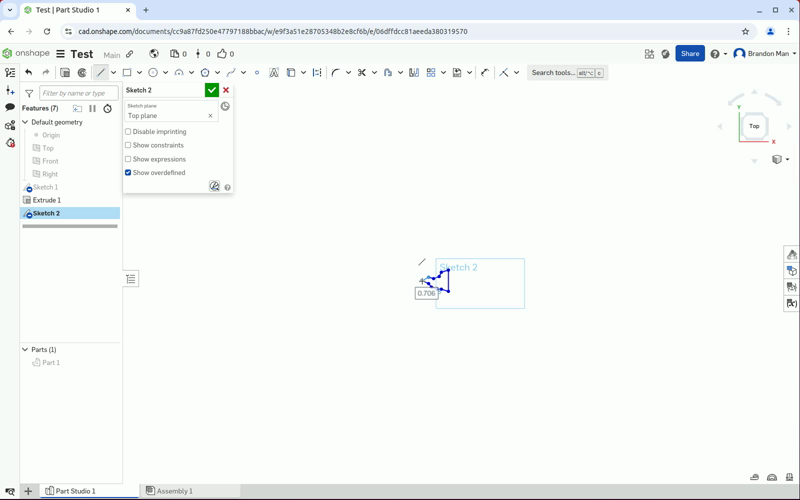
scroll(6)
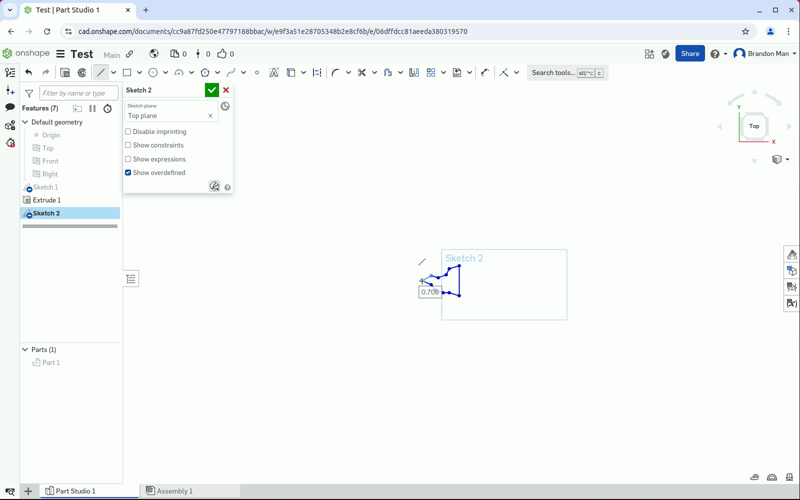
scroll(6)
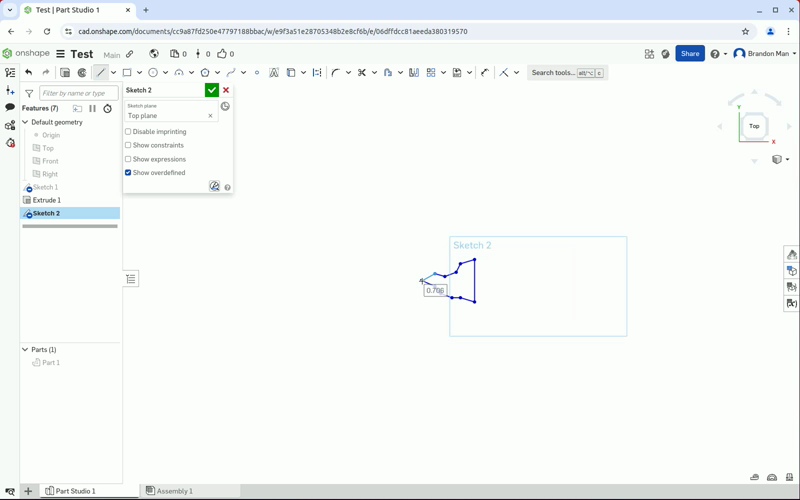
scroll(6)
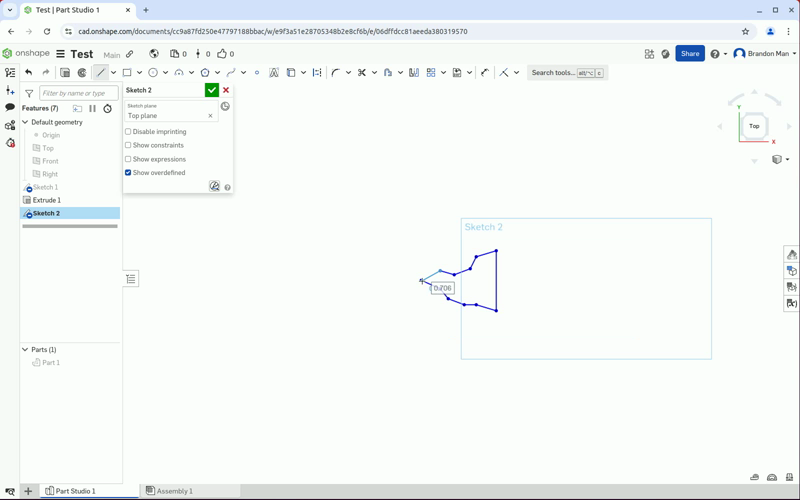
scroll(6)
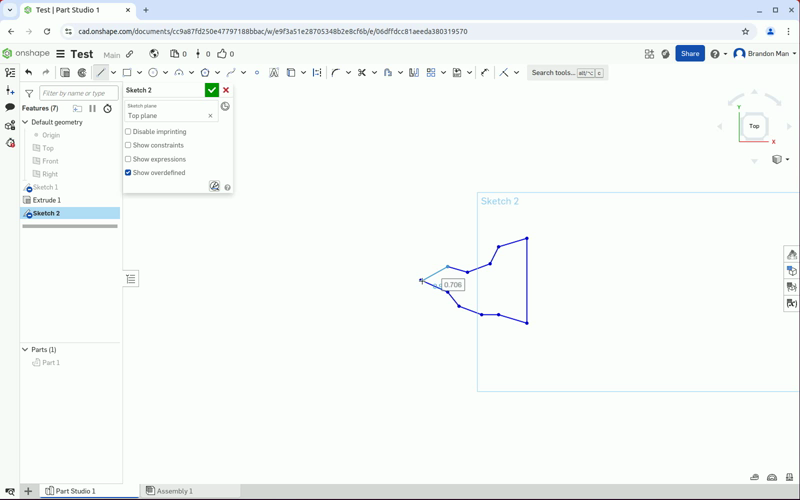
scroll(6)
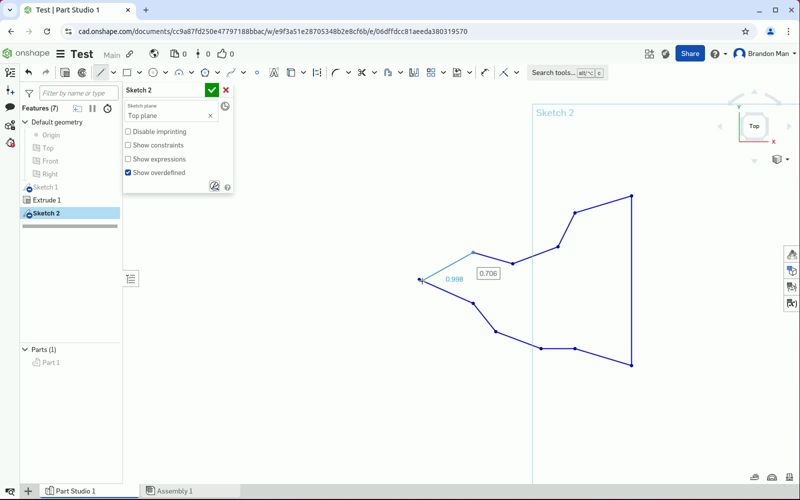
key_up(shift)
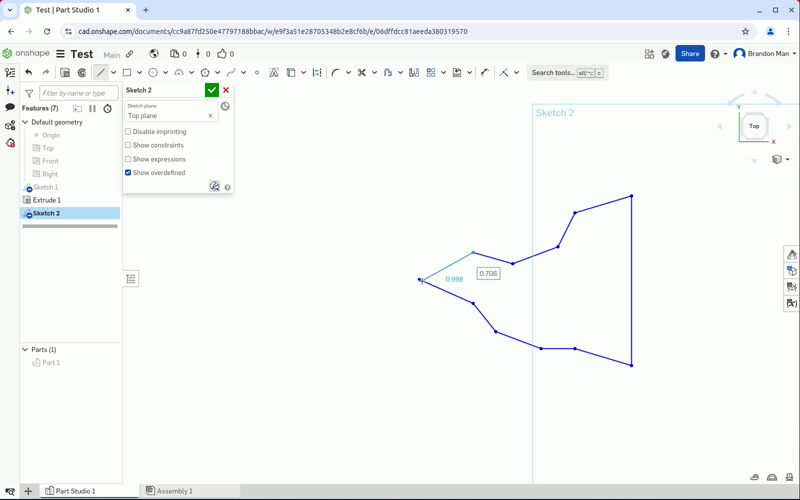
click(422, 280)
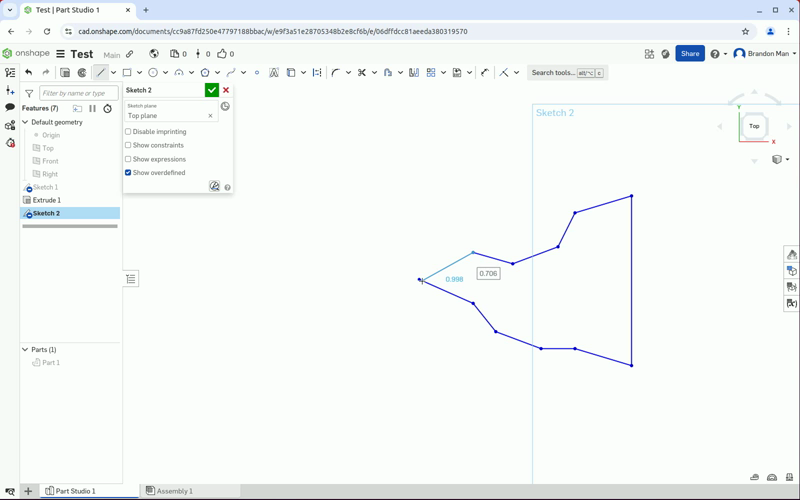
scroll(-6)
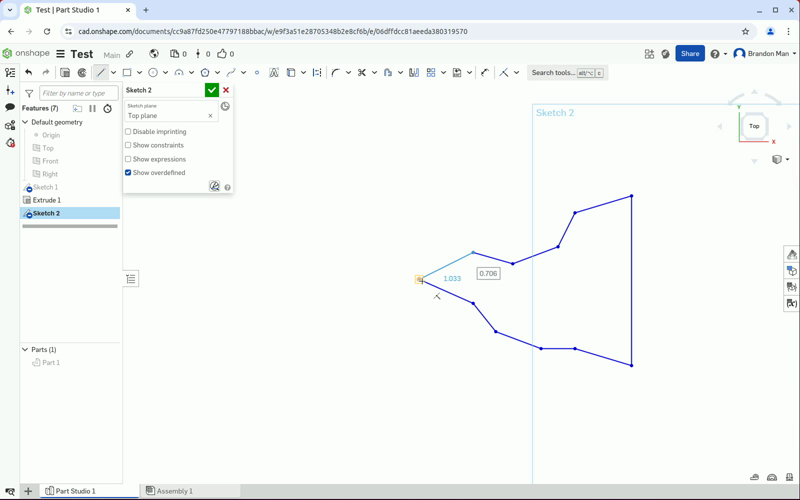
scroll(-6)
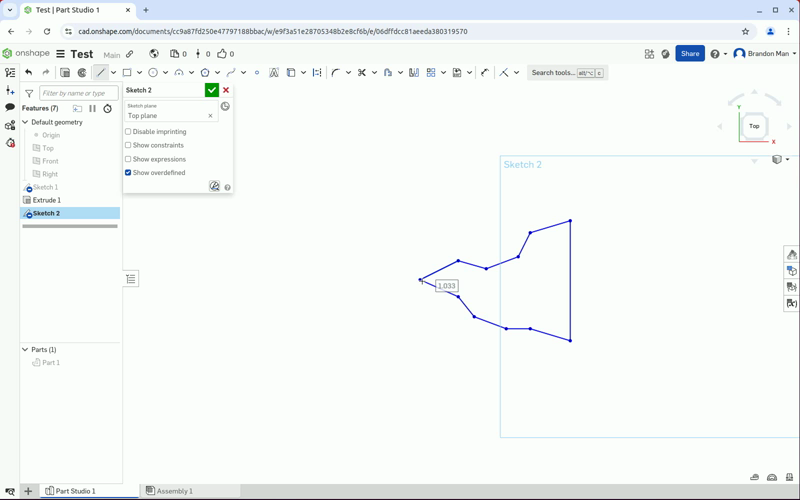
scroll(-6)
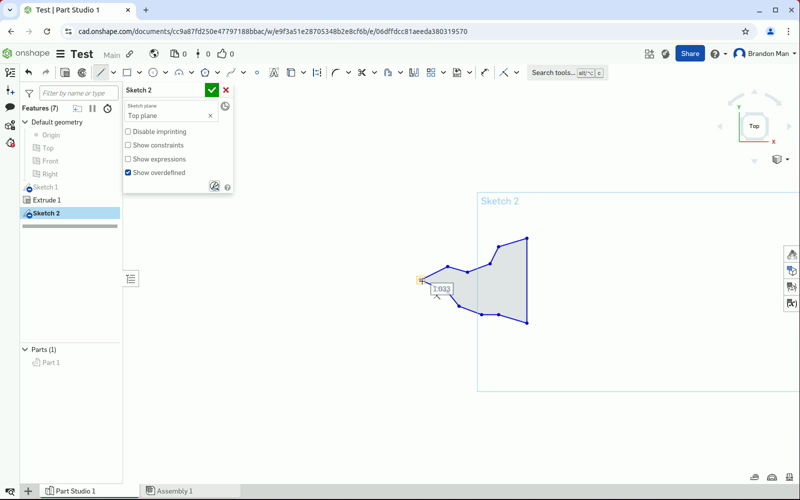
scroll(-6)
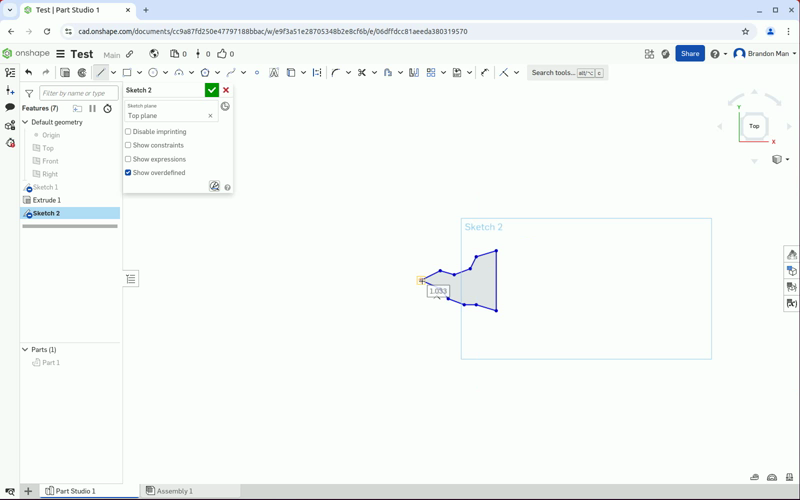
scroll(-6)
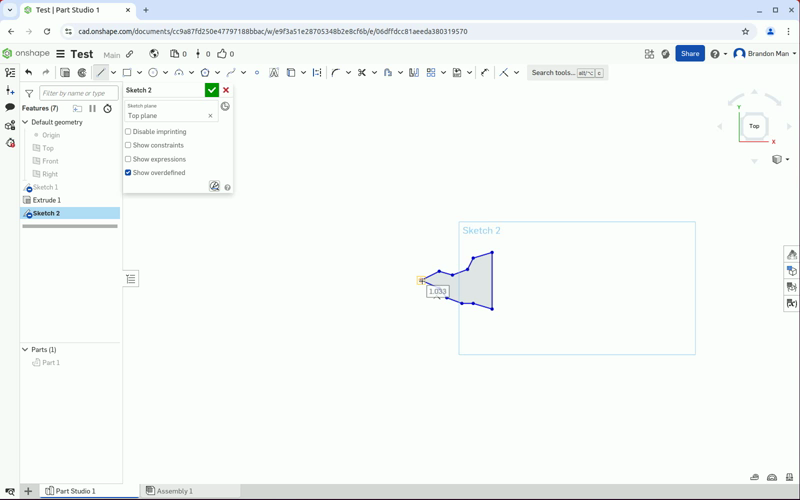
scroll(-6)
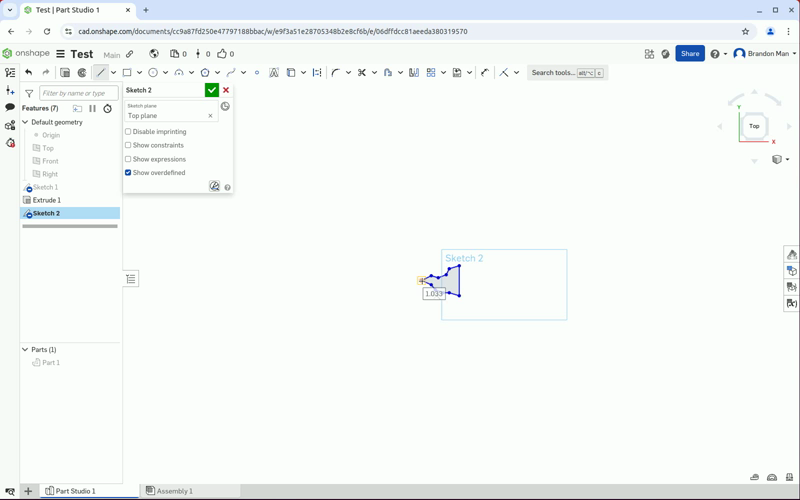
scroll(-6)
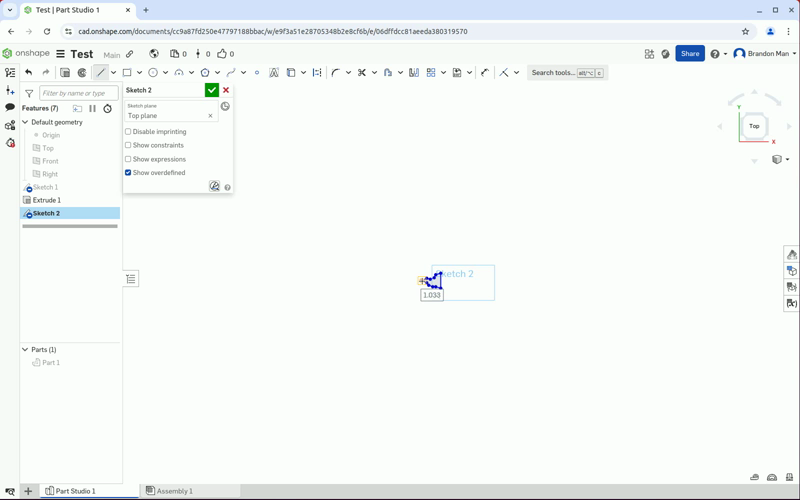
key(esc)
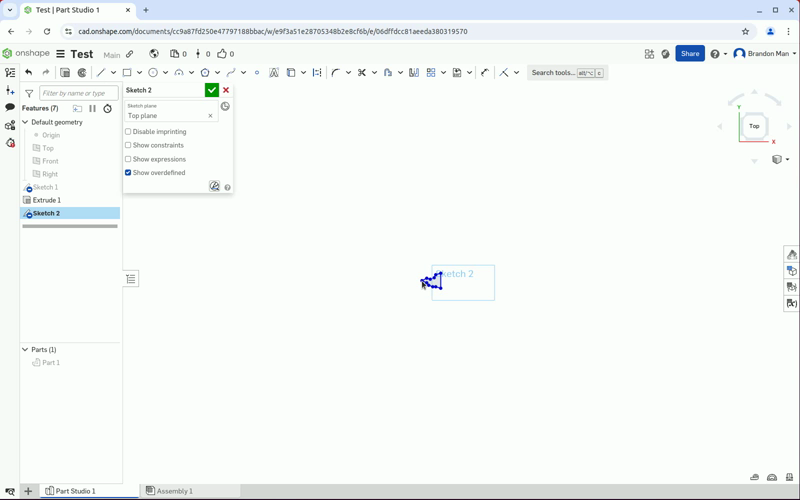
mouse_move(425, 279)
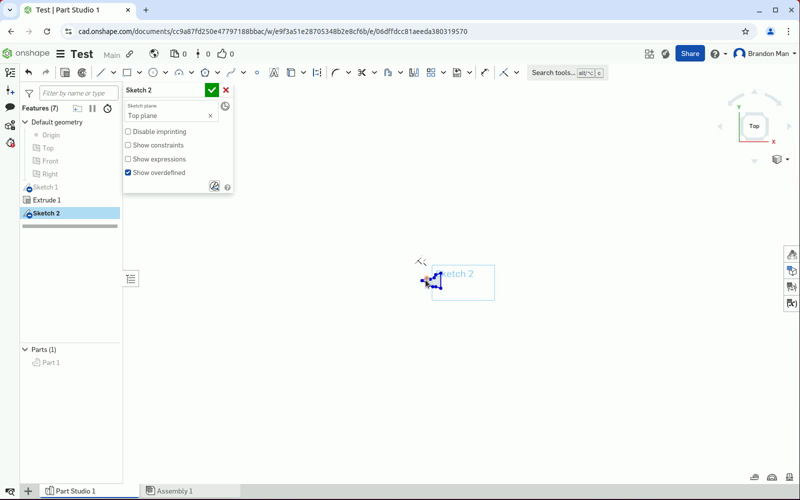
scroll(6)
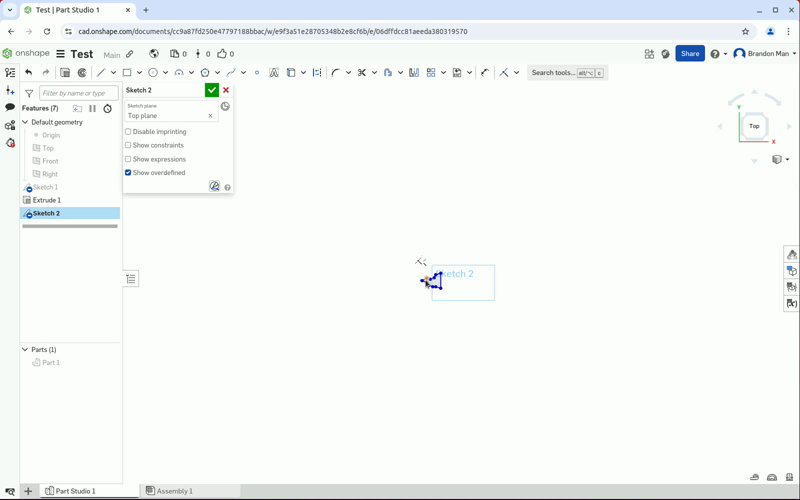
scroll(6)
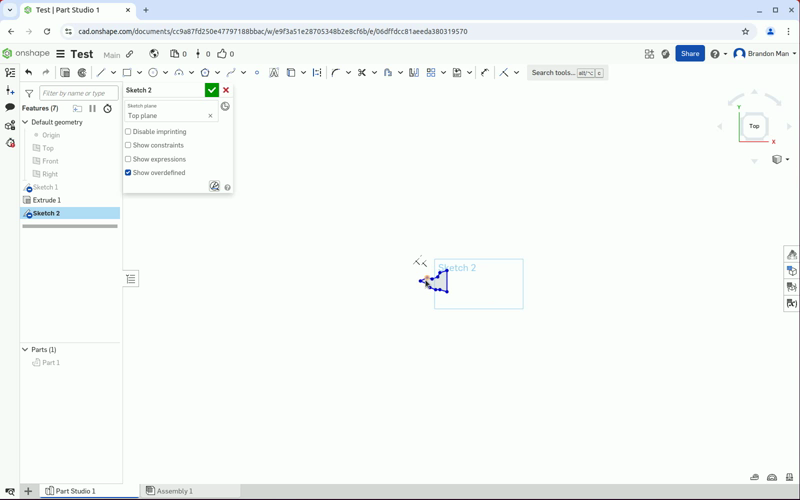
scroll(6)
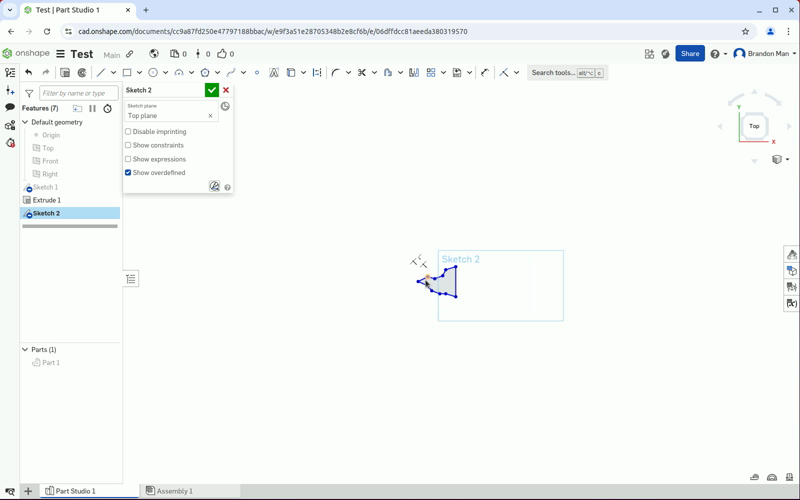
scroll(6)
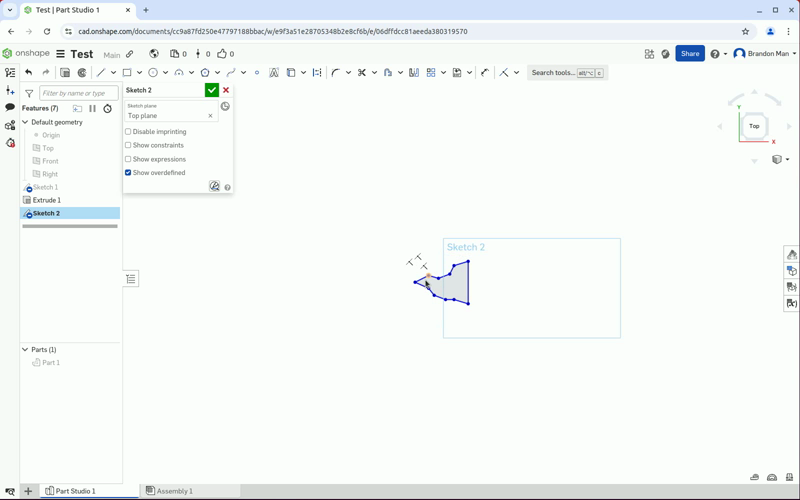
scroll(6)
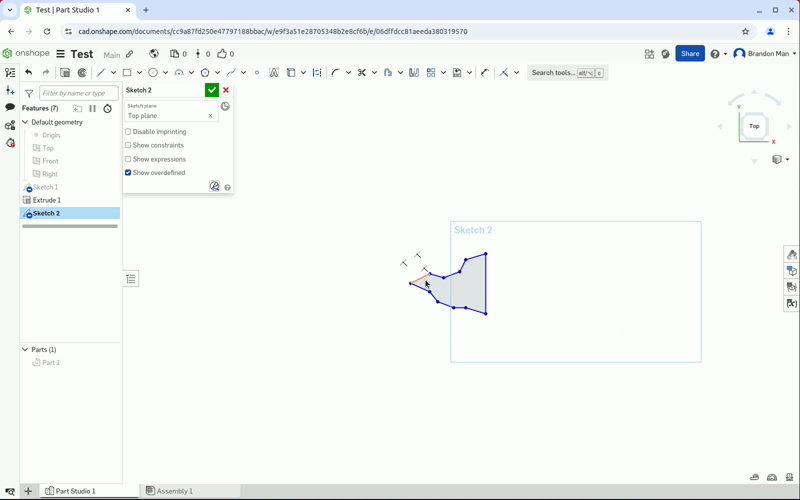
scroll(6)
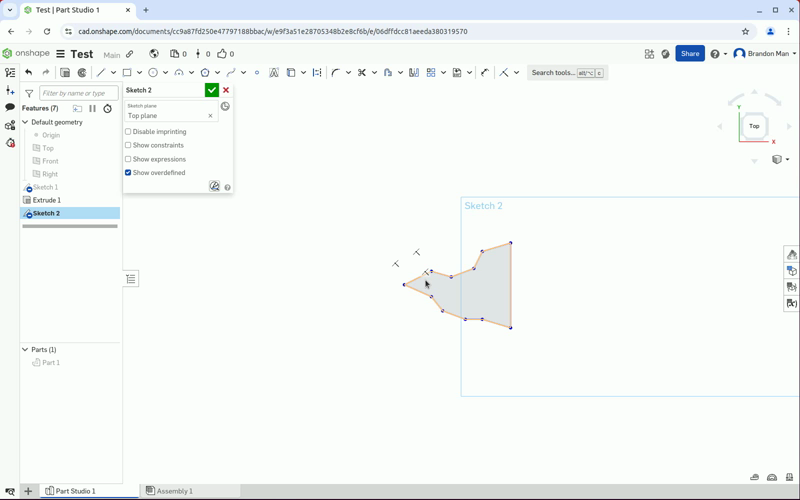
scroll(6)
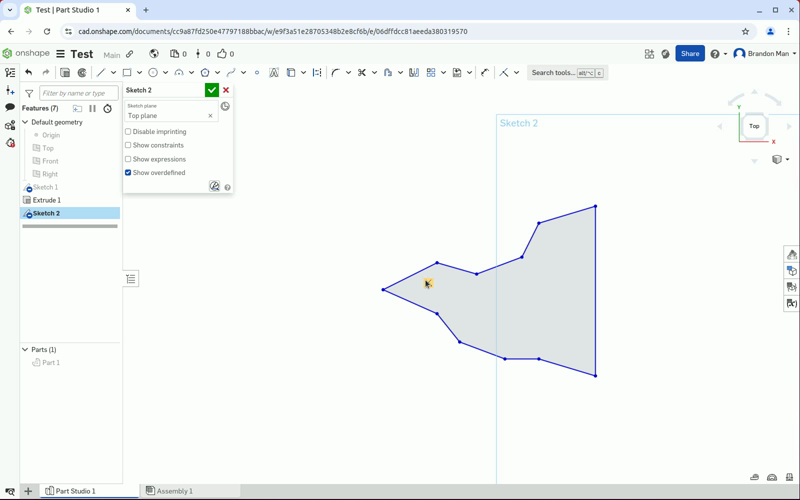
click(425, 279)
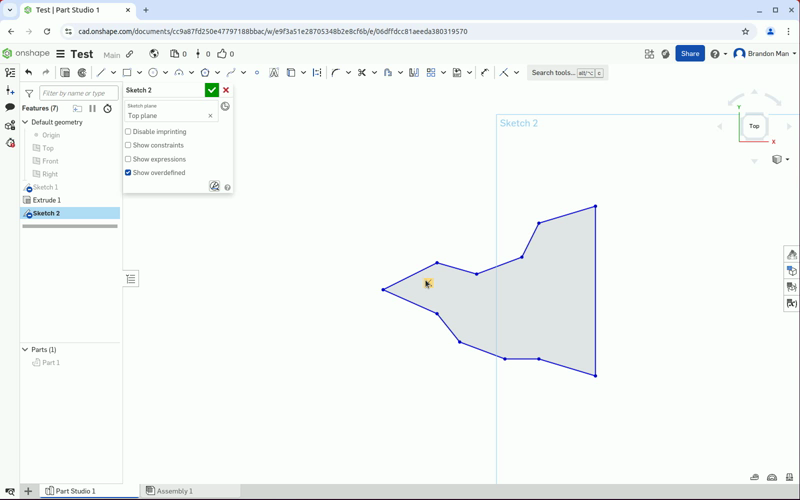
scroll(-6)
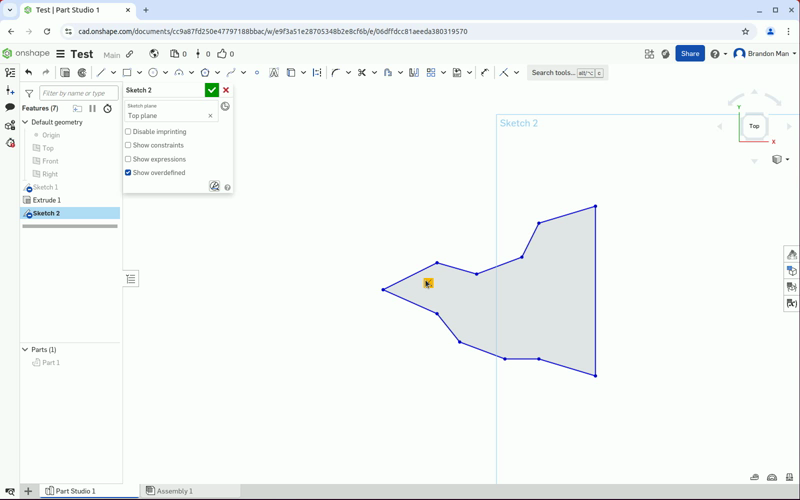
scroll(-6)
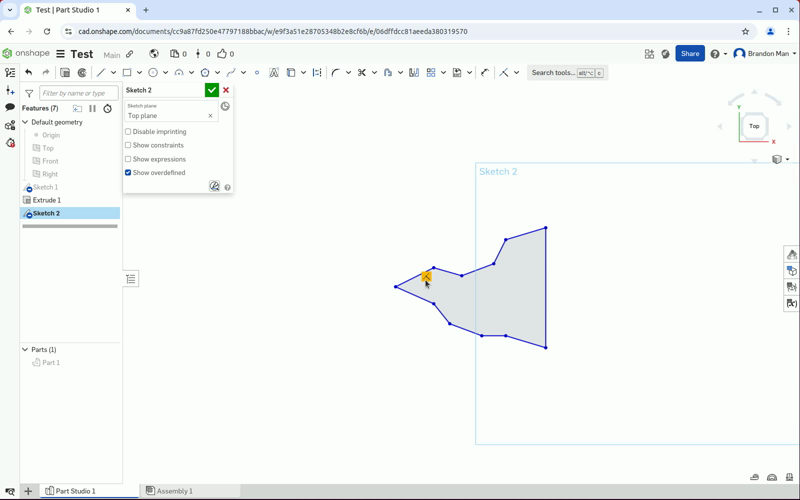
scroll(-6)
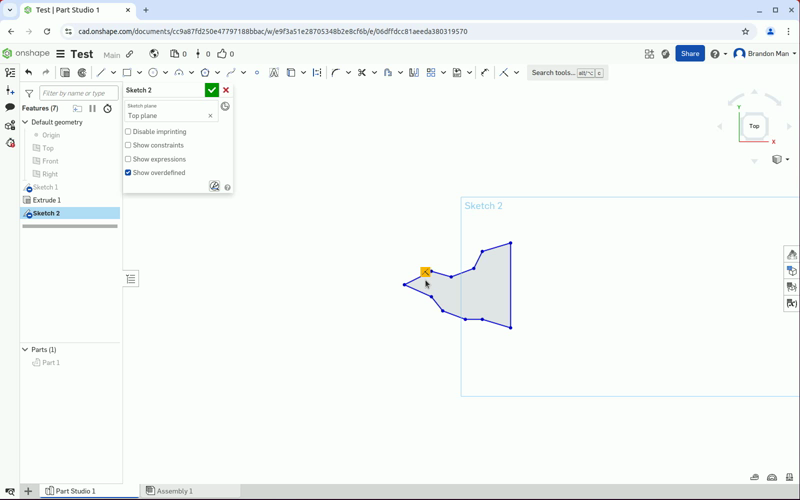
scroll(-6)
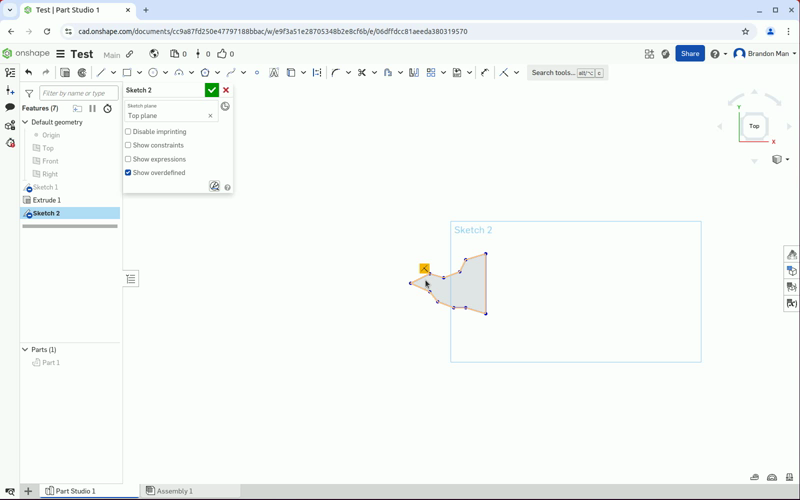
scroll(-6)
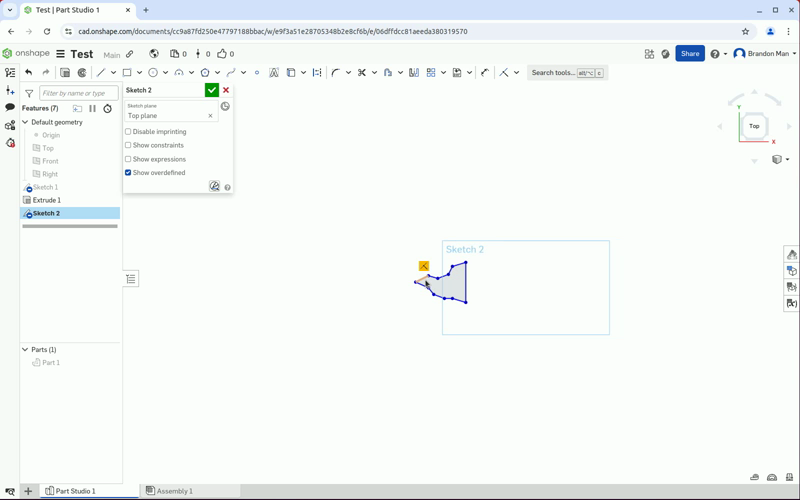
scroll(-6)
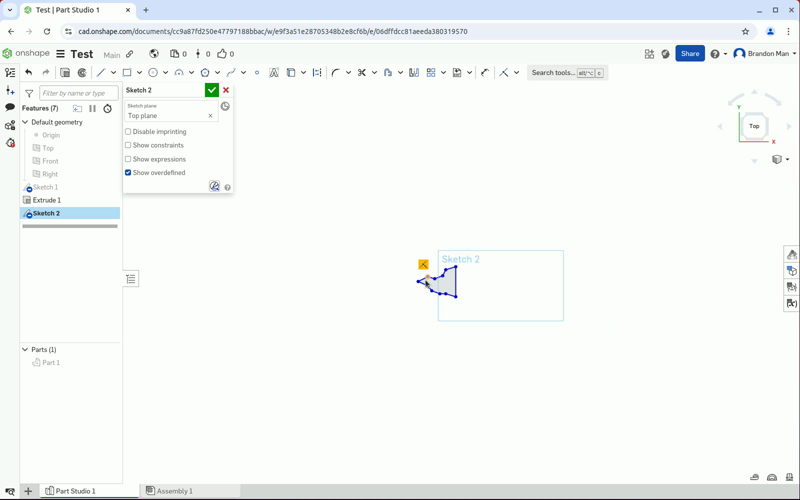
scroll(-6)
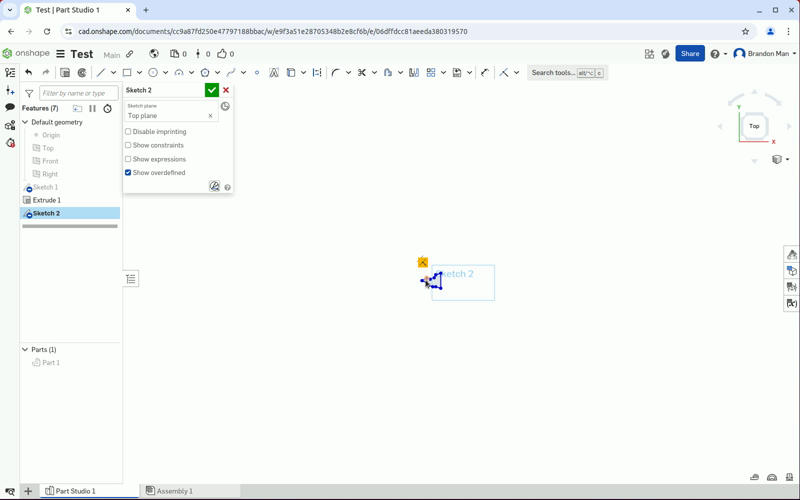
mouse_move(73, 352)
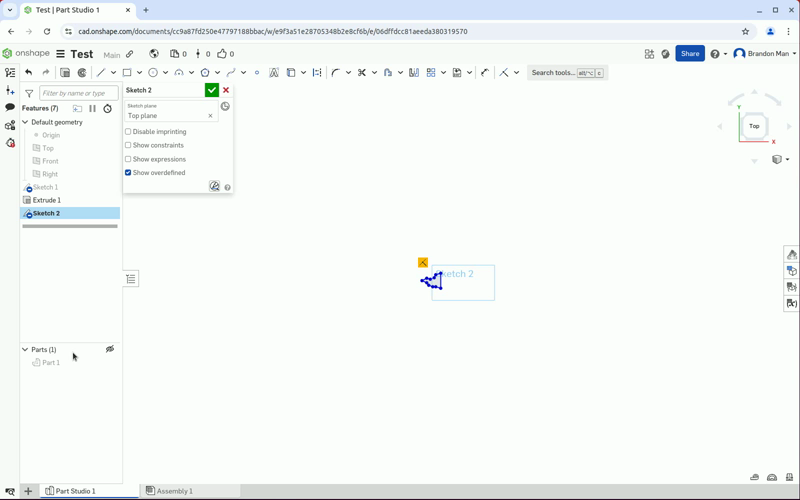
key(shift+y)
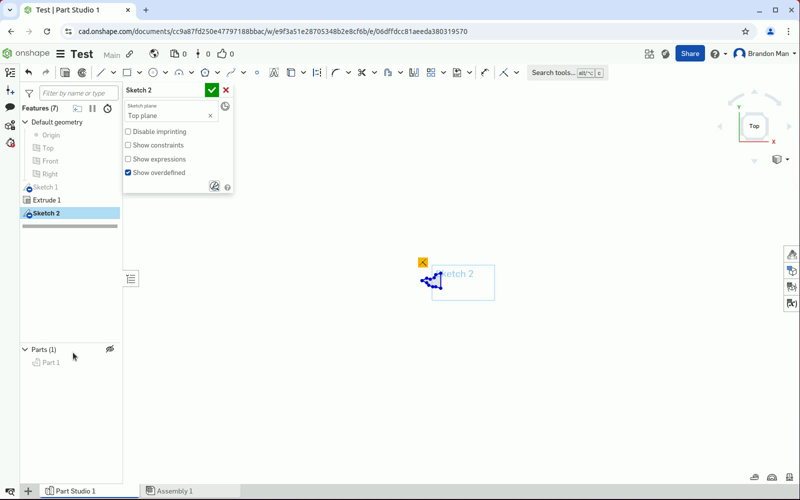
key(shift+e)
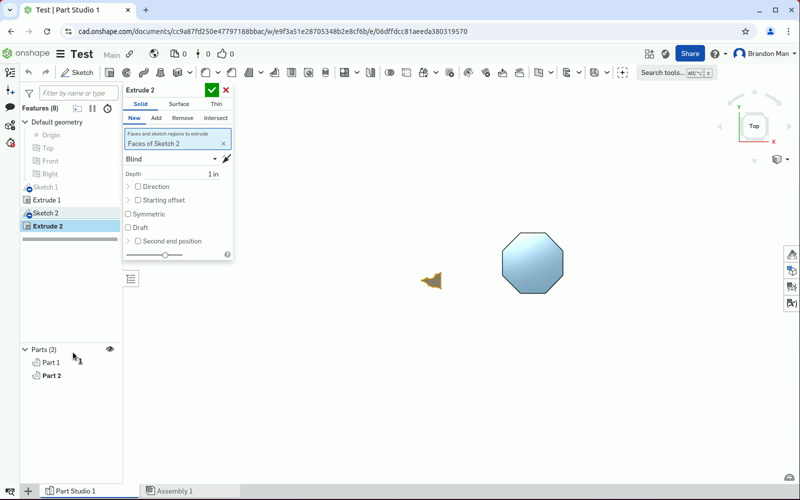
mouse_move(143, 106)
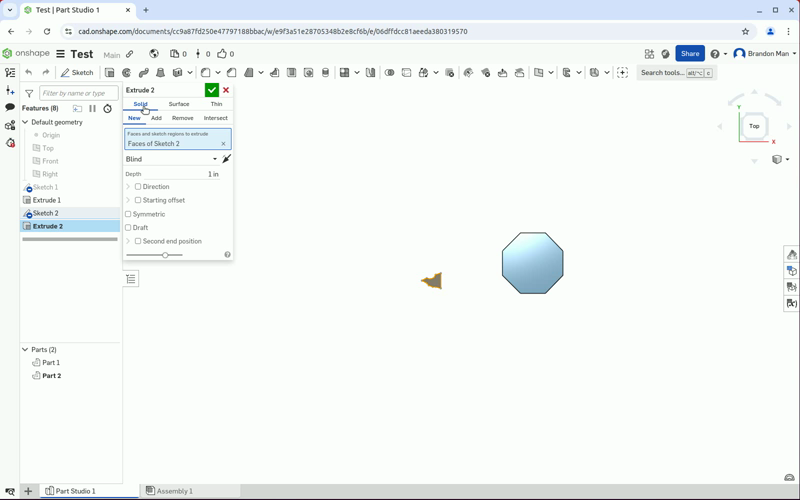
click(143, 106)
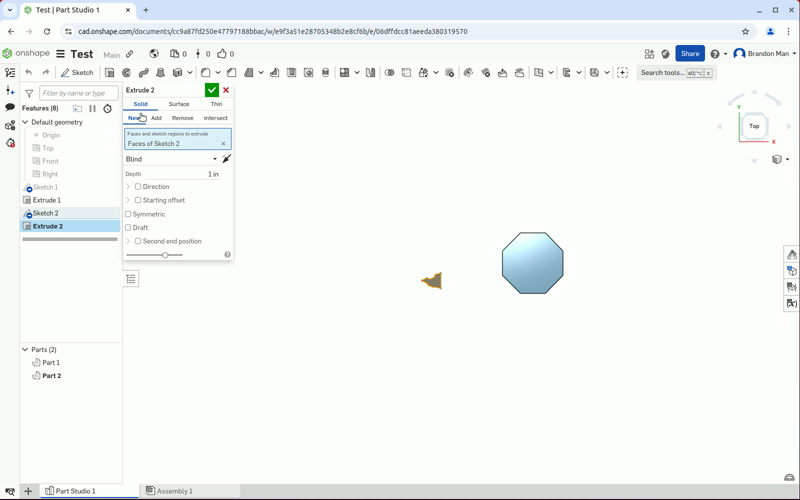
mouse_move(137, 120)
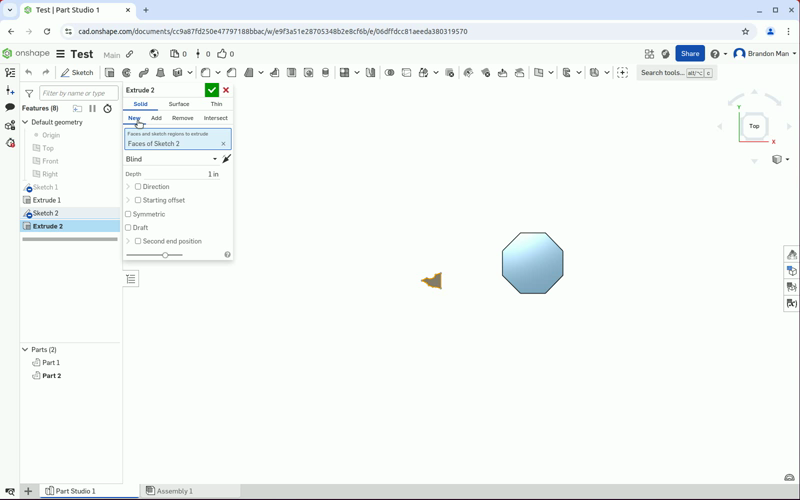
click(137, 120)
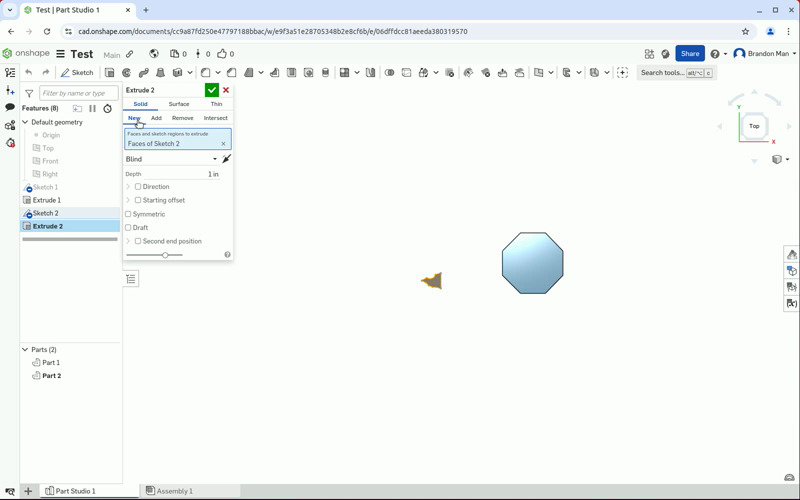
key(tab, 4)
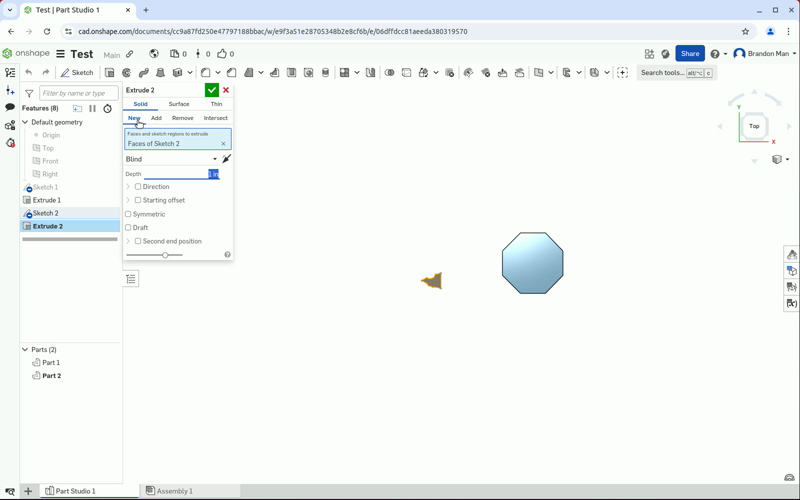
text(7.462)
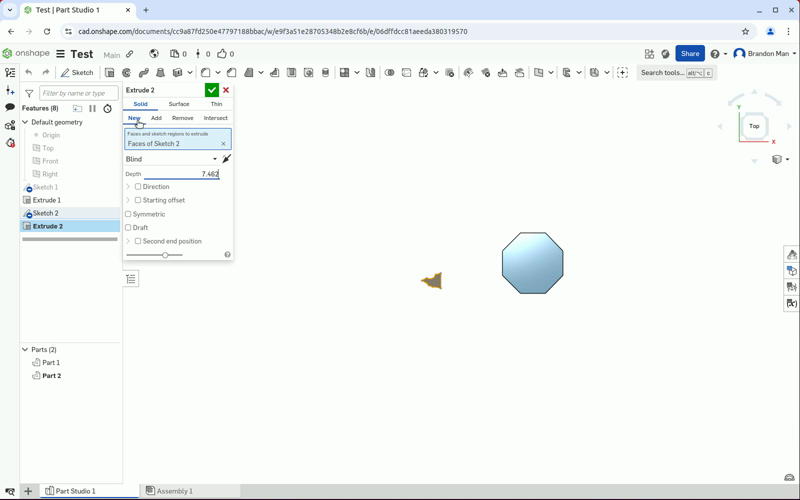
key(enter)
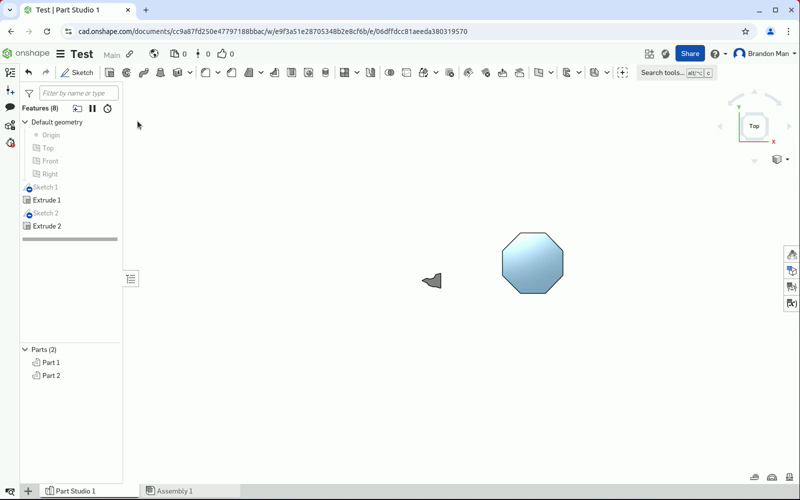
key(shift+h)
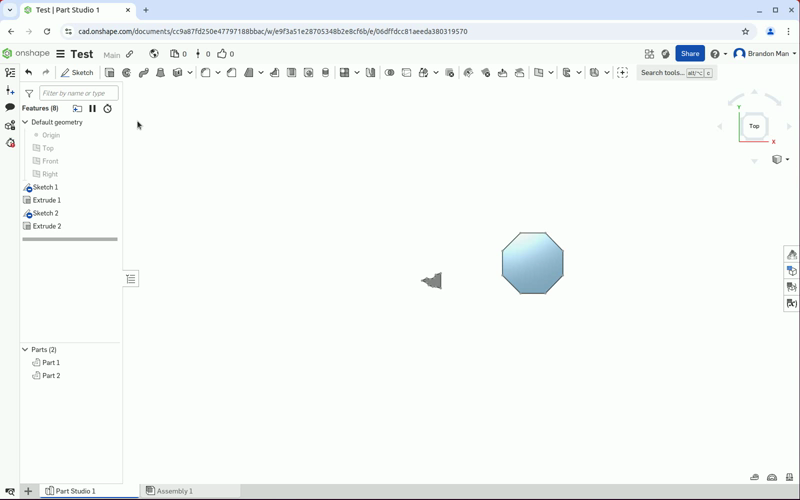
key(shift+h)
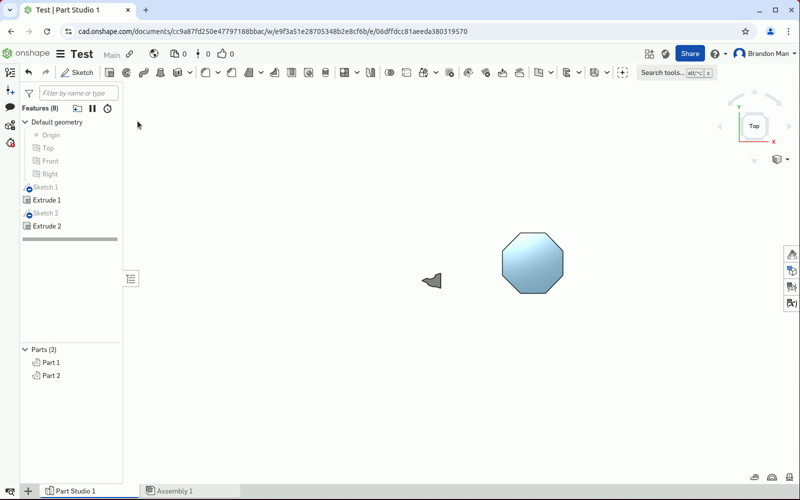
mouse_move(73, 189)
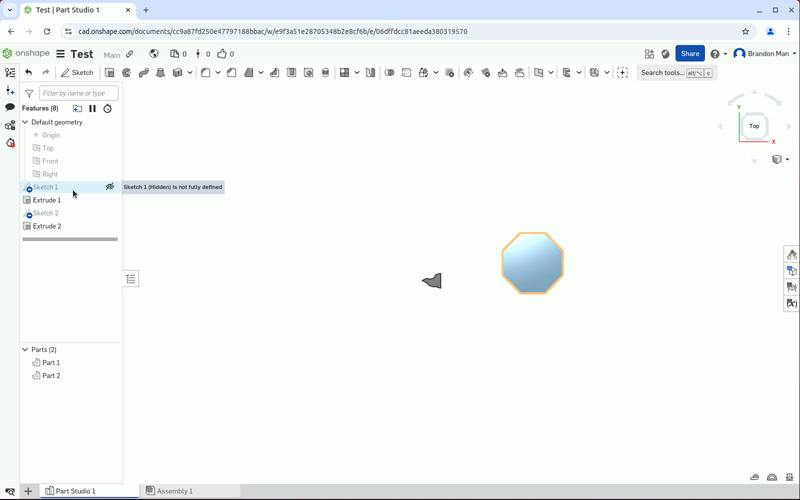
click(73, 189)
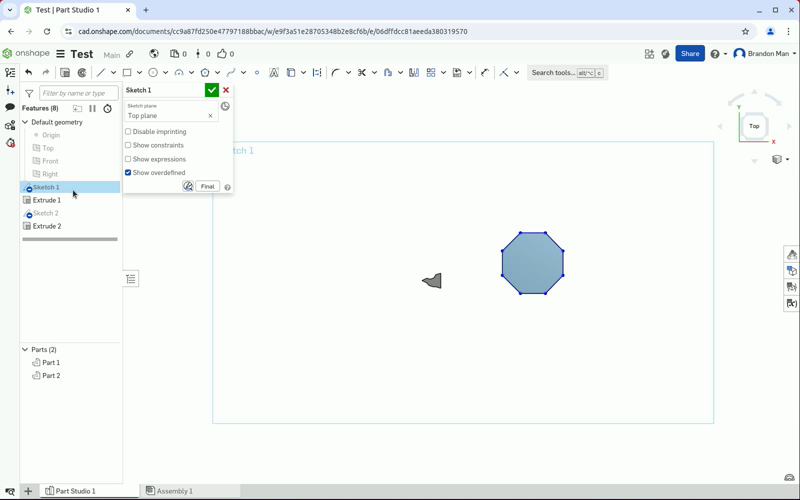
mouse_move(229, 92)
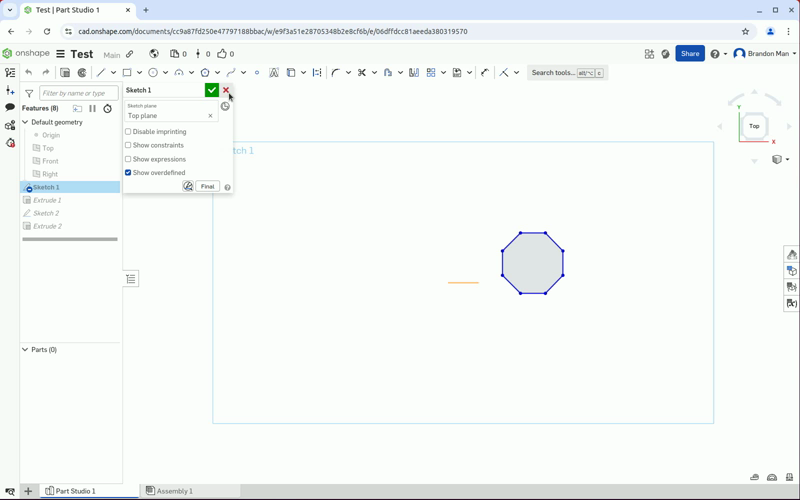
click(229, 92)
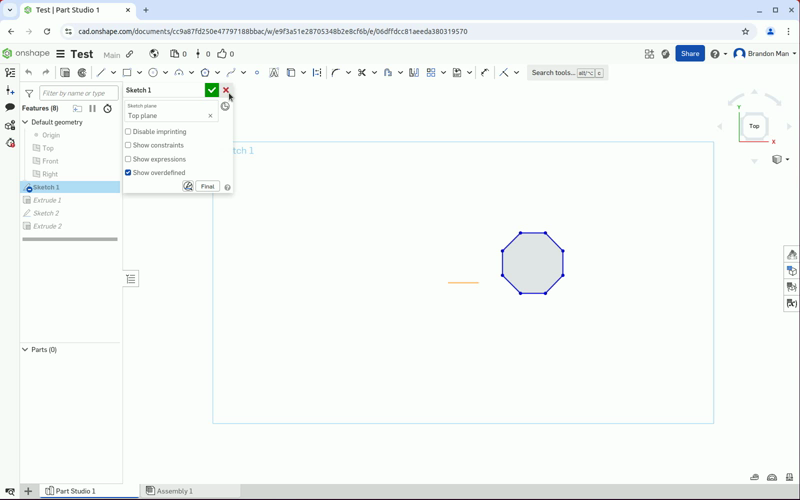
key(shift+s)
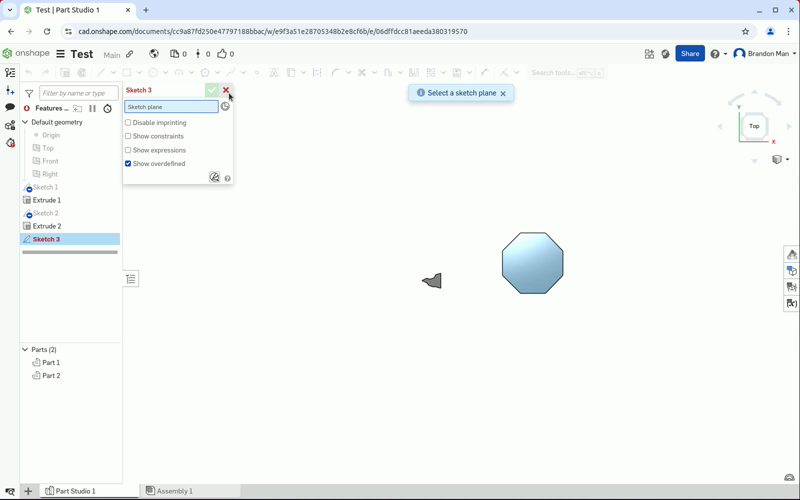
mouse_move(73, 150)
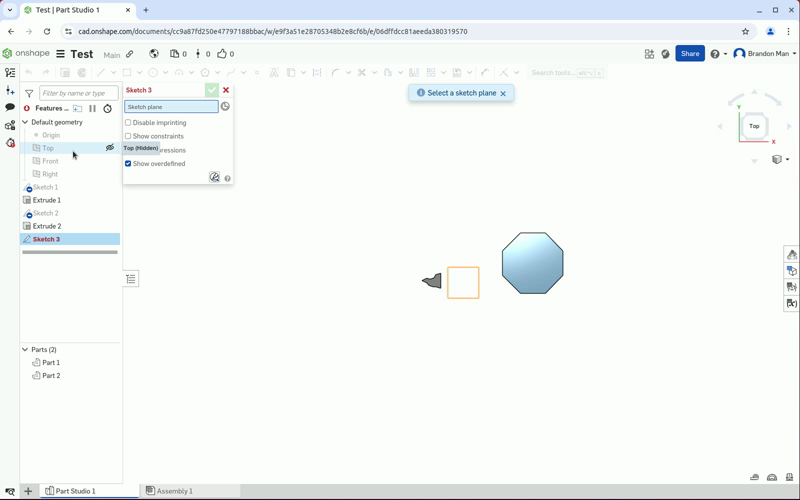
click(73, 150)
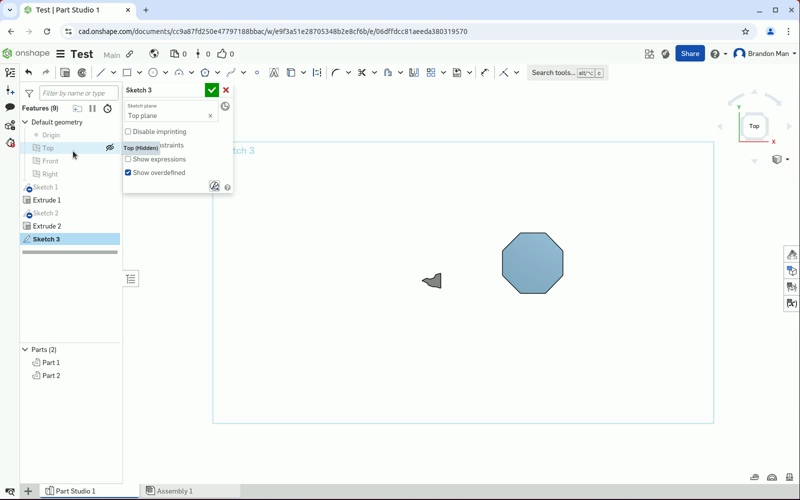
mouse_move(73, 352)
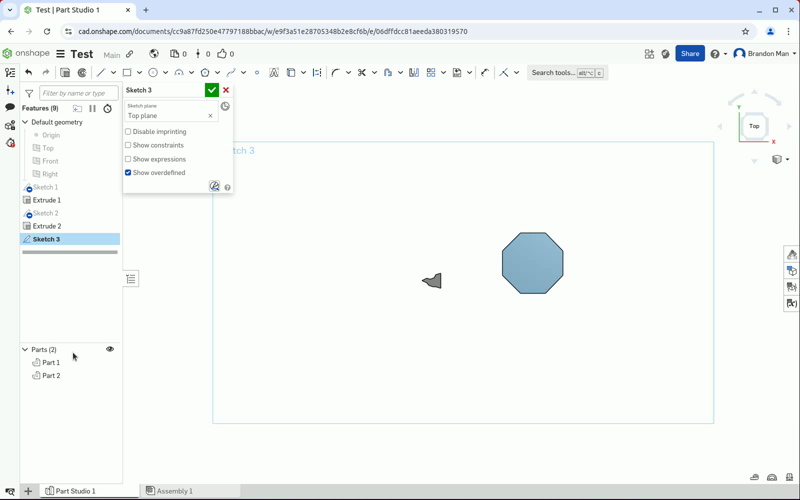
key(y)
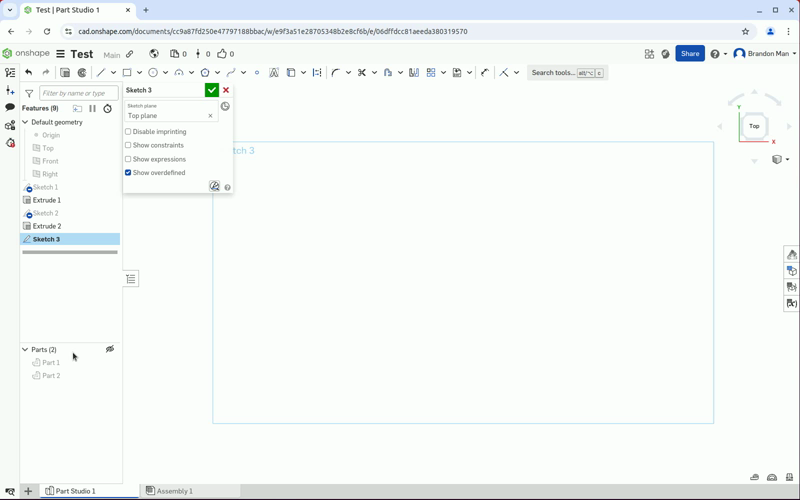
key(l)
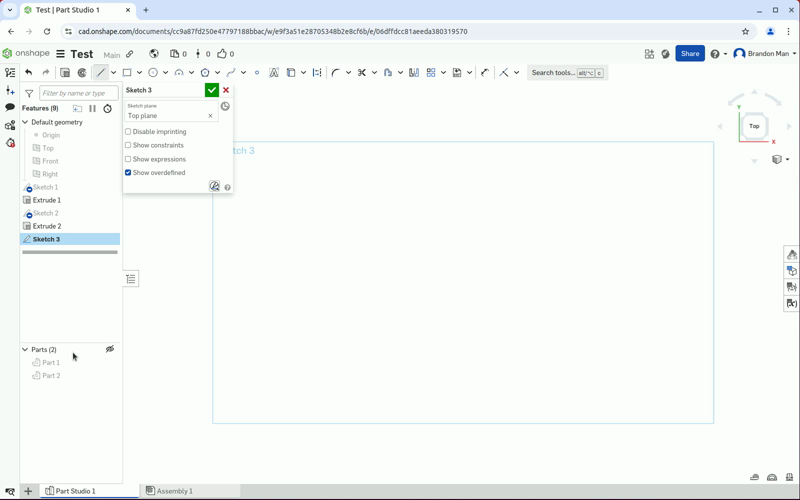
key_down(shift)
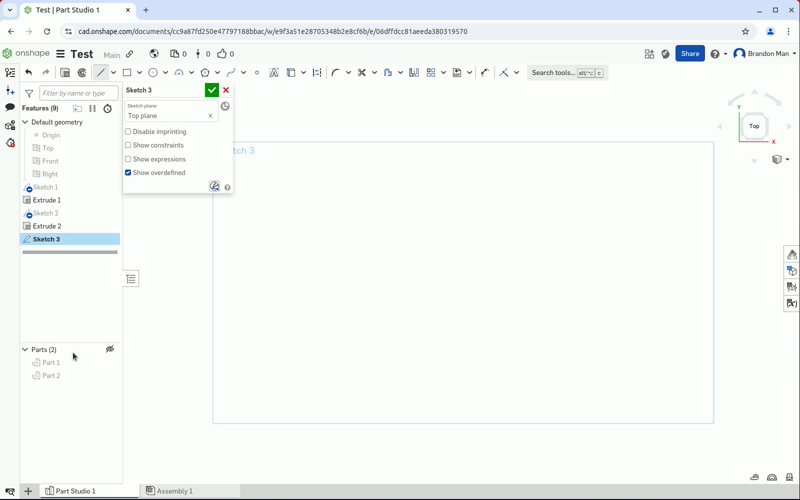
mouse_move(460, 282)
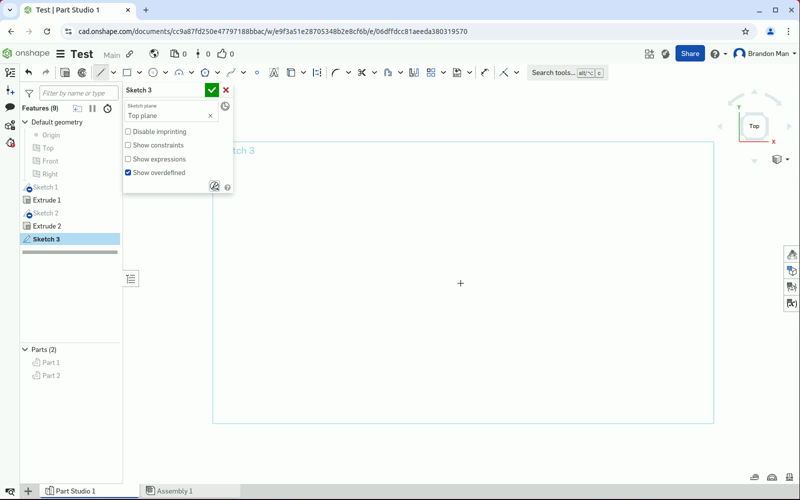
click(460, 282)
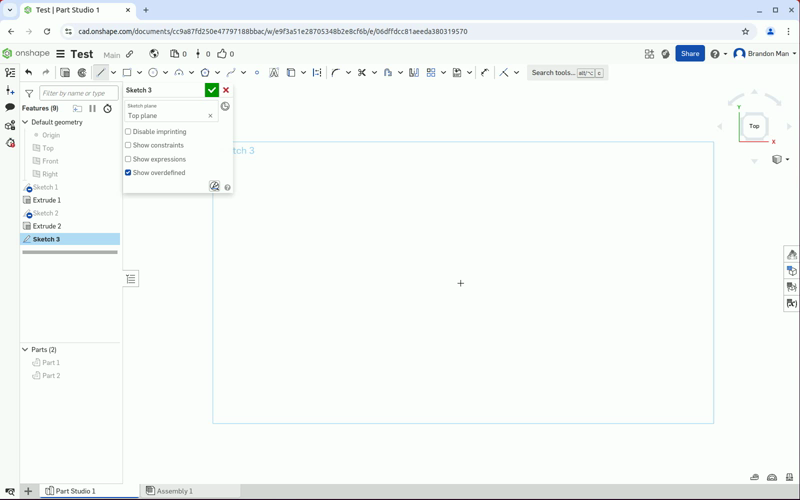
key_up(shift)
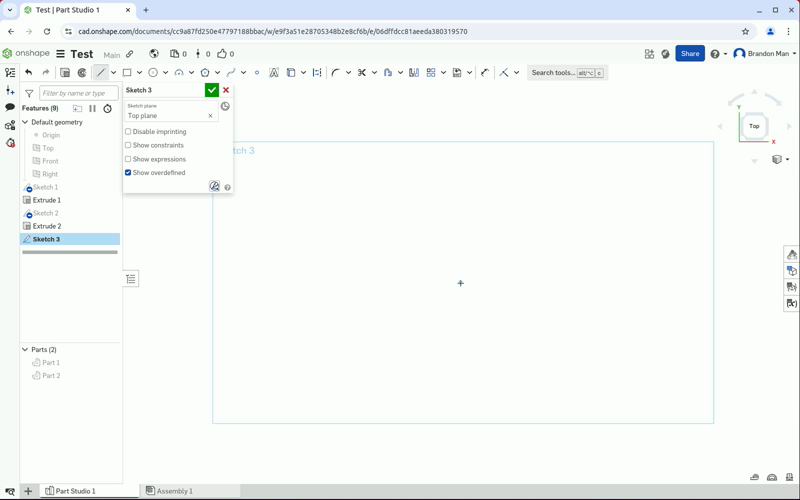
key_down(shift)
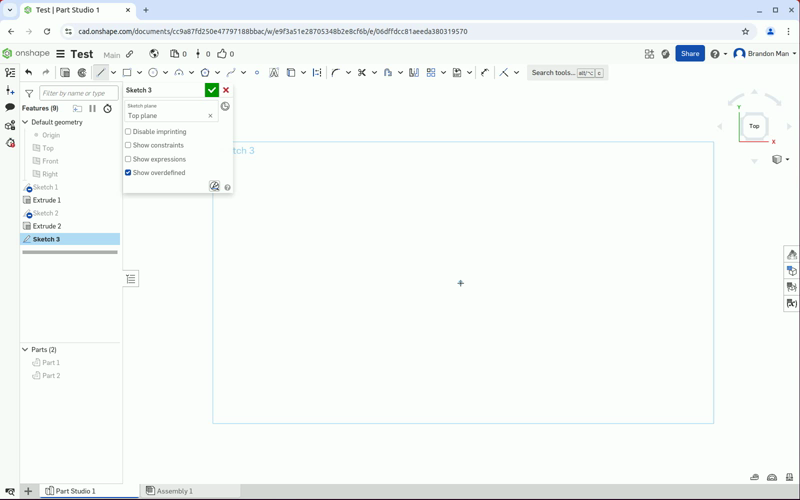
mouse_move(490, 282)
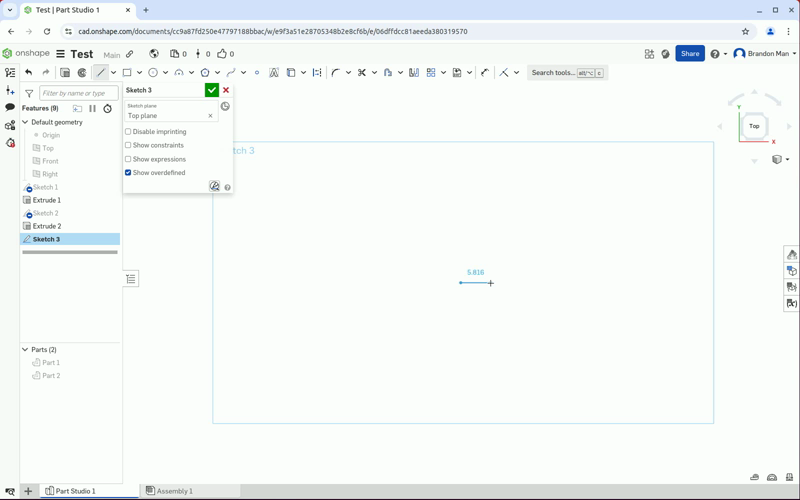
mouse_move(465, 282)
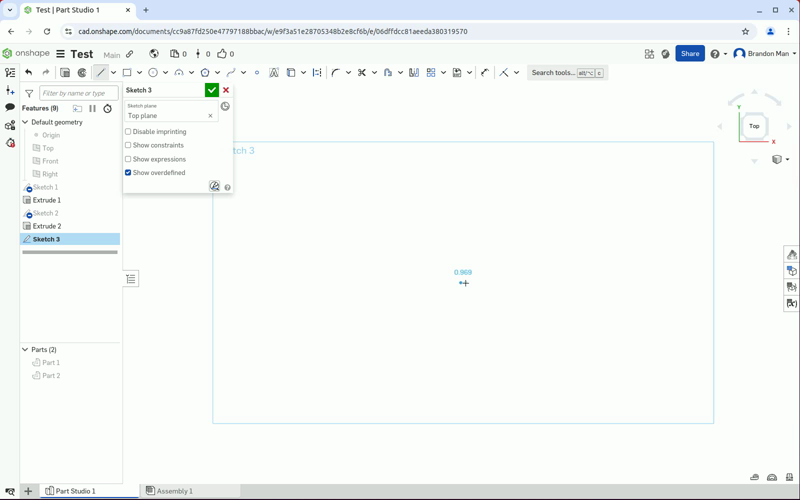
scroll(6)
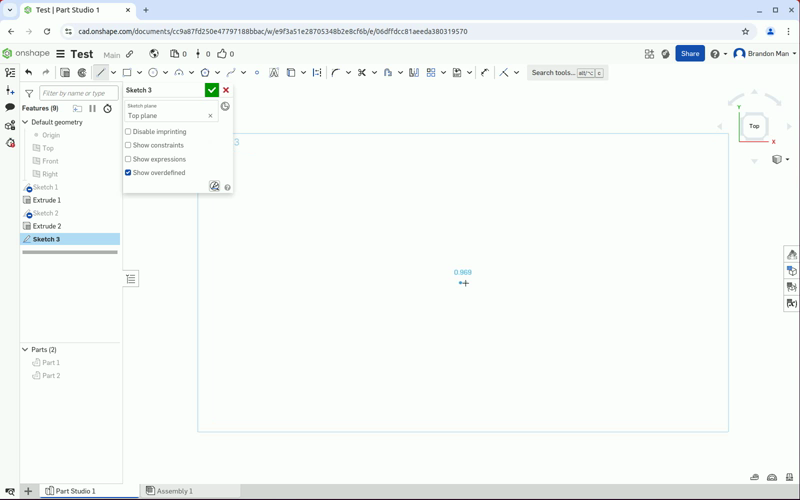
scroll(6)
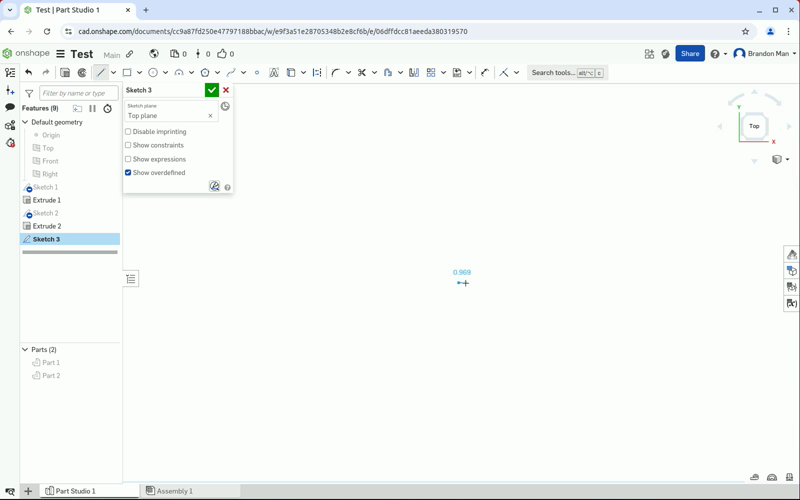
scroll(6)
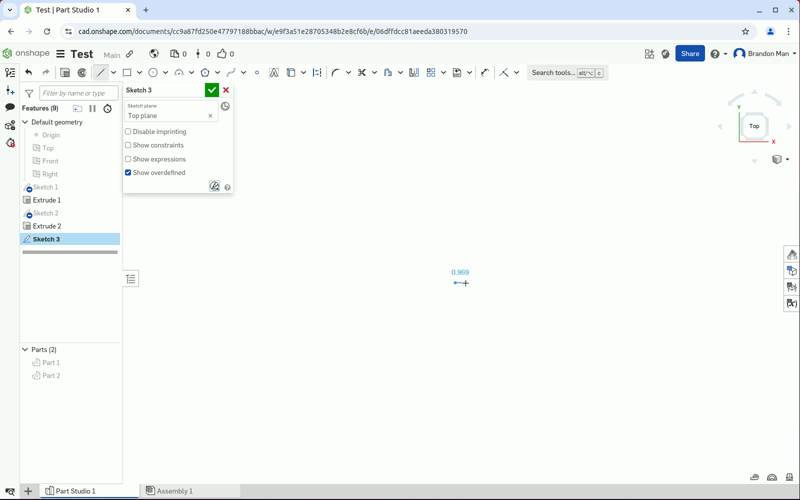
scroll(6)
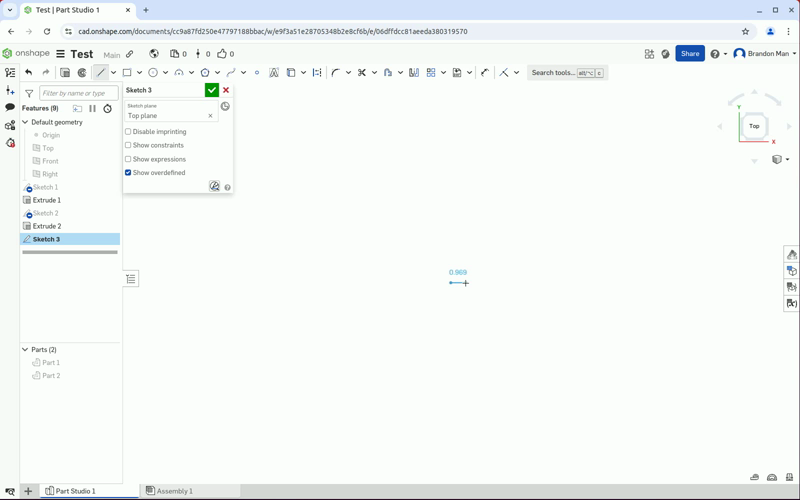
scroll(6)
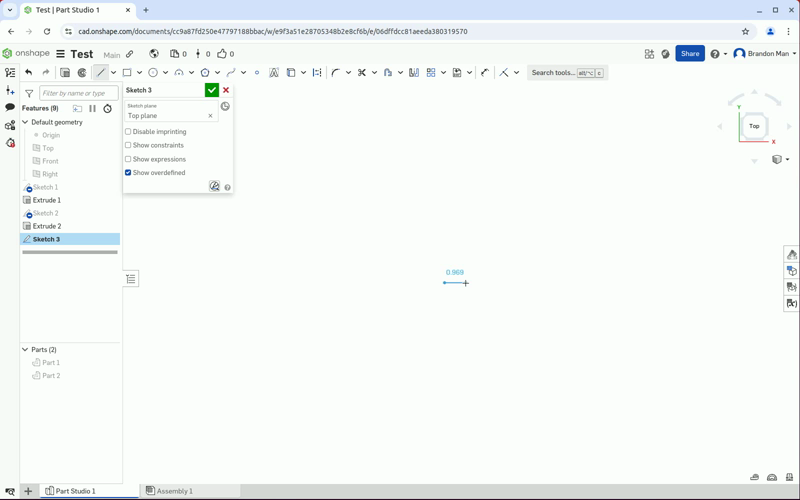
scroll(6)
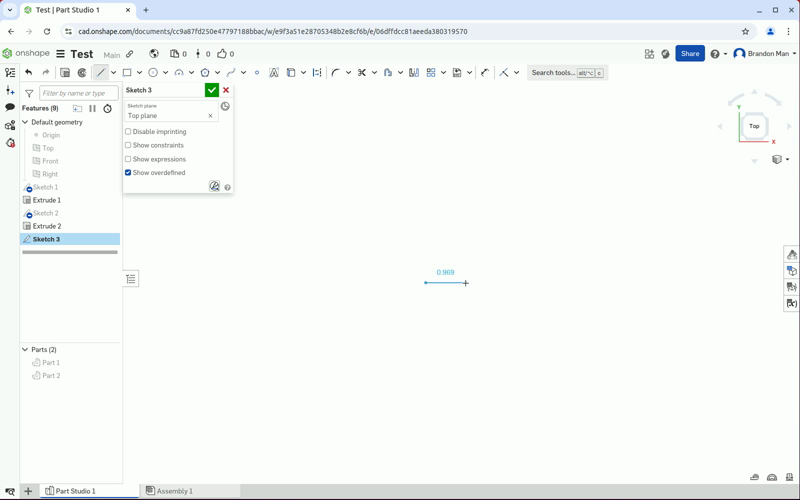
scroll(6)
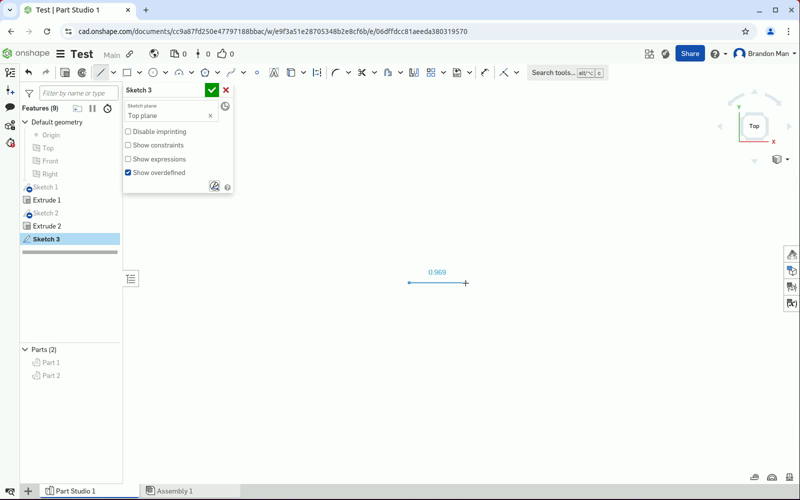
click(465, 282)
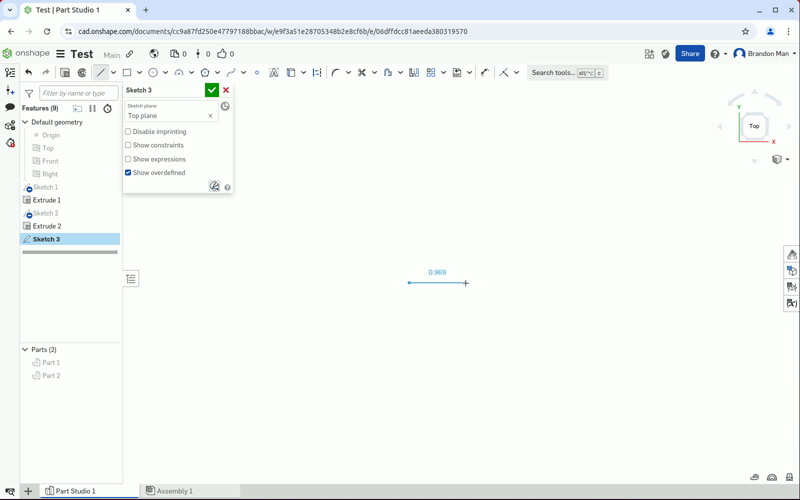
scroll(-6)
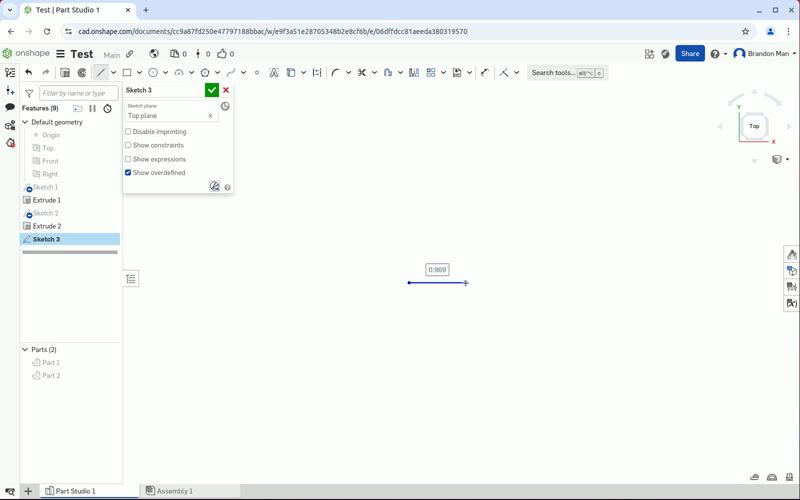
scroll(-6)
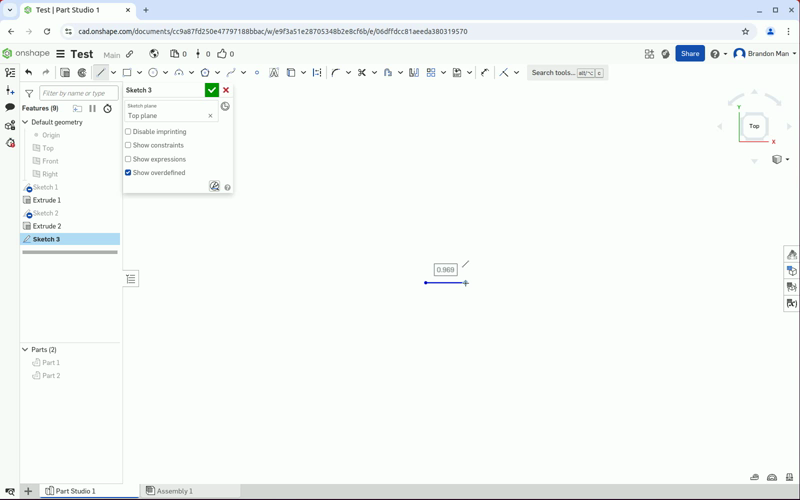
scroll(-6)
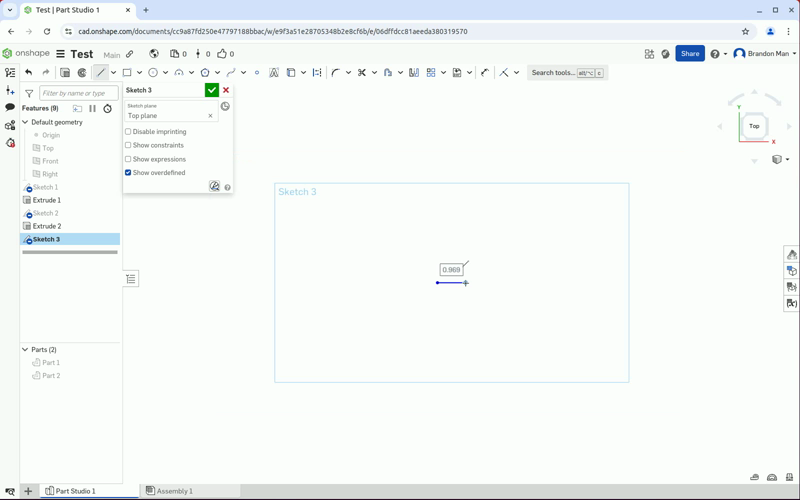
scroll(-6)
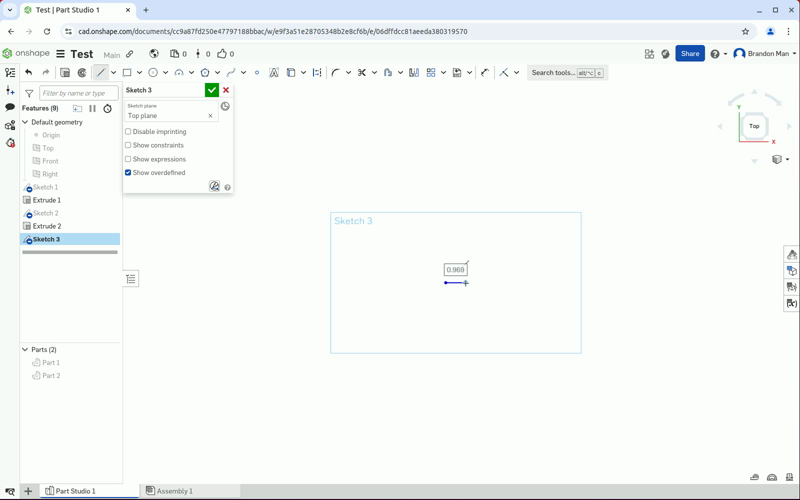
scroll(-6)
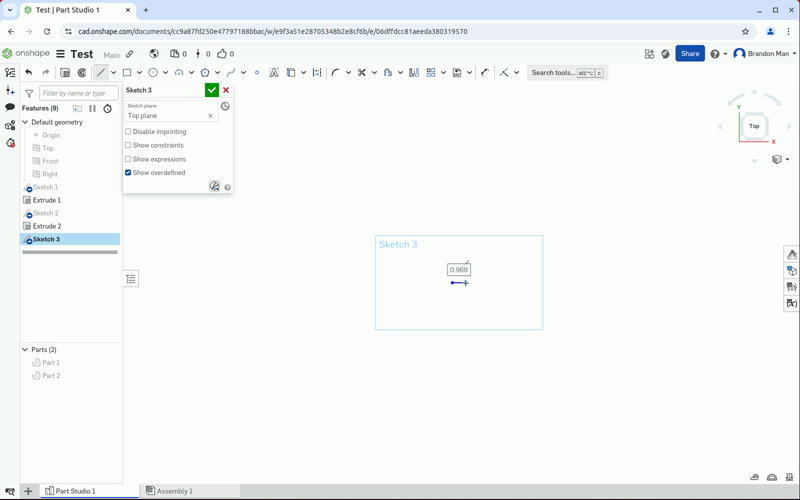
scroll(-6)
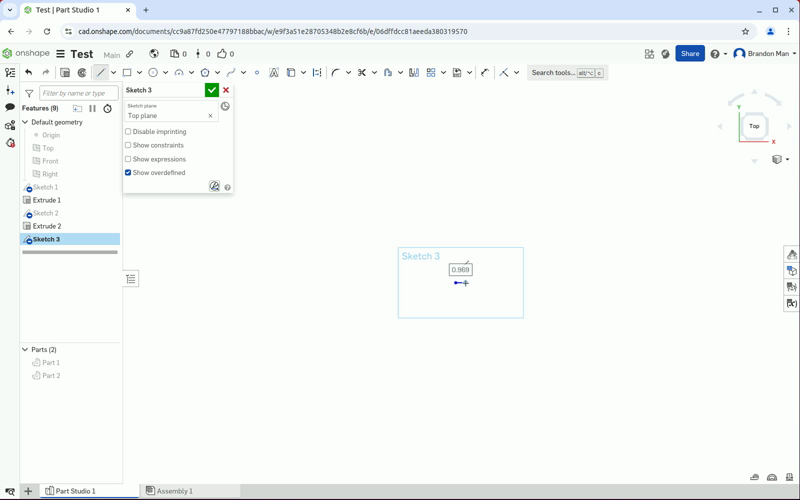
scroll(-6)
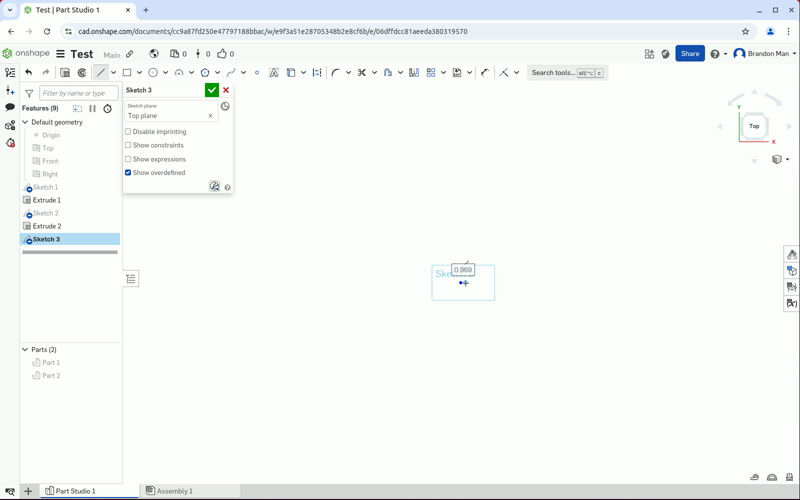
key_up(shift)
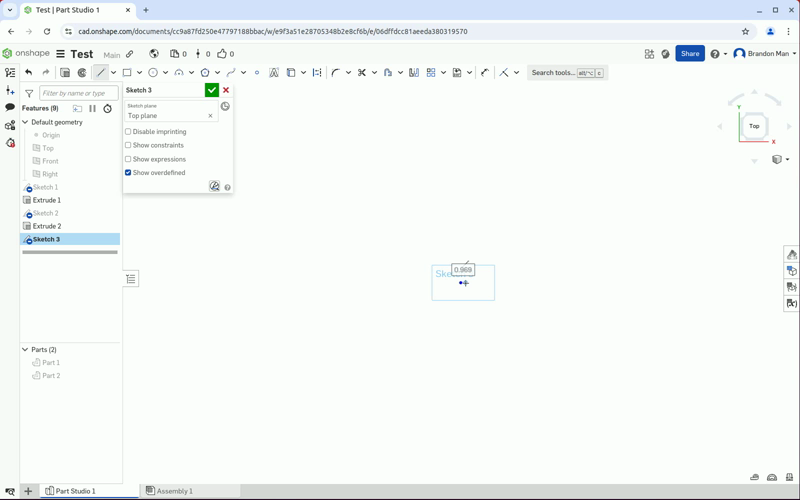
key_down(shift)
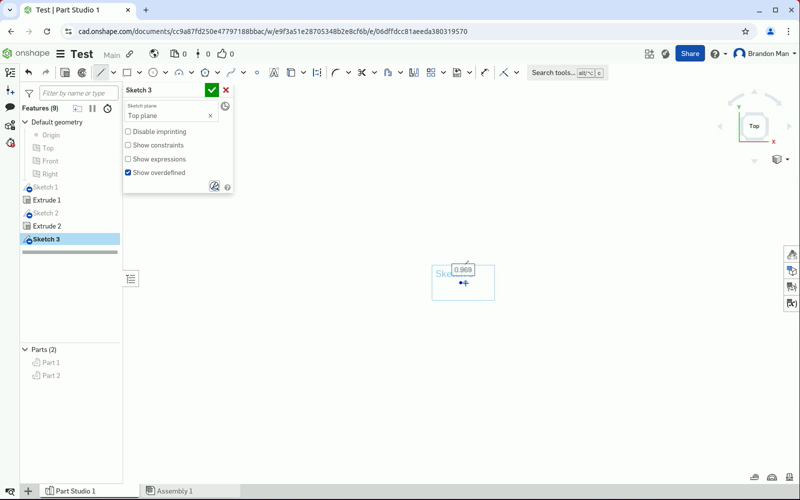
mouse_move(495, 282)
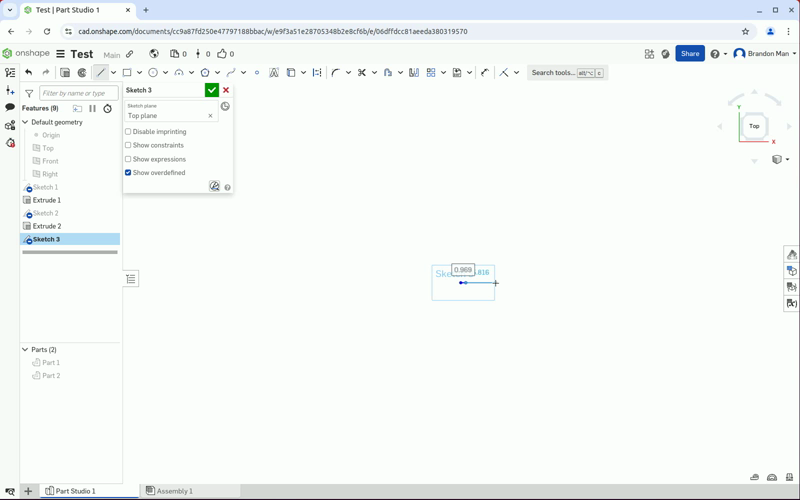
mouse_move(467, 285)
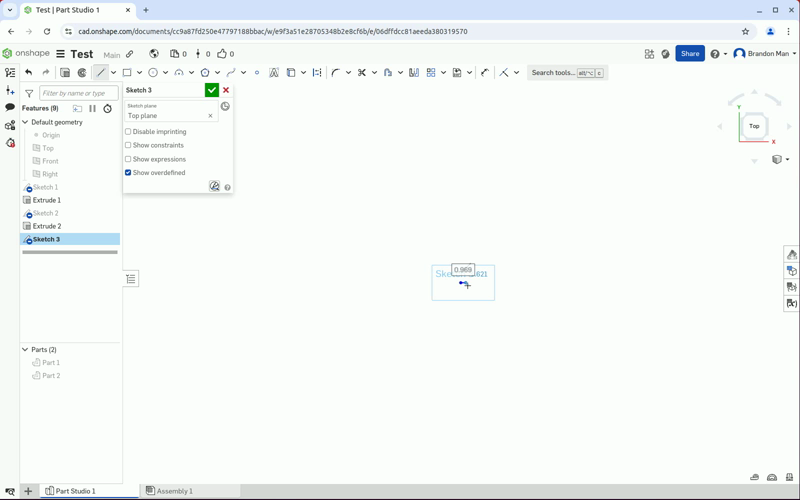
scroll(6)
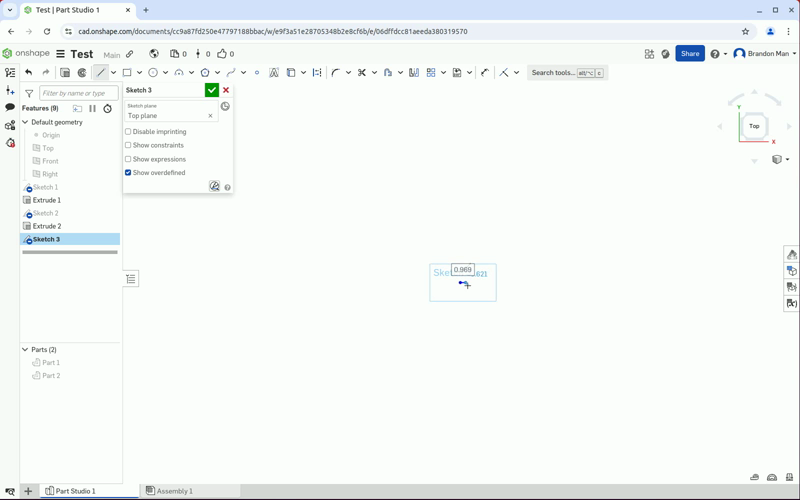
scroll(6)
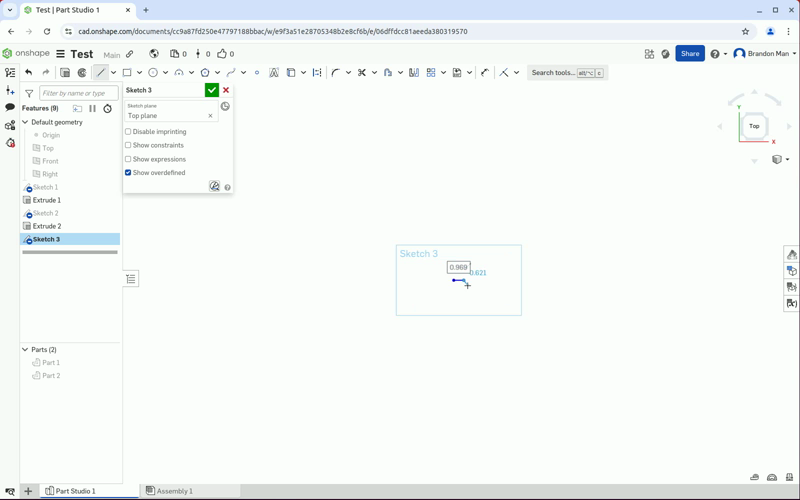
scroll(6)
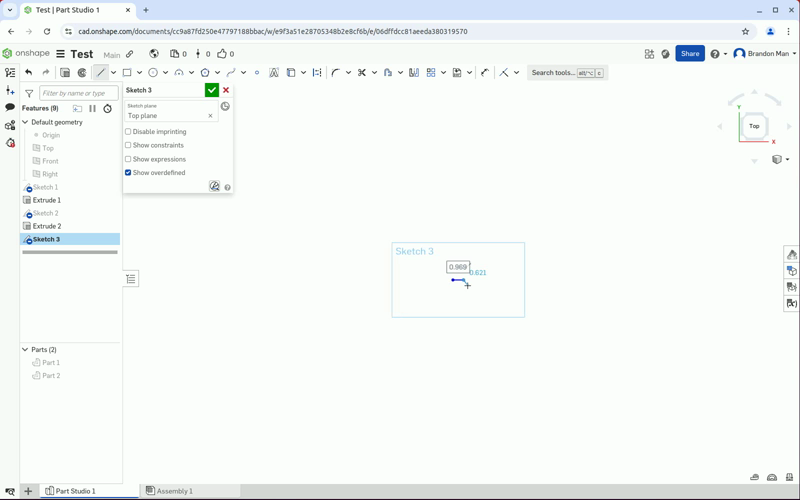
scroll(6)
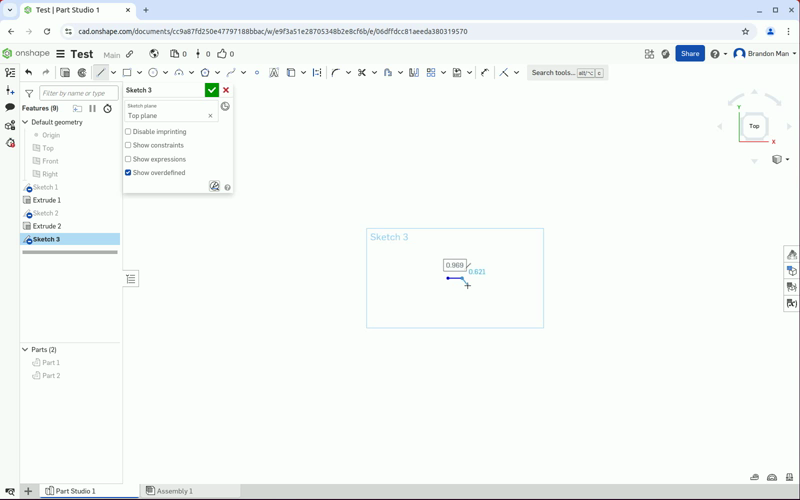
scroll(6)
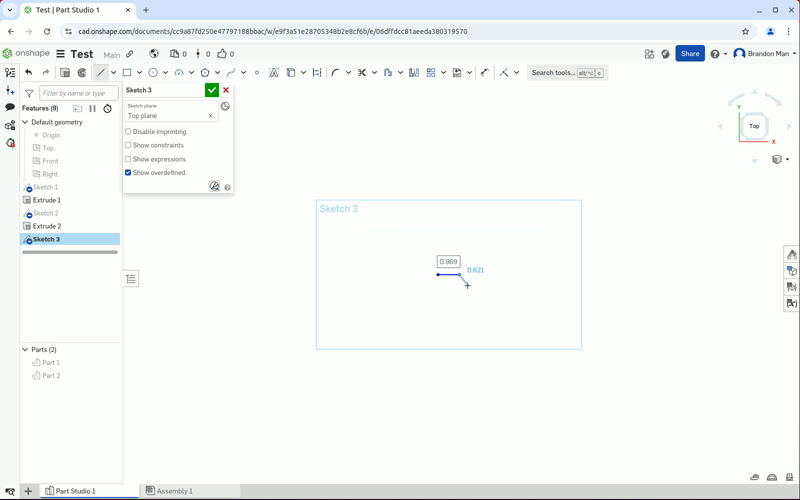
scroll(6)
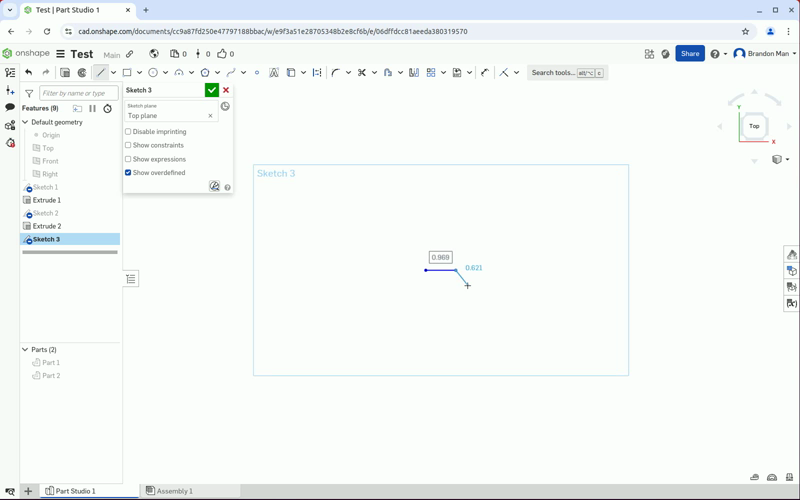
scroll(6)
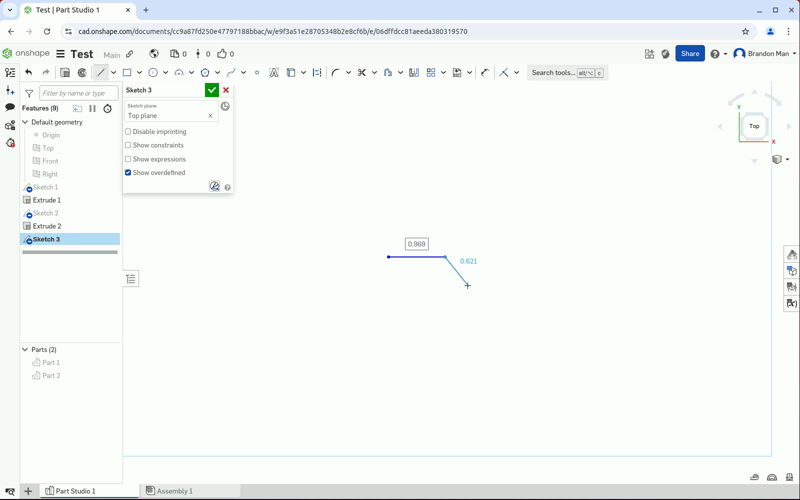
click(467, 285)
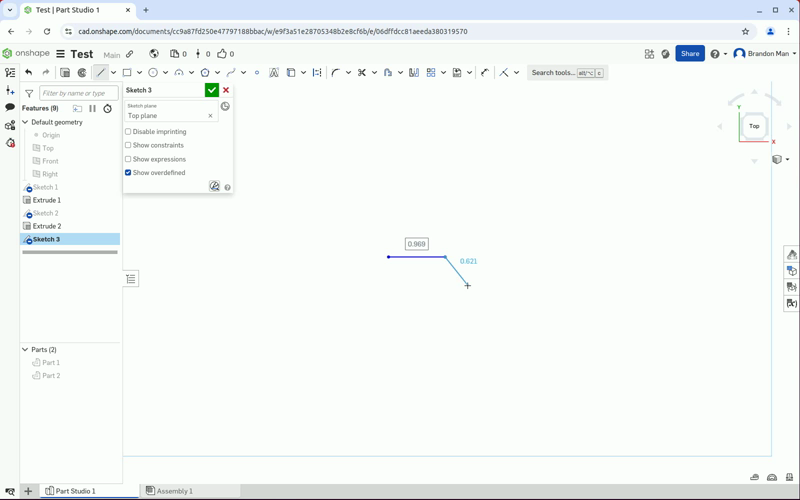
scroll(-6)
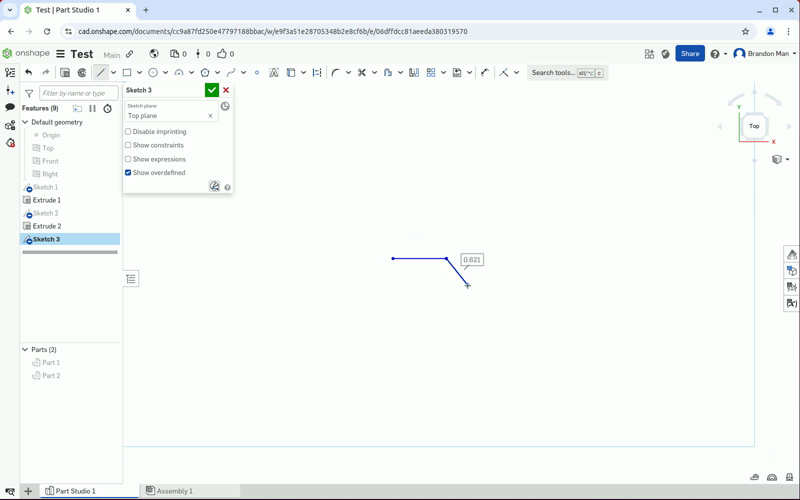
scroll(-6)
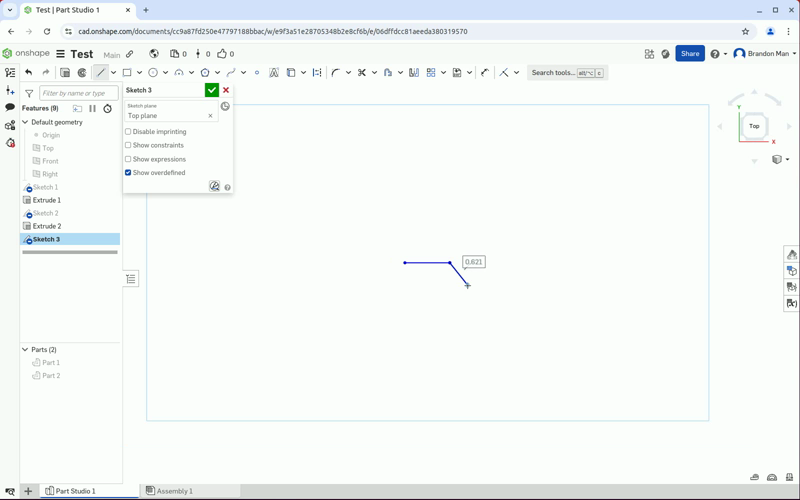
scroll(-6)
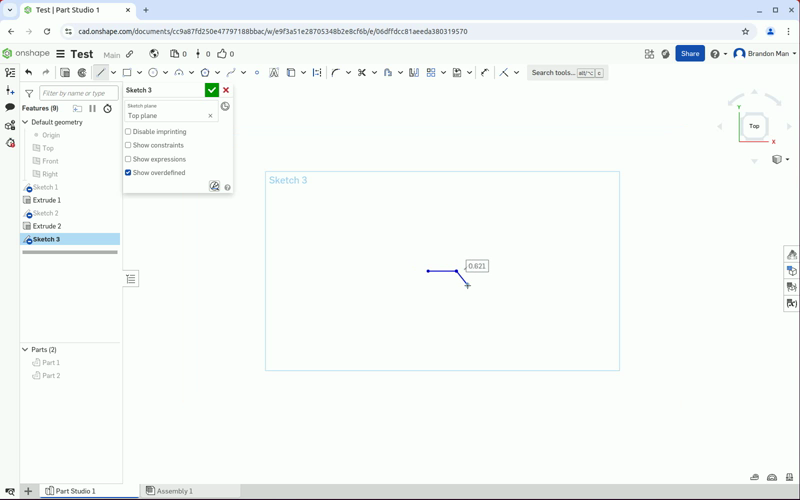
scroll(-6)
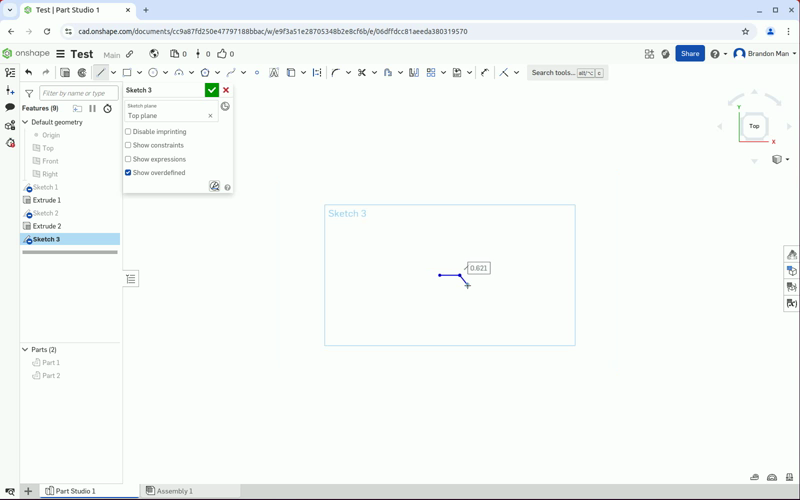
scroll(-6)
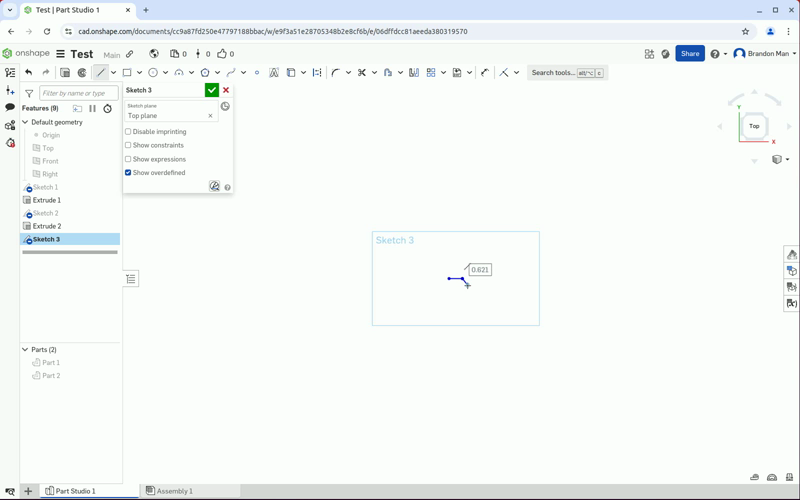
scroll(-6)
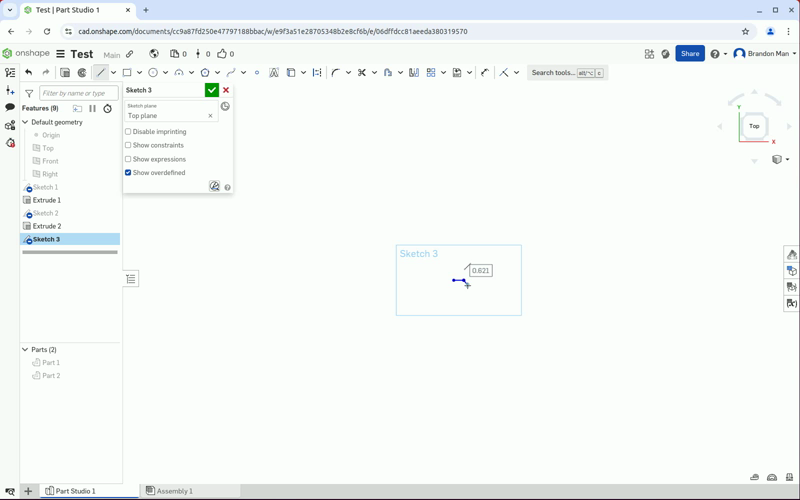
scroll(-6)
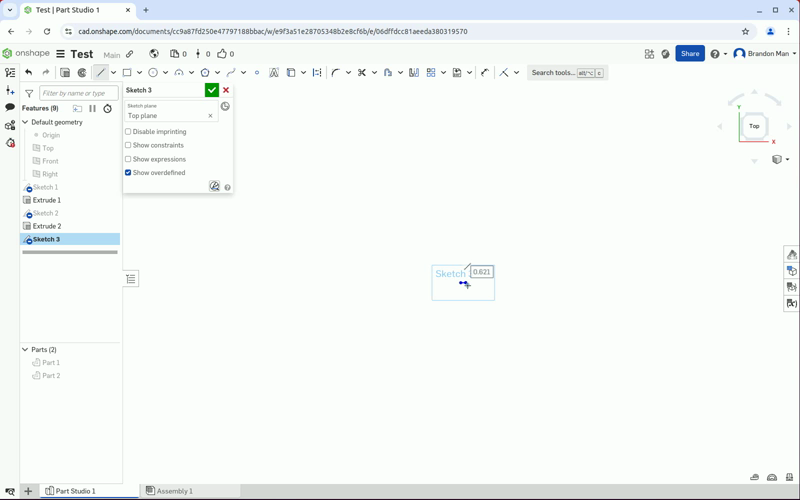
key_up(shift)
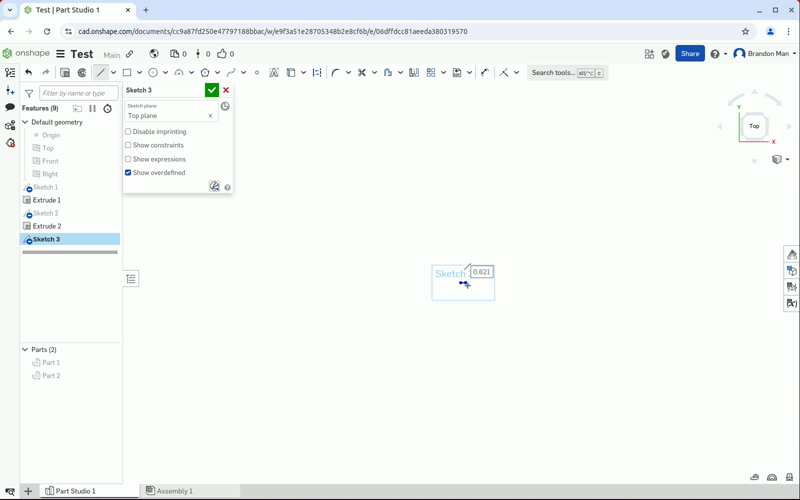
key_down(shift)
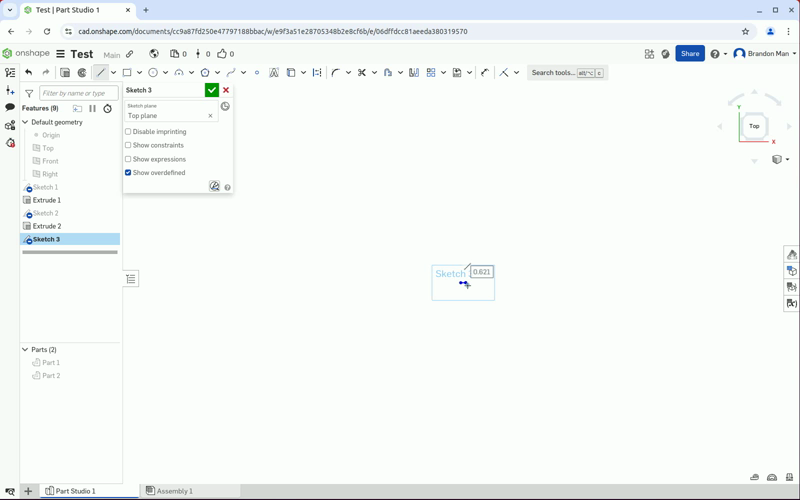
mouse_move(498, 285)
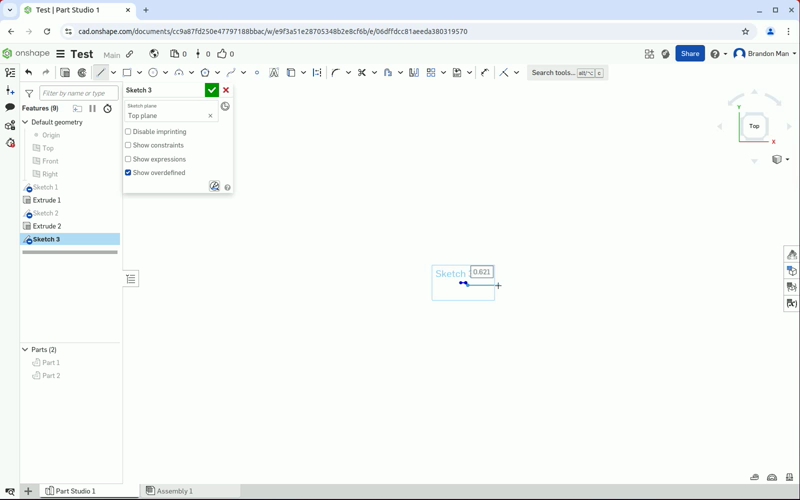
mouse_move(472, 285)
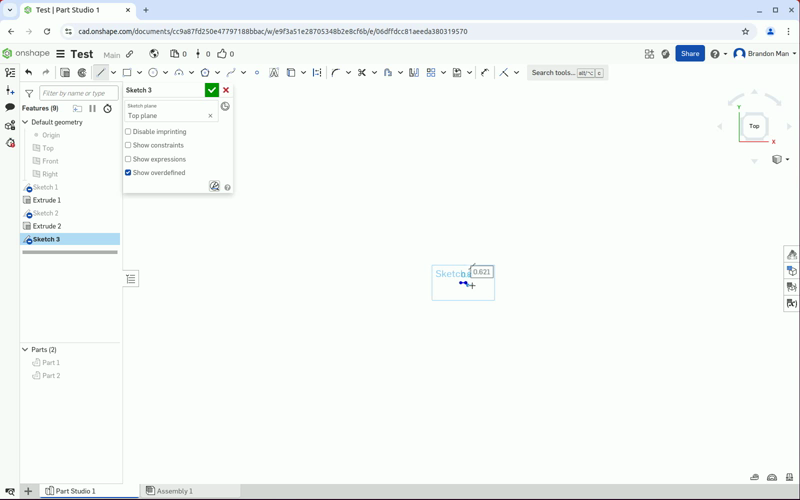
scroll(6)
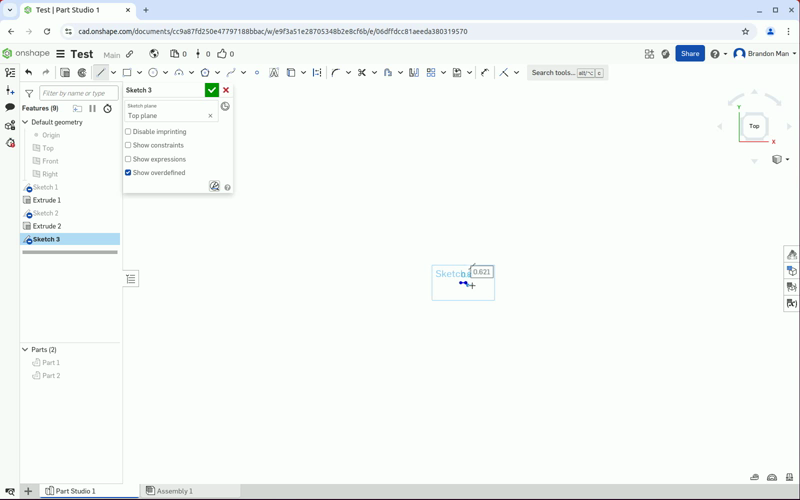
scroll(6)
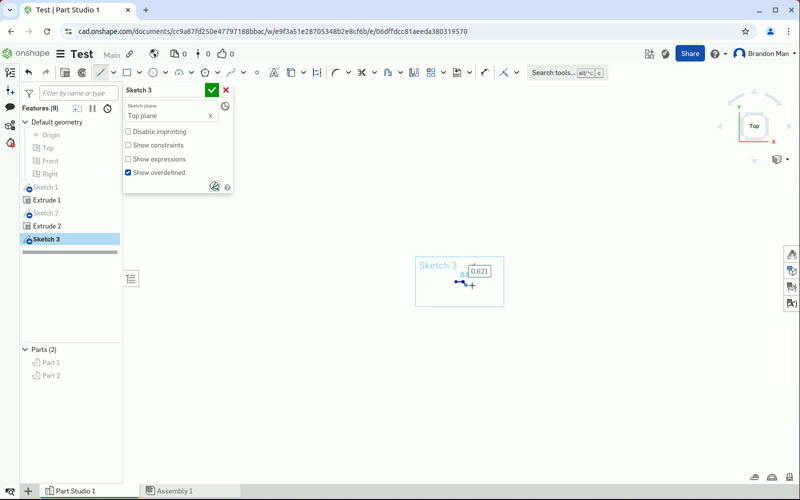
scroll(6)
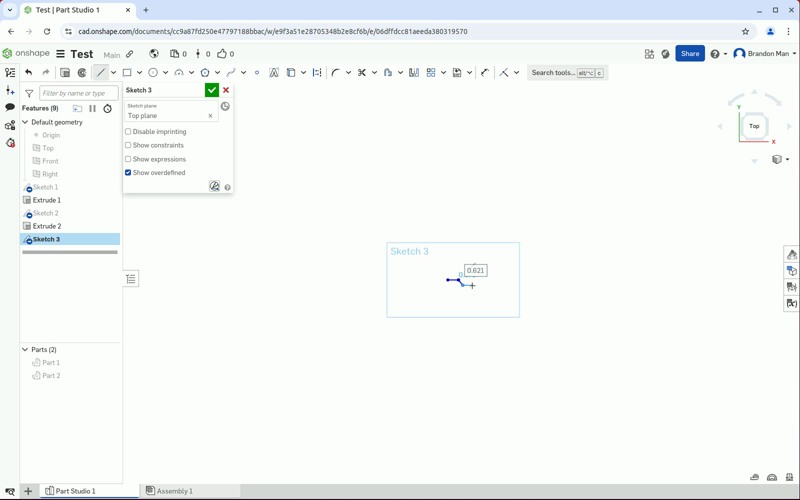
scroll(6)
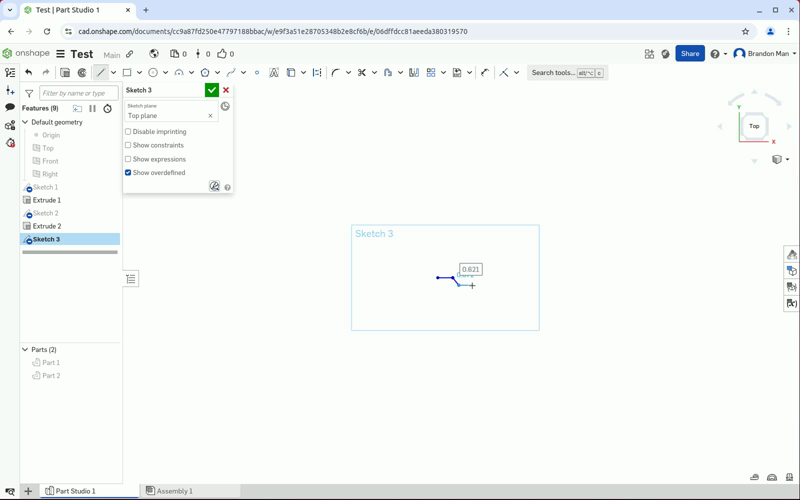
scroll(6)
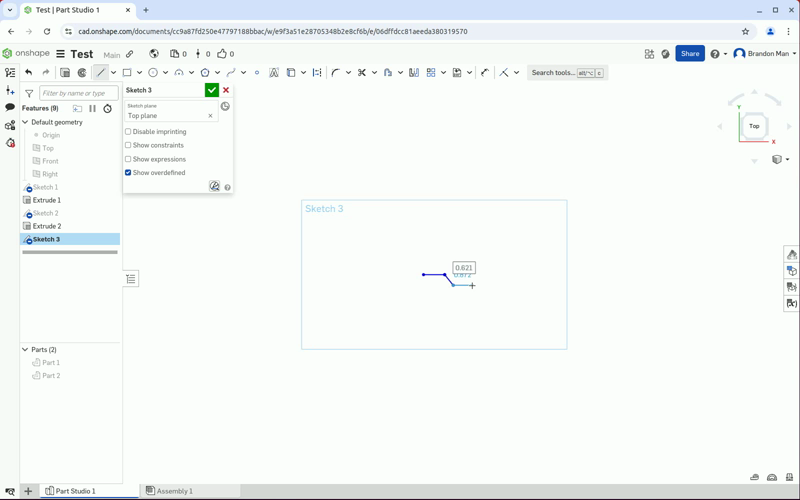
scroll(6)
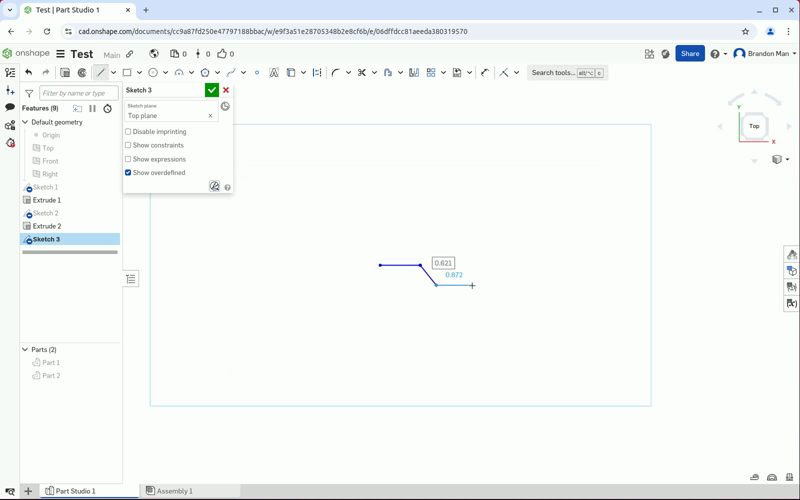
scroll(6)
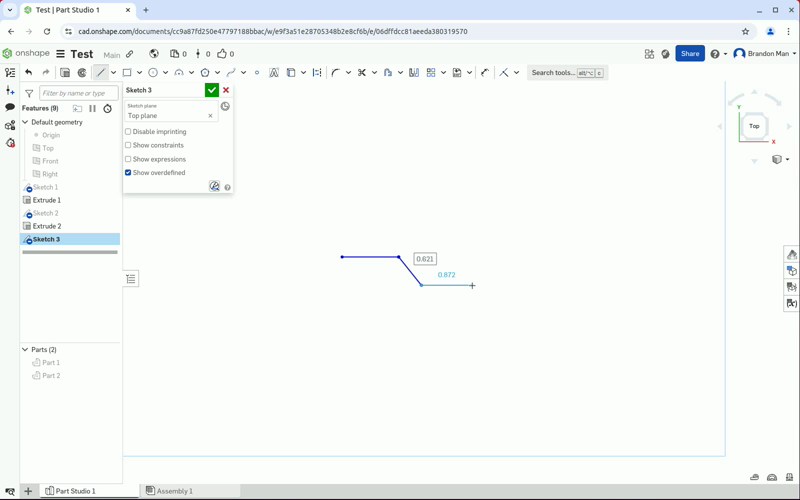
click(472, 285)
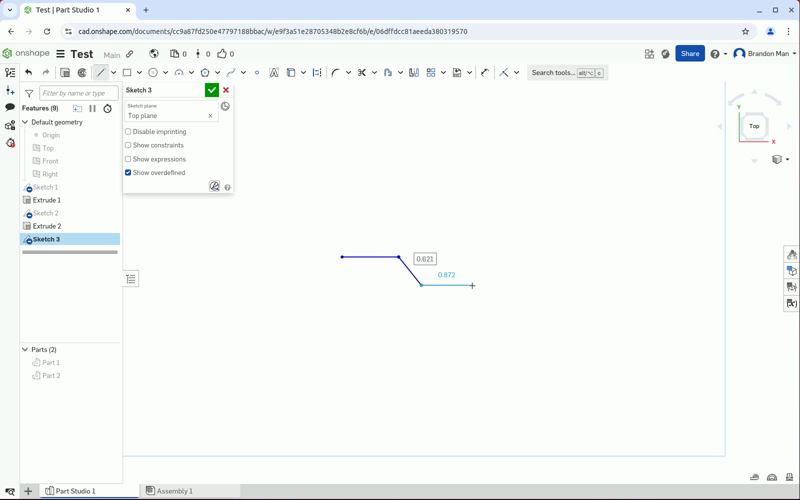
scroll(-6)
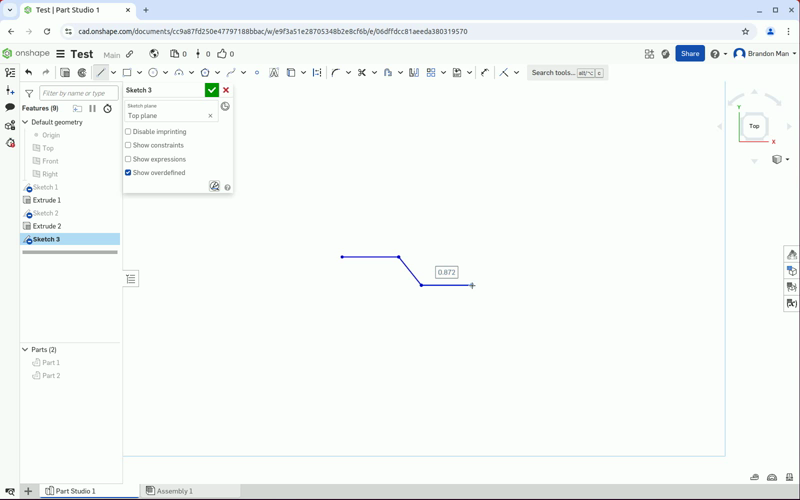
scroll(-6)
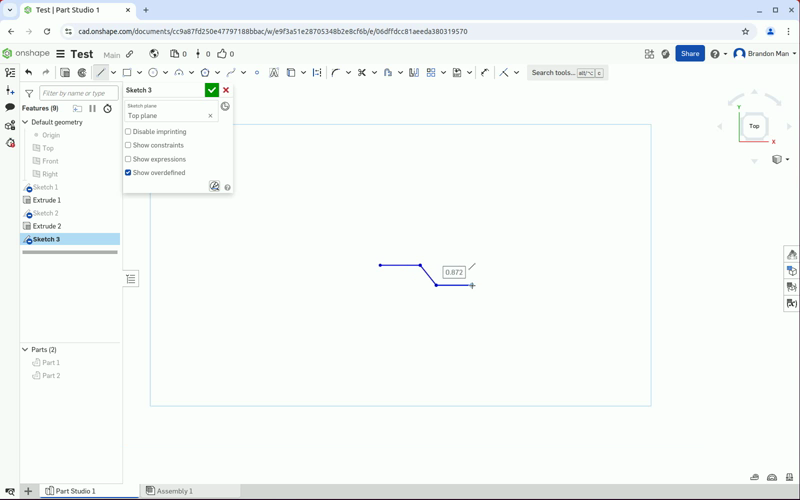
scroll(-6)
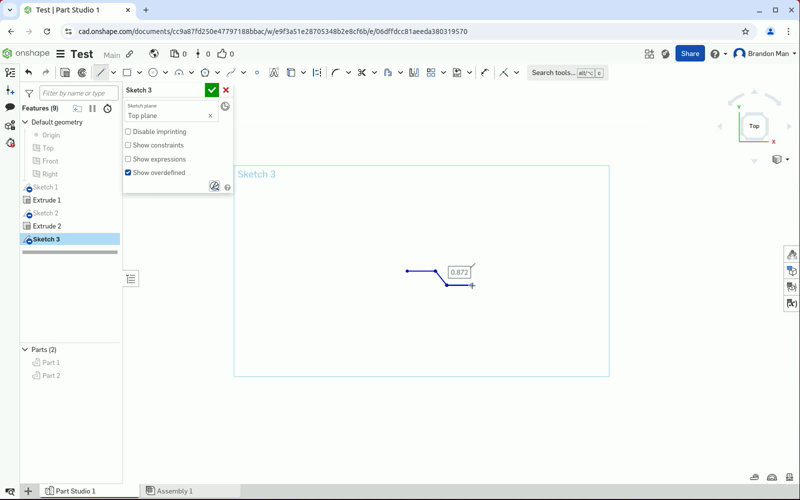
scroll(-6)
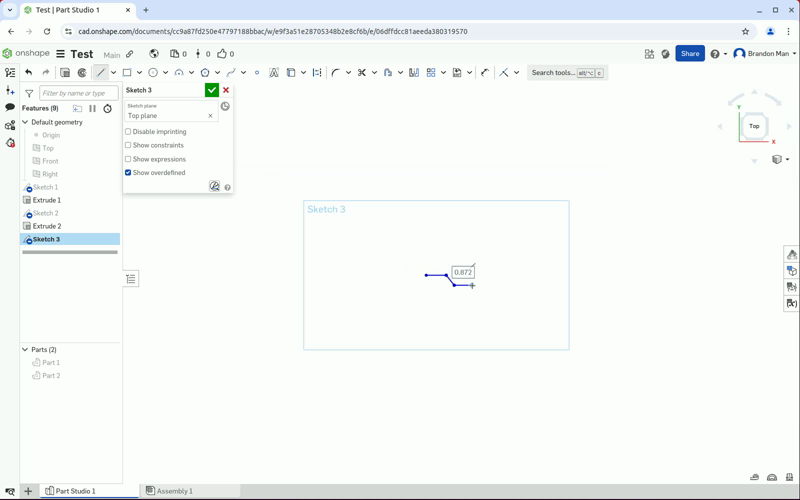
scroll(-6)
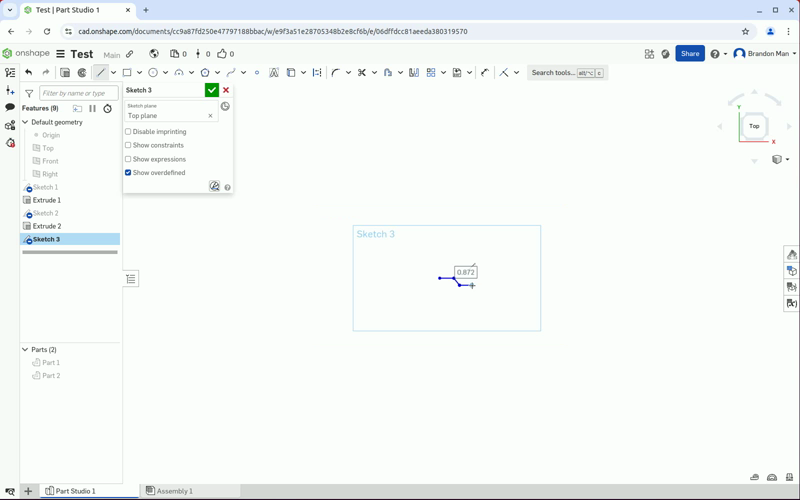
scroll(-6)
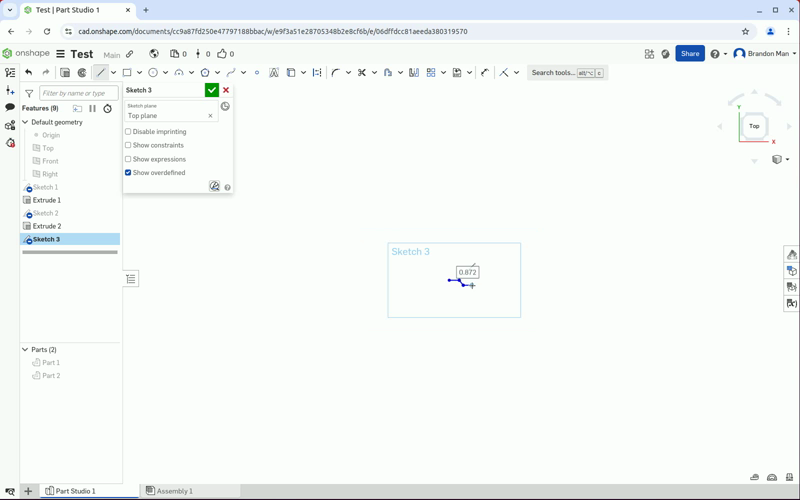
scroll(-6)
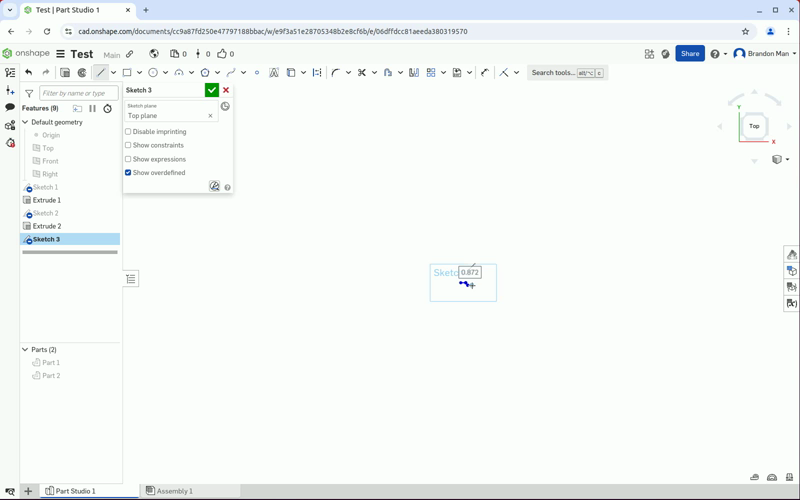
key_up(shift)
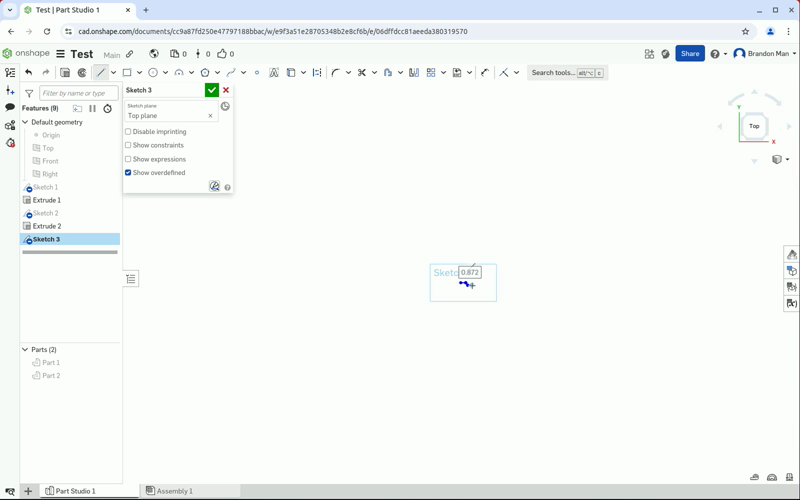
key_down(shift)
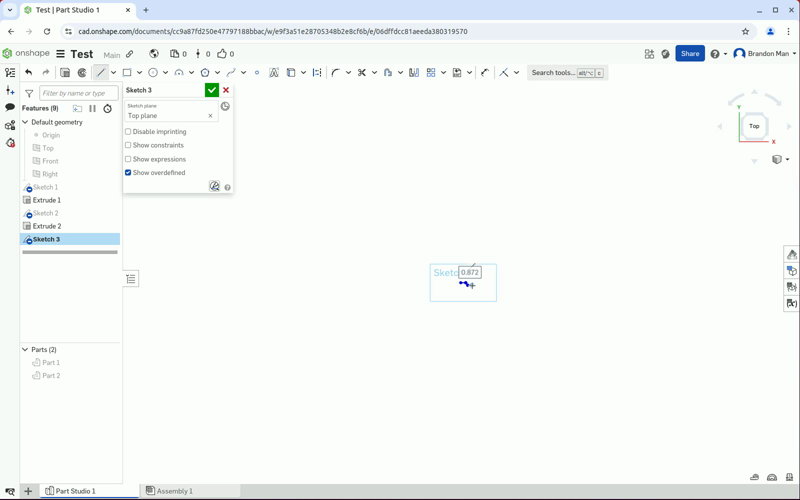
mouse_move(502, 285)
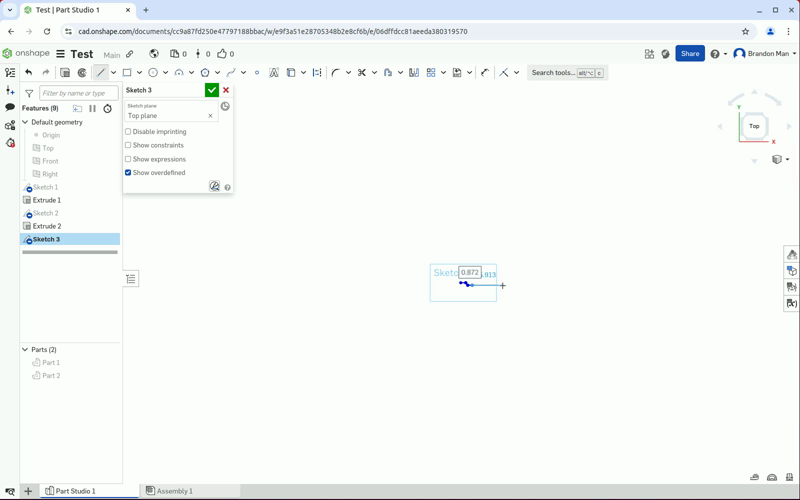
mouse_move(474, 282)
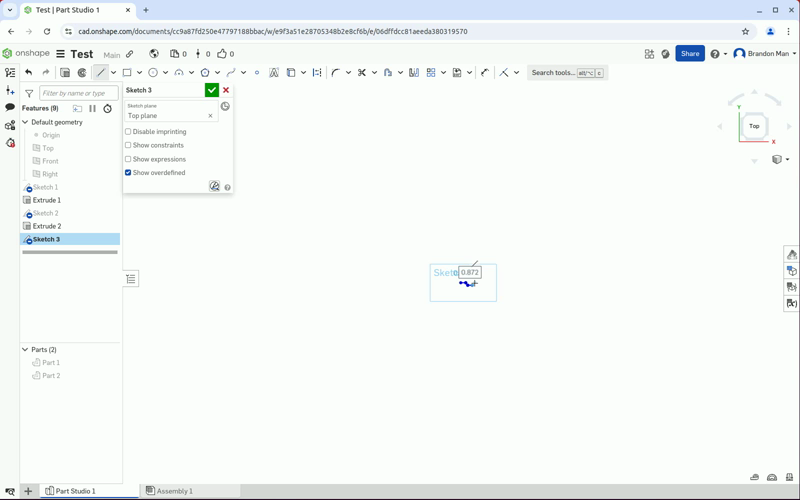
scroll(6)
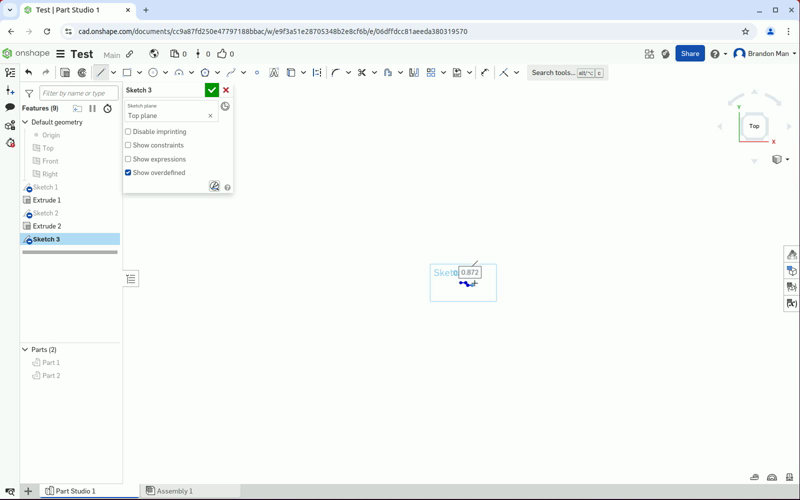
scroll(6)
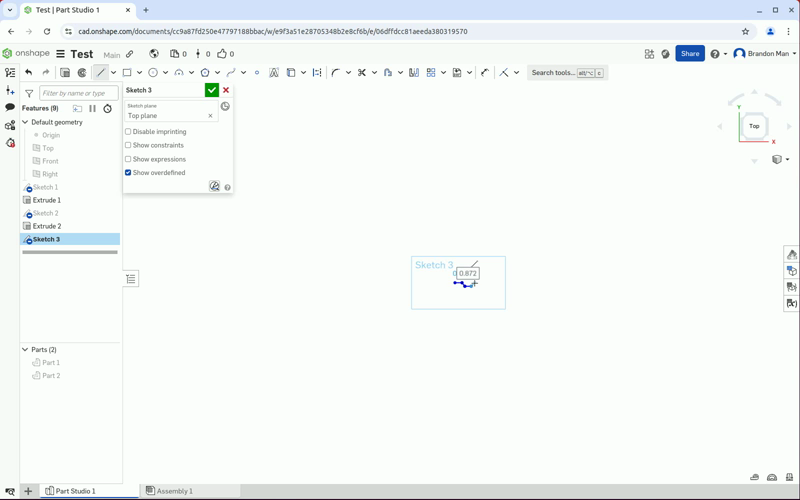
scroll(6)
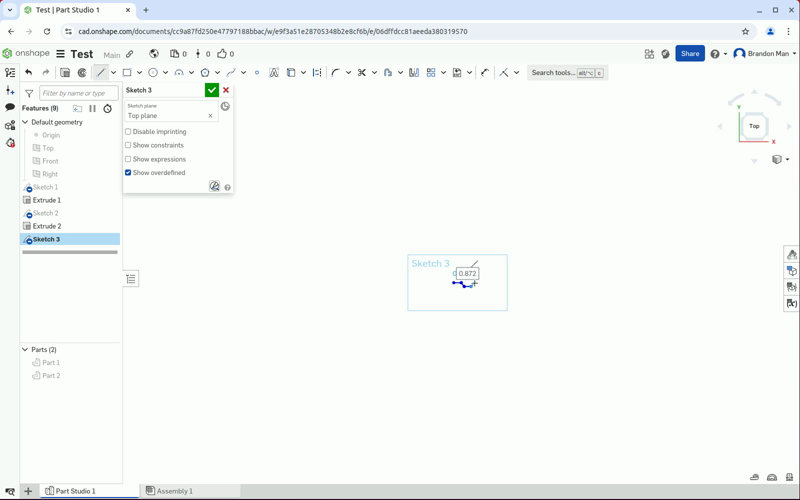
scroll(6)
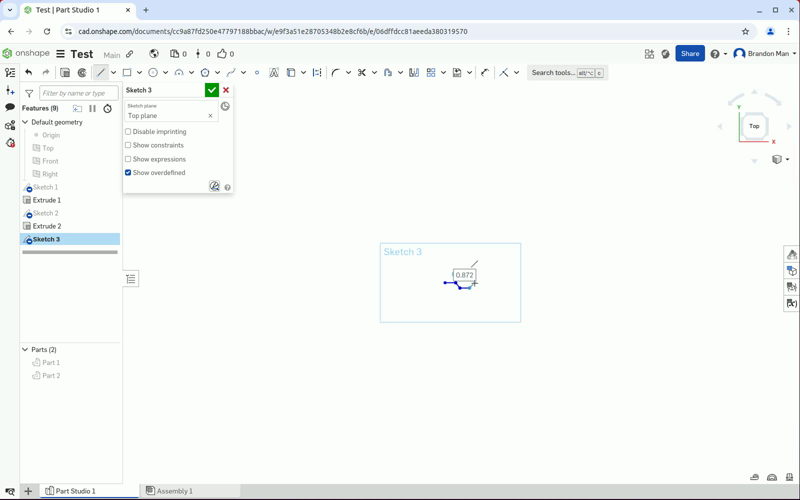
scroll(6)
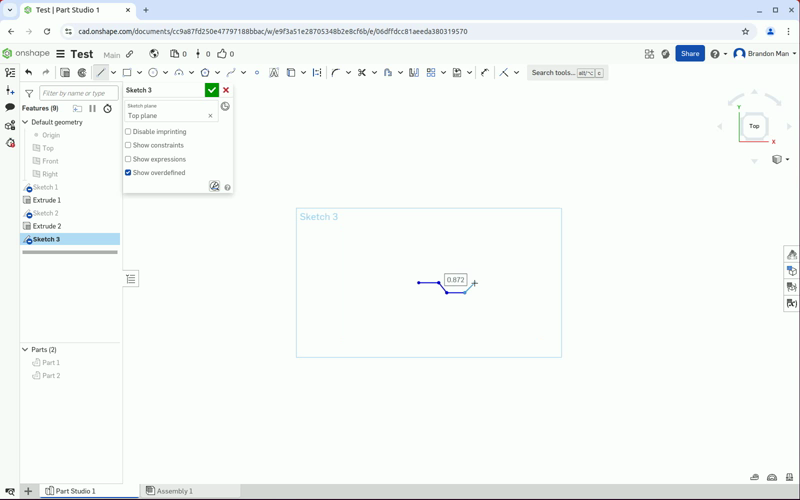
scroll(6)
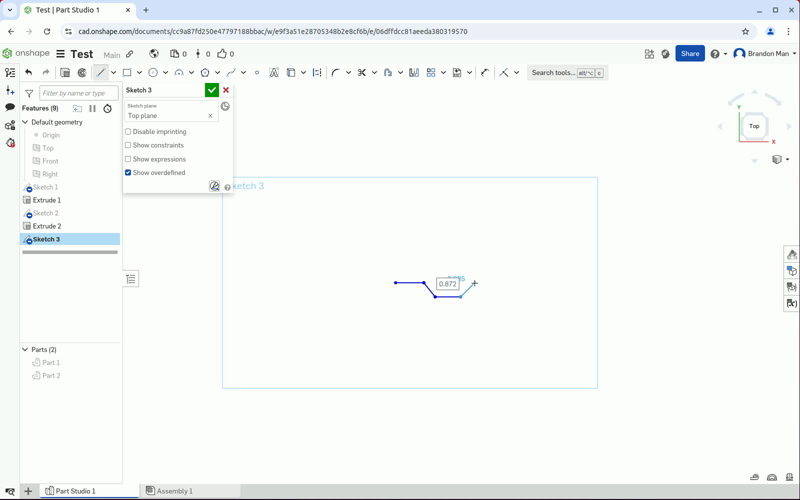
scroll(6)
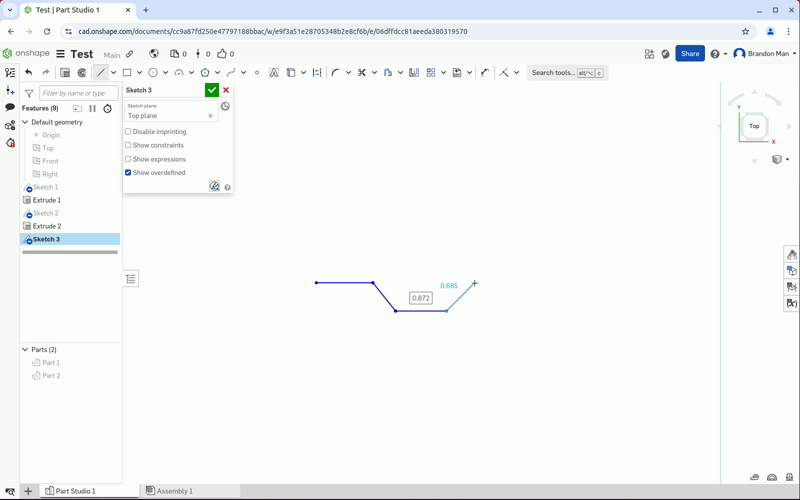
click(474, 282)
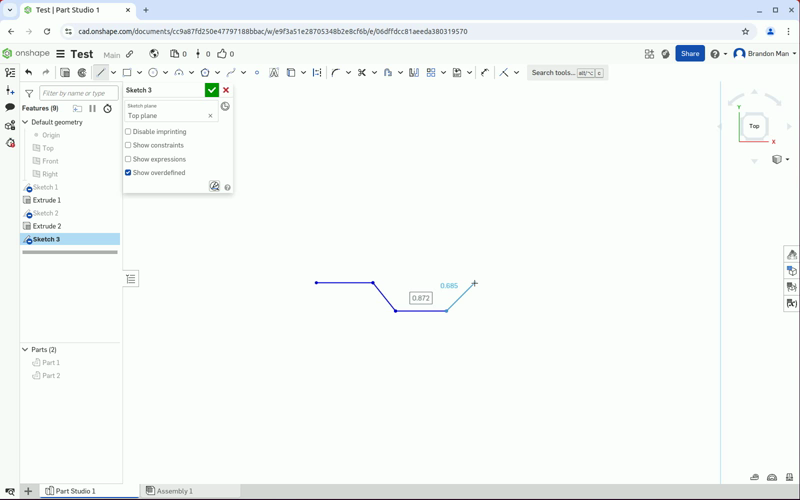
scroll(-6)
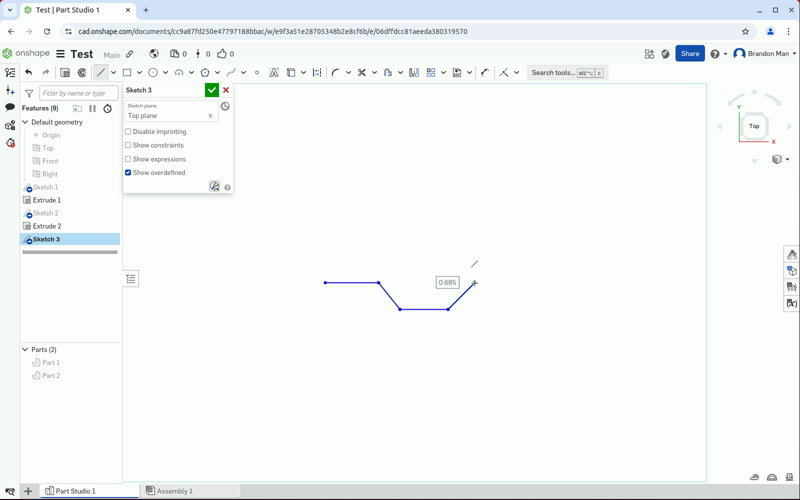
scroll(-6)
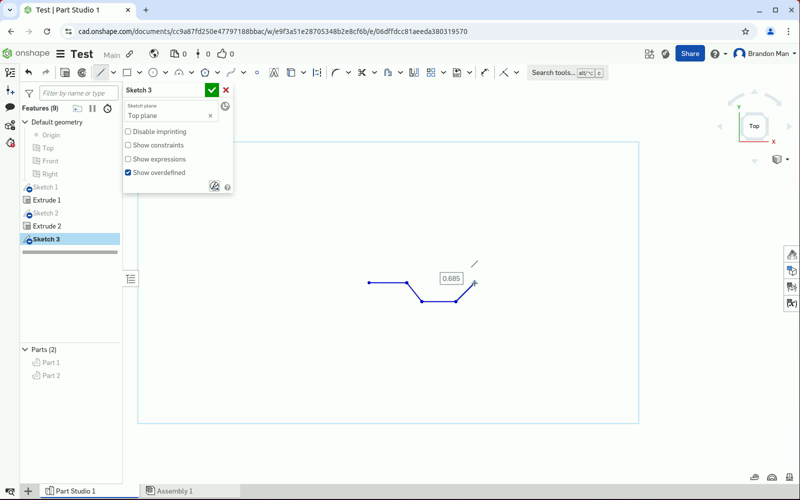
scroll(-6)
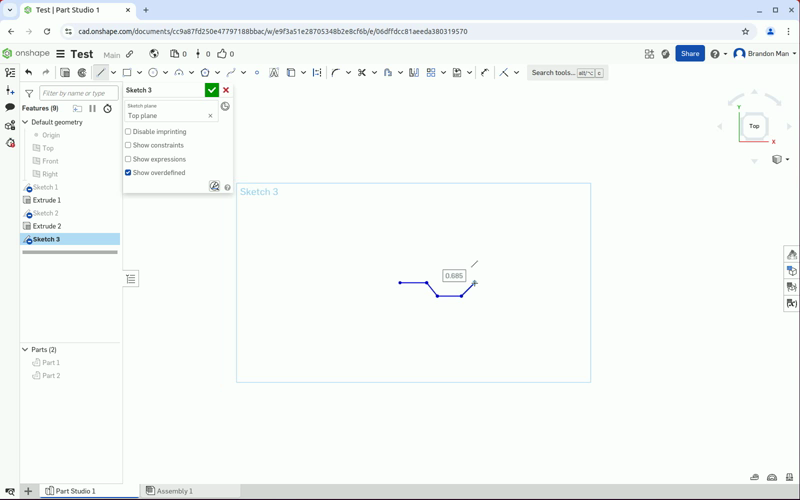
scroll(-6)
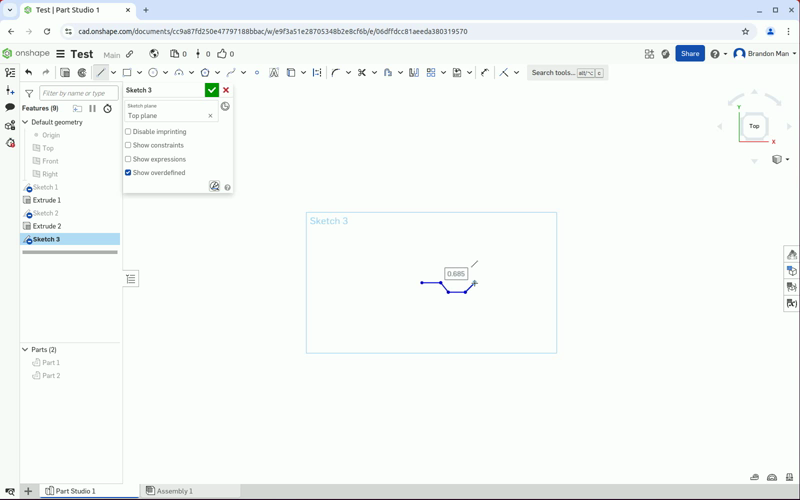
scroll(-6)
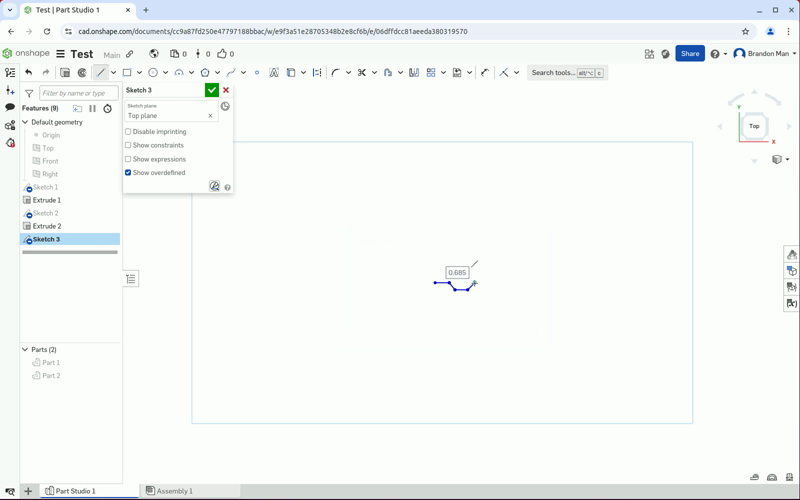
scroll(-6)
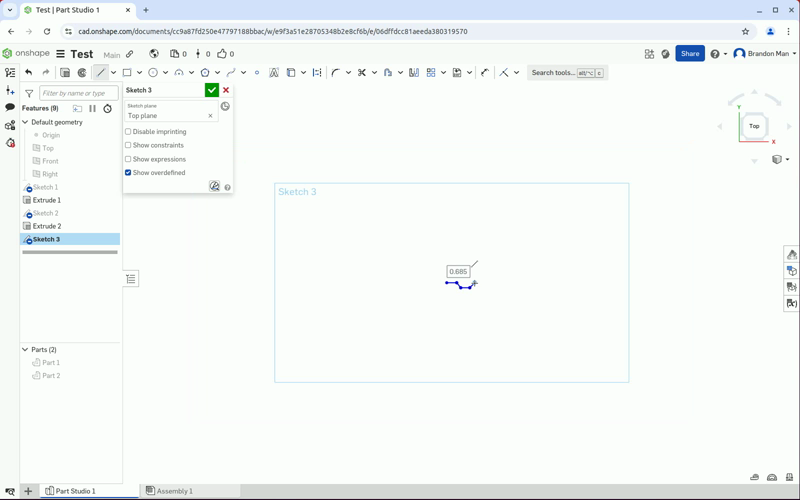
scroll(-6)
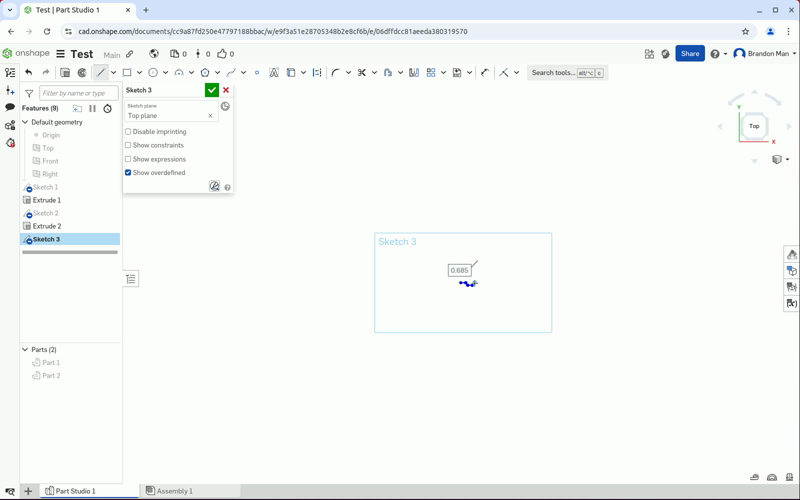
key_up(shift)
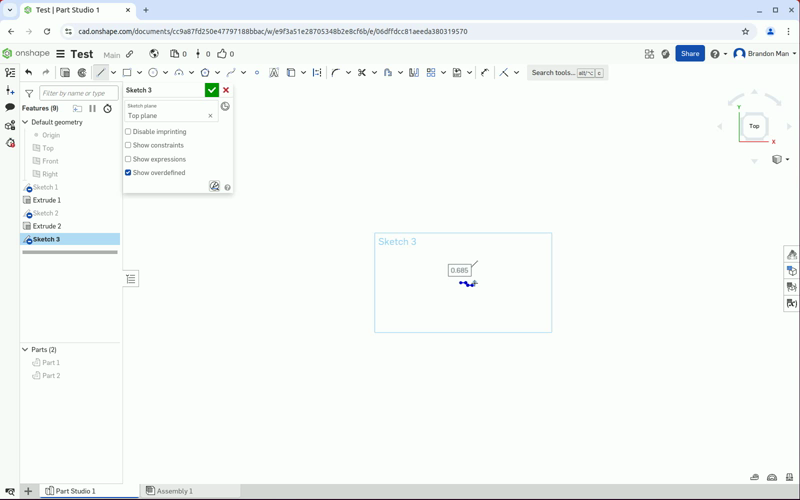
key_down(shift)
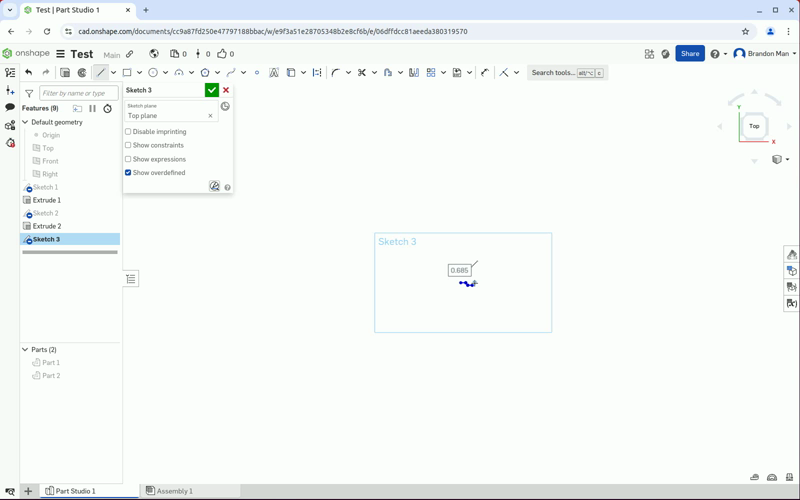
mouse_move(504, 282)
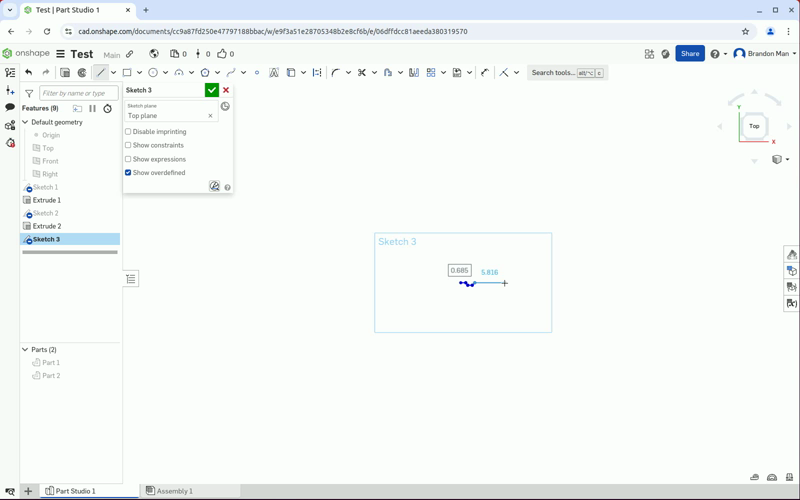
mouse_move(479, 282)
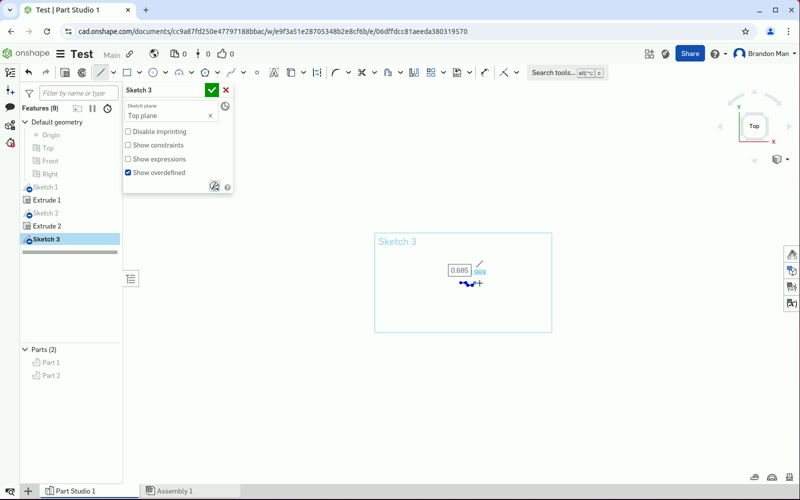
scroll(6)
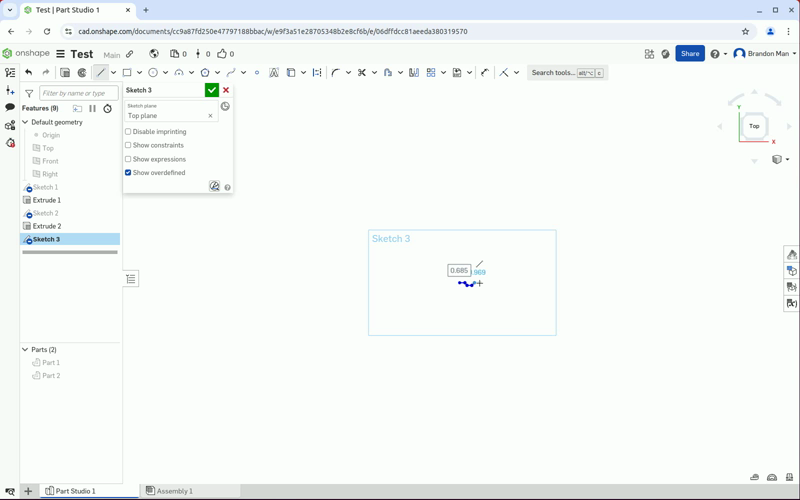
scroll(6)
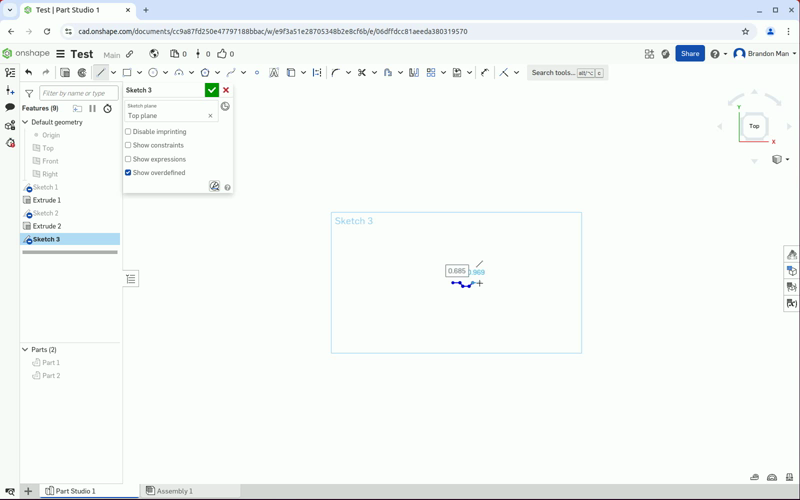
scroll(6)
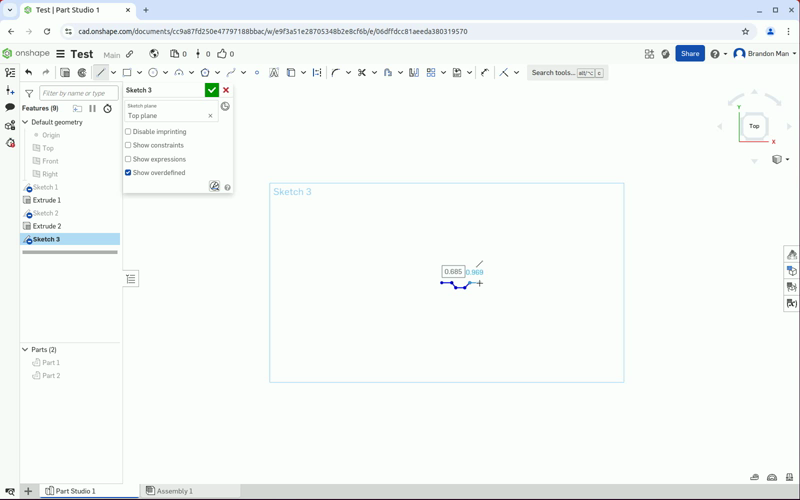
scroll(6)
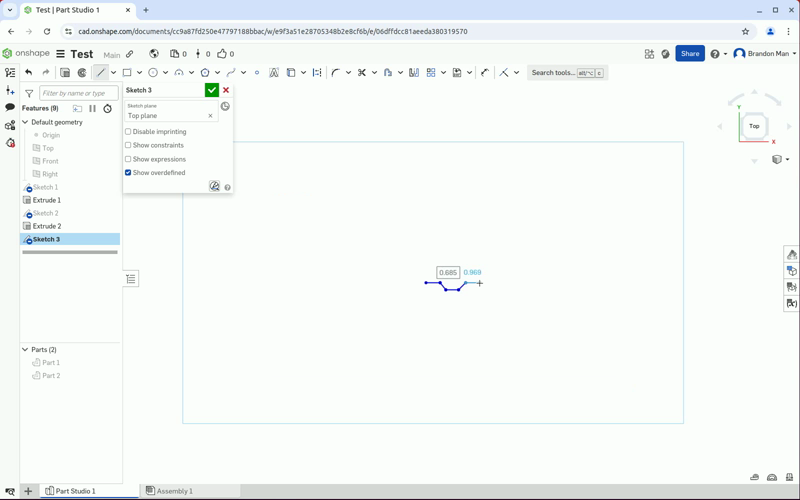
scroll(6)
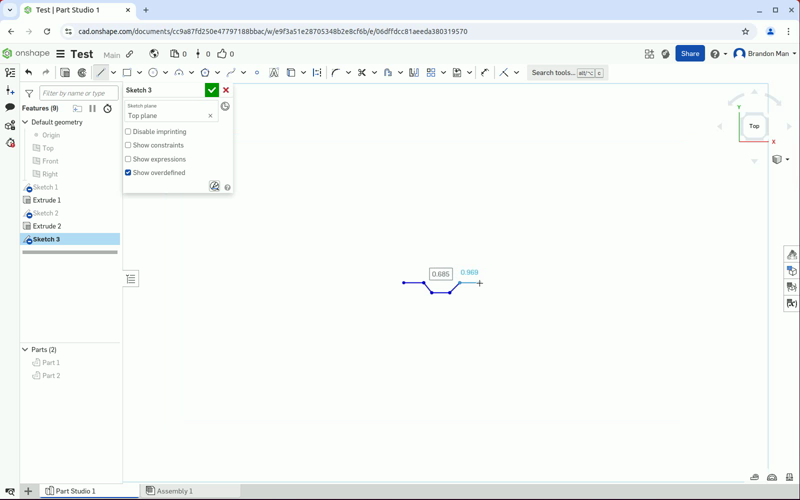
scroll(6)
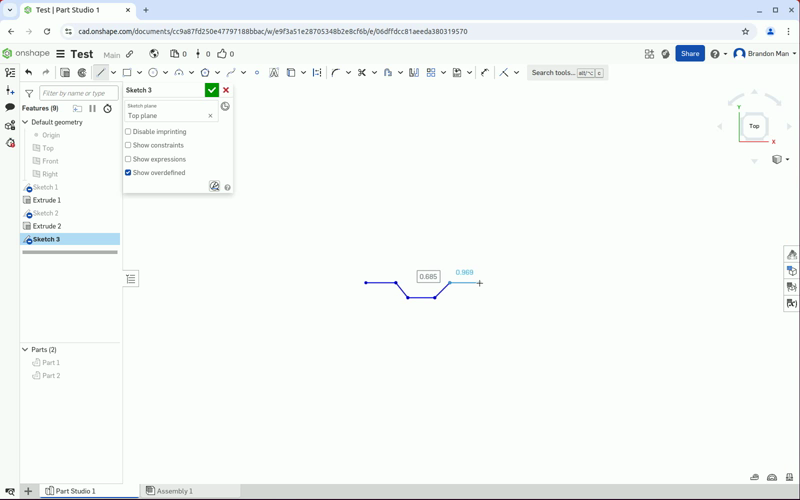
scroll(6)
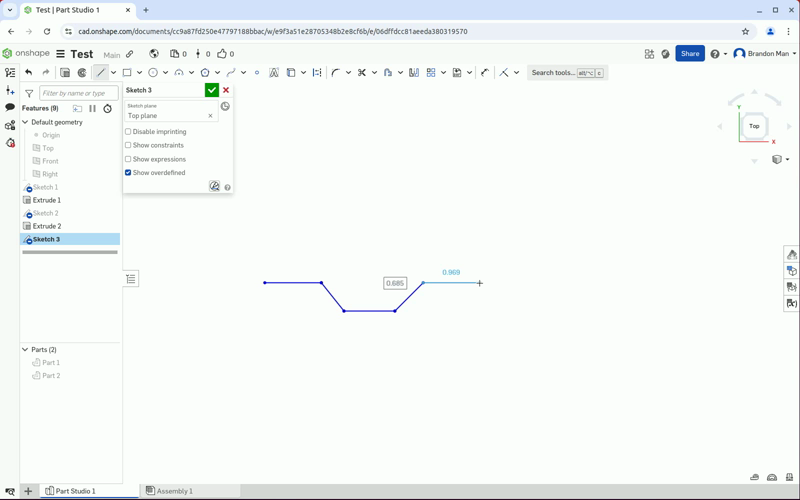
click(479, 282)
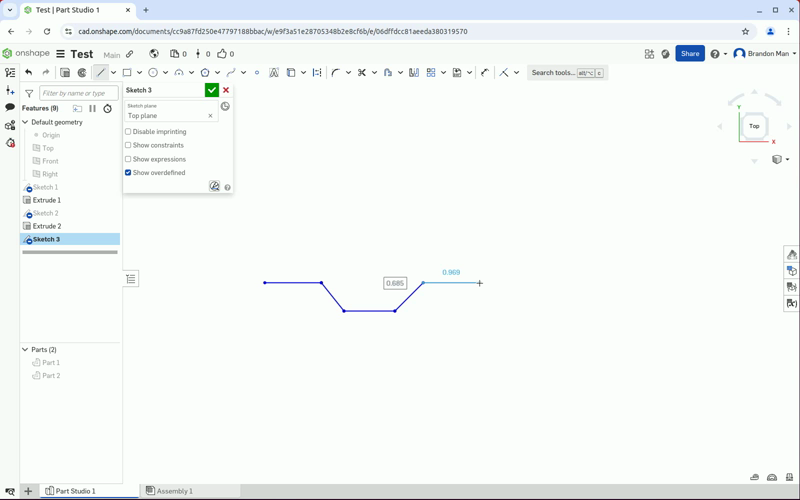
scroll(-6)
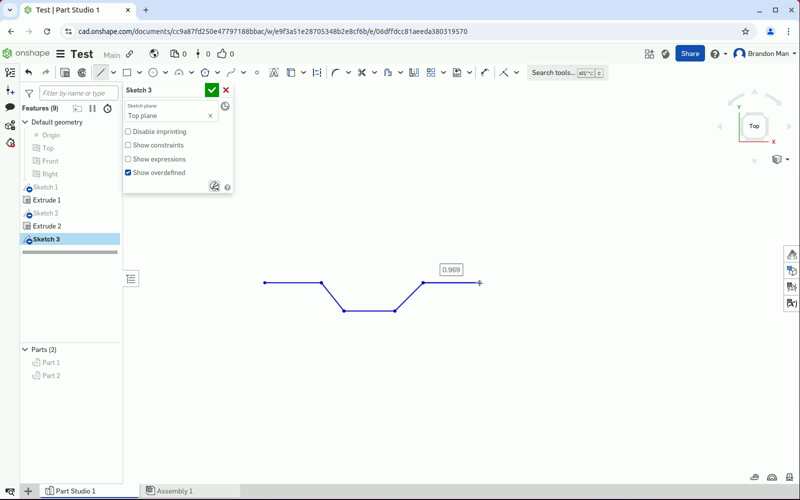
scroll(-6)
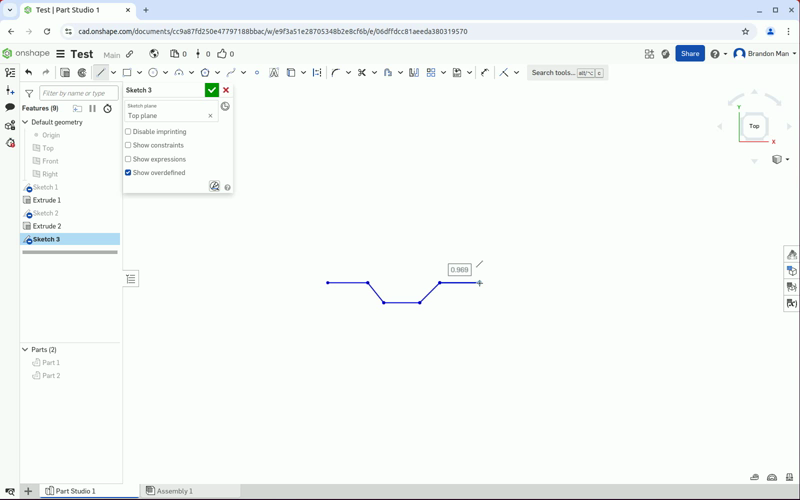
scroll(-6)
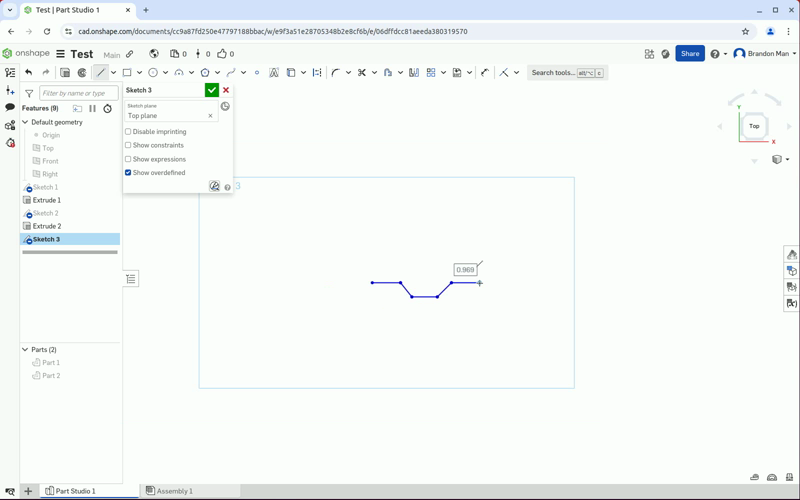
scroll(-6)
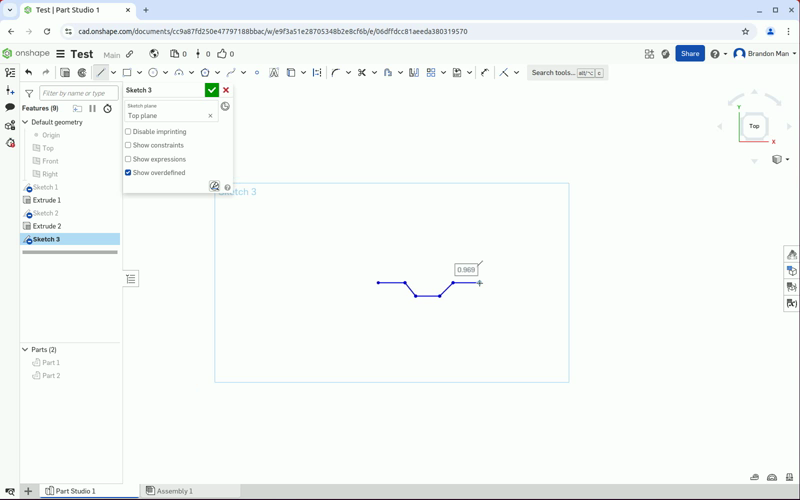
scroll(-6)
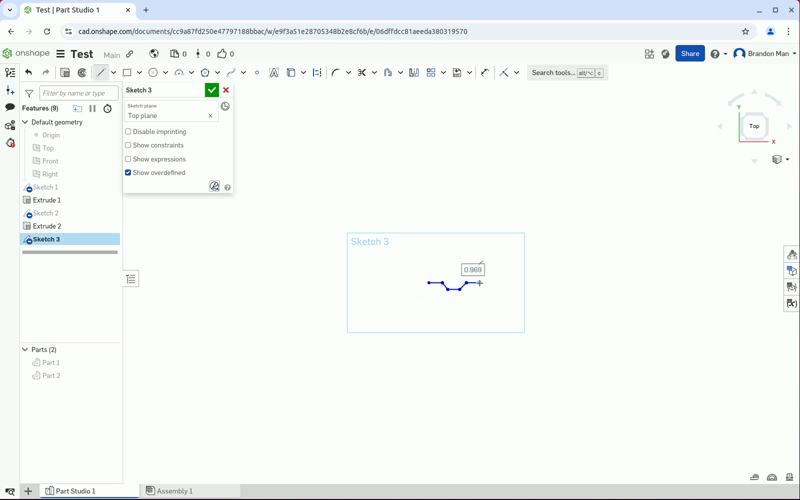
scroll(-6)
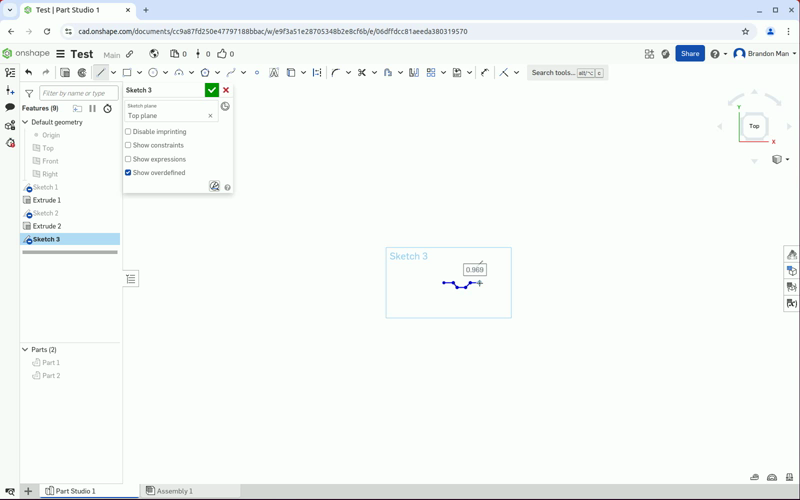
scroll(-6)
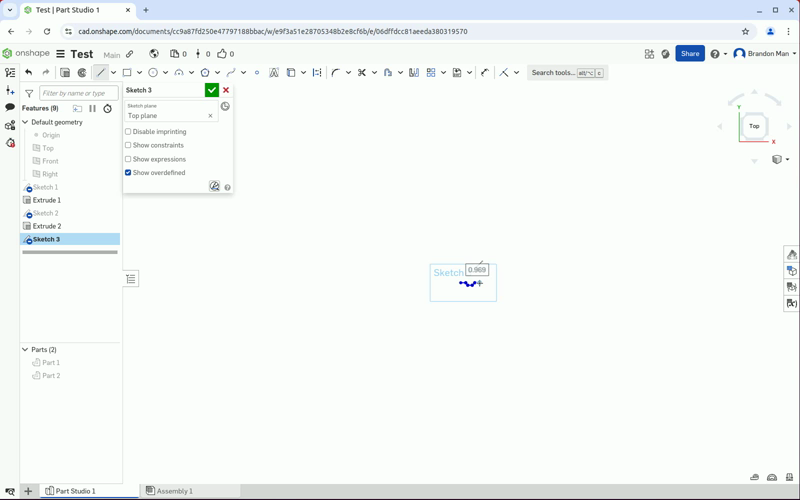
key_up(shift)
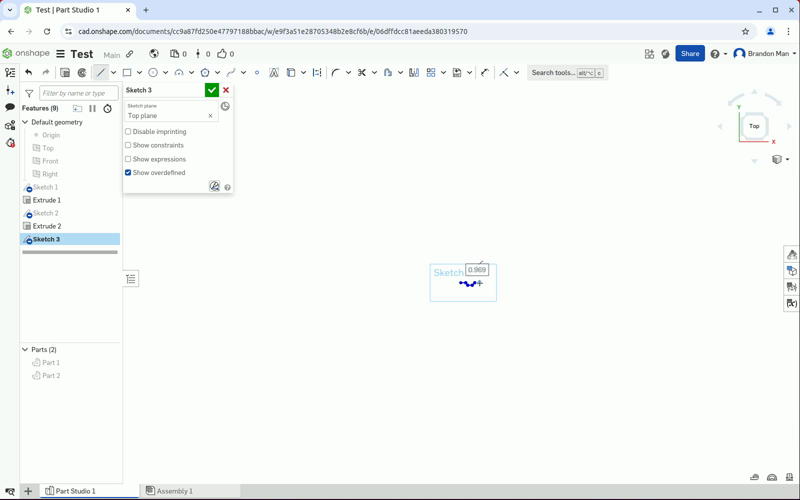
key_down(shift)
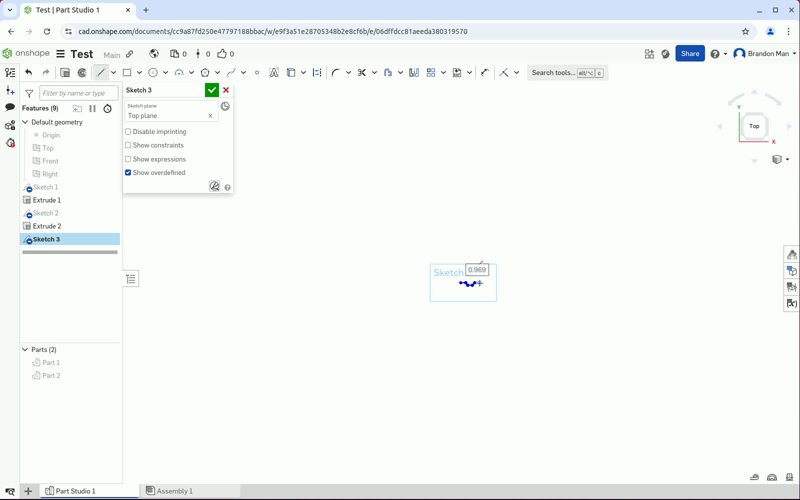
mouse_move(479, 170)
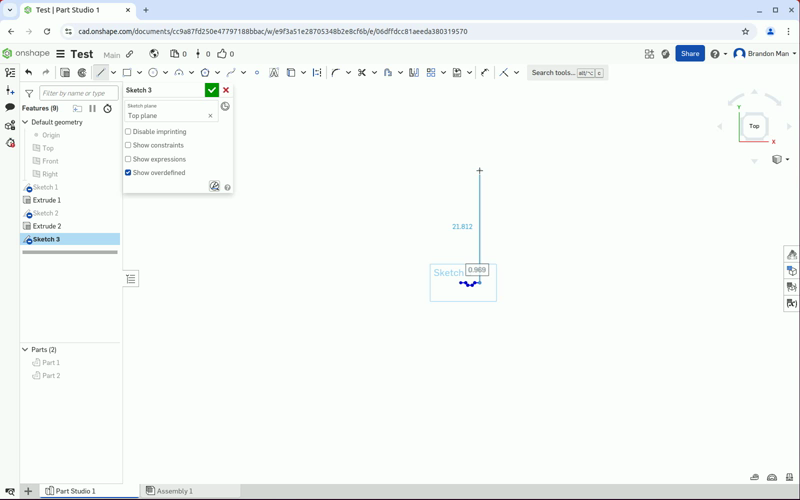
click(479, 170)
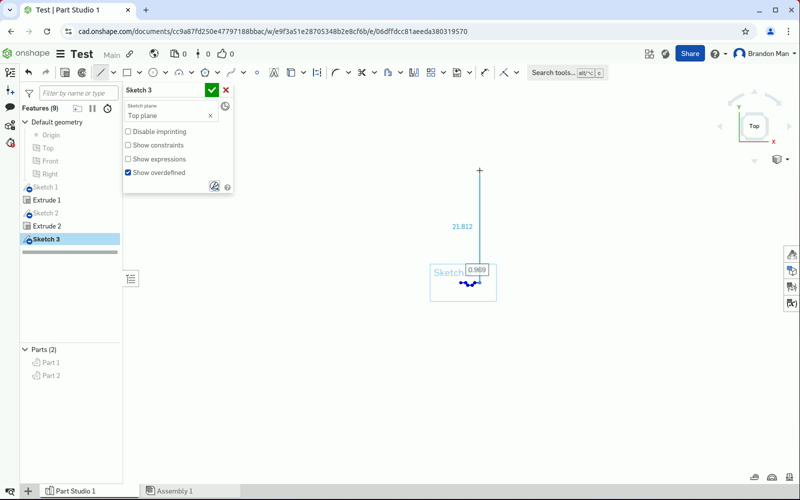
key_up(shift)
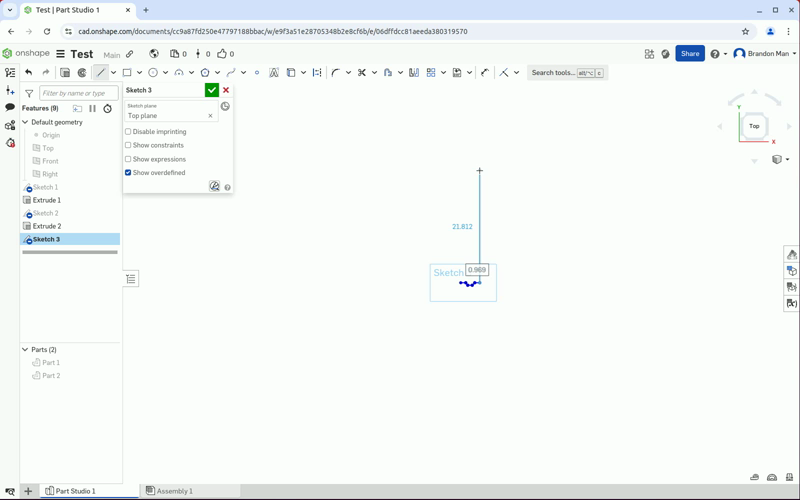
key_down(shift)
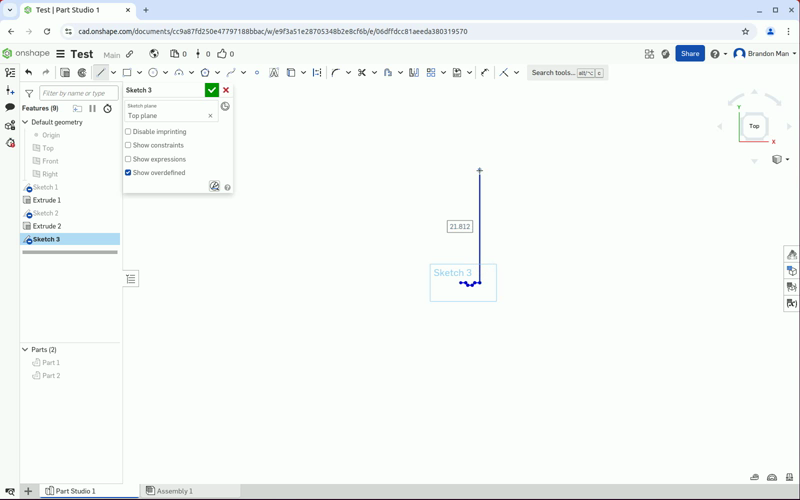
mouse_move(509, 170)
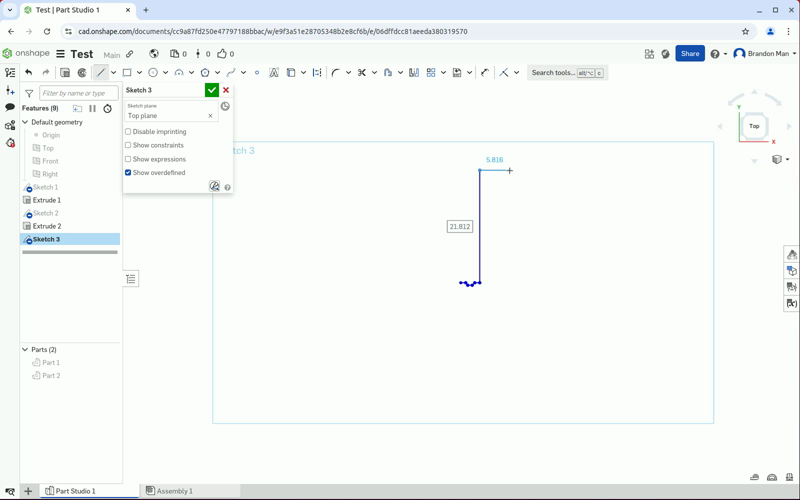
mouse_move(474, 170)
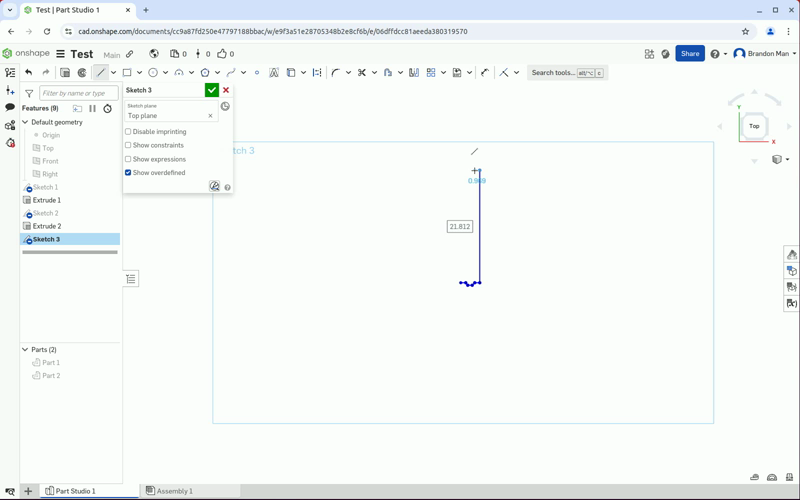
scroll(6)
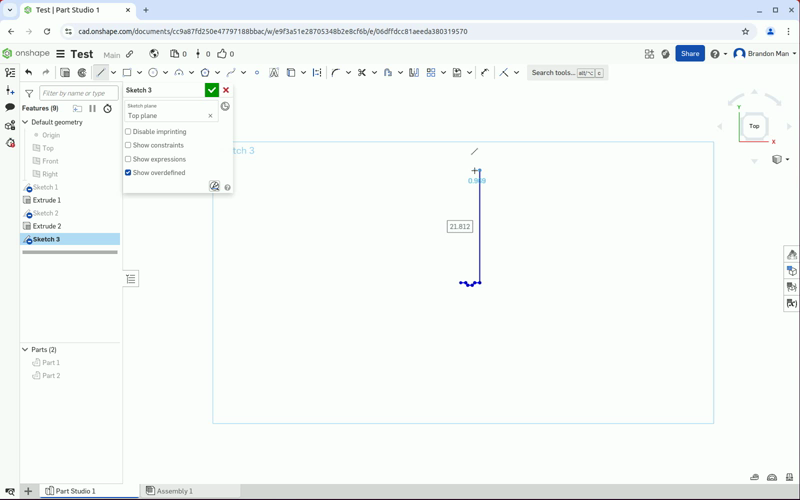
scroll(6)
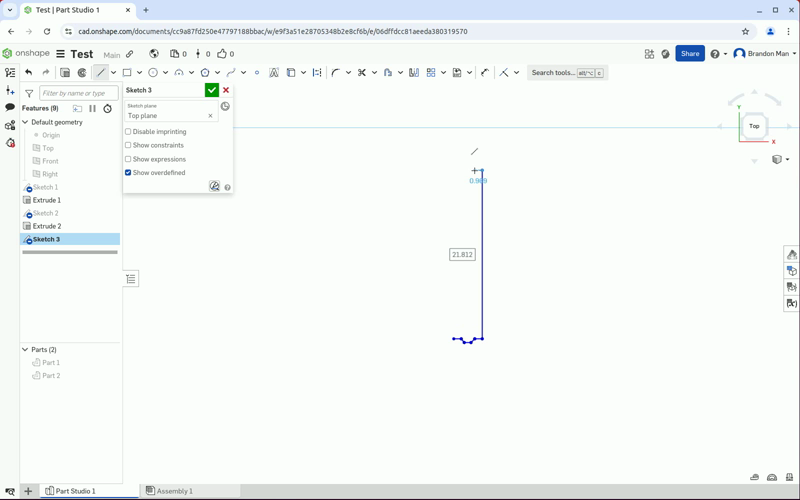
scroll(6)
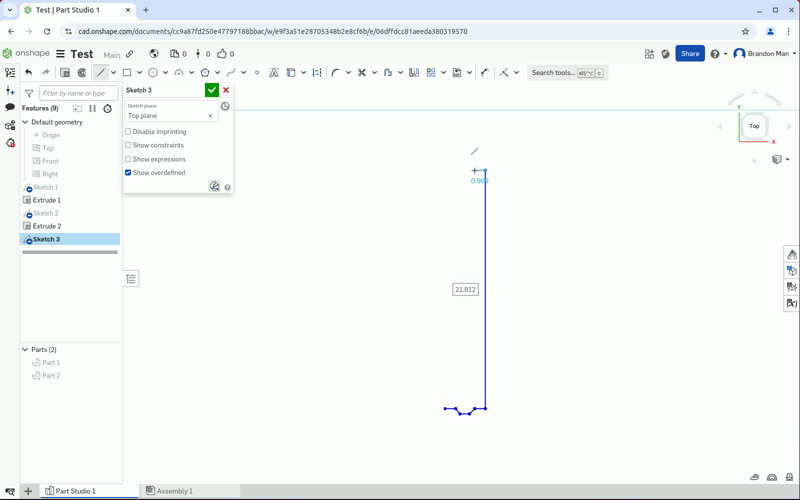
scroll(6)
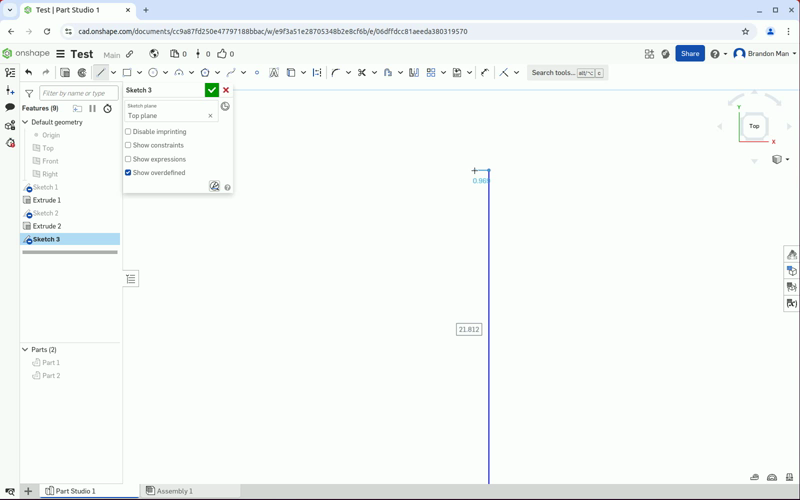
scroll(6)
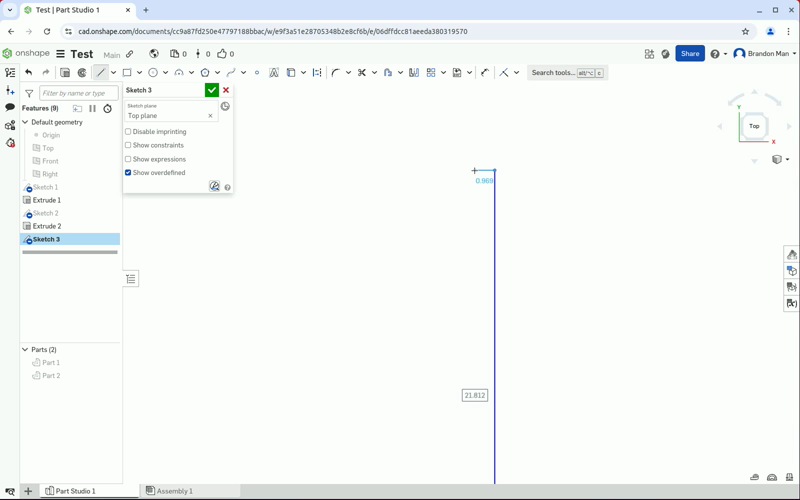
scroll(6)
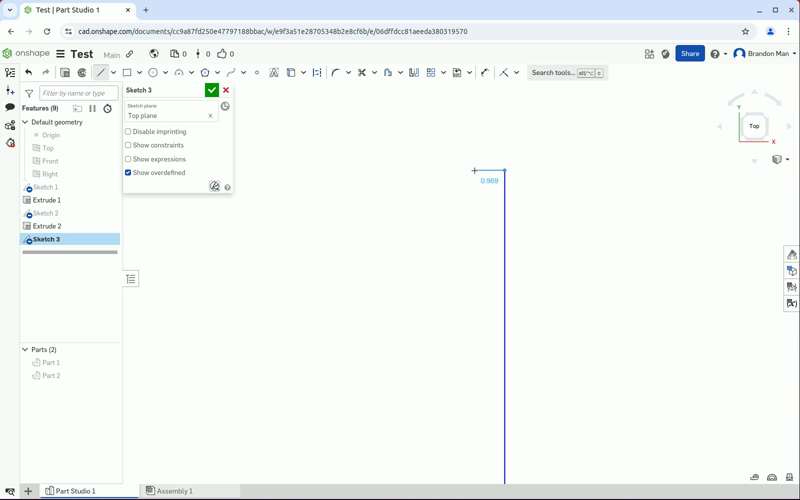
scroll(6)
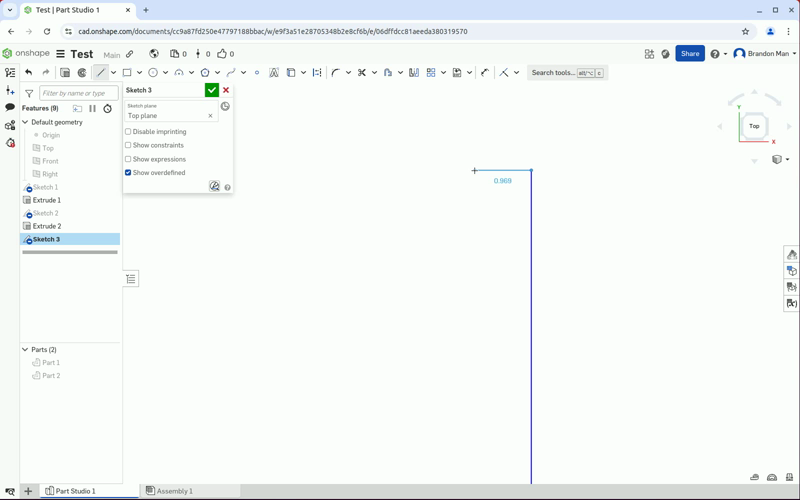
click(474, 170)
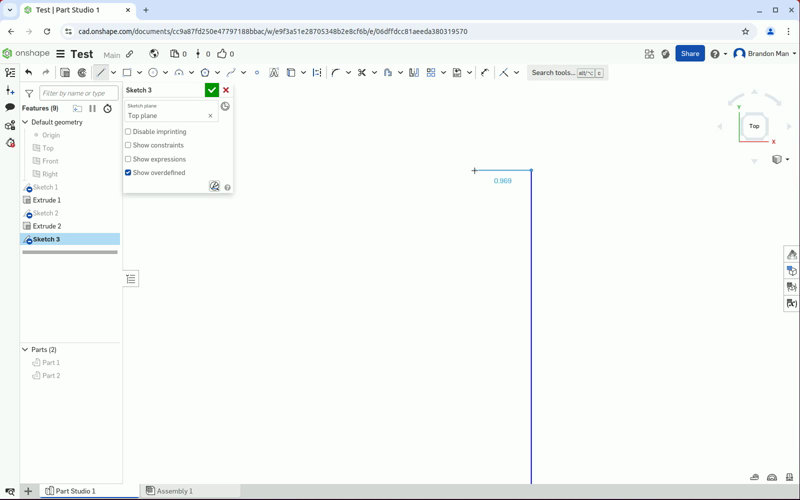
scroll(-6)
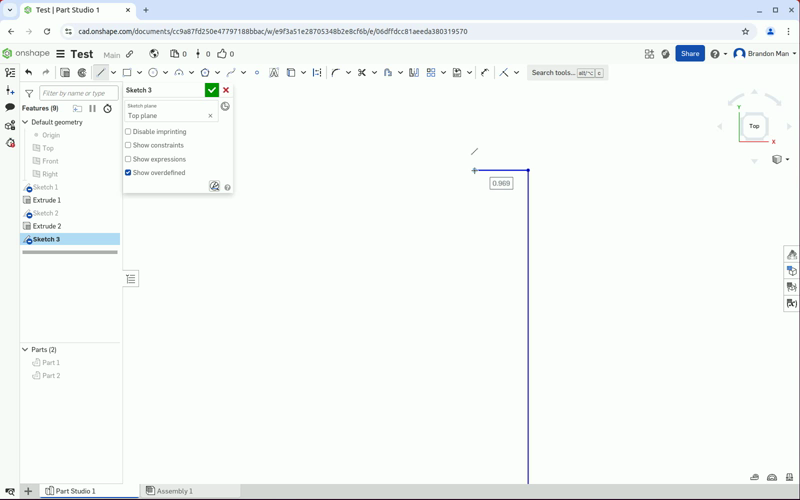
scroll(-6)
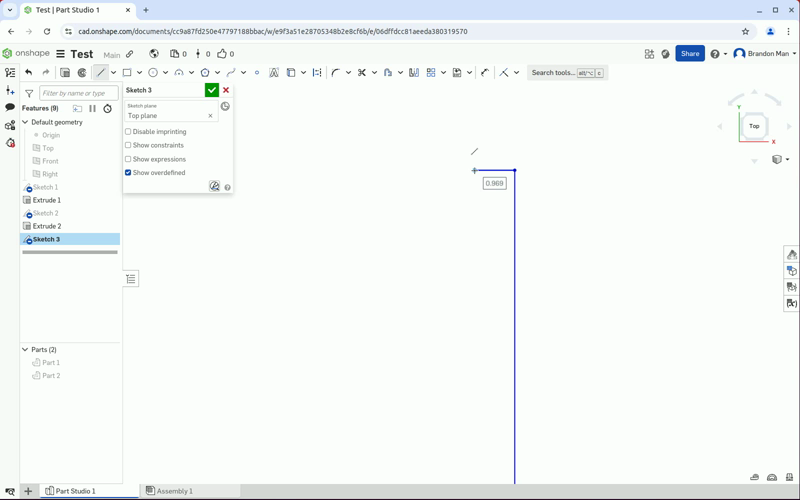
scroll(-6)
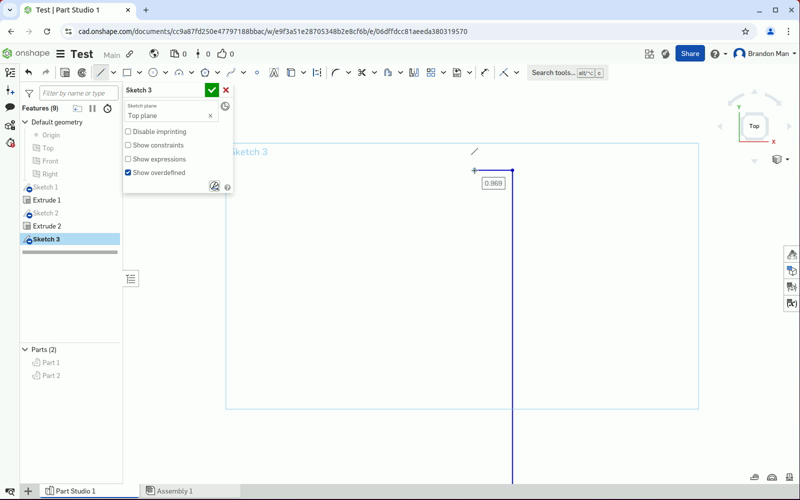
scroll(-6)
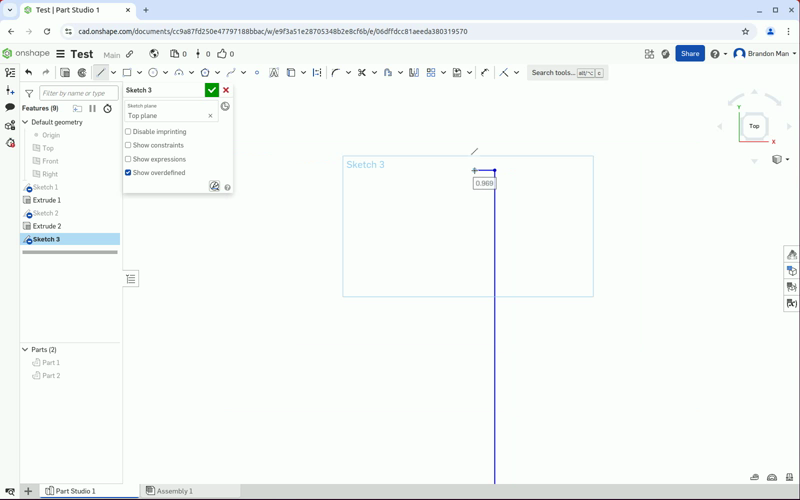
scroll(-6)
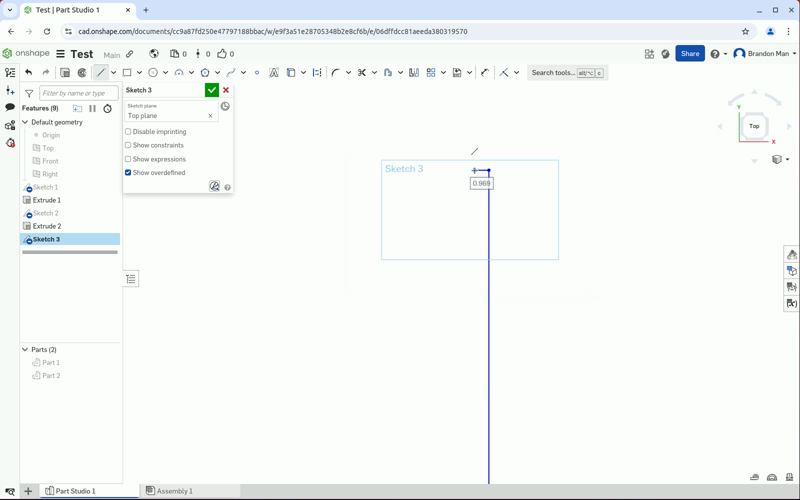
scroll(-6)
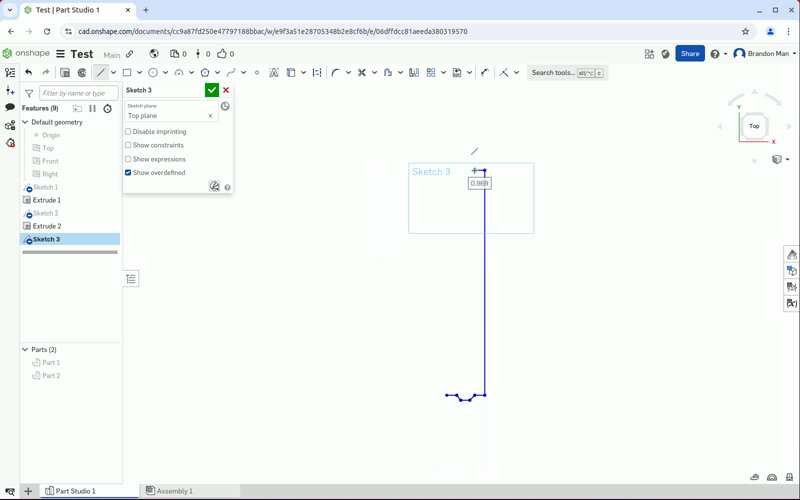
scroll(-6)
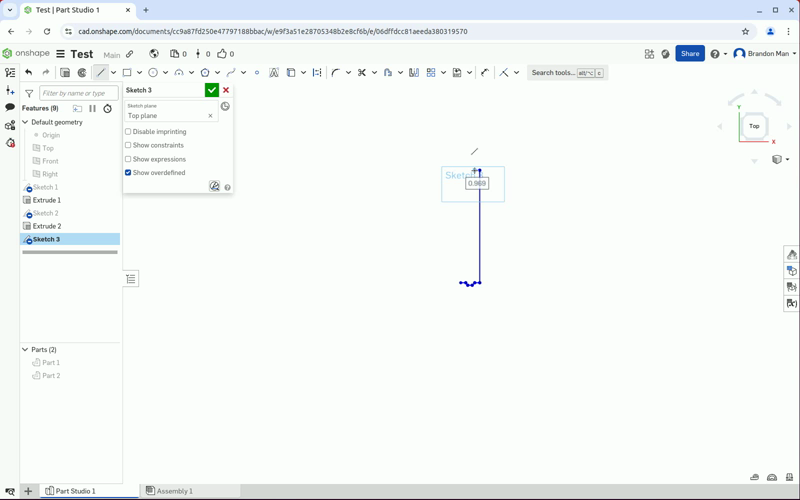
key_up(shift)
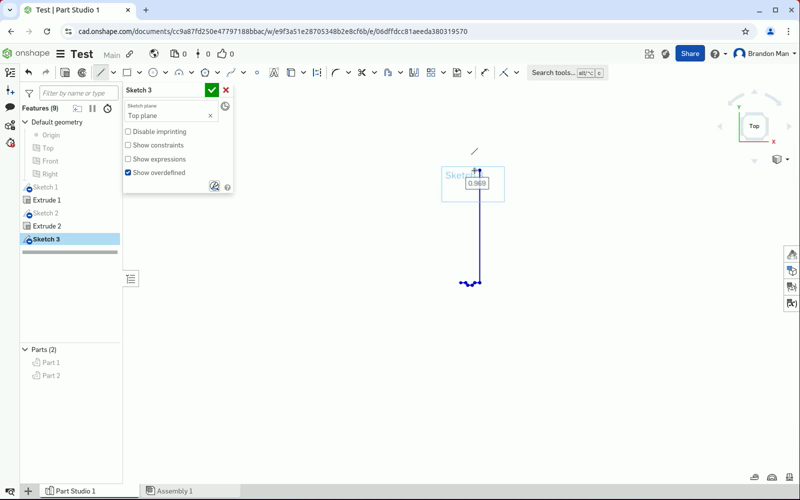
key_down(shift)
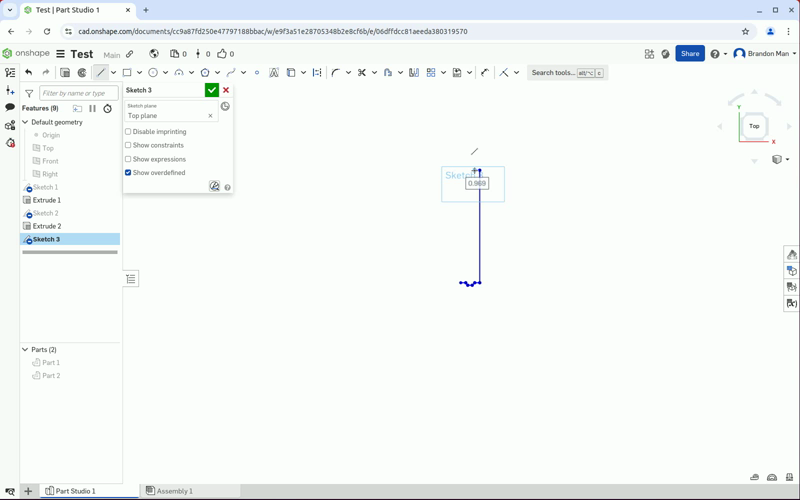
mouse_move(504, 170)
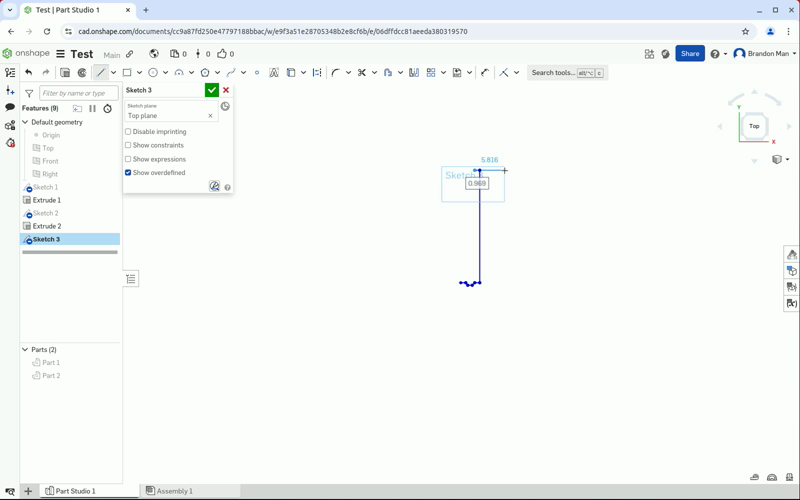
mouse_move(472, 172)
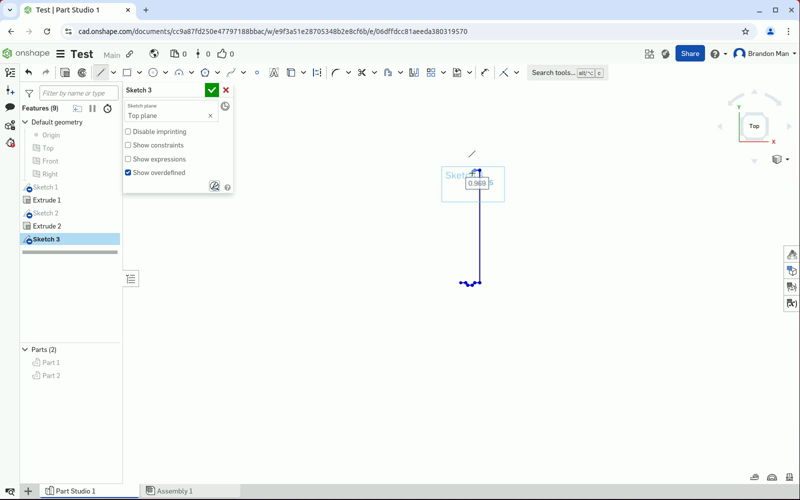
scroll(6)
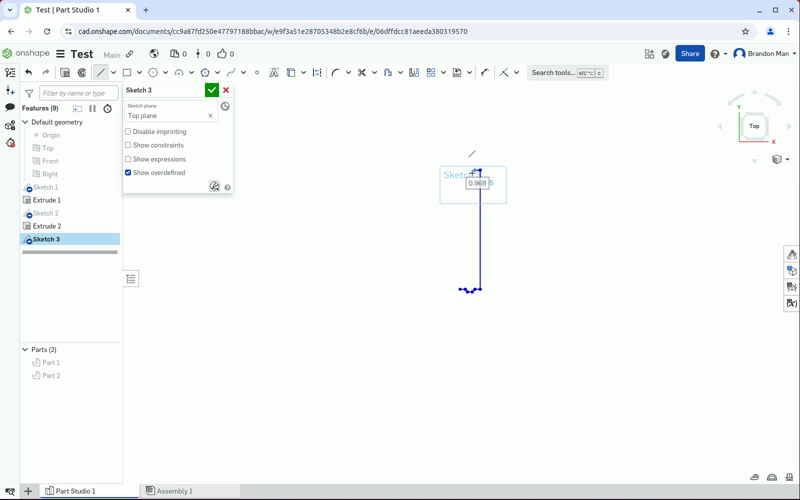
scroll(6)
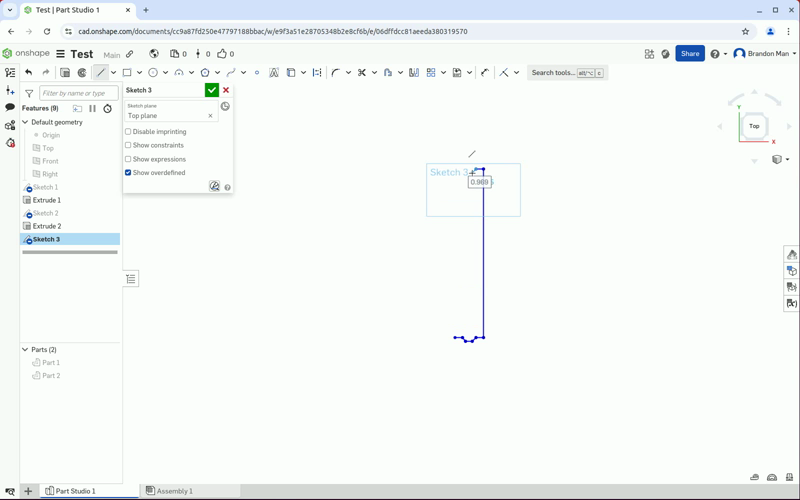
scroll(6)
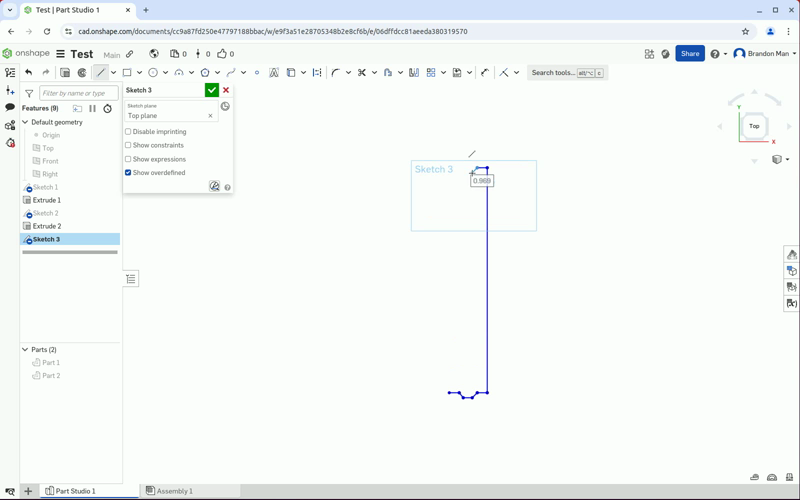
scroll(6)
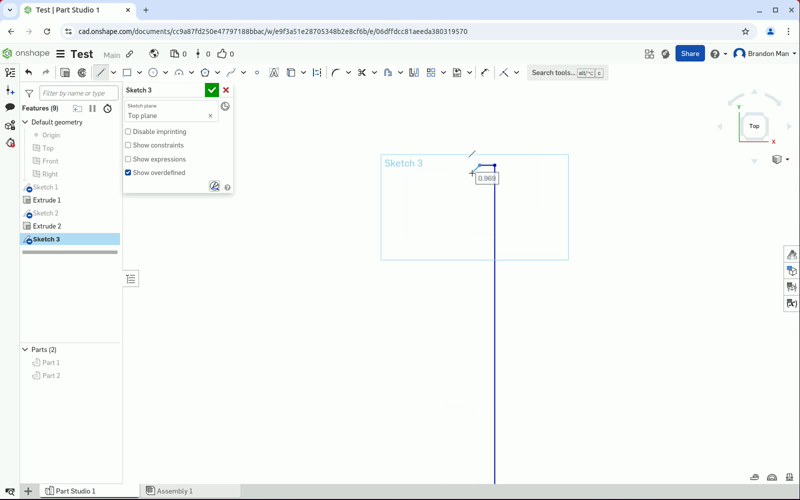
scroll(6)
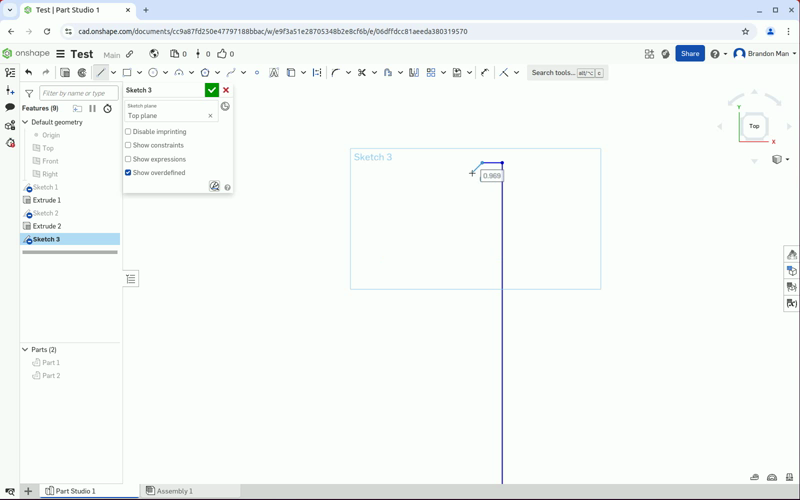
scroll(6)
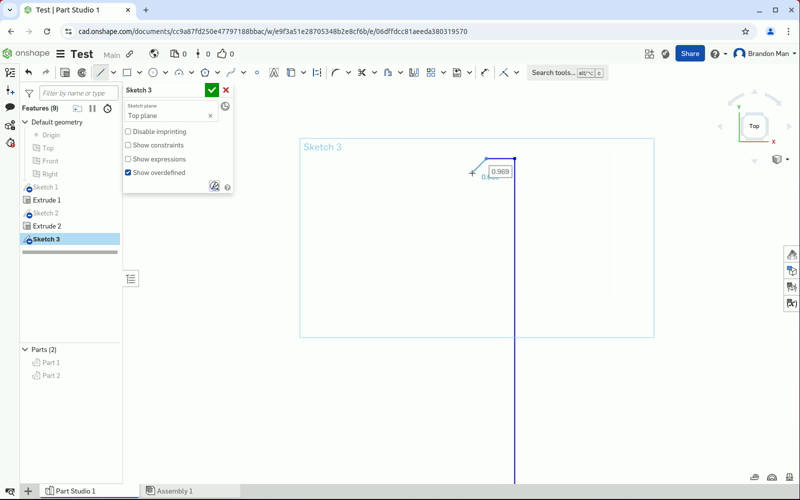
scroll(6)
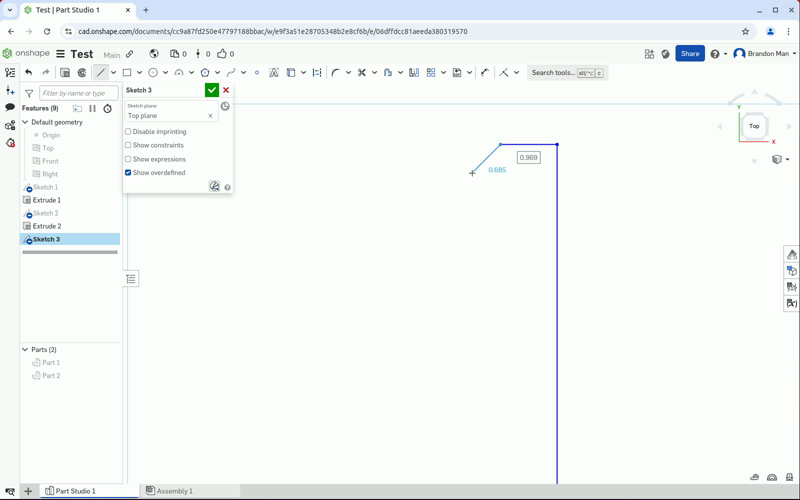
click(472, 172)
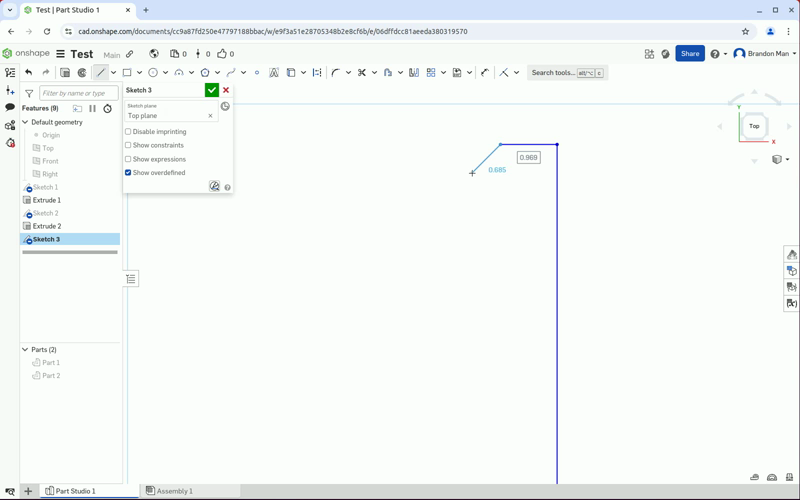
scroll(-6)
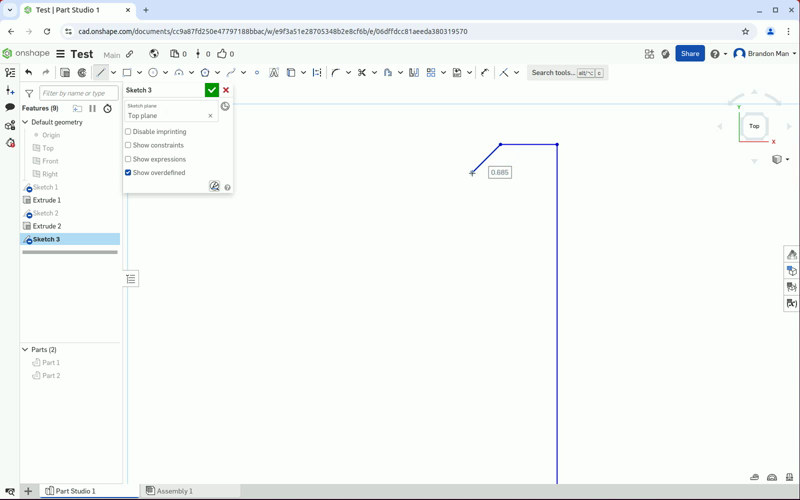
scroll(-6)
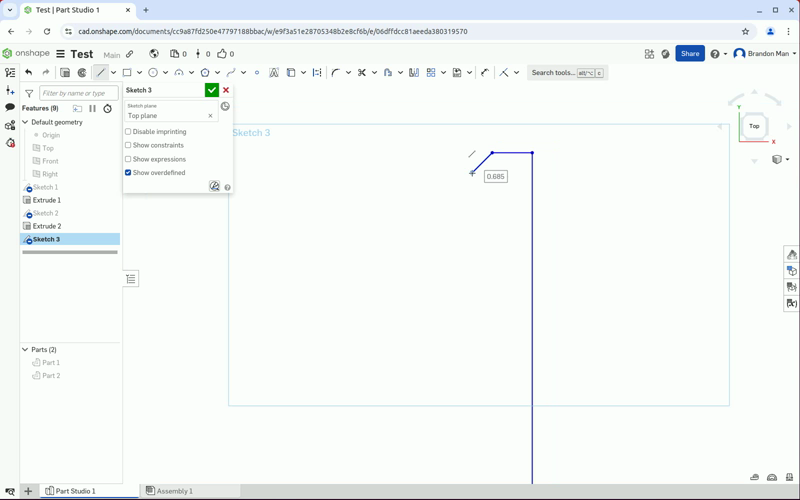
scroll(-6)
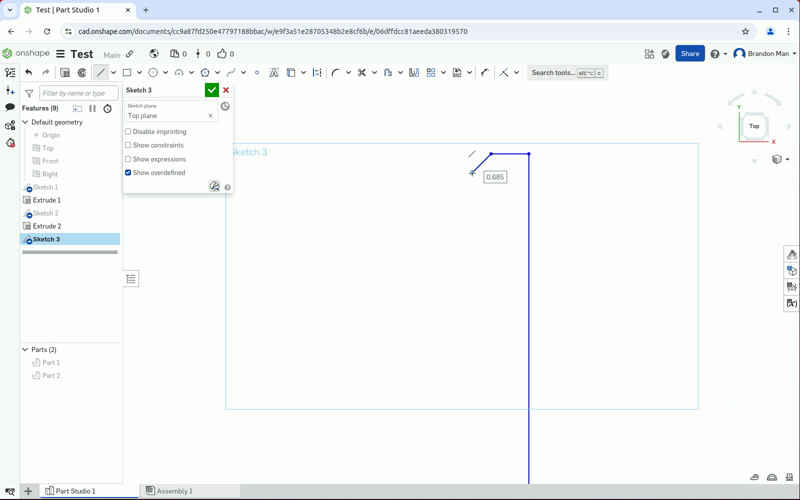
scroll(-6)
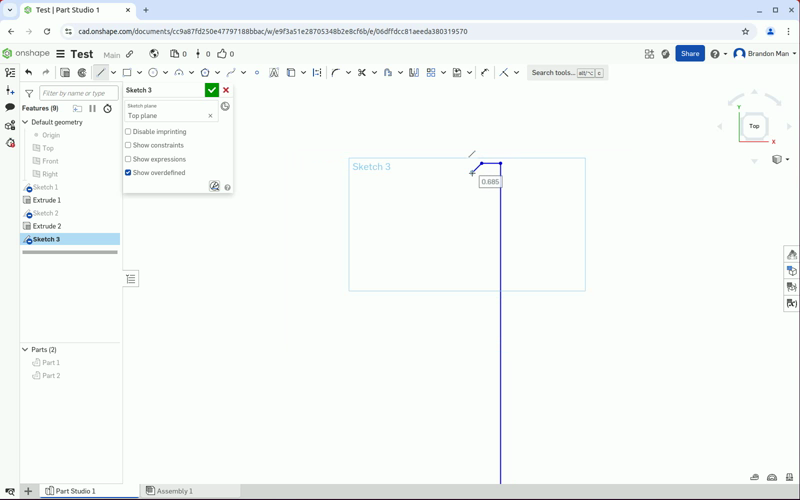
scroll(-6)
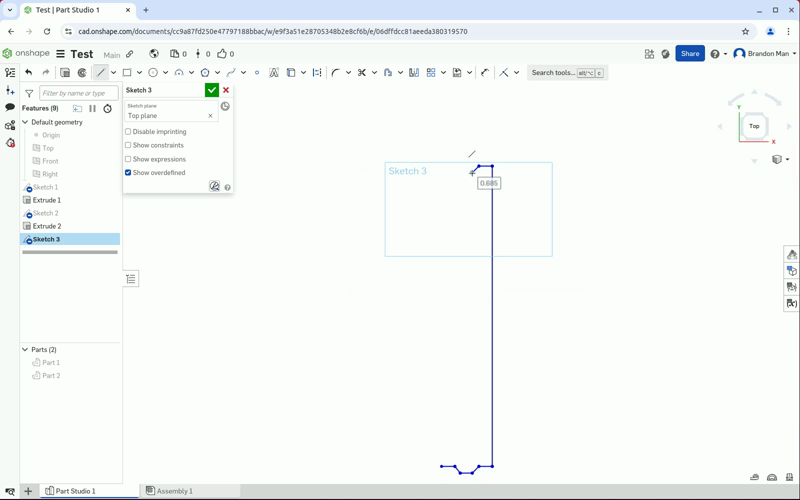
scroll(-6)
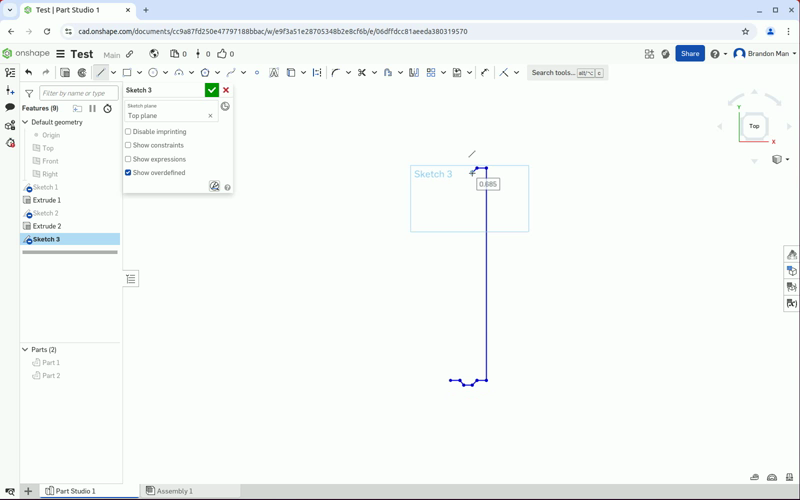
scroll(-6)
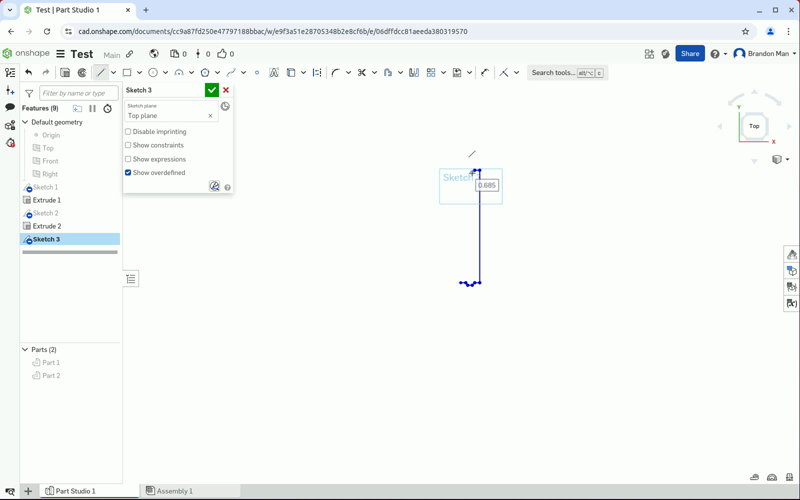
key_up(shift)
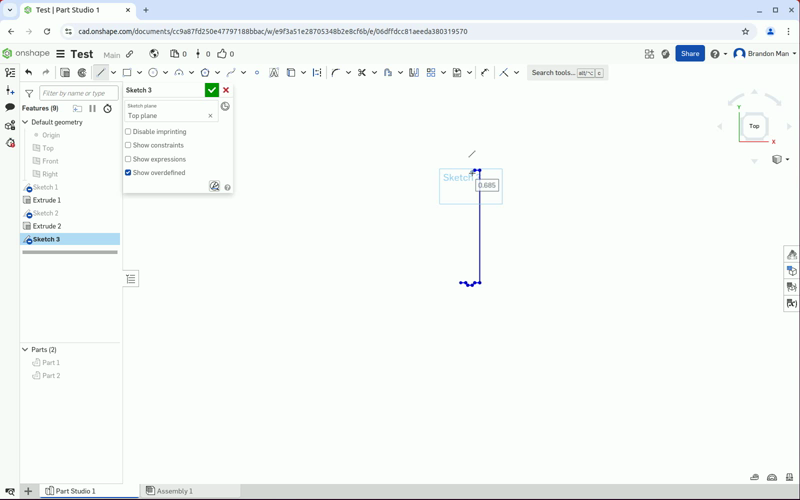
key_down(shift)
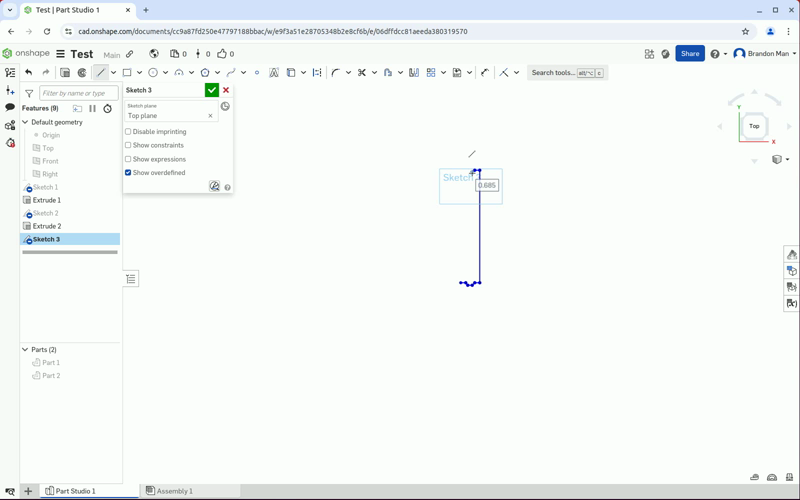
mouse_move(502, 172)
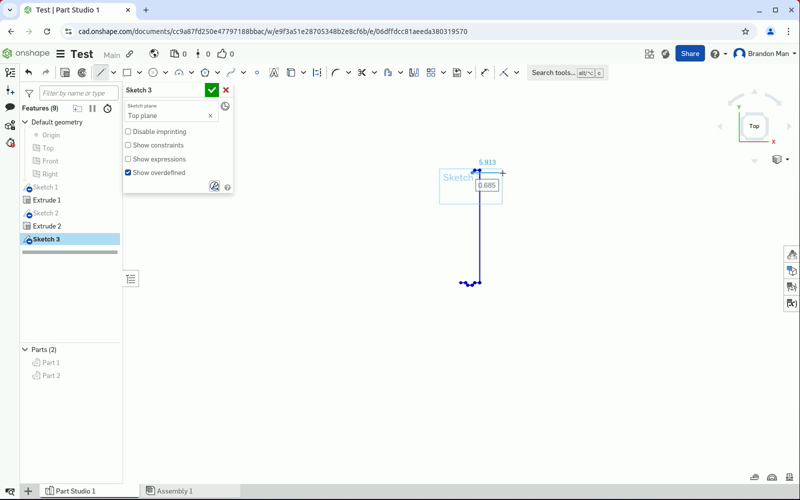
mouse_move(467, 172)
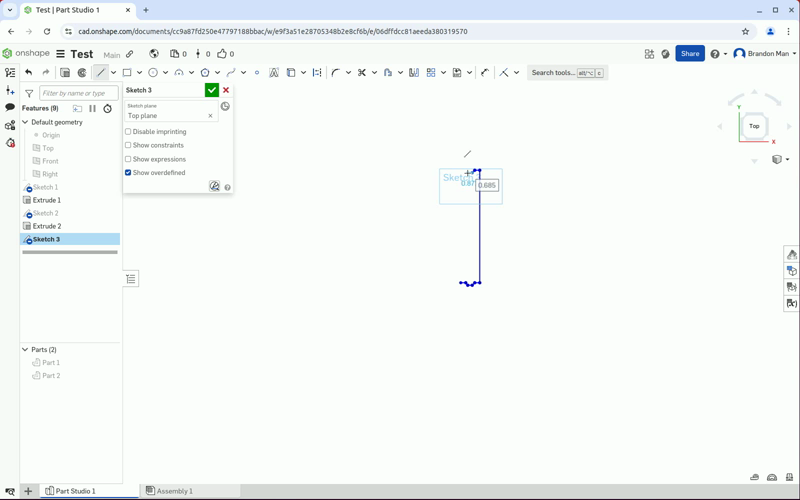
scroll(6)
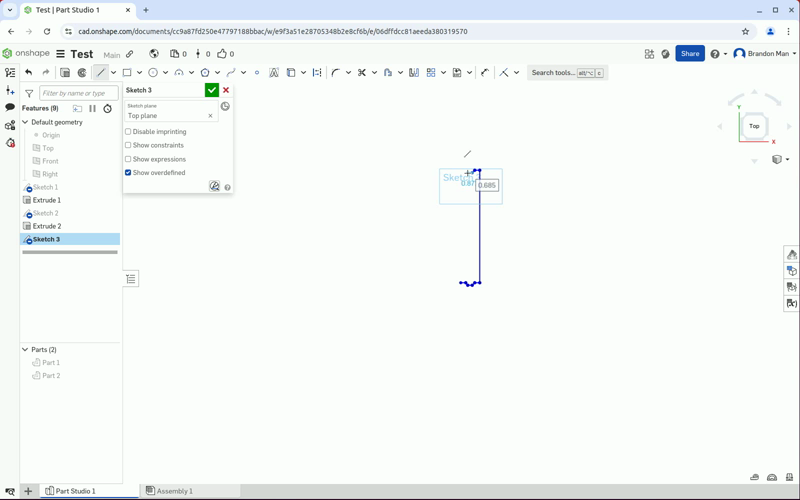
scroll(6)
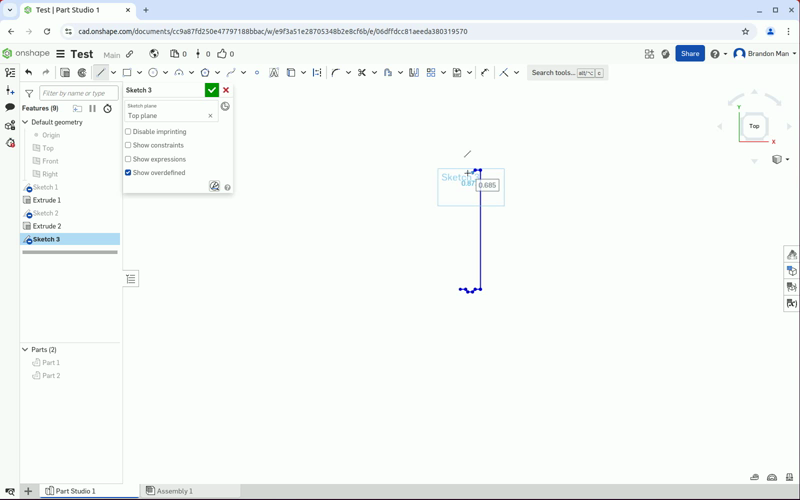
scroll(6)
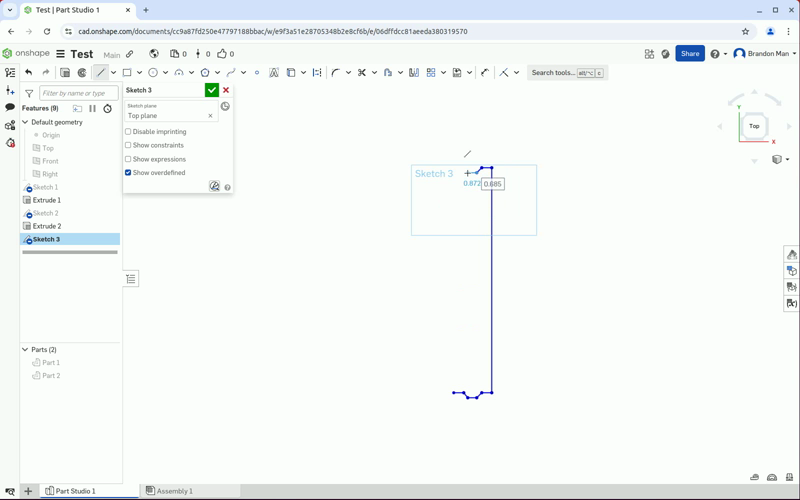
scroll(6)
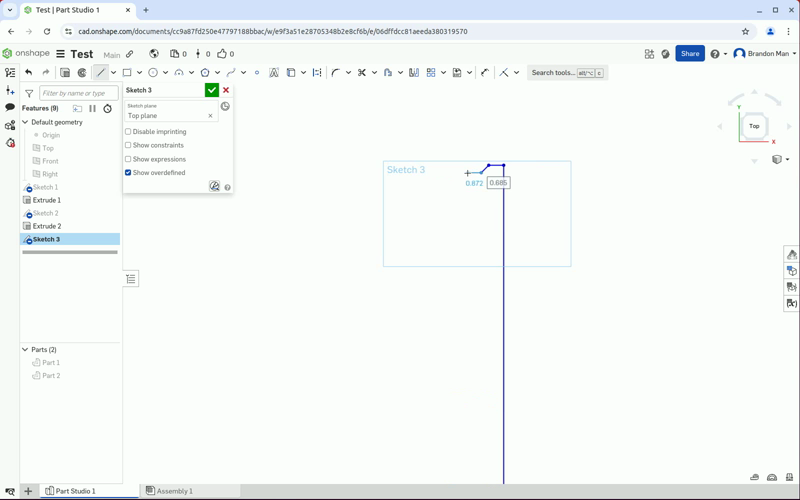
scroll(6)
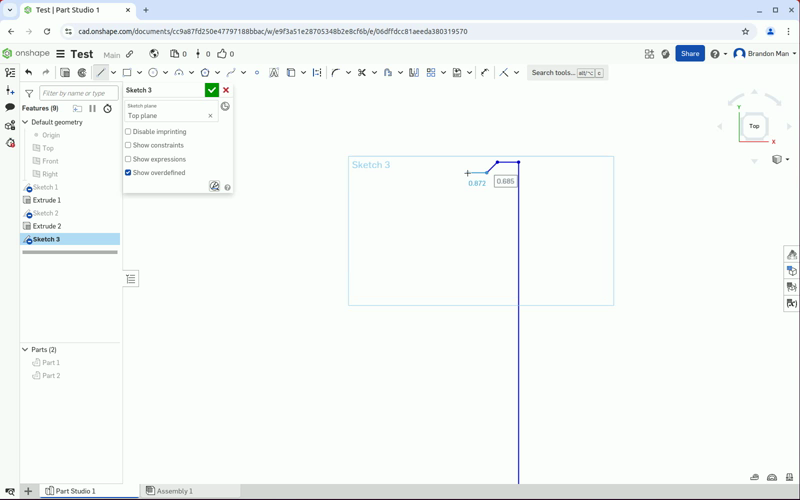
scroll(6)
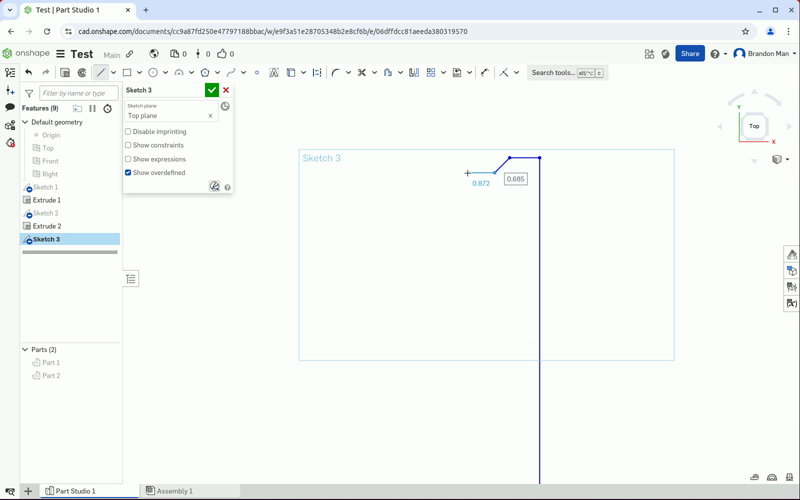
scroll(6)
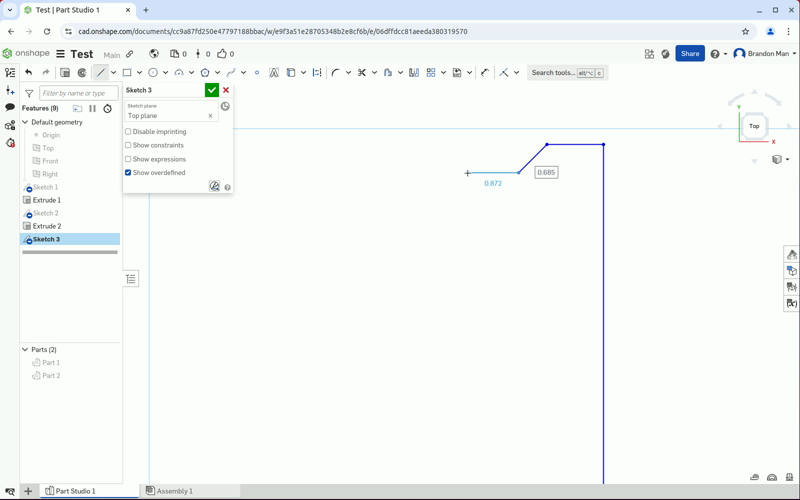
click(467, 172)
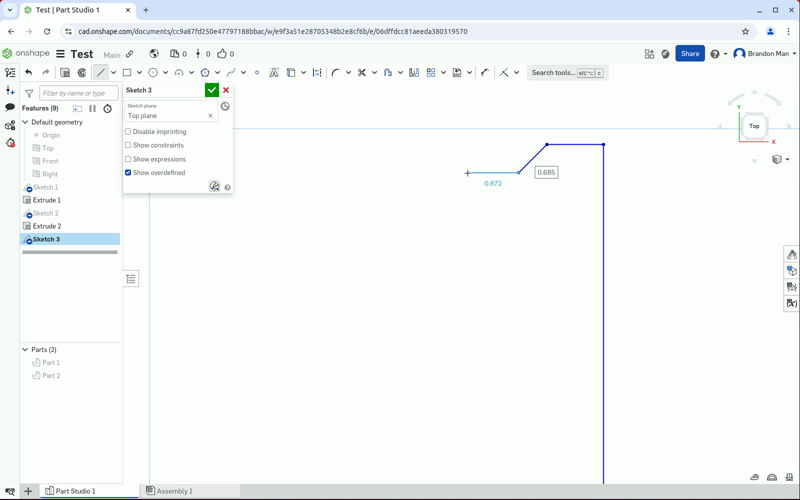
scroll(-6)
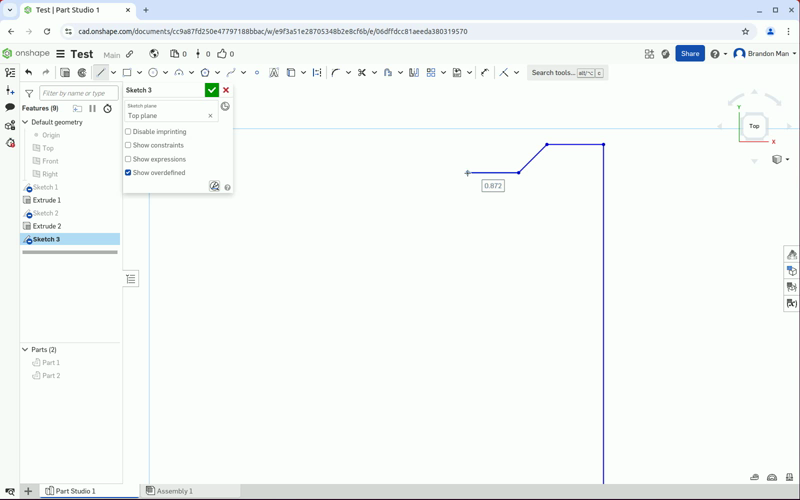
scroll(-6)
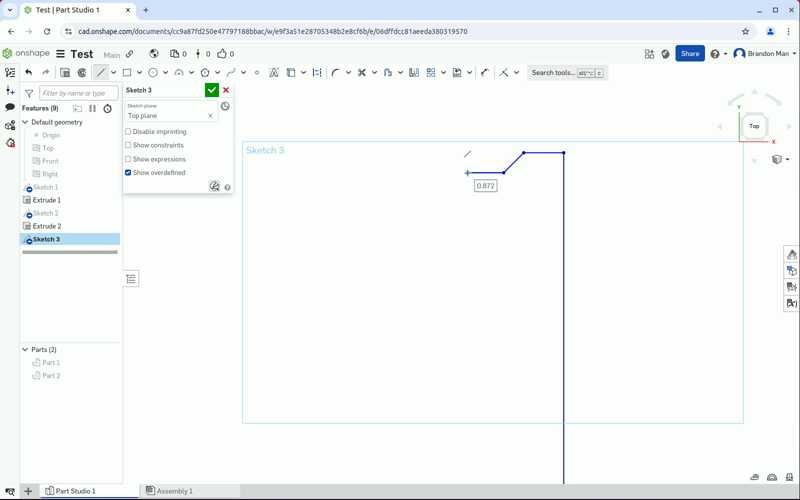
scroll(-6)
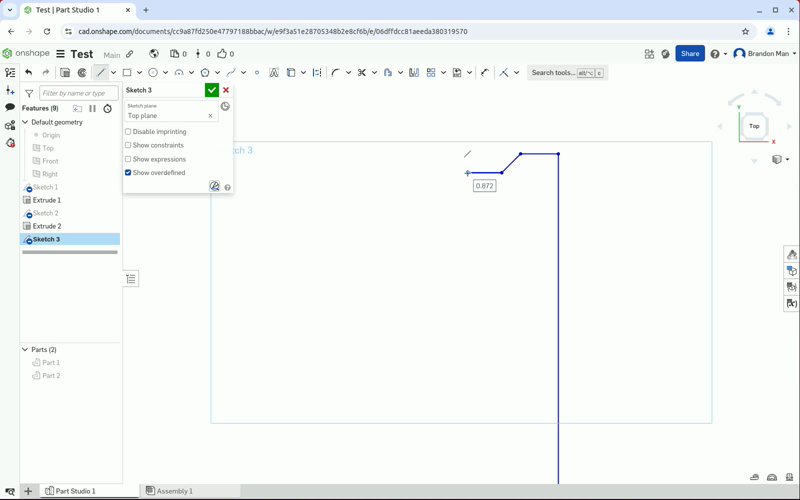
scroll(-6)
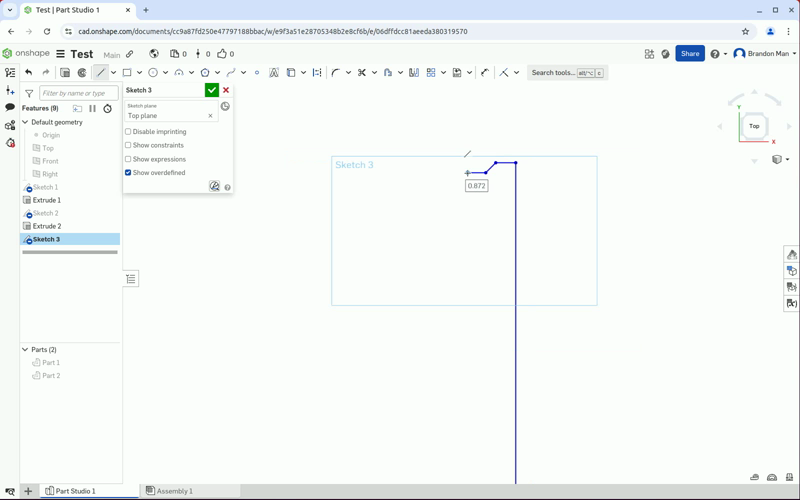
scroll(-6)
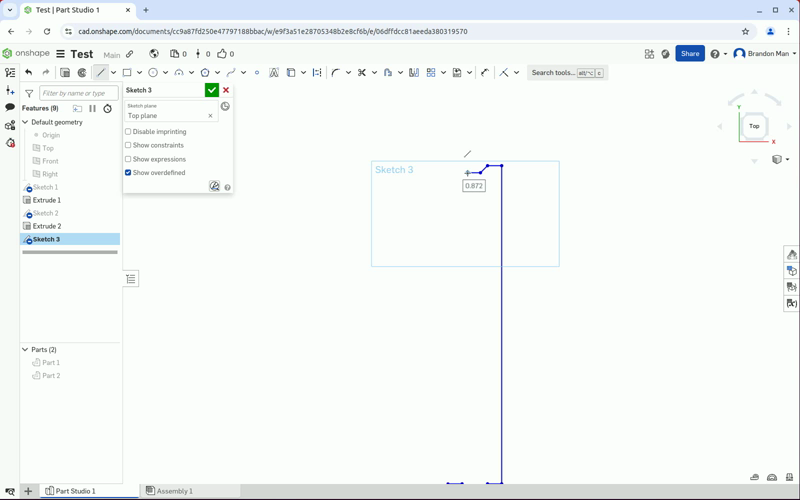
scroll(-6)
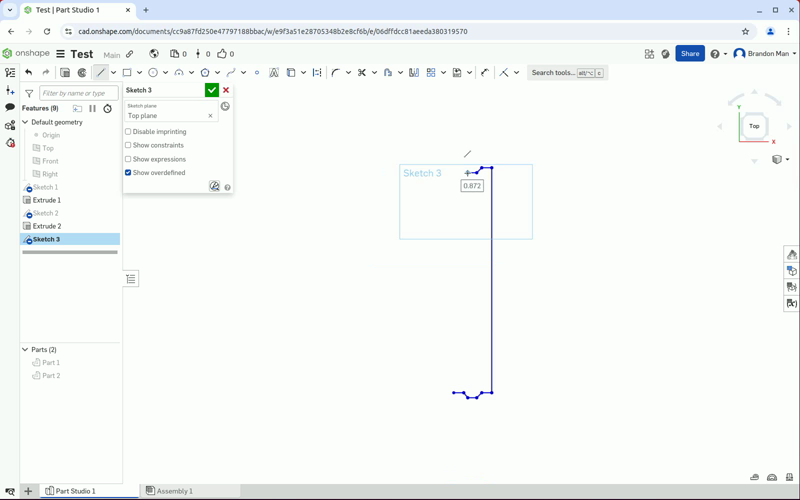
scroll(-6)
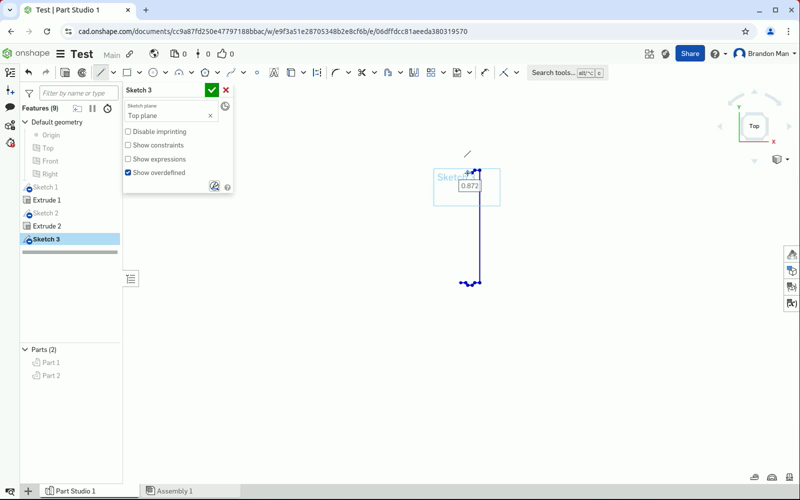
key_up(shift)
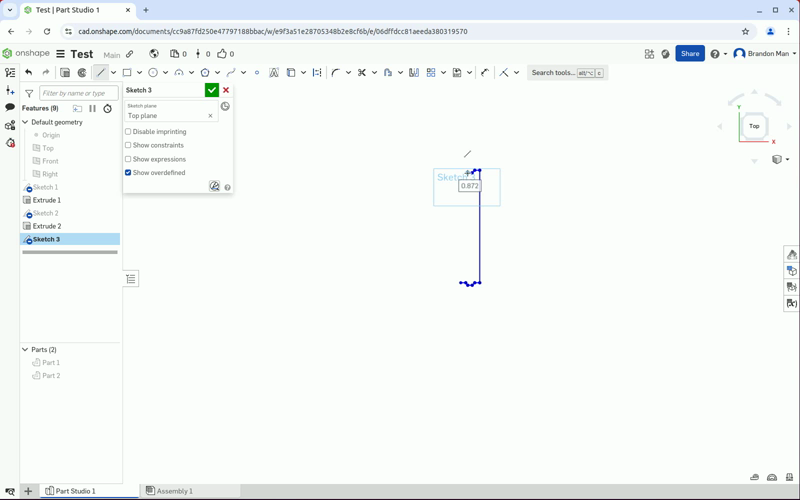
key_down(shift)
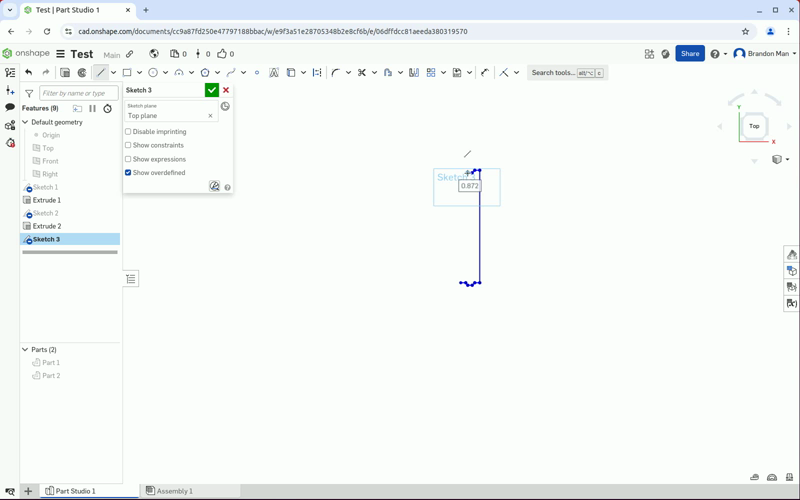
mouse_move(498, 172)
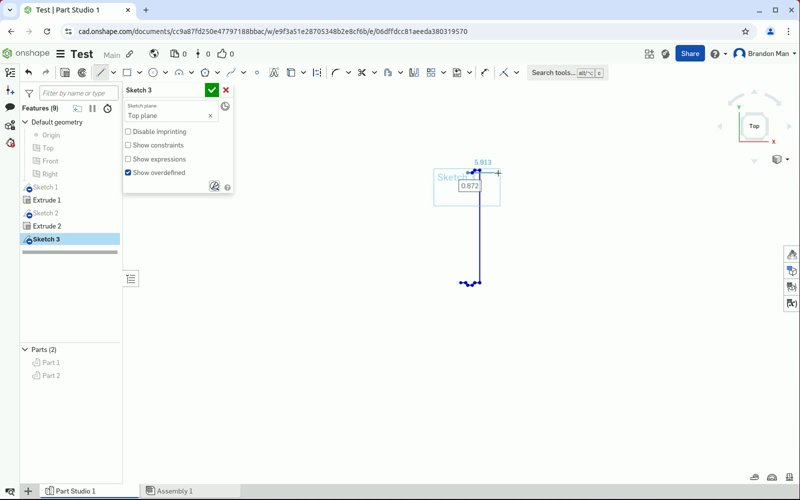
mouse_move(465, 170)
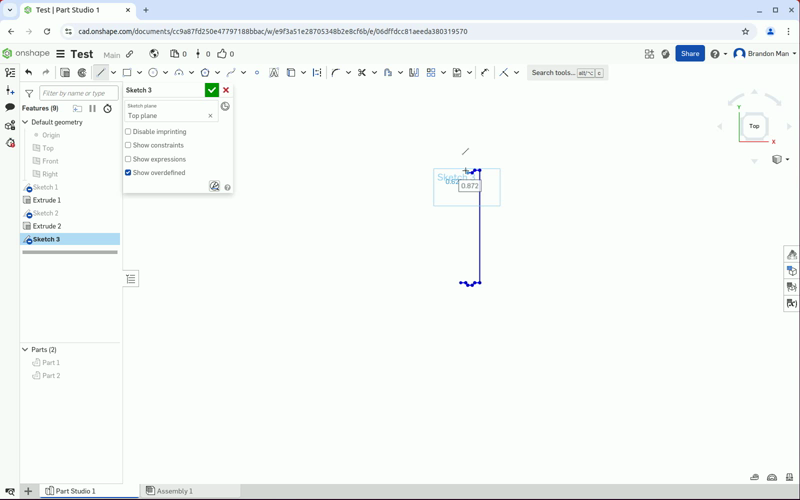
scroll(6)
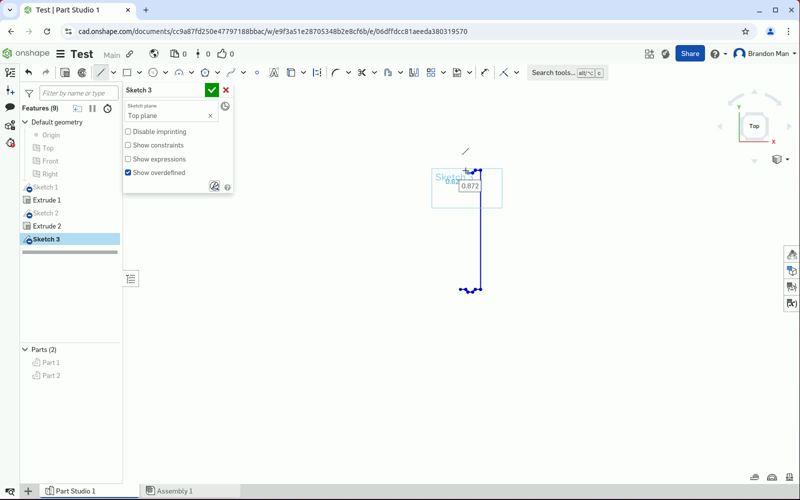
scroll(6)
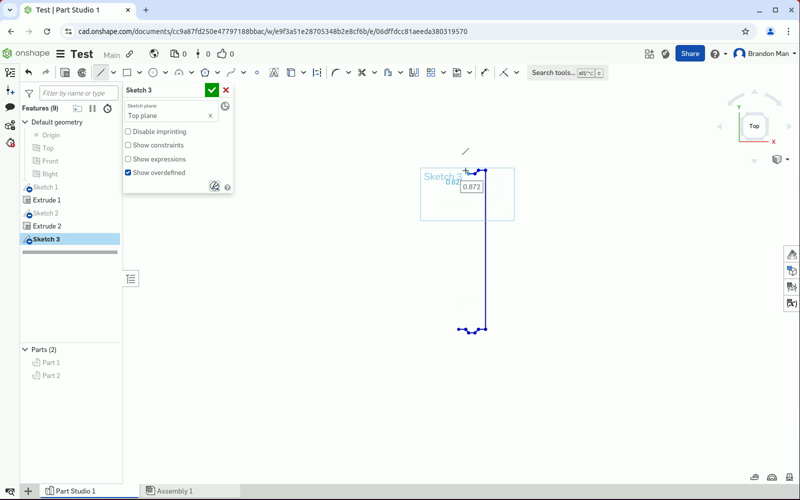
scroll(6)
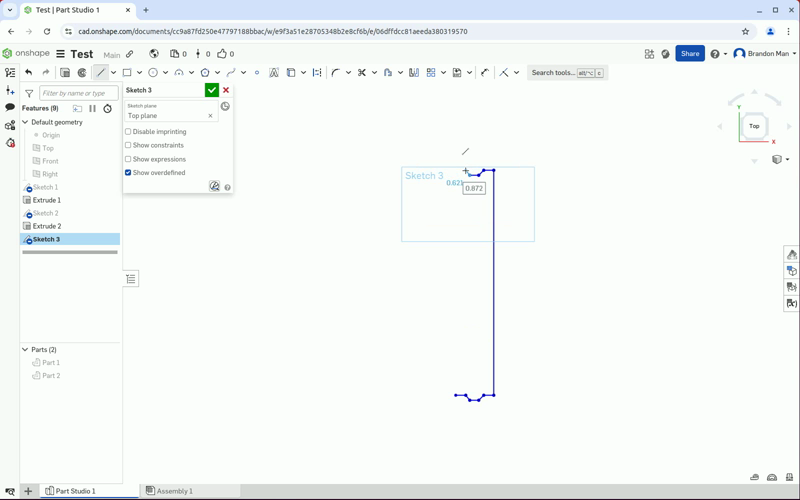
scroll(6)
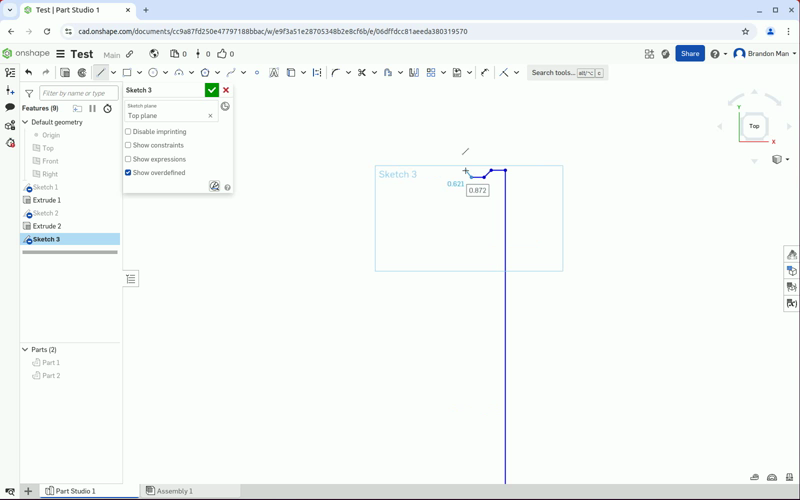
scroll(6)
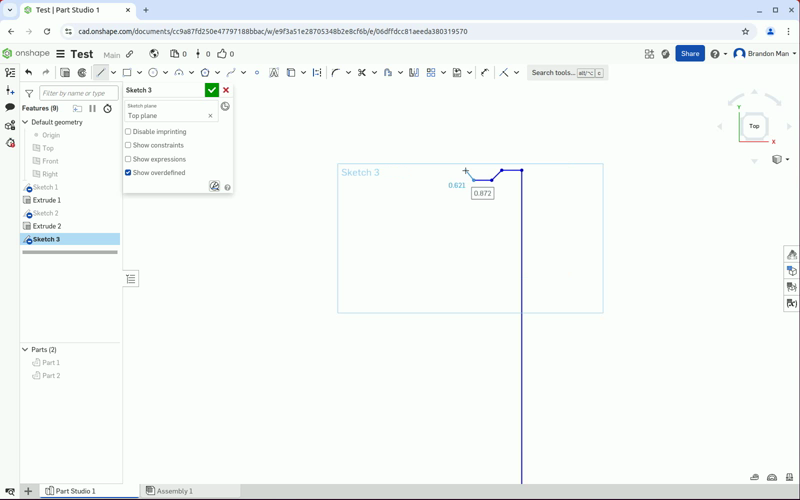
scroll(6)
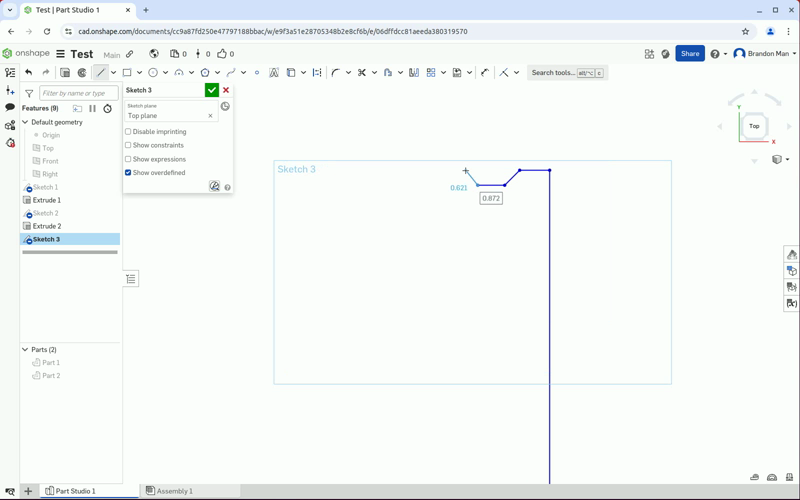
scroll(6)
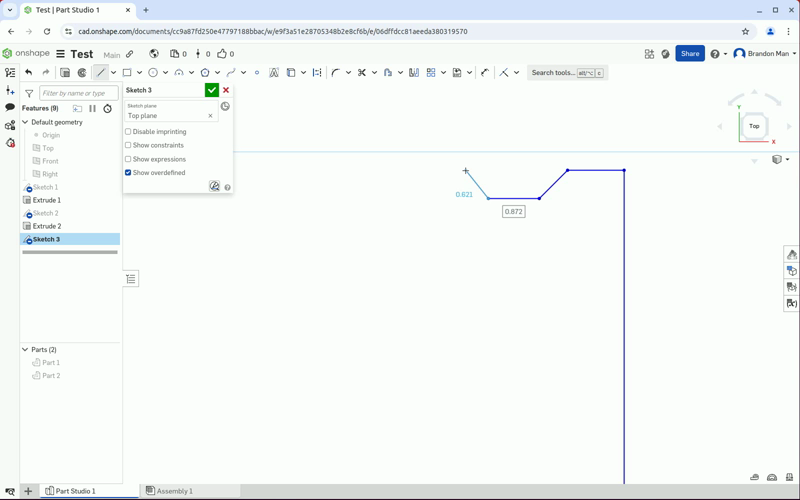
click(465, 170)
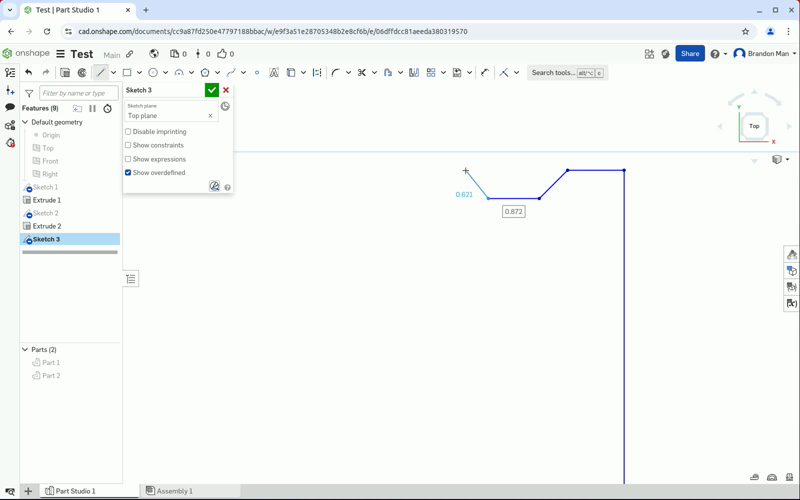
scroll(-6)
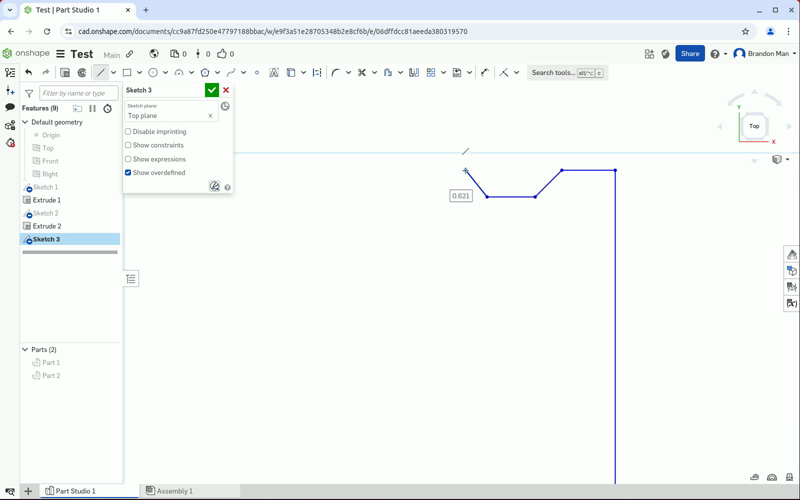
scroll(-6)
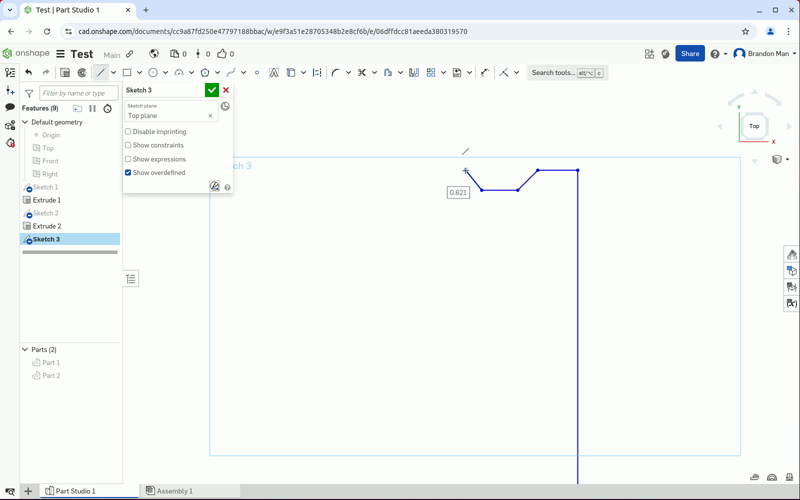
scroll(-6)
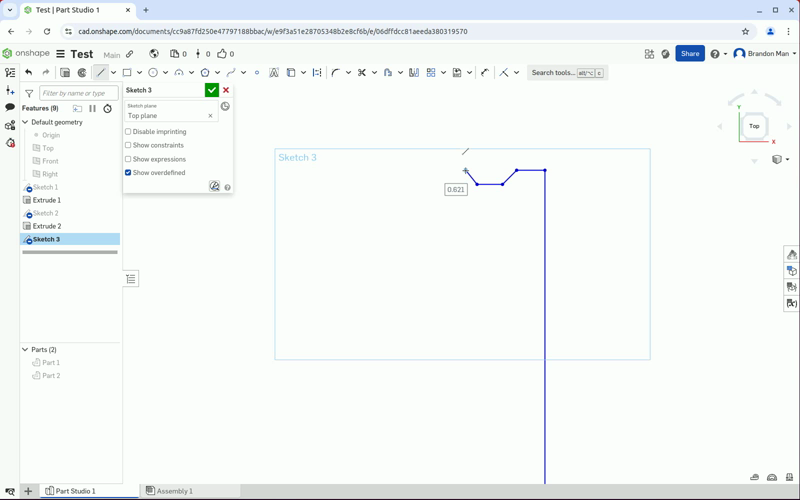
scroll(-6)
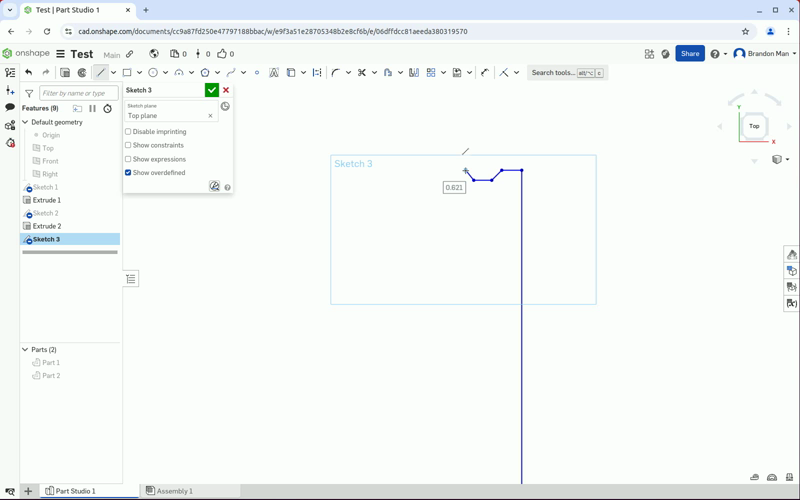
scroll(-6)
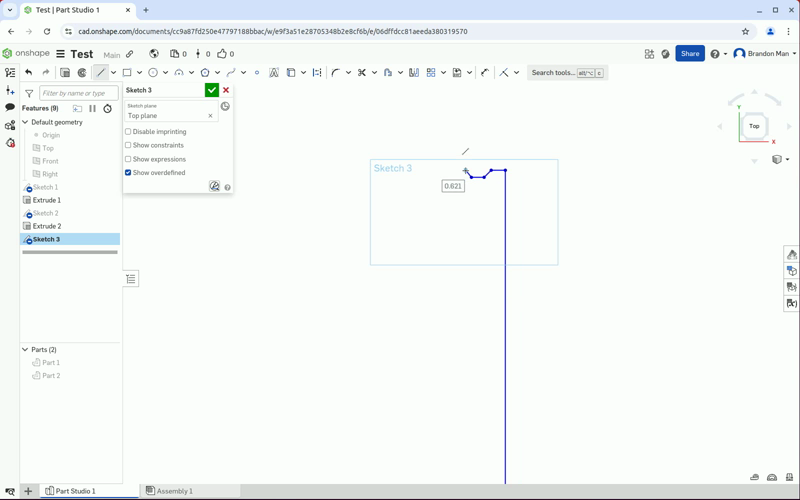
scroll(-6)
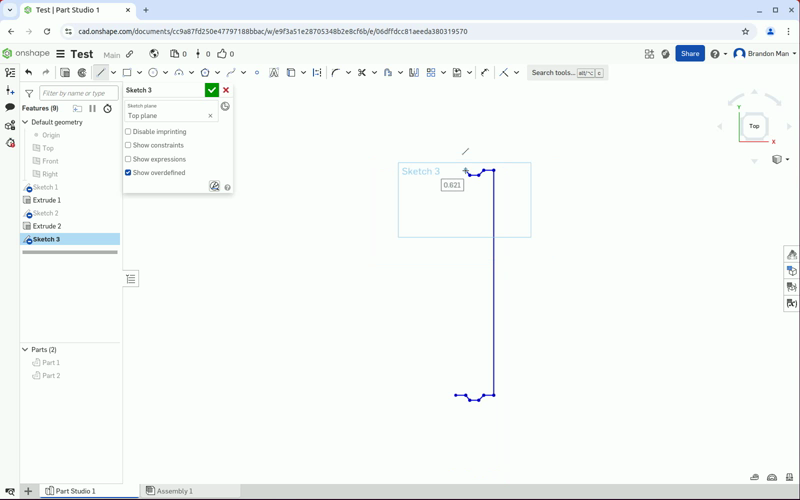
scroll(-6)
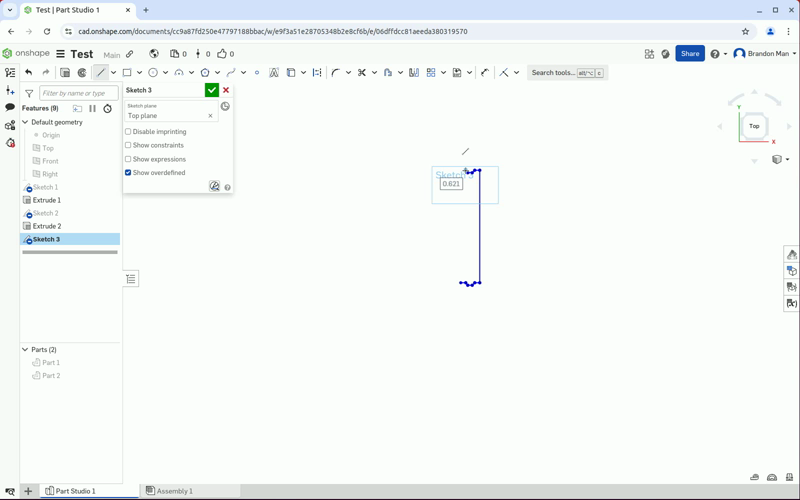
key_up(shift)
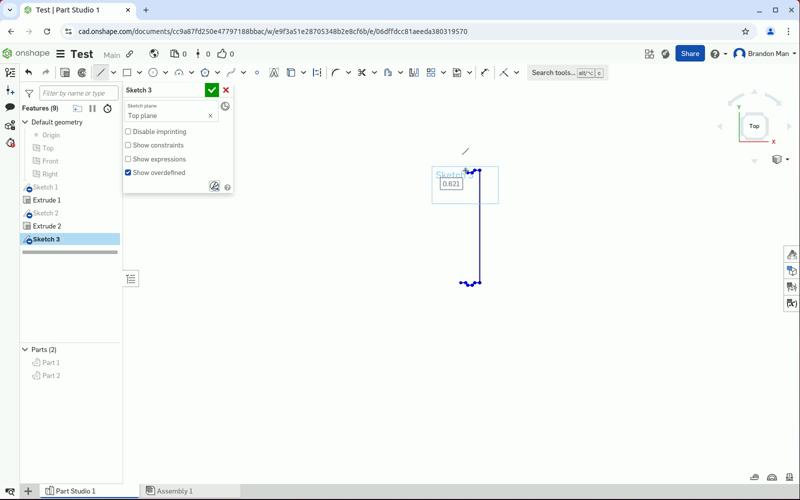
key_down(shift)
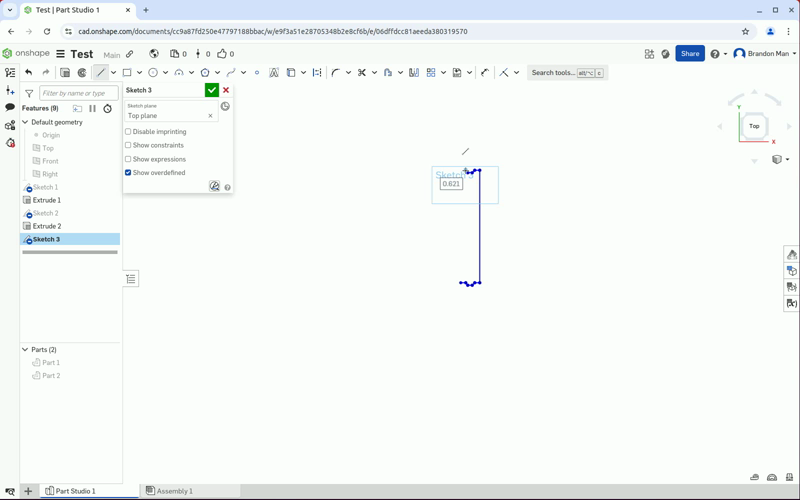
mouse_move(495, 170)
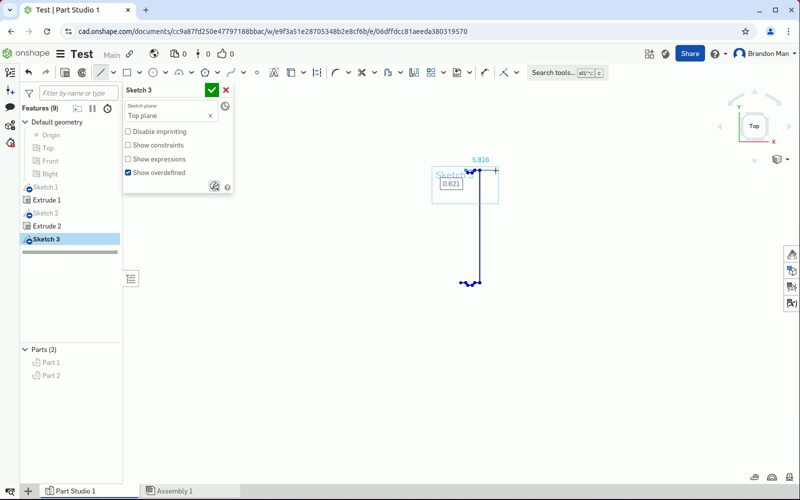
mouse_move(460, 170)
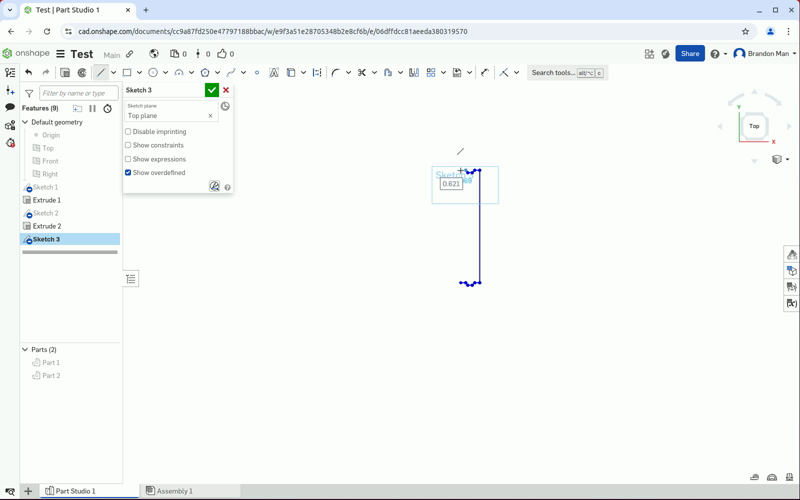
scroll(6)
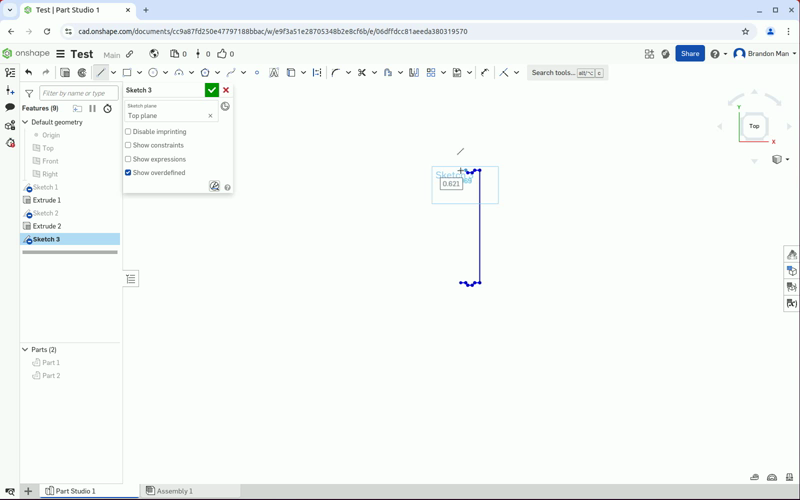
scroll(6)
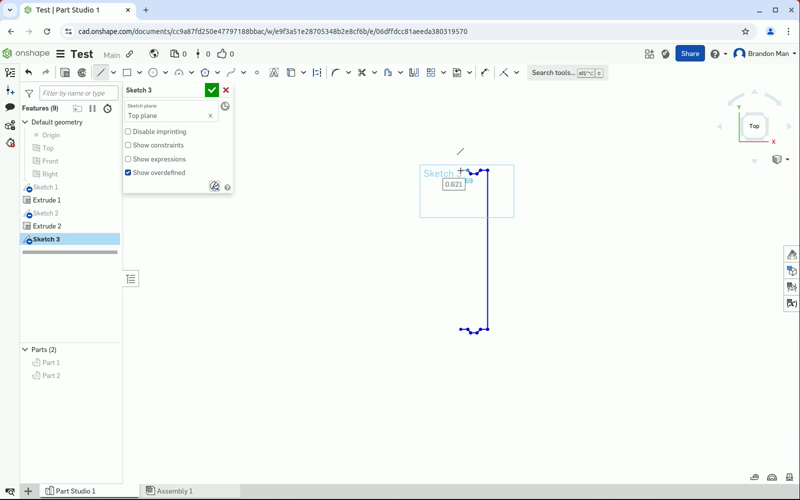
scroll(6)
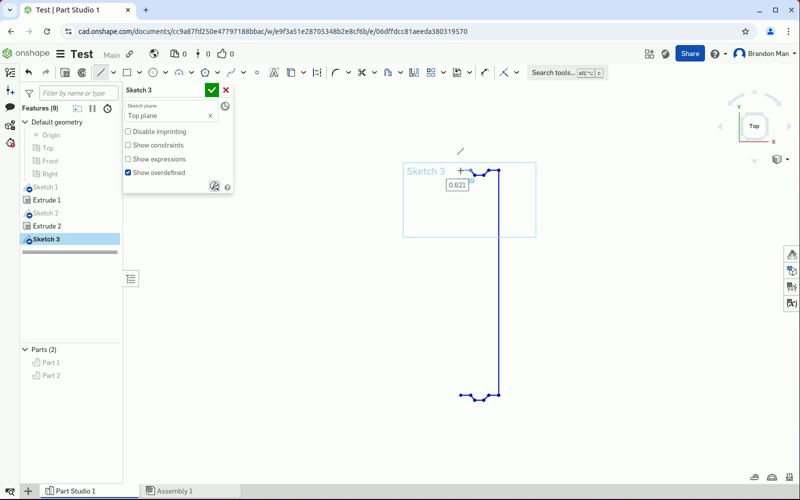
scroll(6)
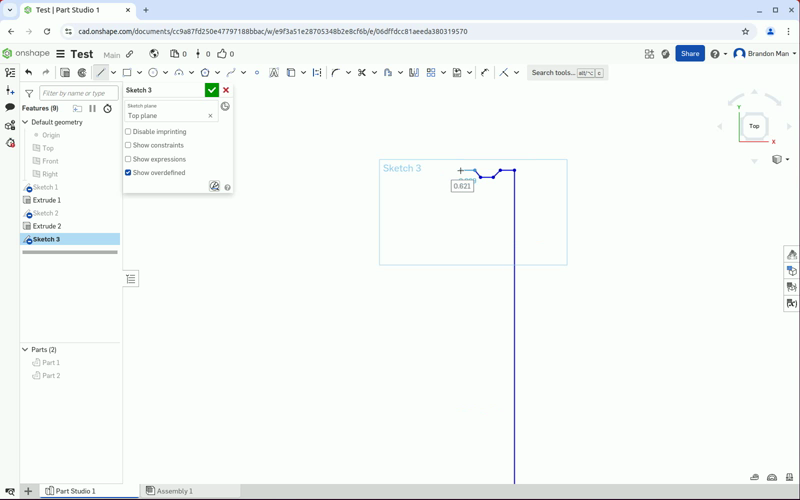
scroll(6)
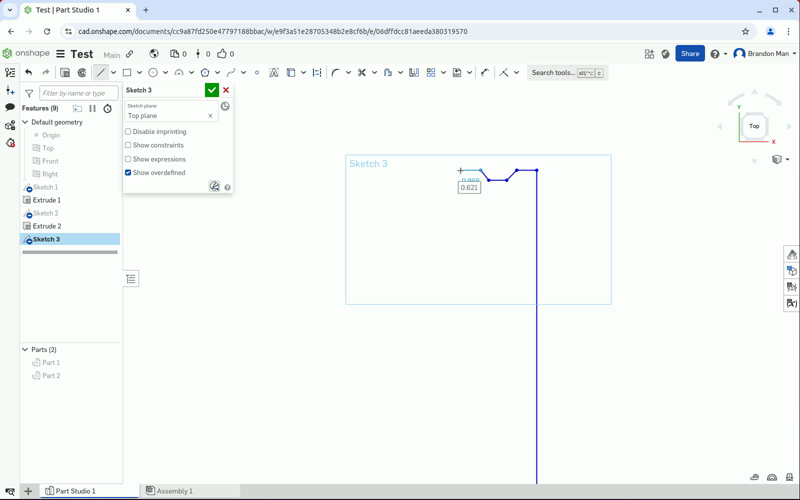
scroll(6)
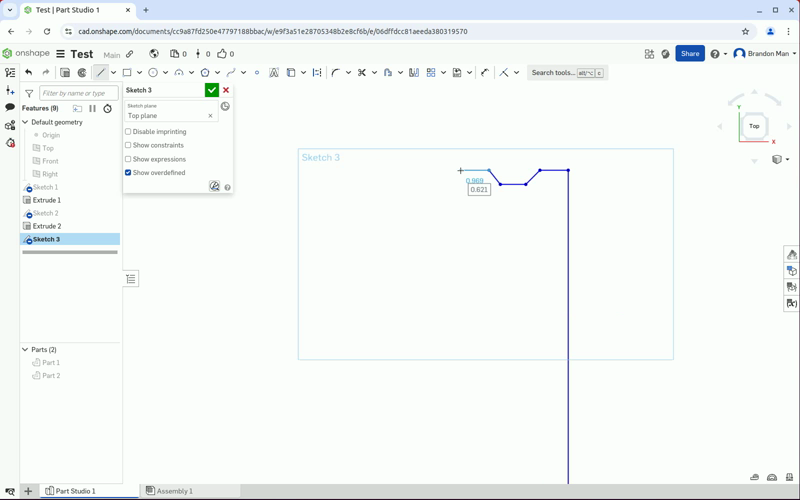
scroll(6)
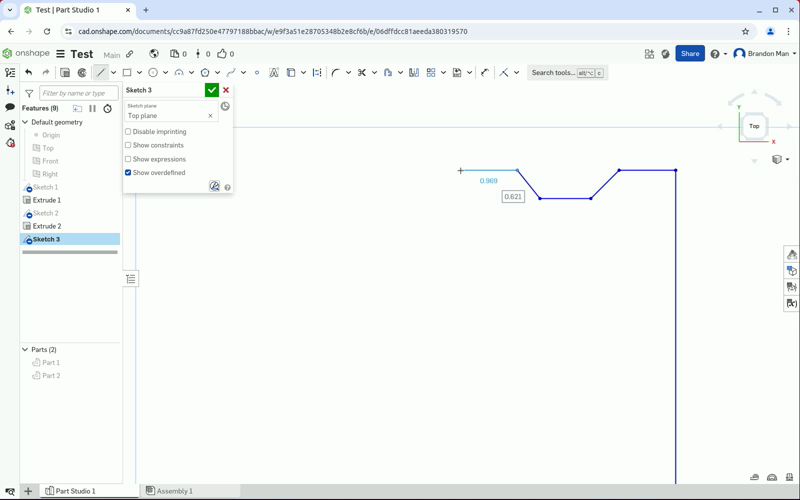
click(460, 170)
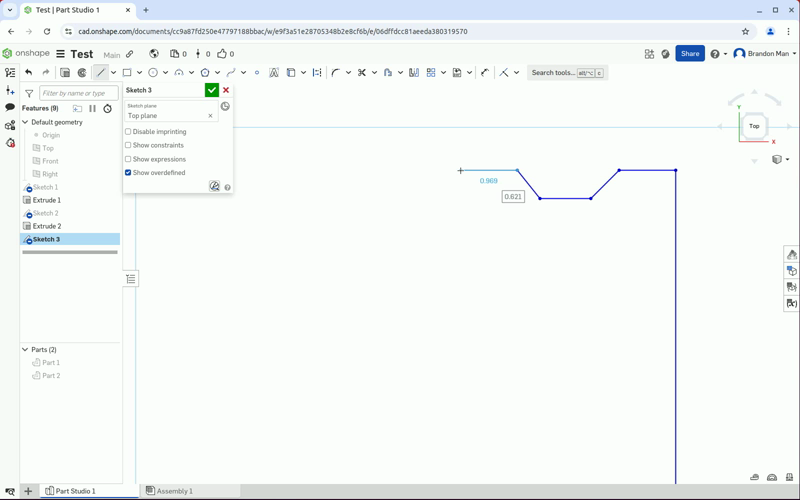
scroll(-6)
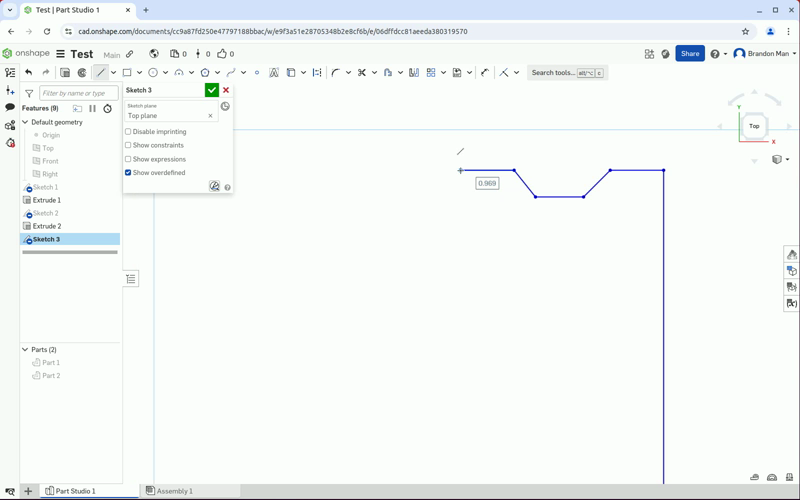
scroll(-6)
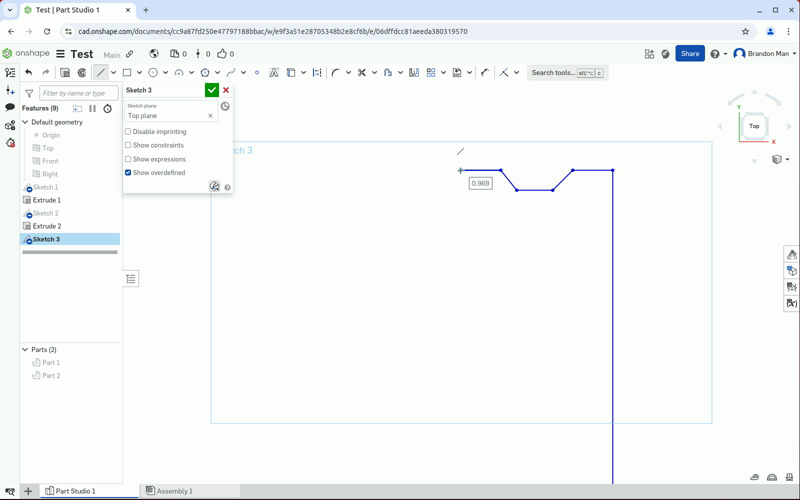
scroll(-6)
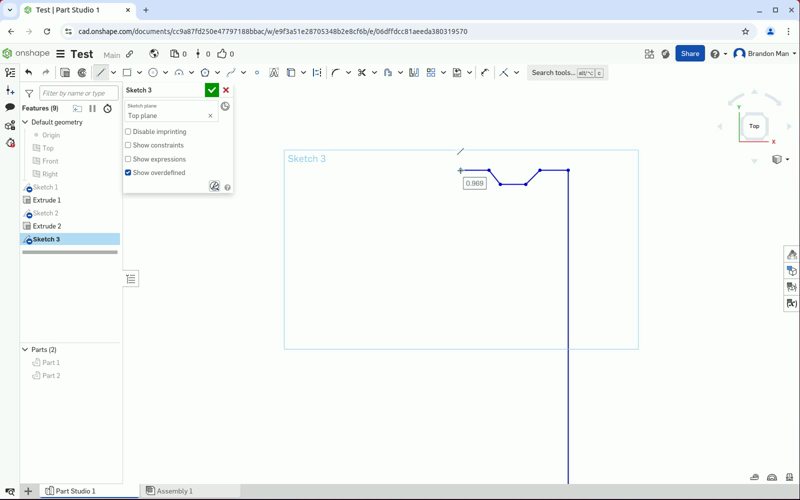
scroll(-6)
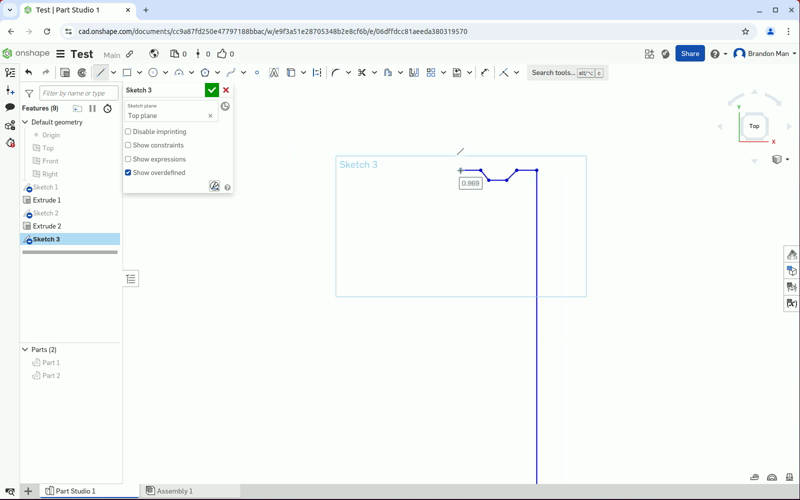
scroll(-6)
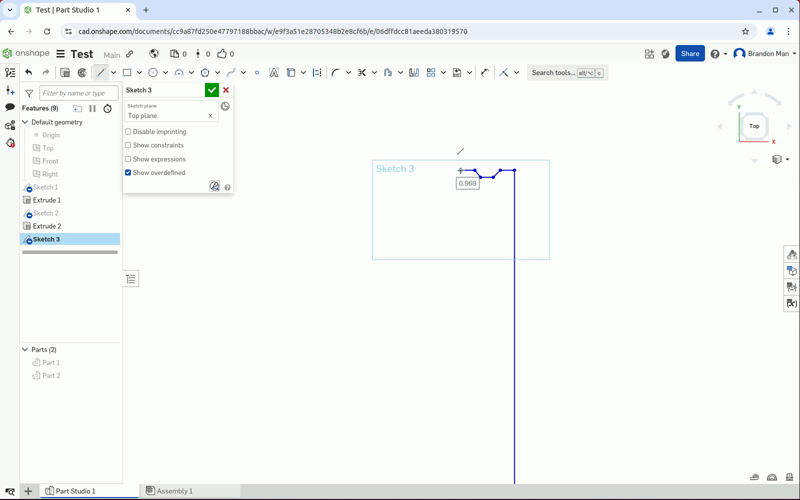
scroll(-6)
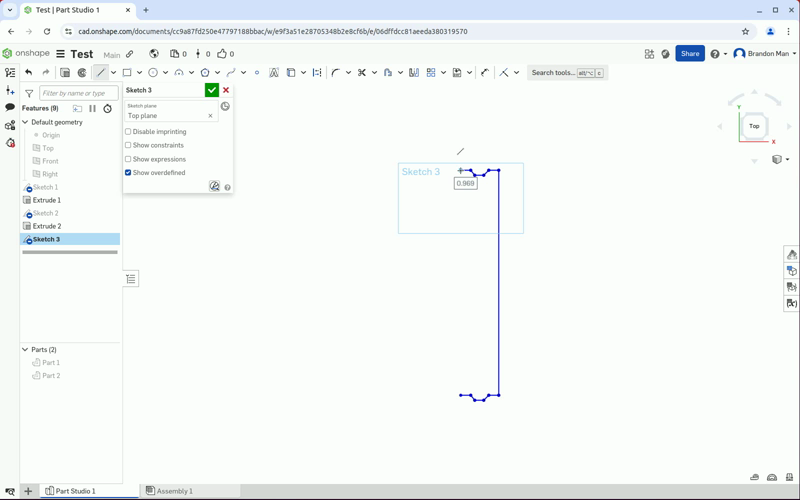
scroll(-6)
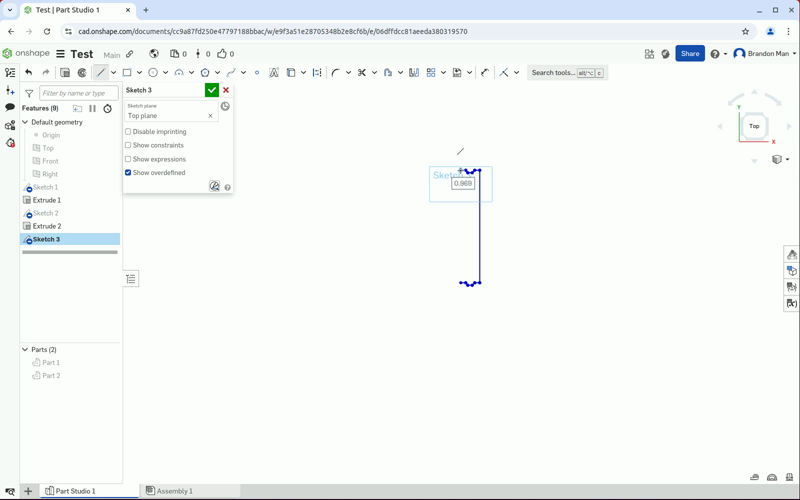
key_up(shift)
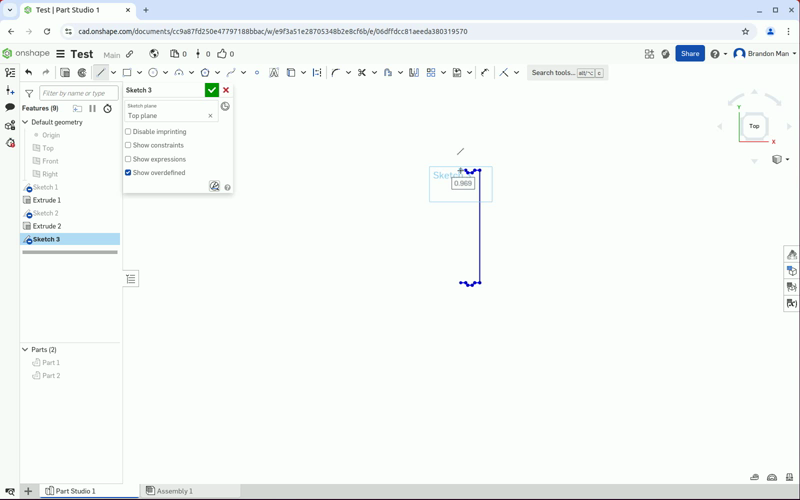
key_down(shift)
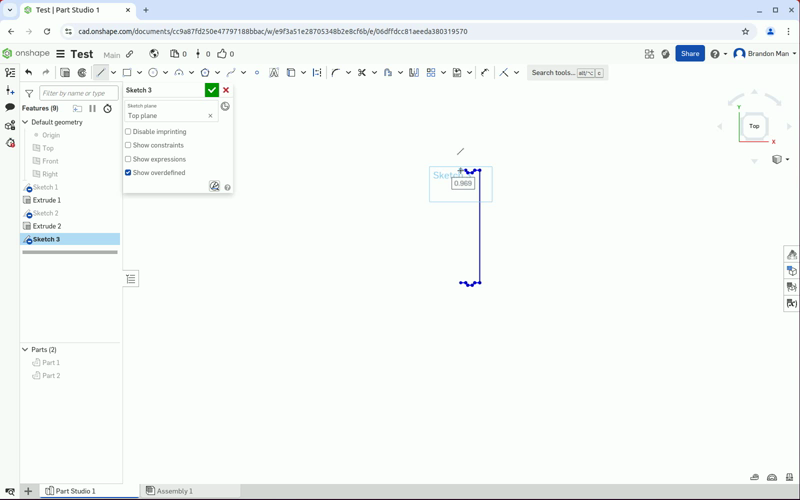
mouse_move(460, 282)
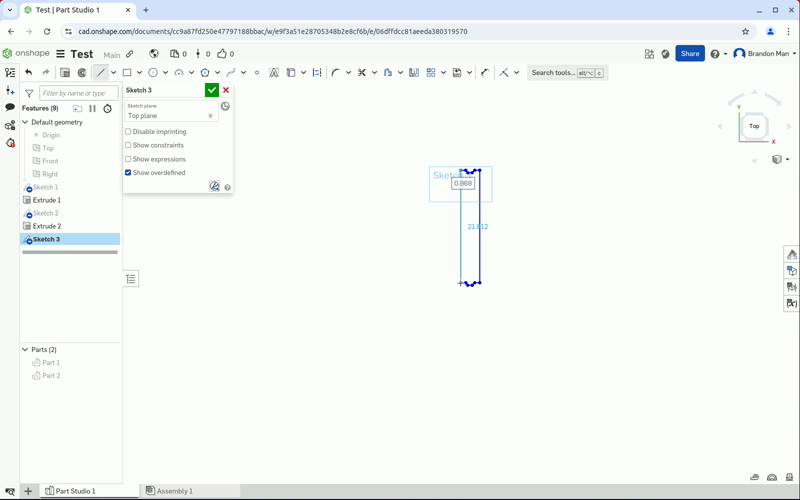
key_up(shift)
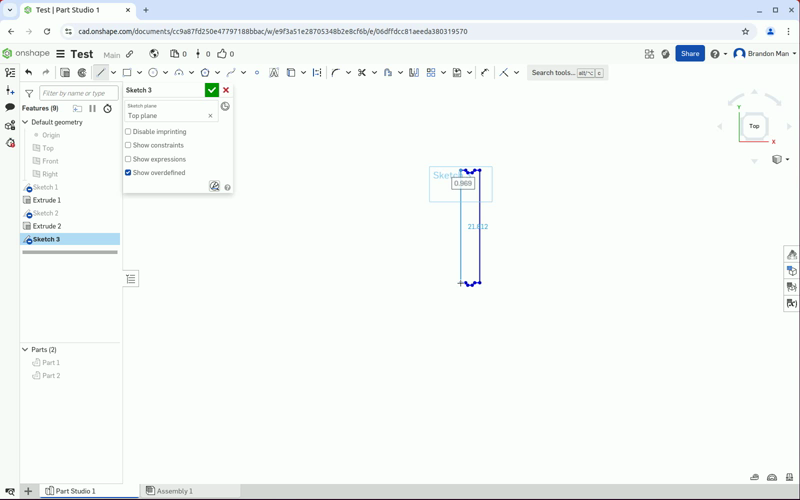
click(460, 282)
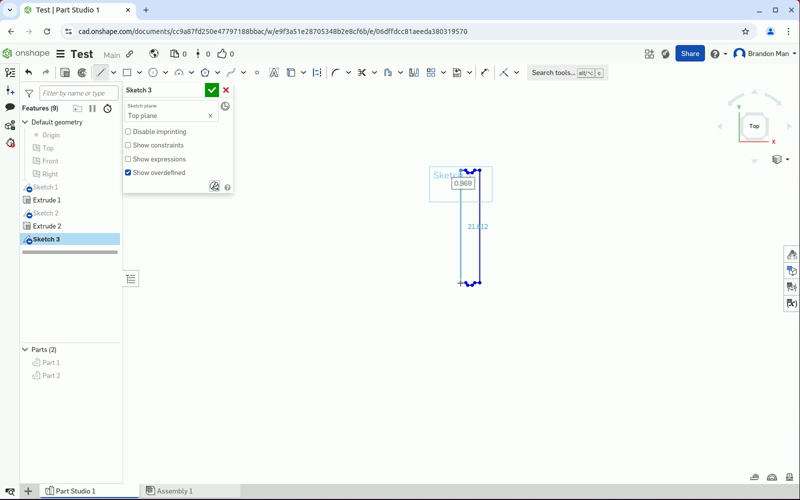
key(esc)
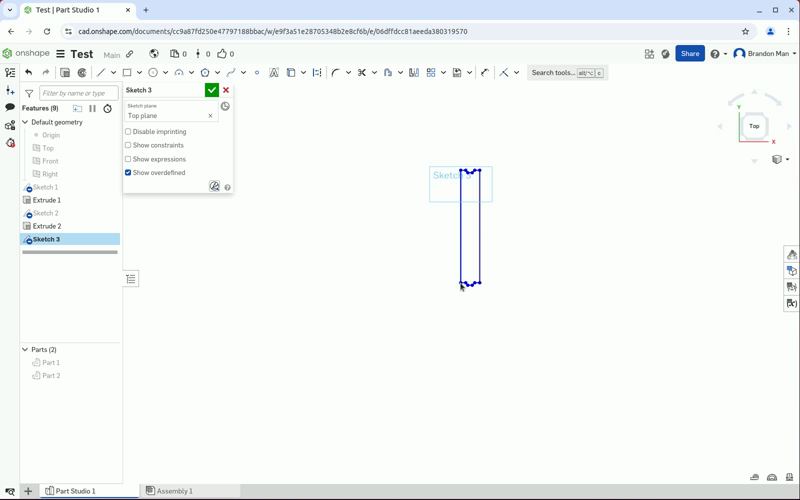
key(a)
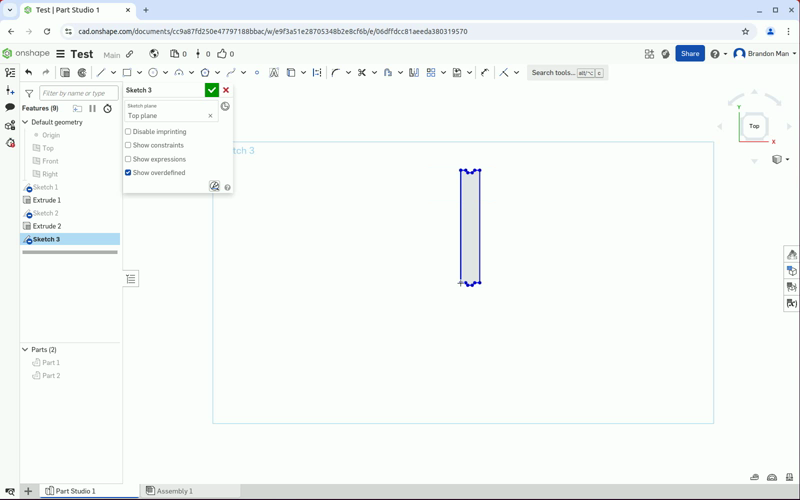
key_down(shift)
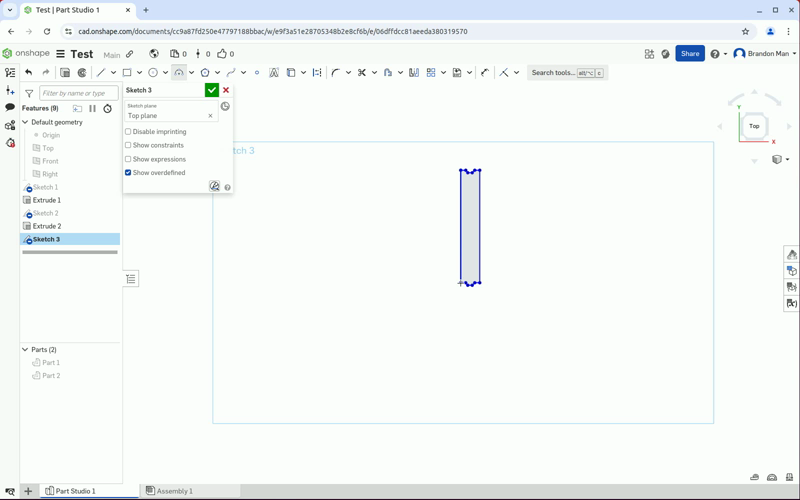
mouse_move(465, 268)
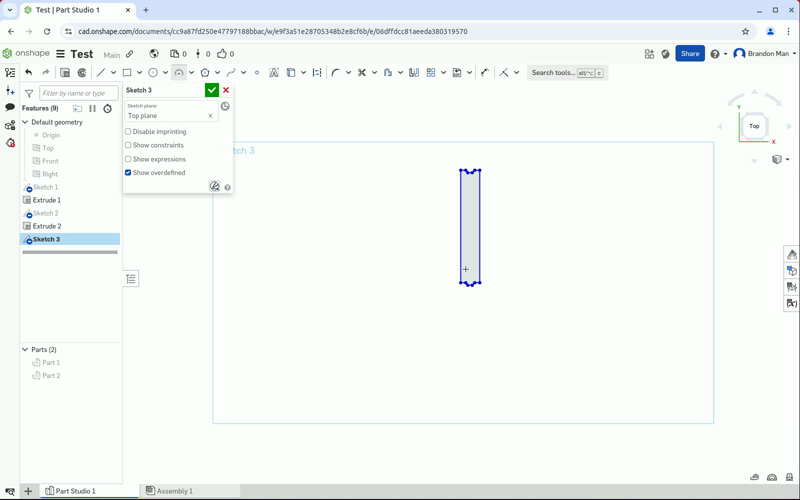
click(465, 268)
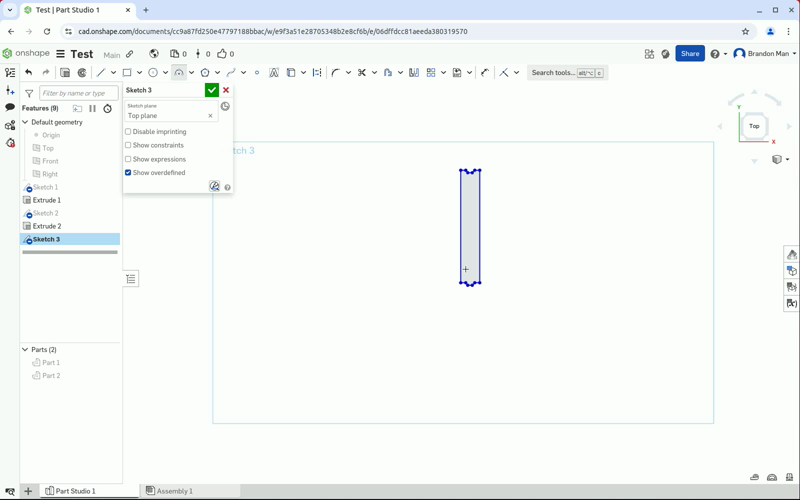
key_up(shift)
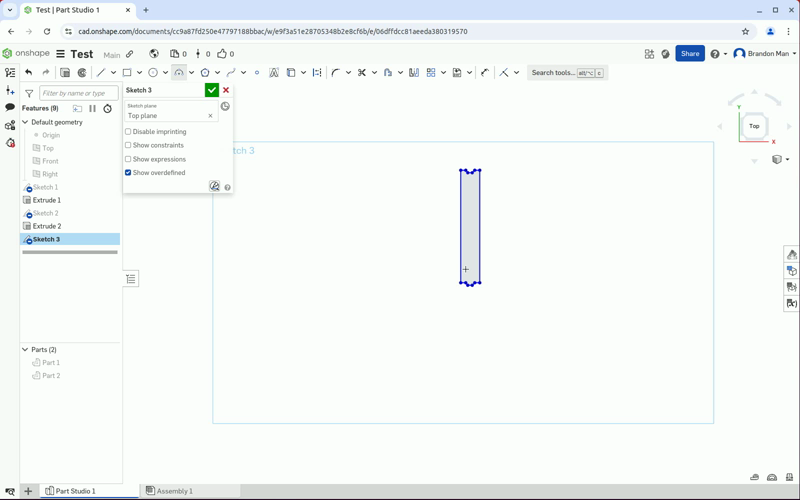
key_down(shift)
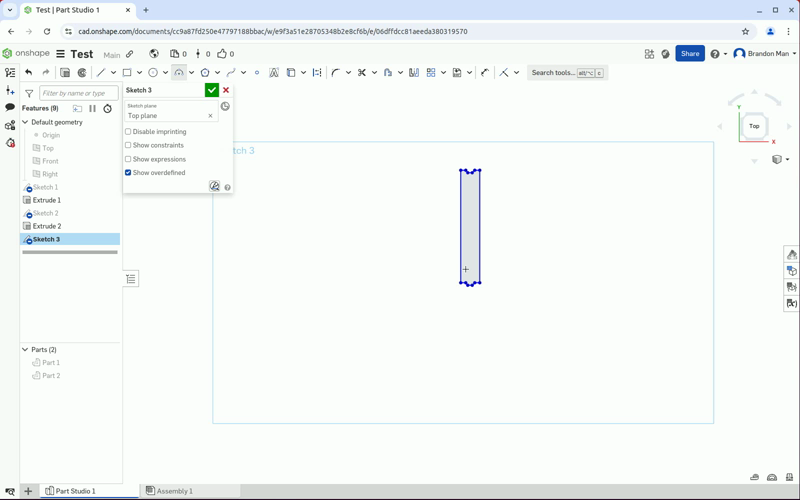
mouse_move(474, 268)
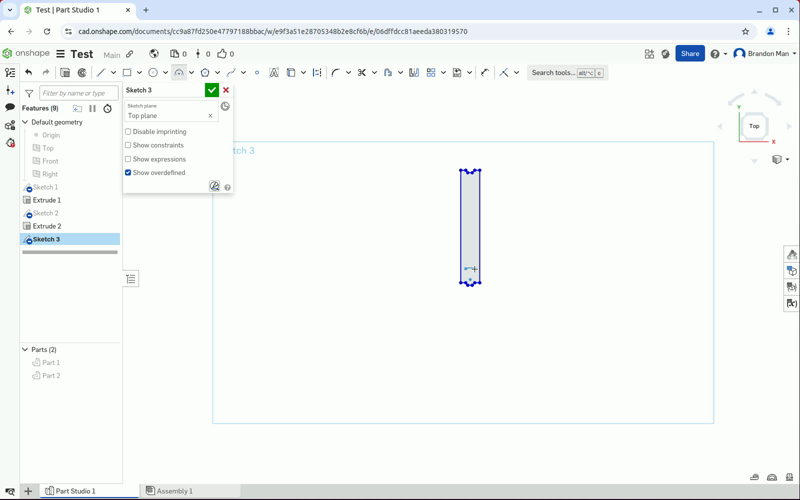
click(474, 268)
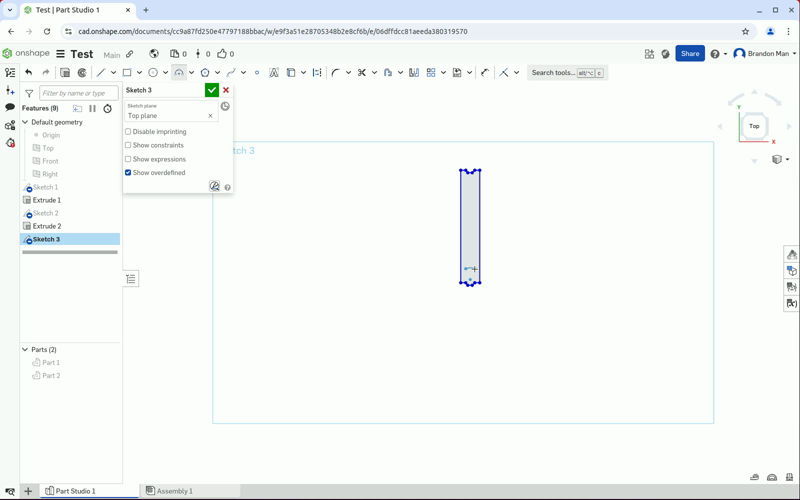
mouse_move(470, 273)
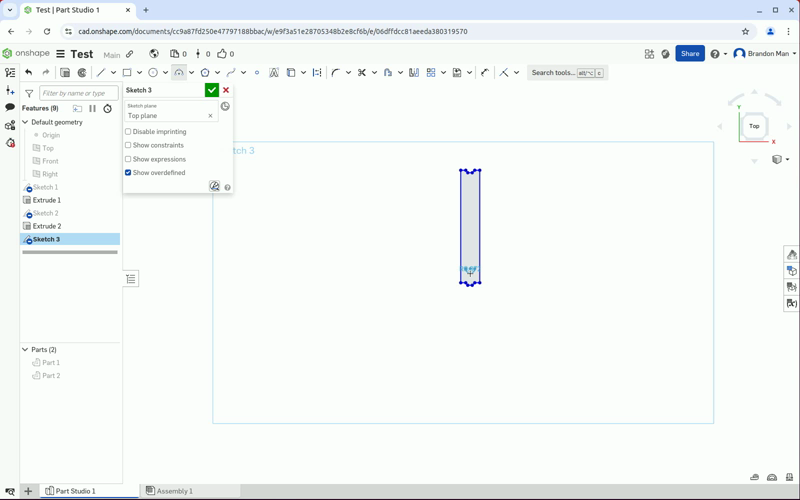
click(470, 273)
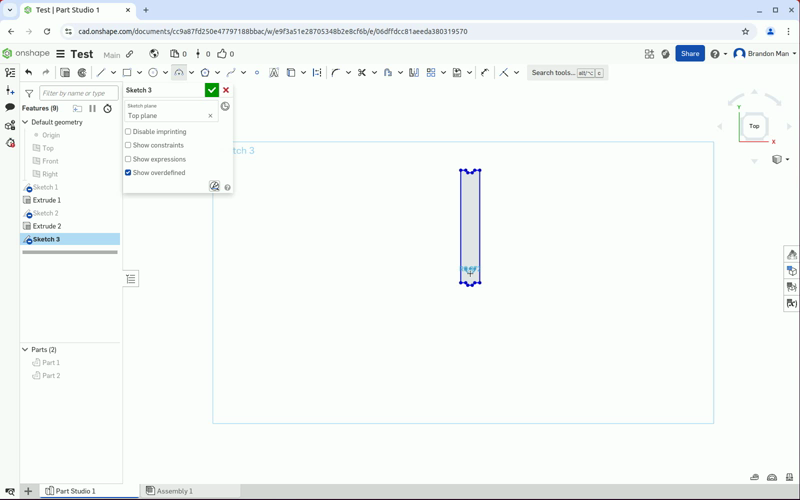
key_up(shift)
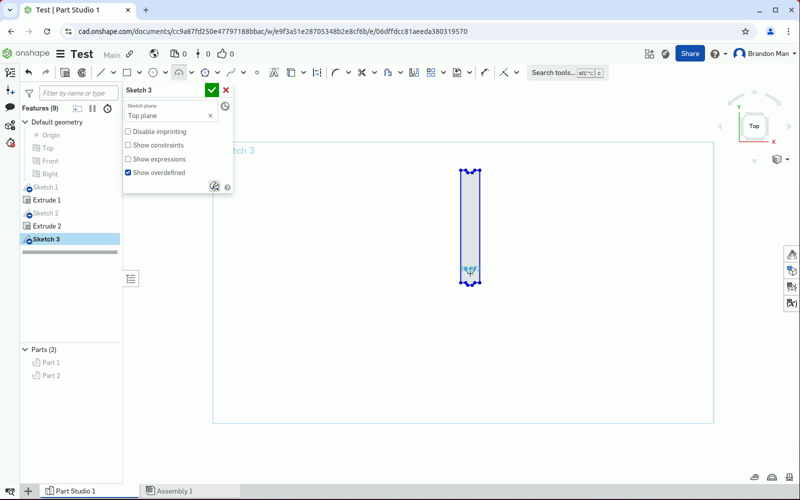
key(esc)
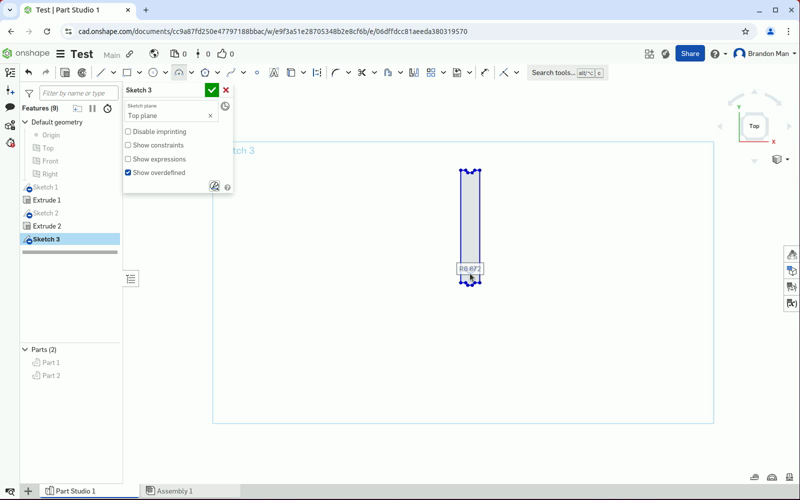
key(l)
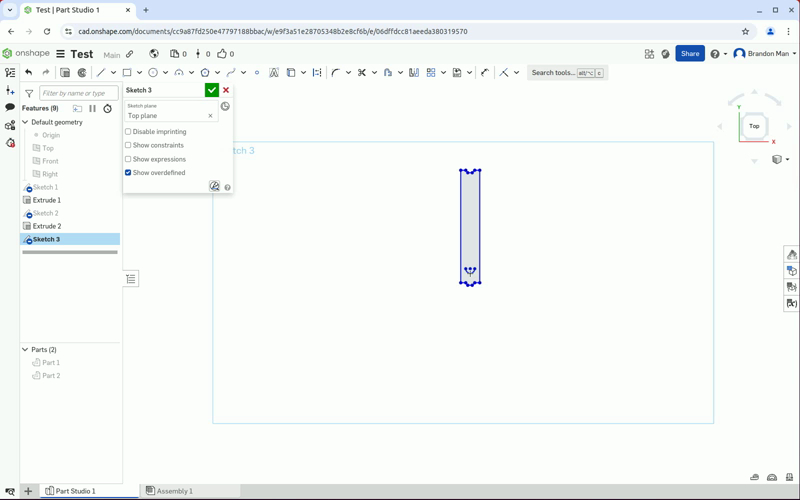
mouse_move(474, 268)
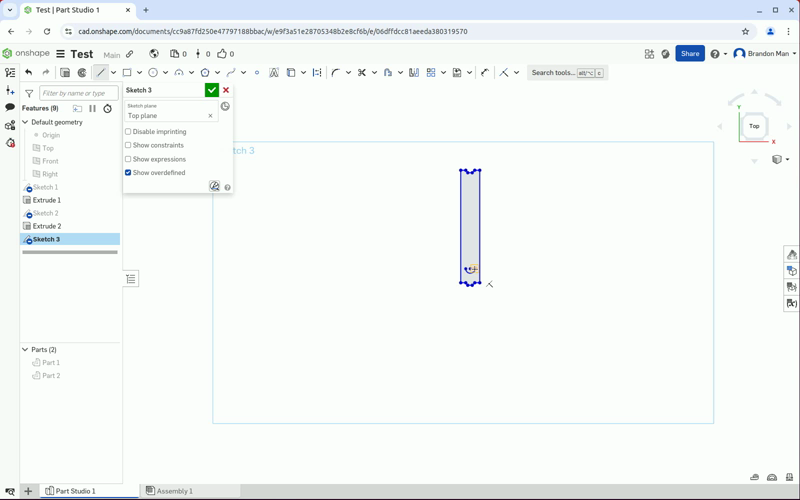
click(474, 268)
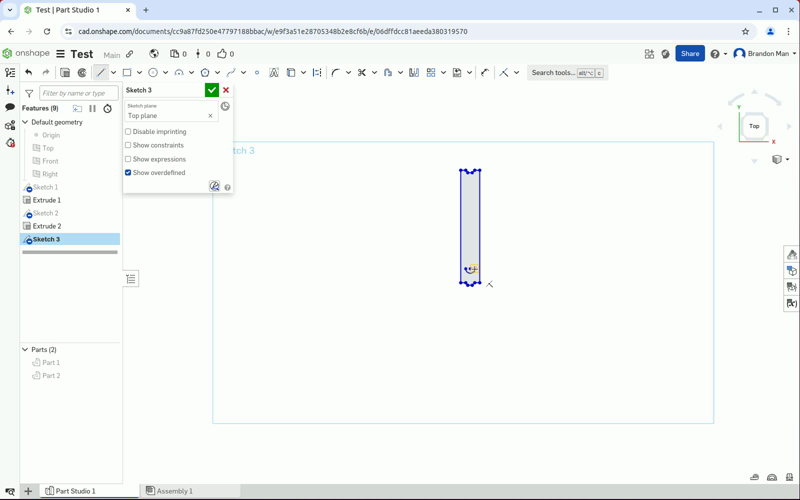
key_down(shift)
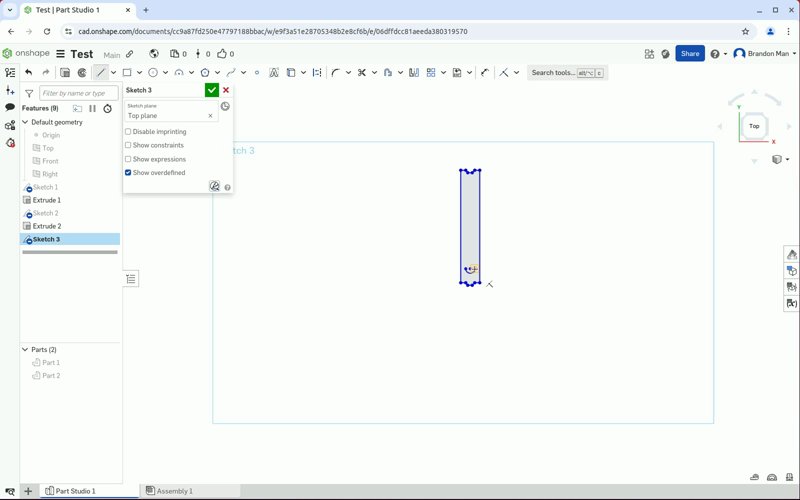
mouse_move(504, 268)
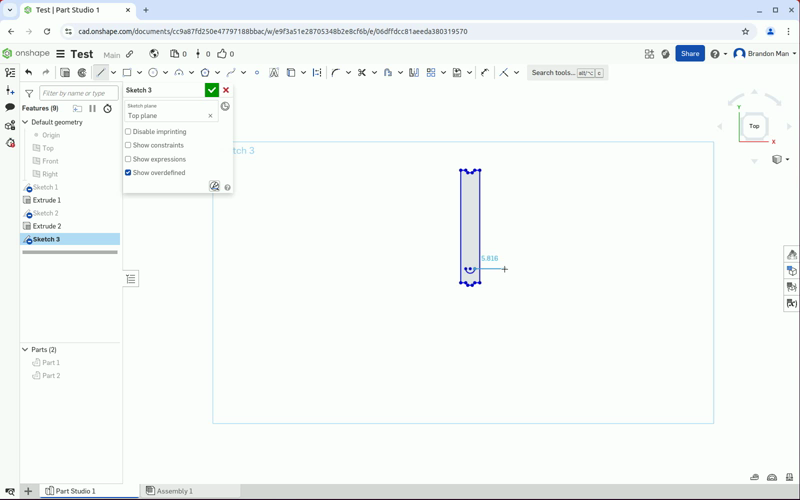
mouse_move(474, 239)
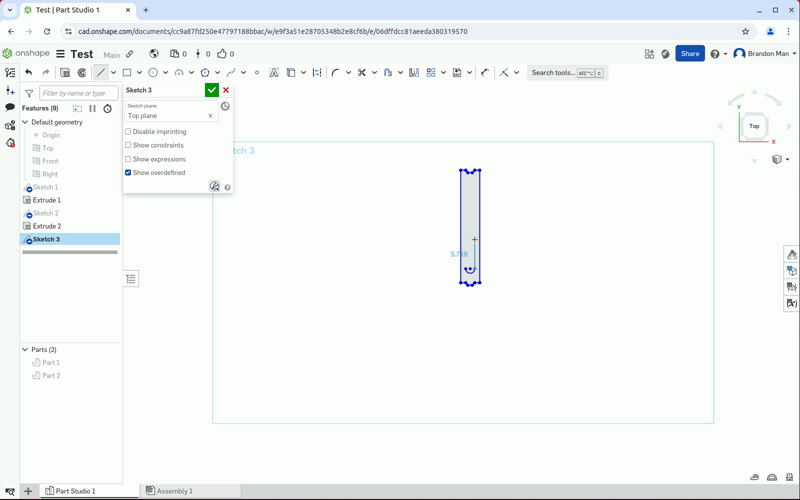
click(474, 239)
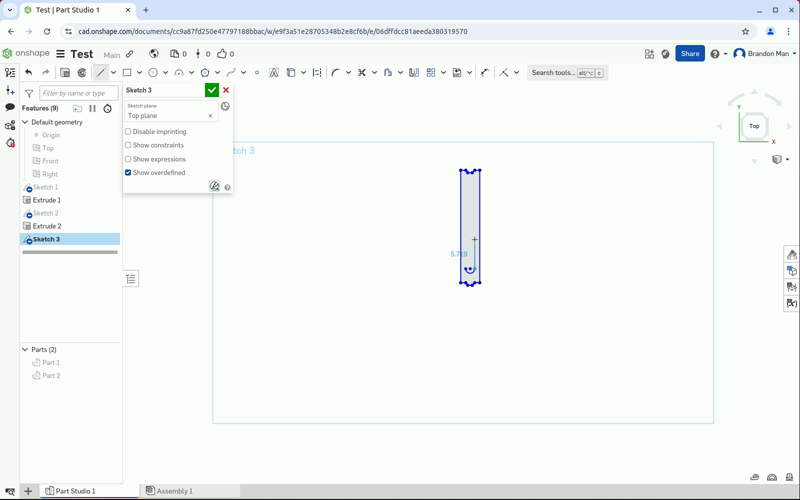
key_up(shift)
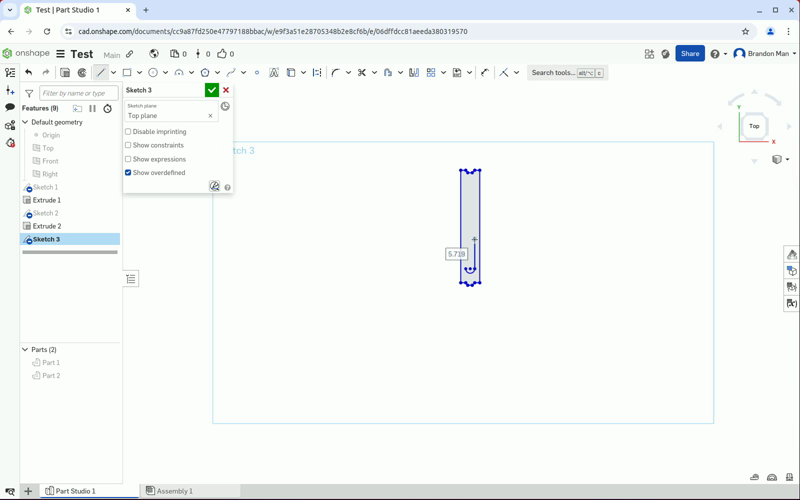
key(esc)
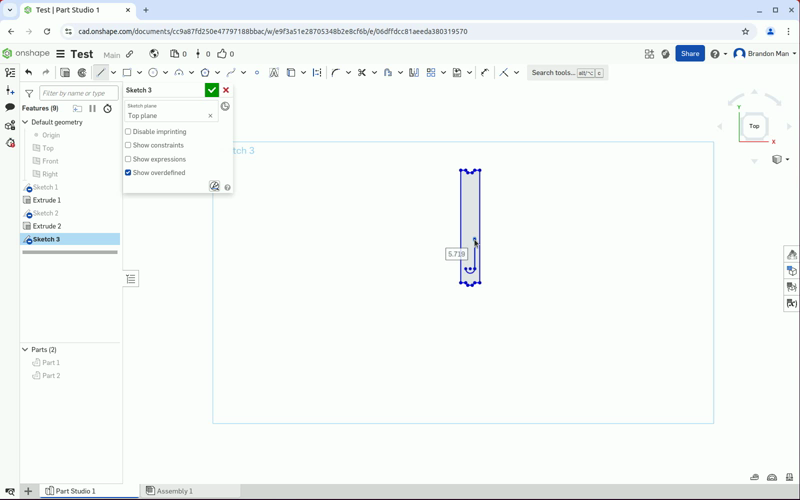
key(a)
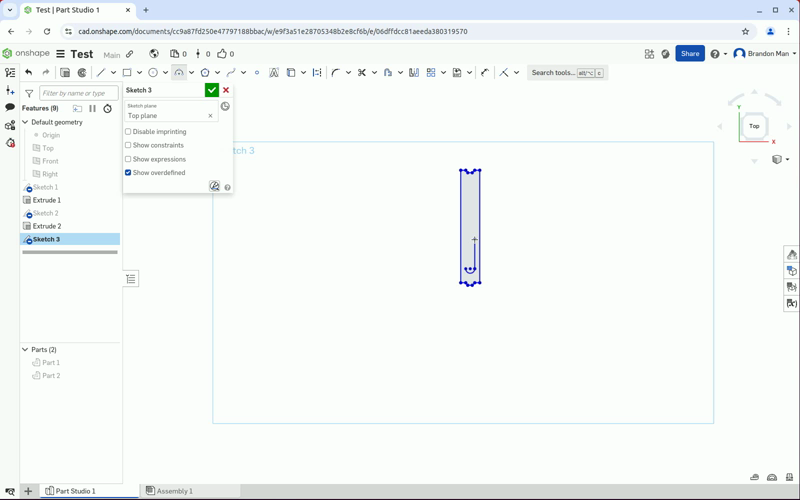
mouse_move(474, 239)
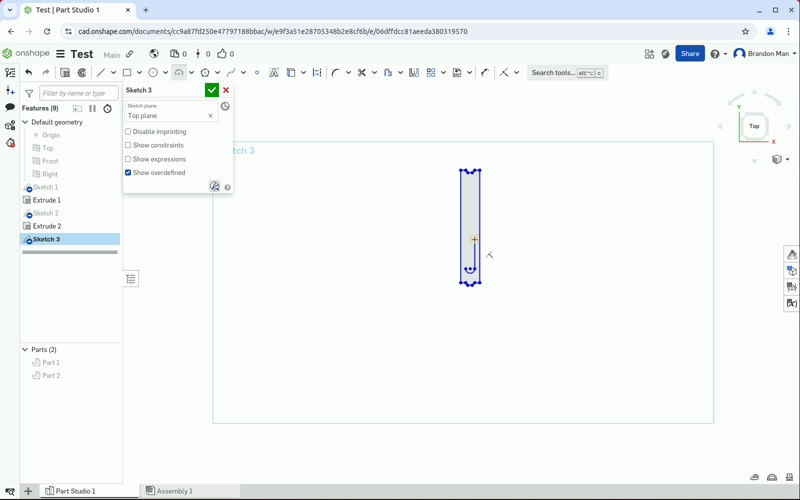
click(474, 239)
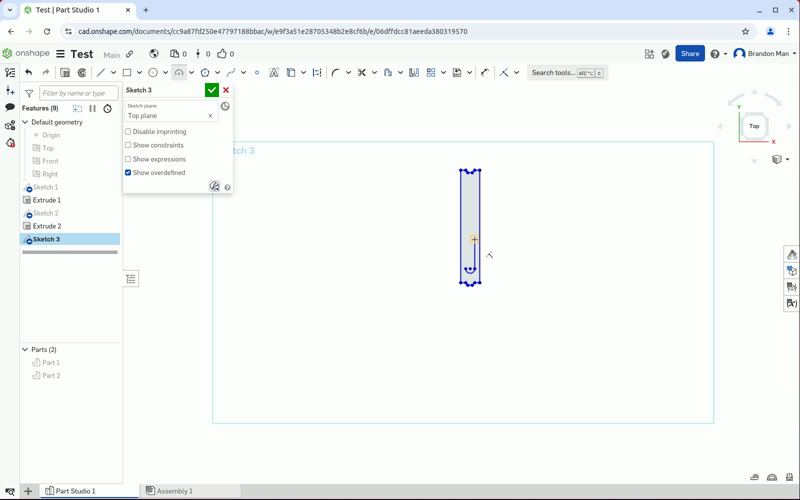
key_down(shift)
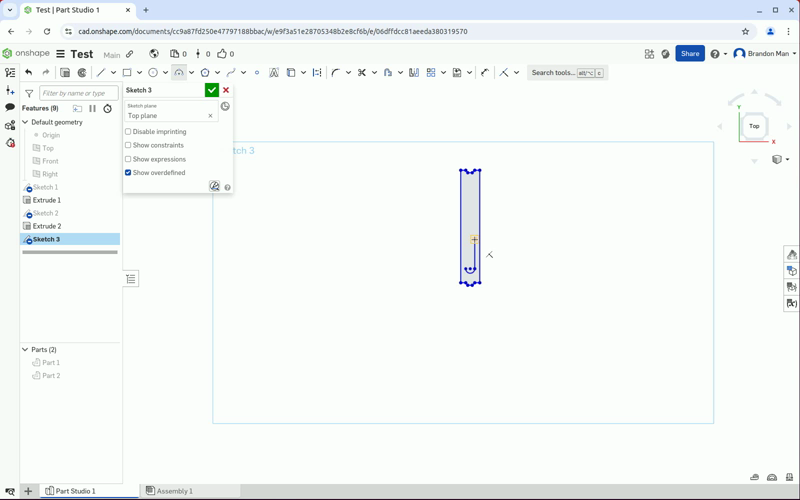
mouse_move(465, 239)
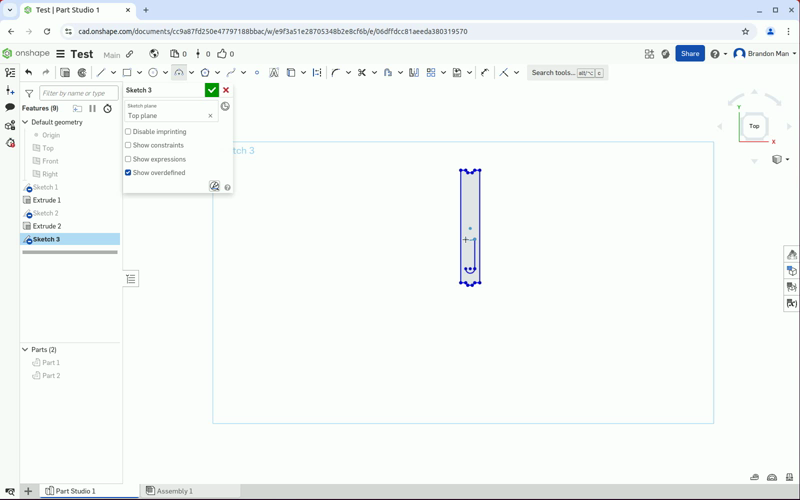
click(465, 239)
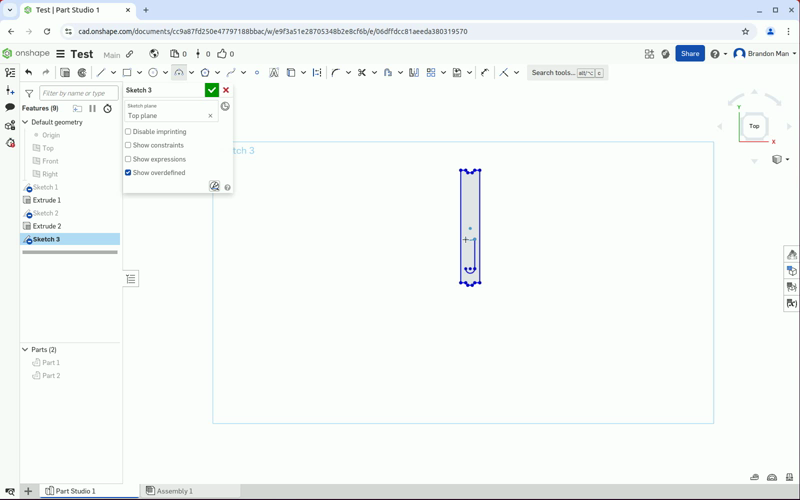
mouse_move(470, 234)
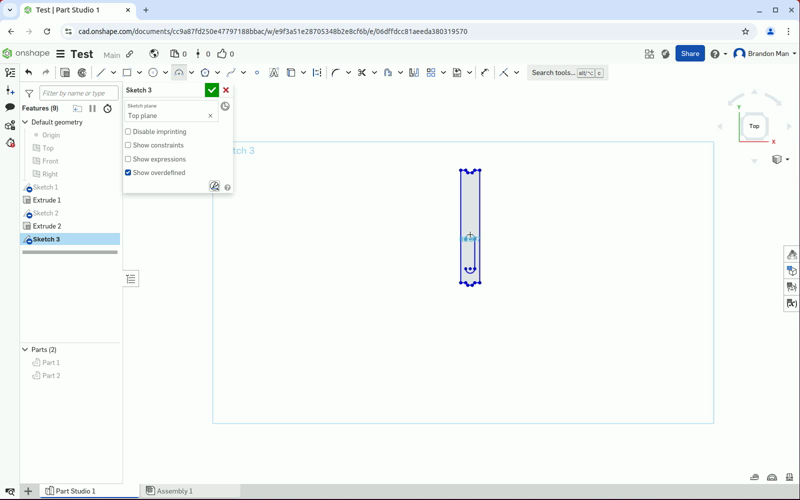
click(470, 234)
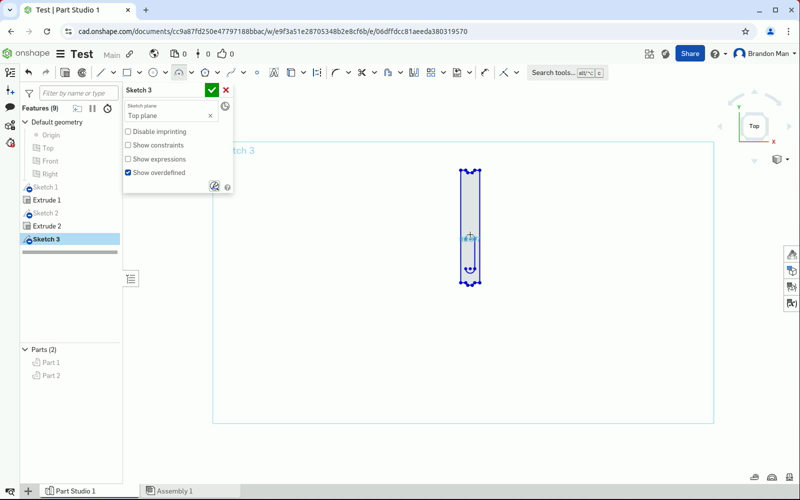
key_up(shift)
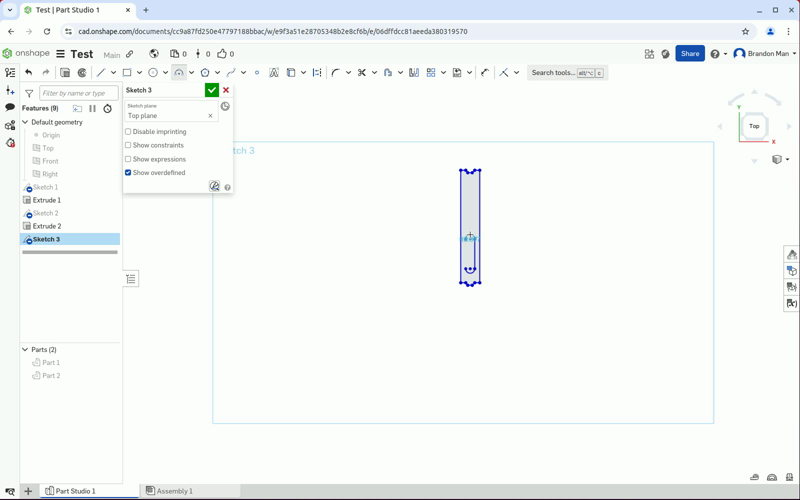
key(esc)
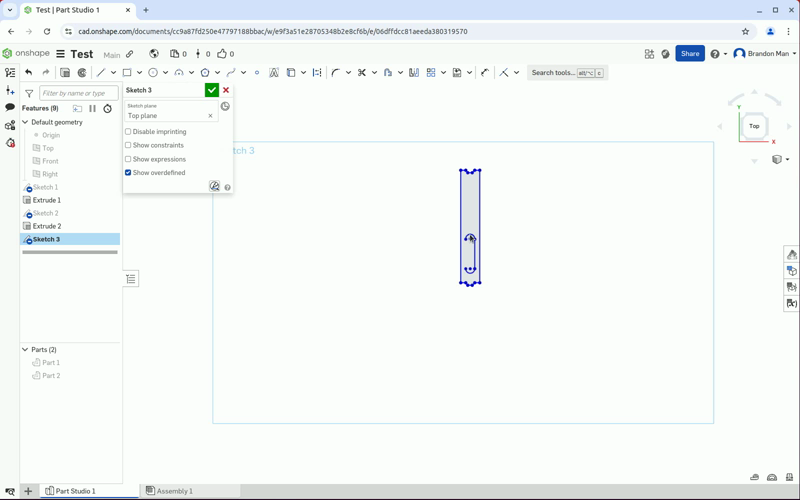
key(l)
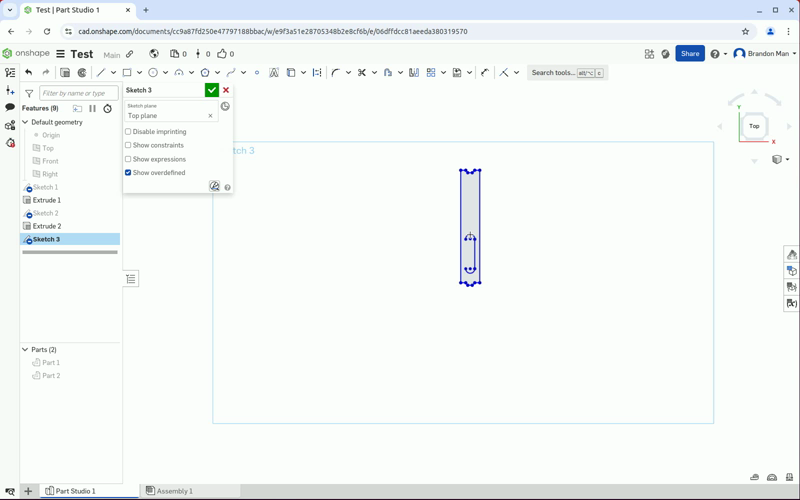
mouse_move(465, 239)
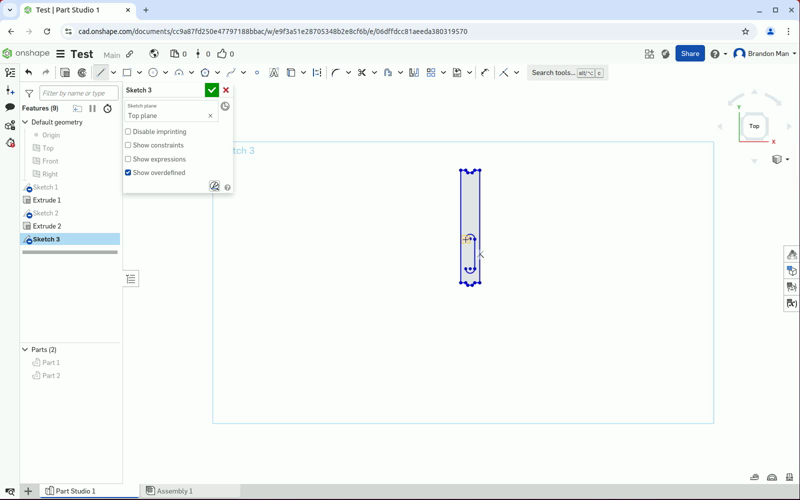
click(465, 239)
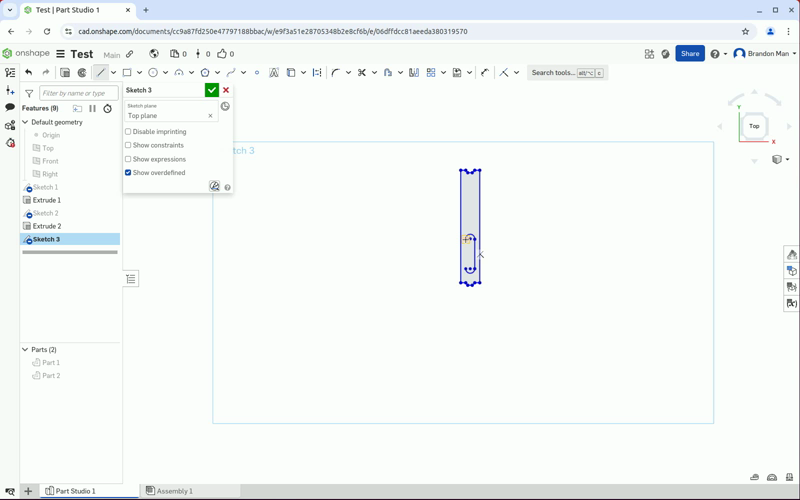
mouse_move(495, 239)
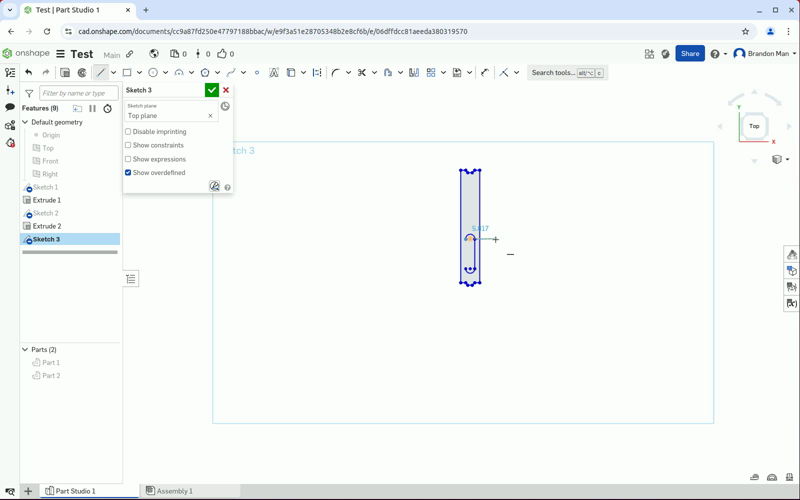
key_down(shift)
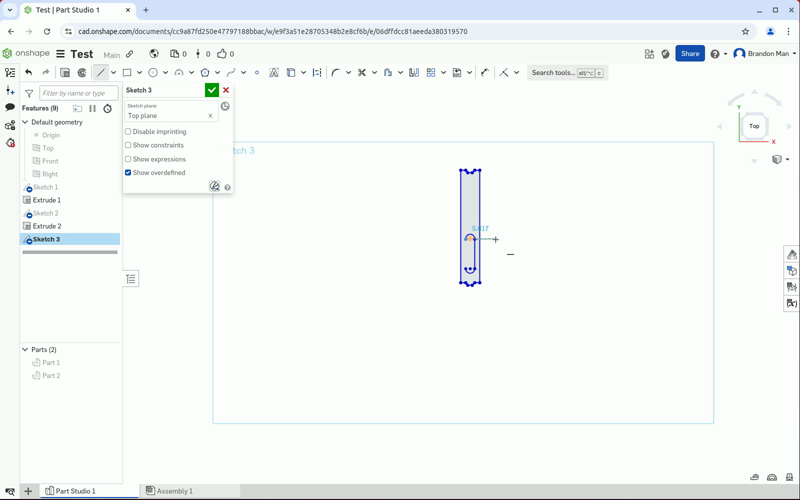
mouse_move(465, 268)
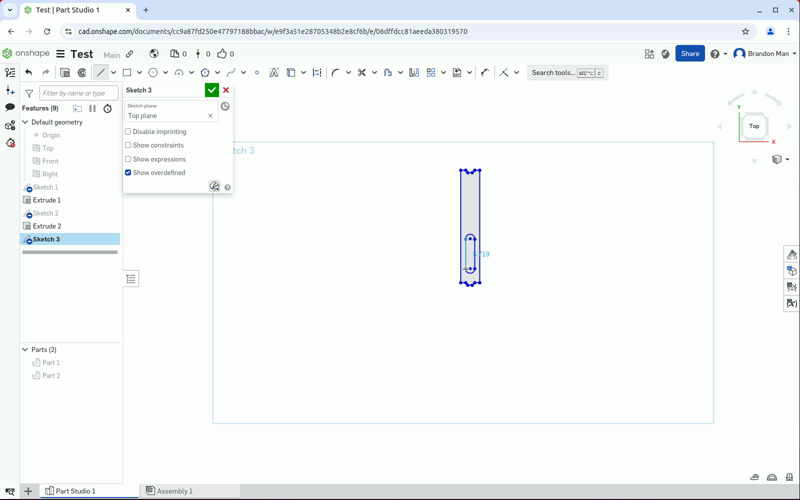
key_up(shift)
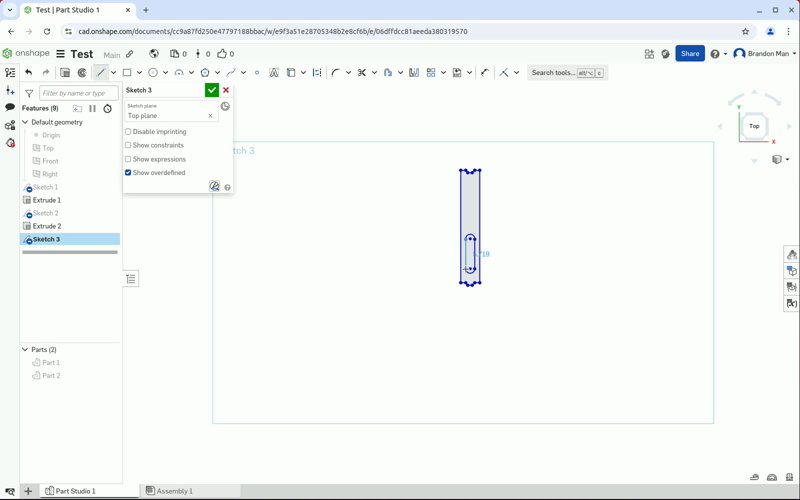
click(465, 268)
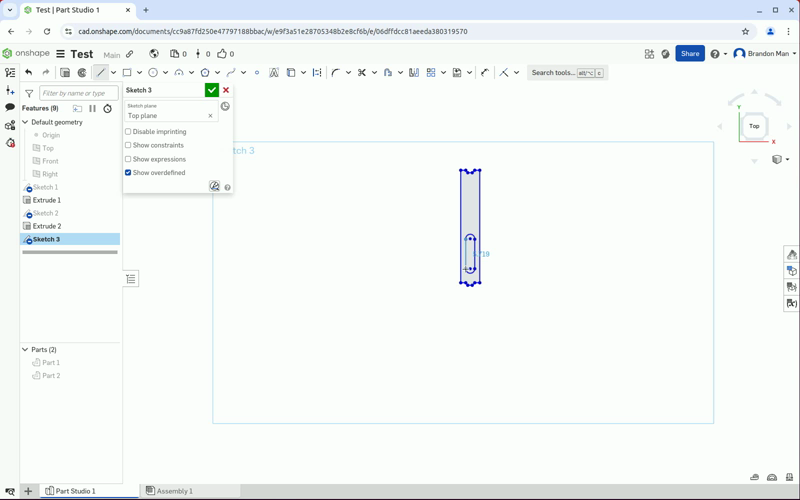
key(esc)
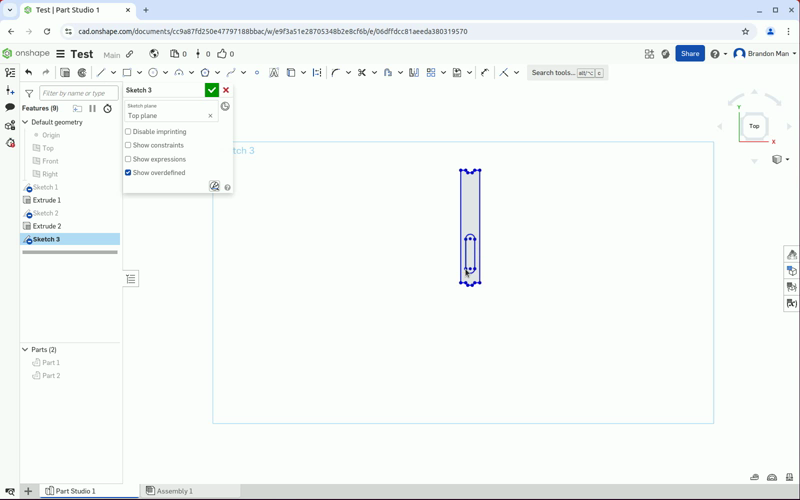
key(a)
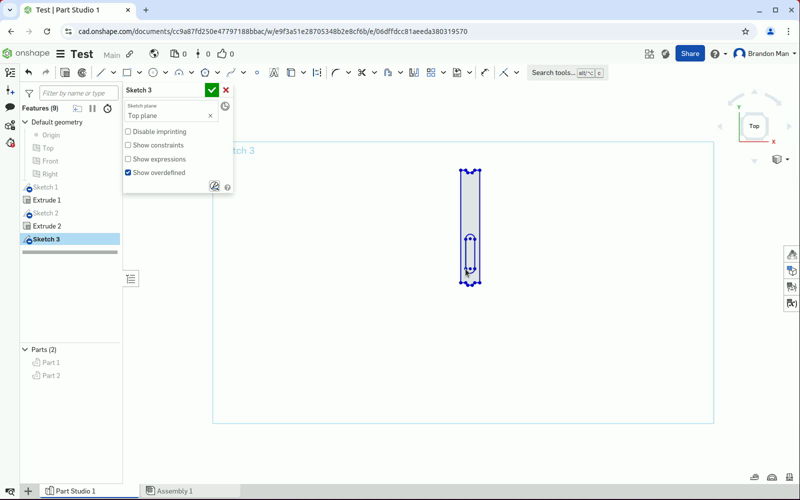
key_down(shift)
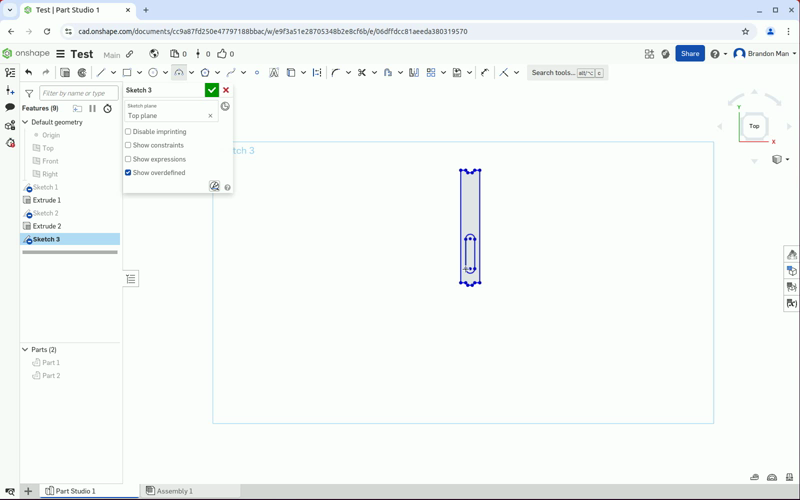
mouse_move(465, 214)
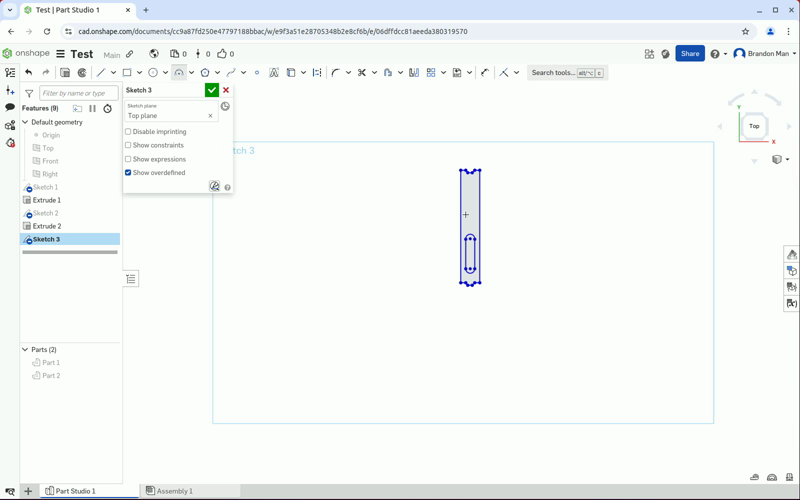
click(465, 214)
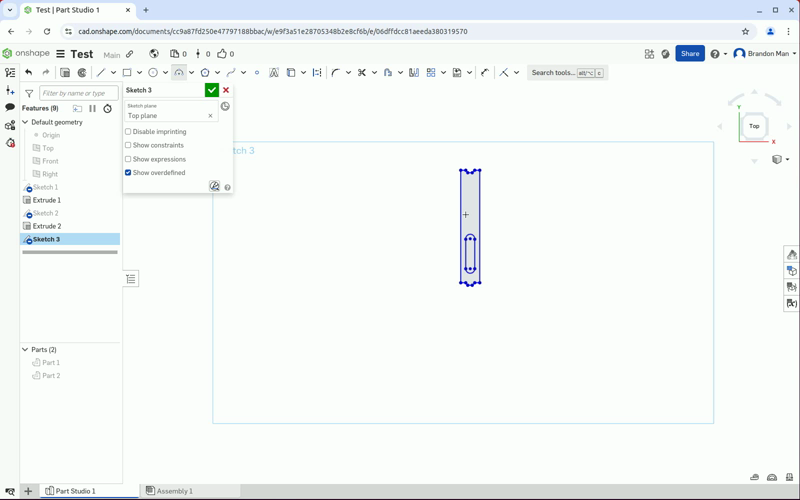
key_up(shift)
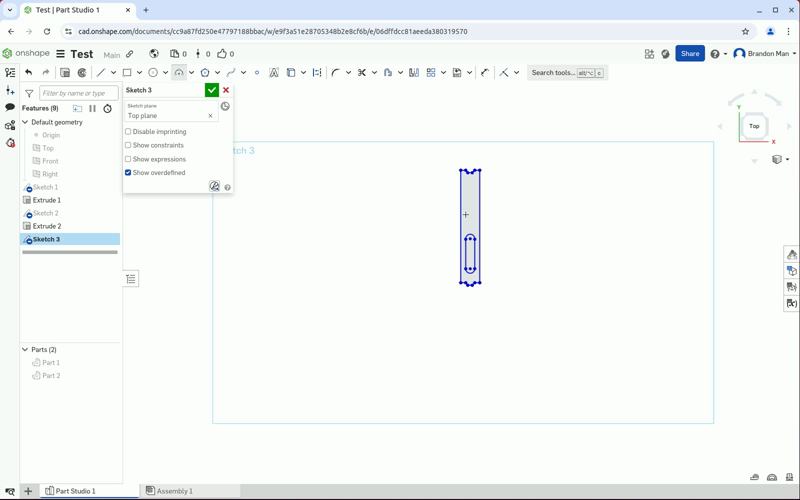
key_down(shift)
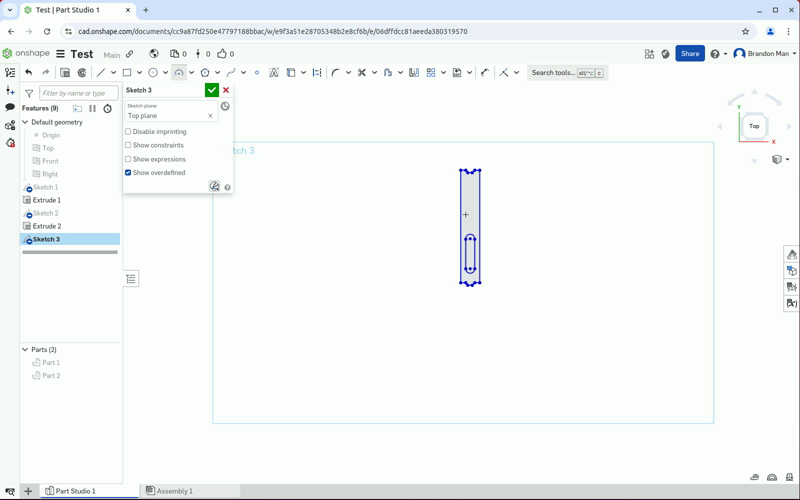
mouse_move(474, 214)
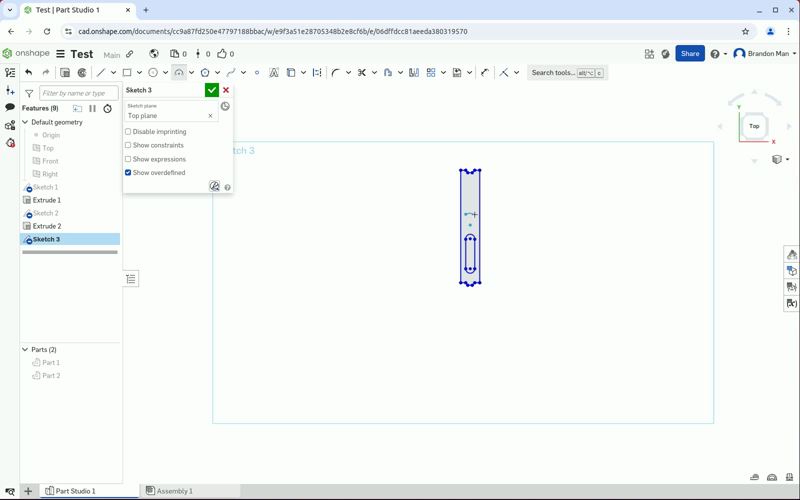
click(474, 214)
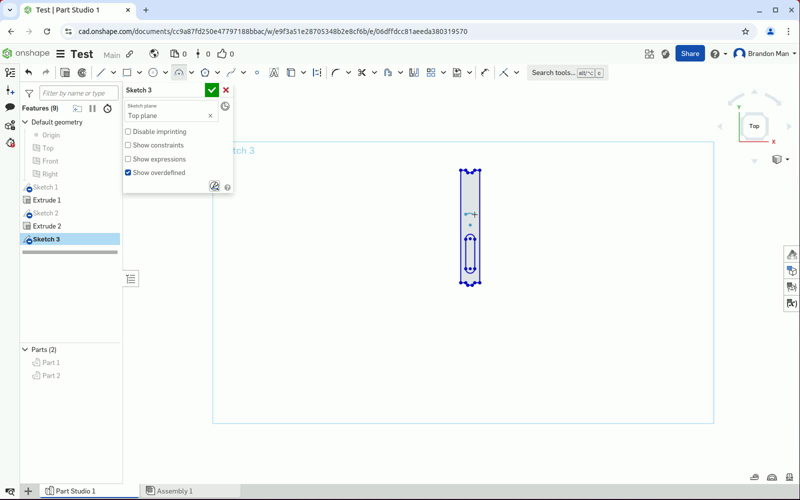
mouse_move(470, 219)
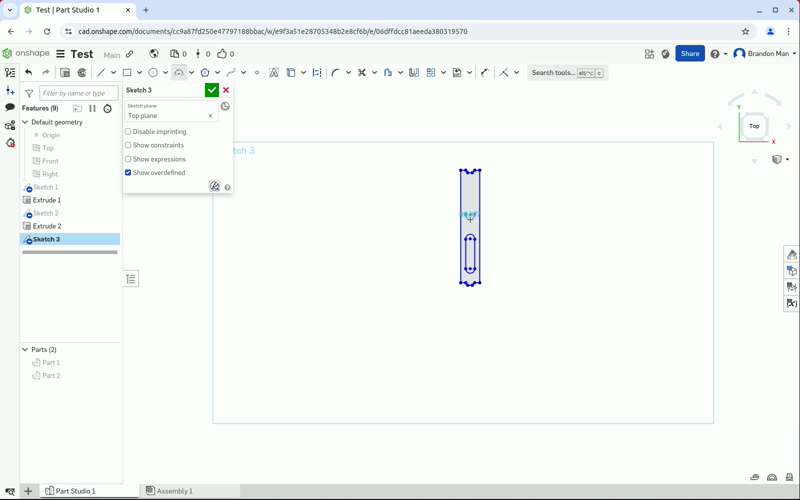
click(470, 219)
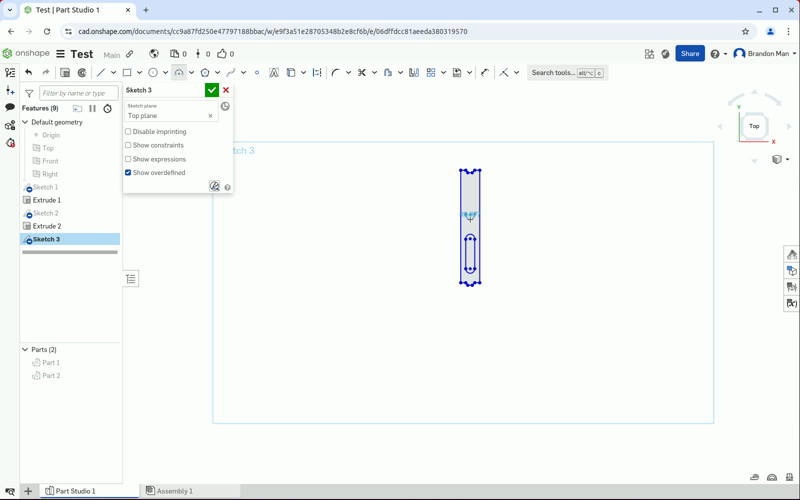
key_up(shift)
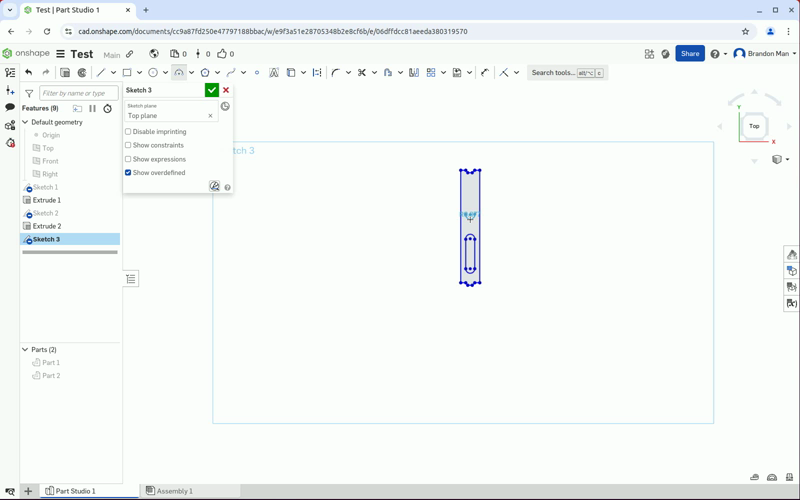
key(esc)
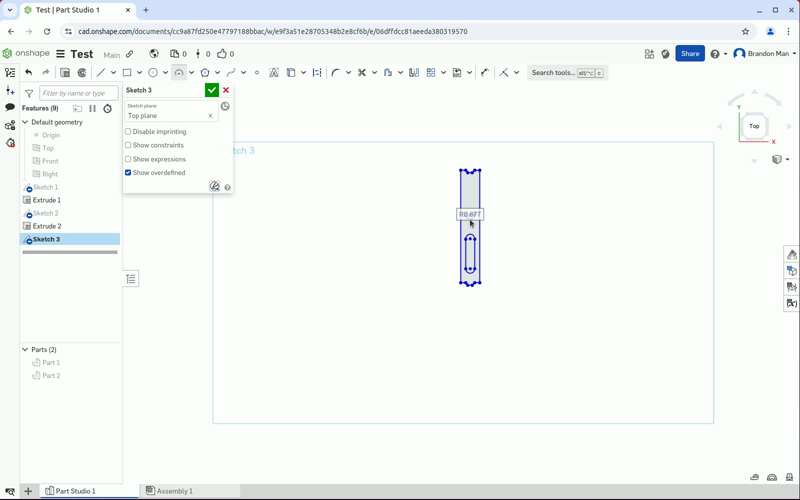
key(l)
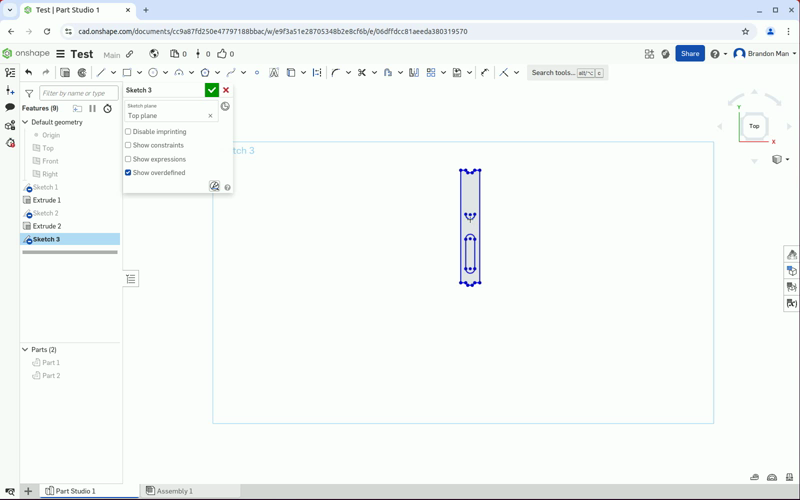
mouse_move(474, 214)
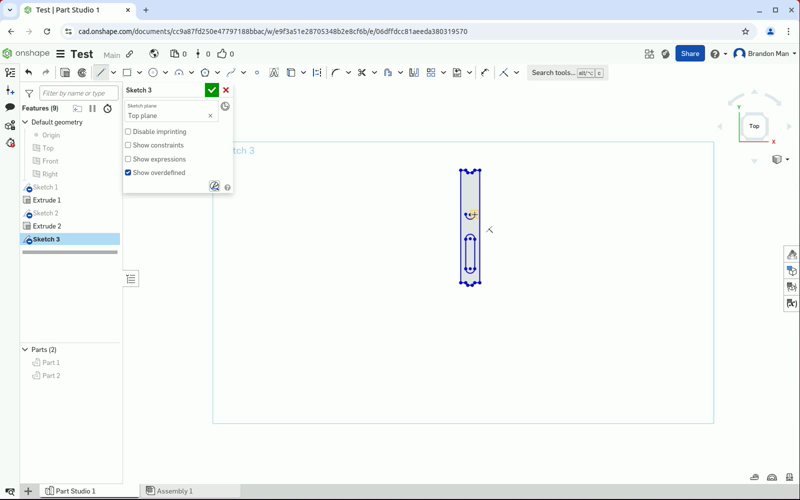
click(474, 214)
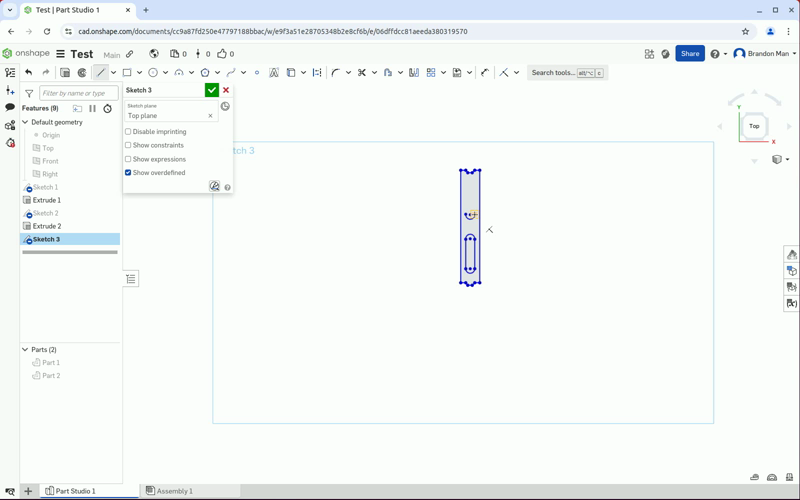
key_down(shift)
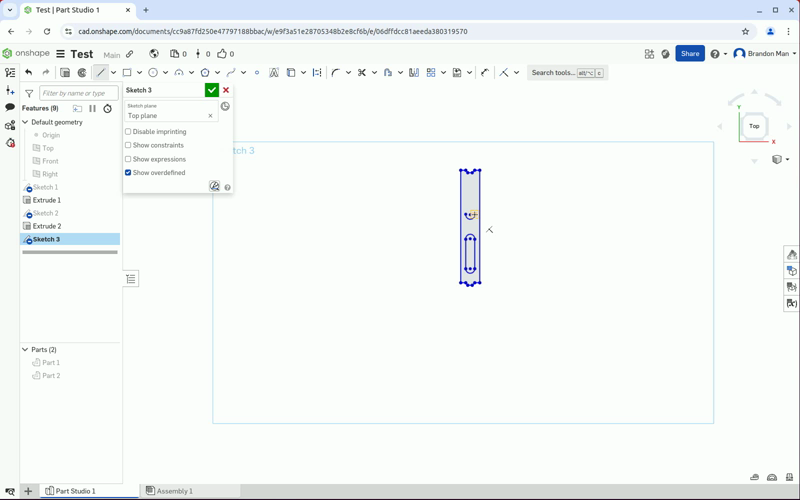
mouse_move(504, 214)
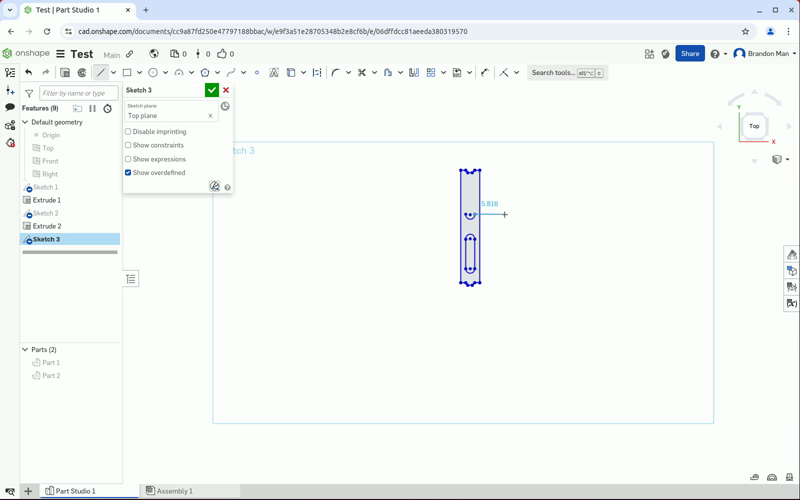
mouse_move(474, 184)
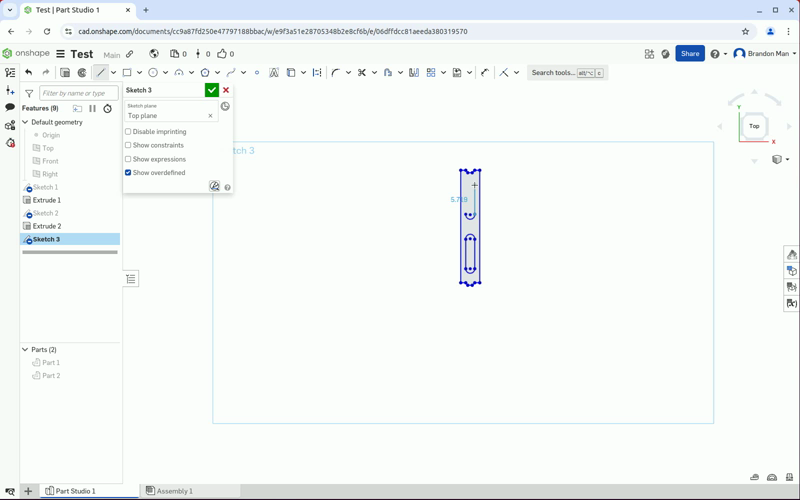
click(474, 184)
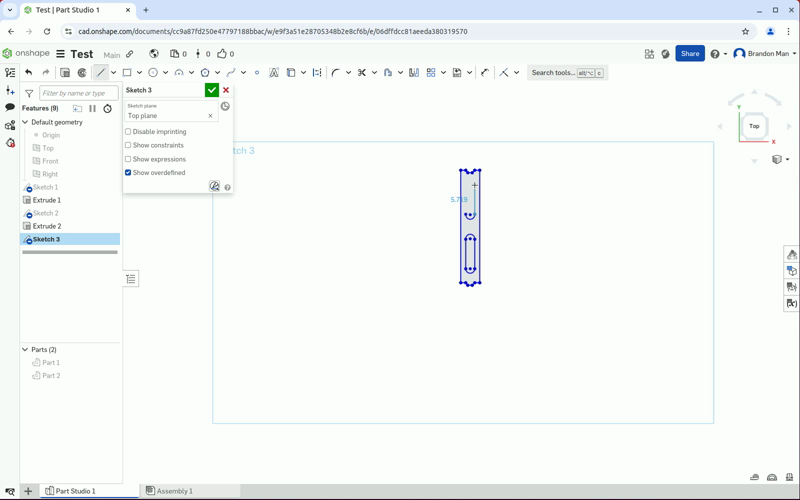
key_up(shift)
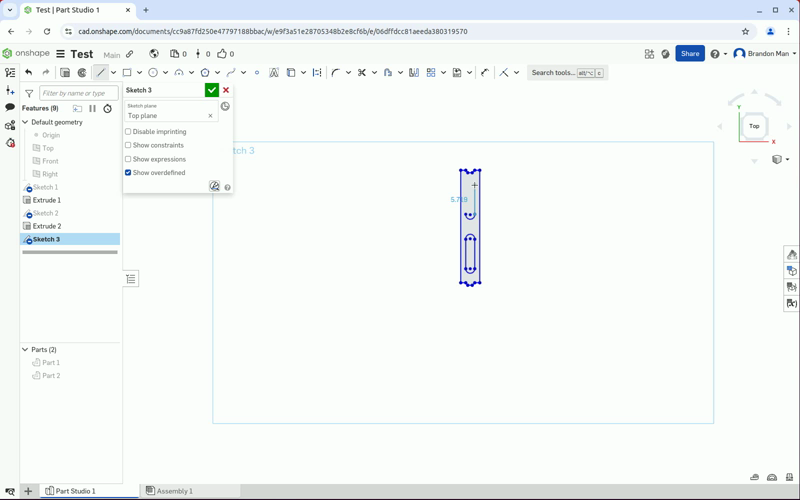
key(esc)
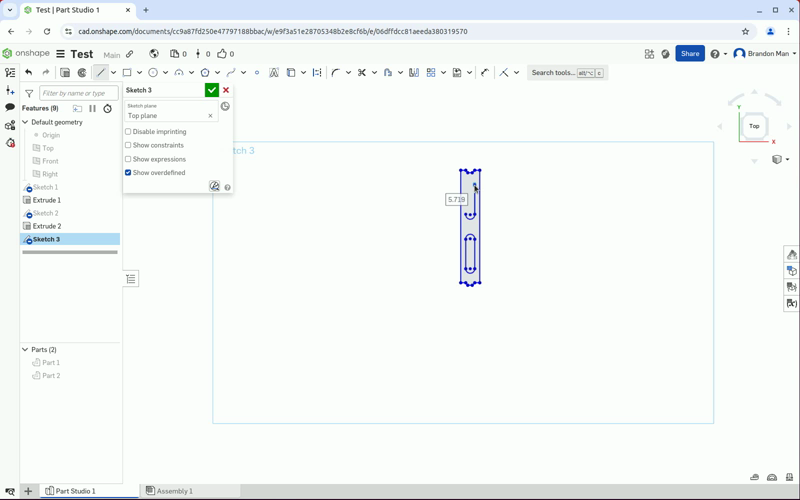
key(a)
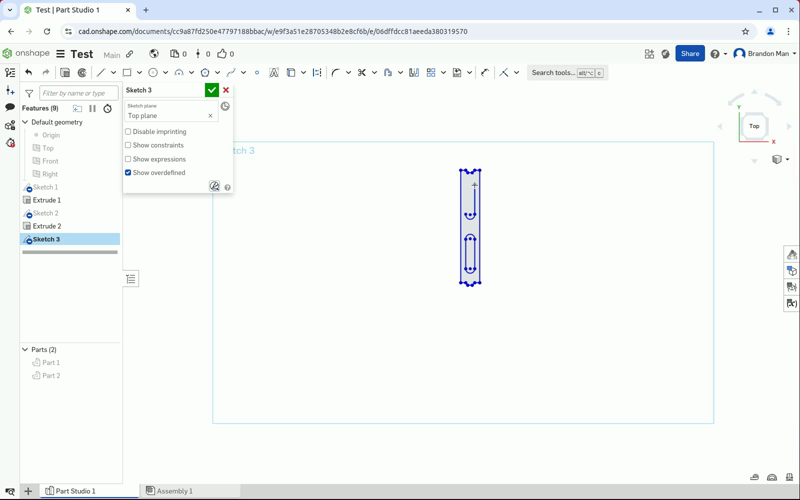
mouse_move(474, 184)
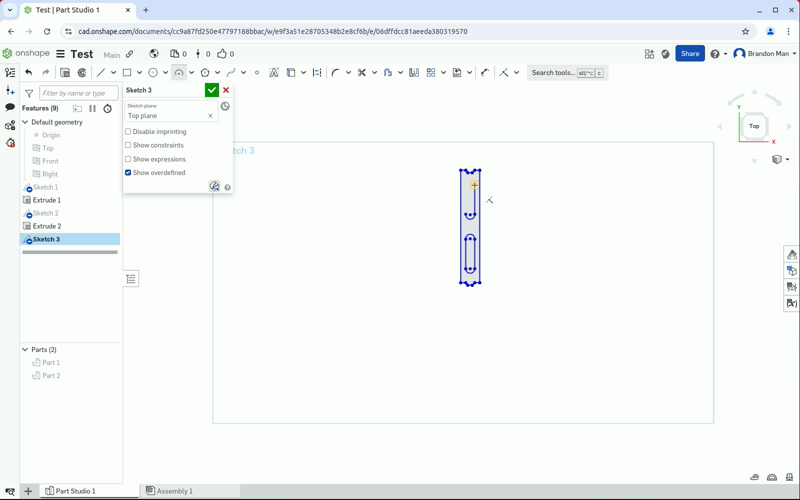
click(474, 184)
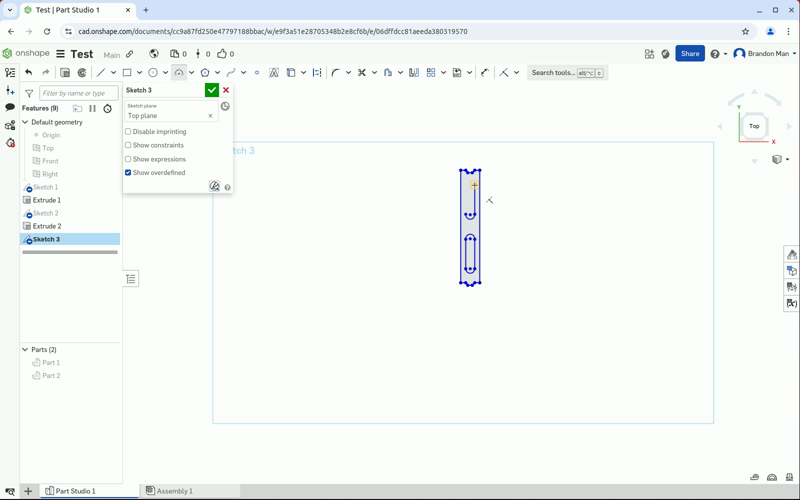
key_down(shift)
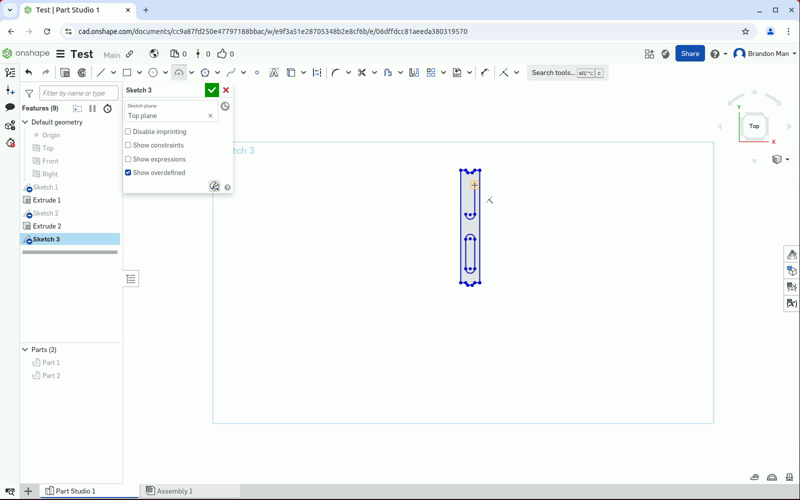
mouse_move(465, 184)
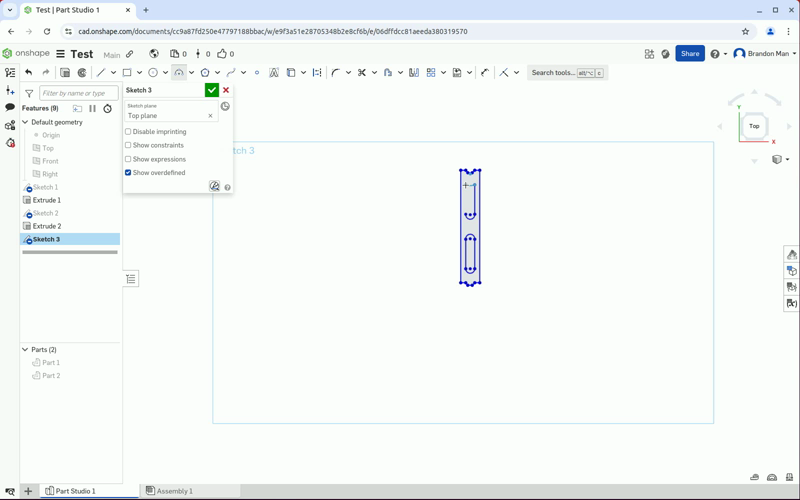
click(465, 184)
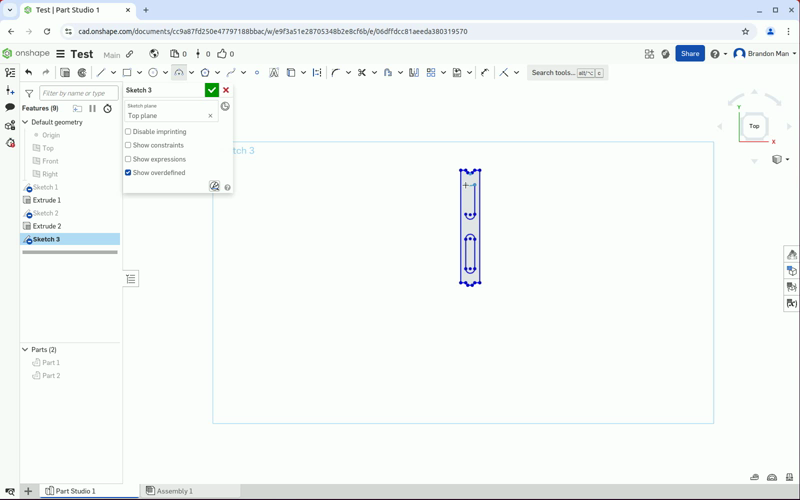
mouse_move(470, 180)
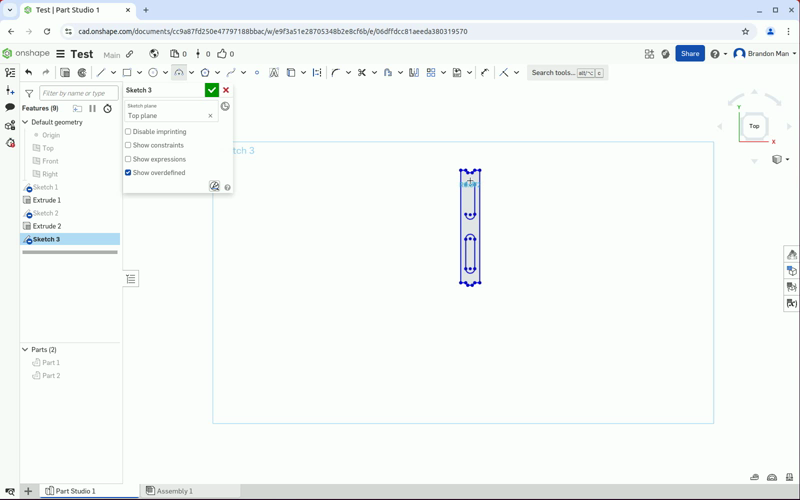
click(470, 180)
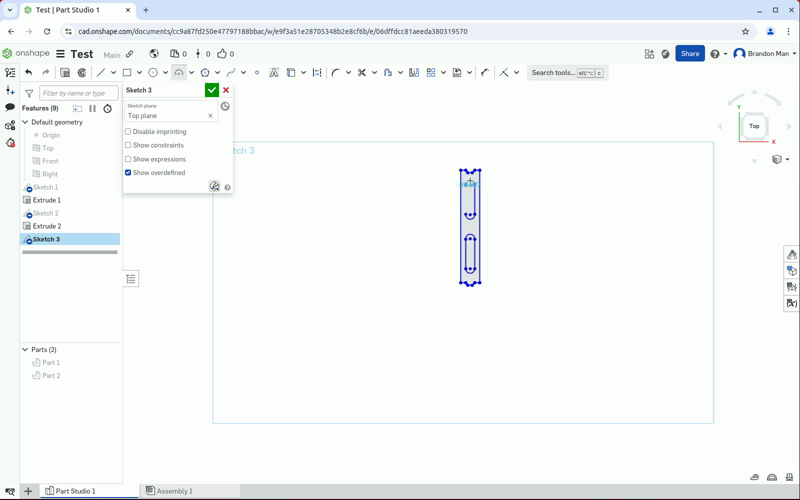
key_up(shift)
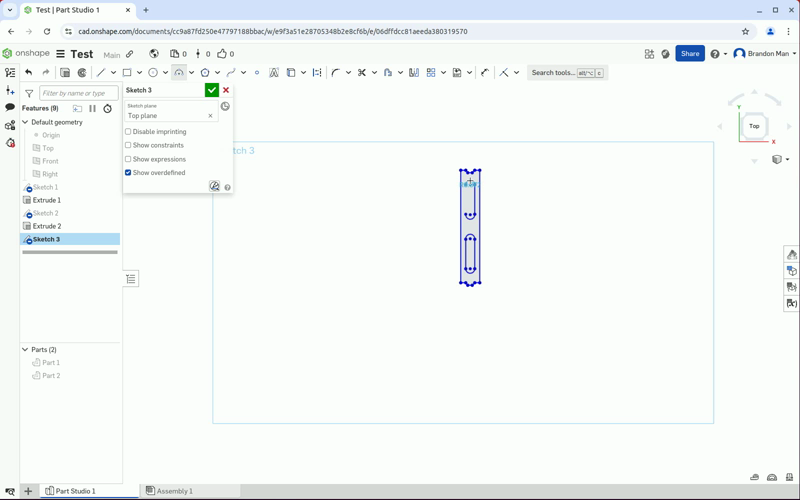
key(esc)
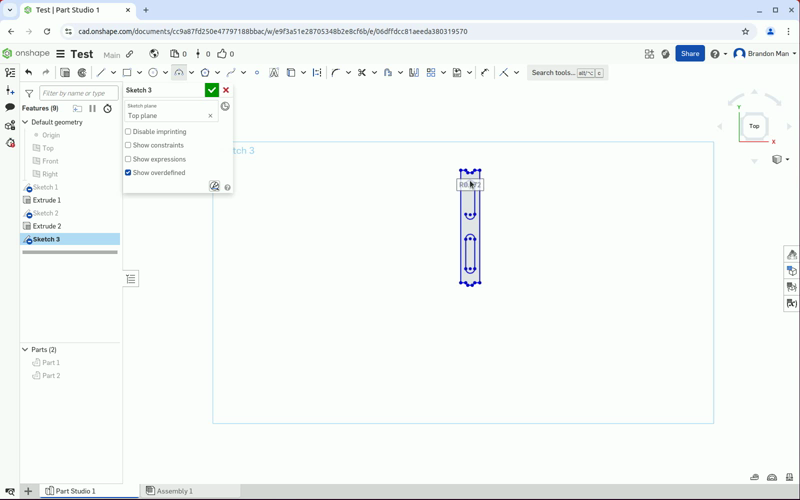
key(l)
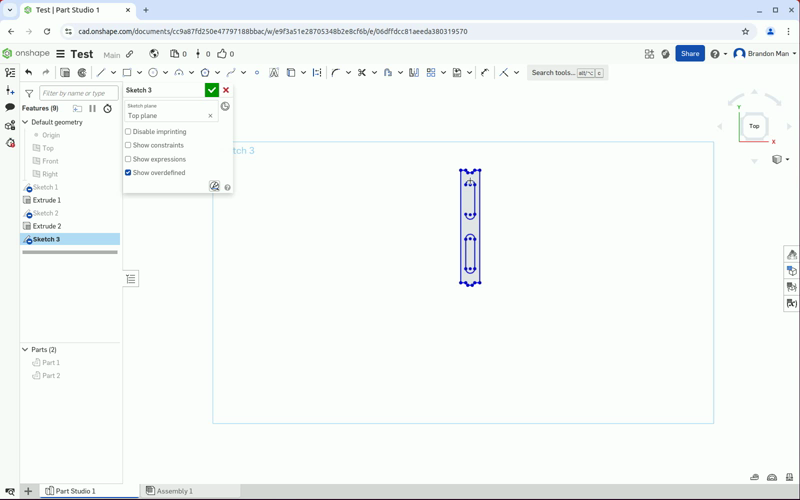
mouse_move(465, 184)
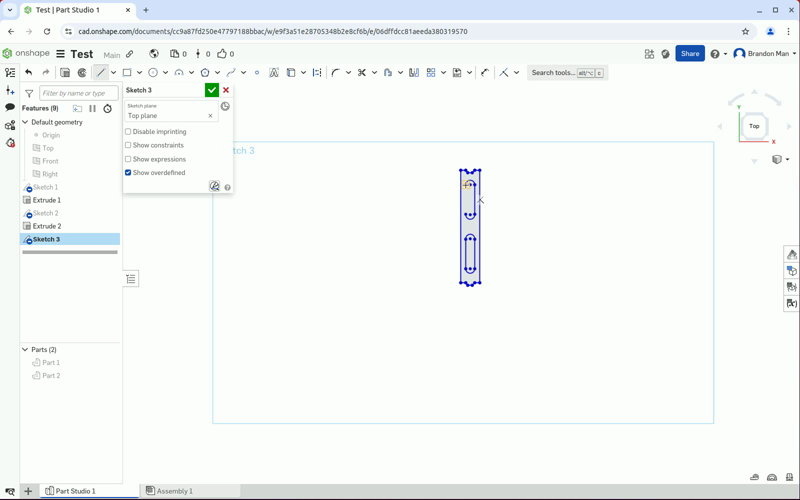
click(465, 184)
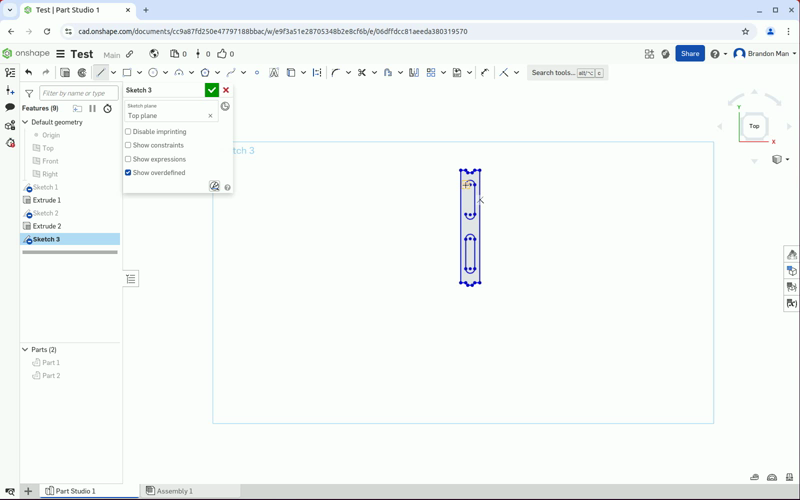
mouse_move(495, 184)
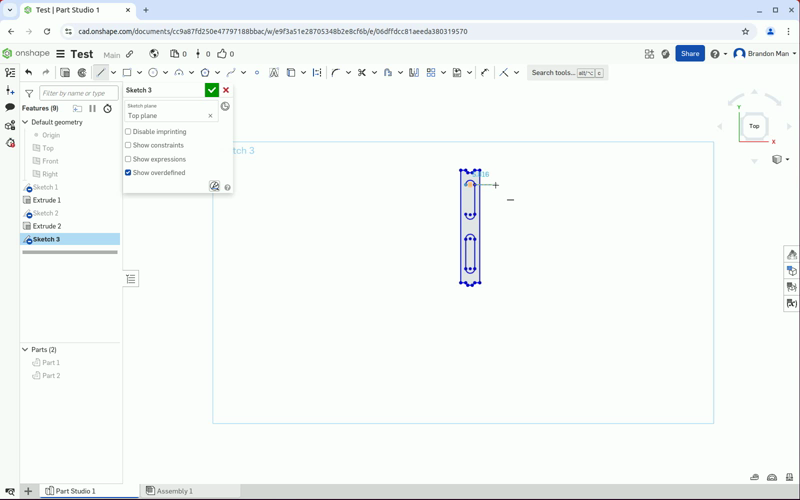
key_down(shift)
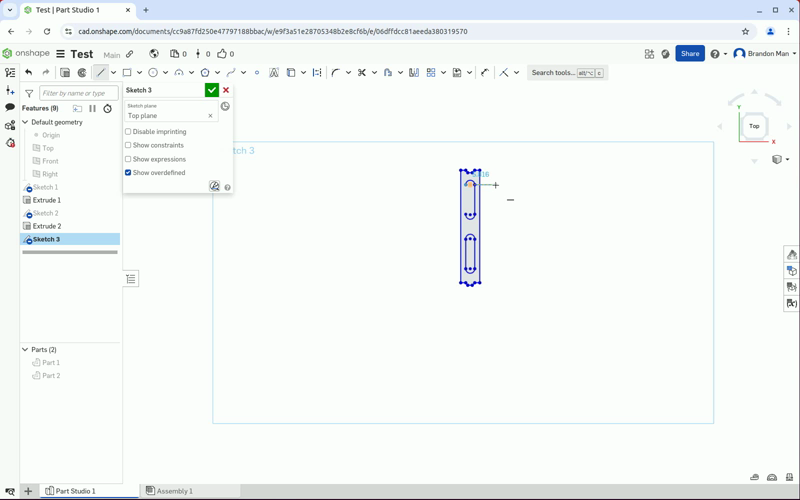
mouse_move(465, 214)
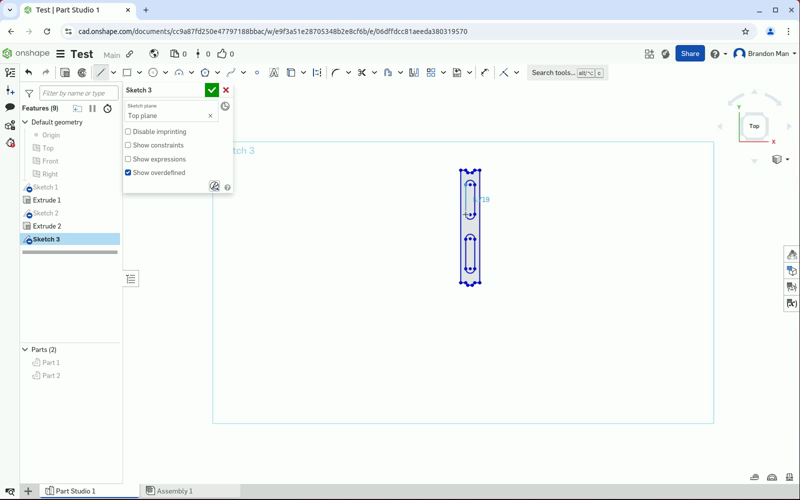
key_up(shift)
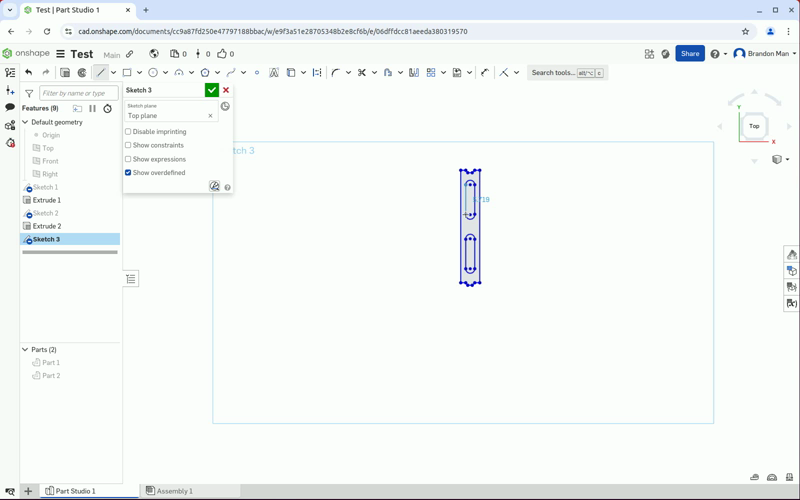
click(465, 214)
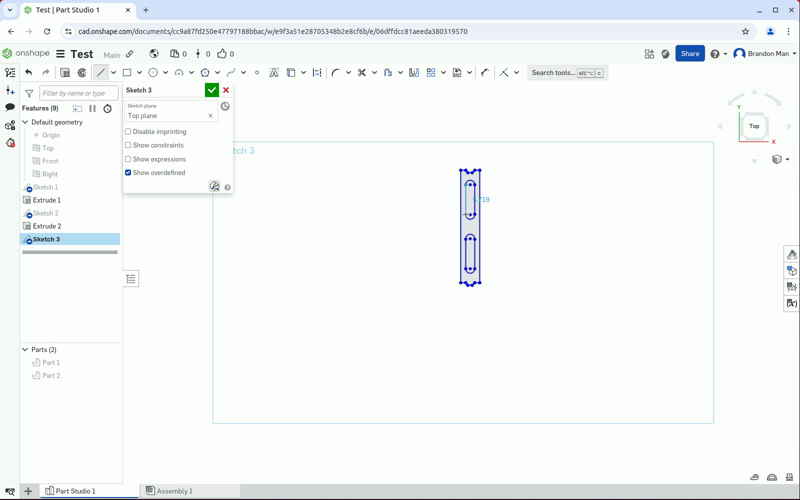
key(esc)
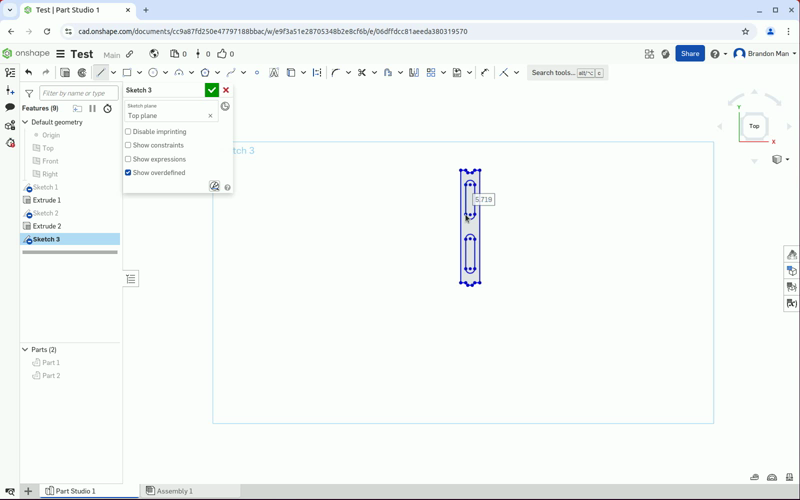
mouse_move(471, 220)
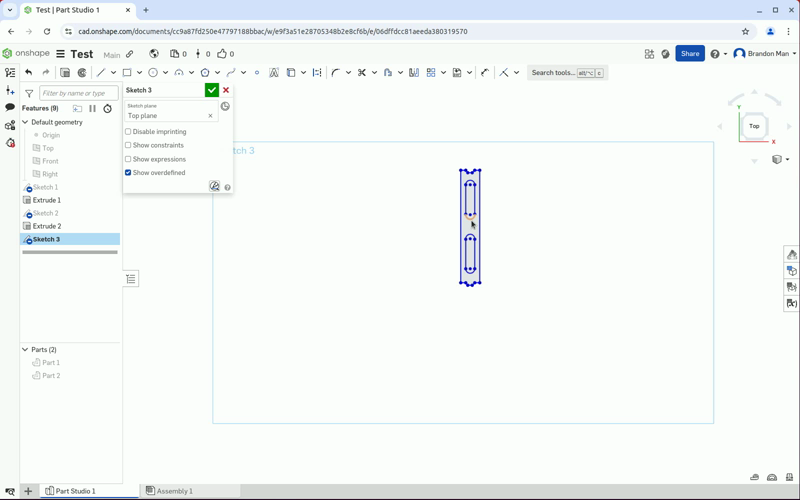
scroll(6)
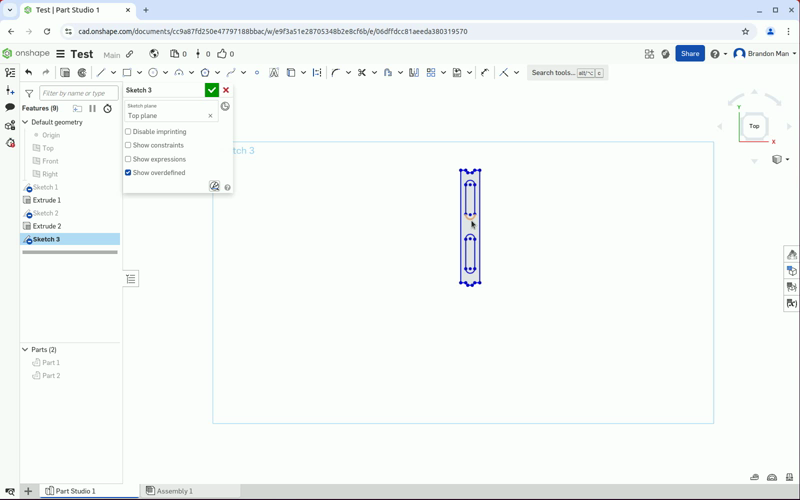
scroll(6)
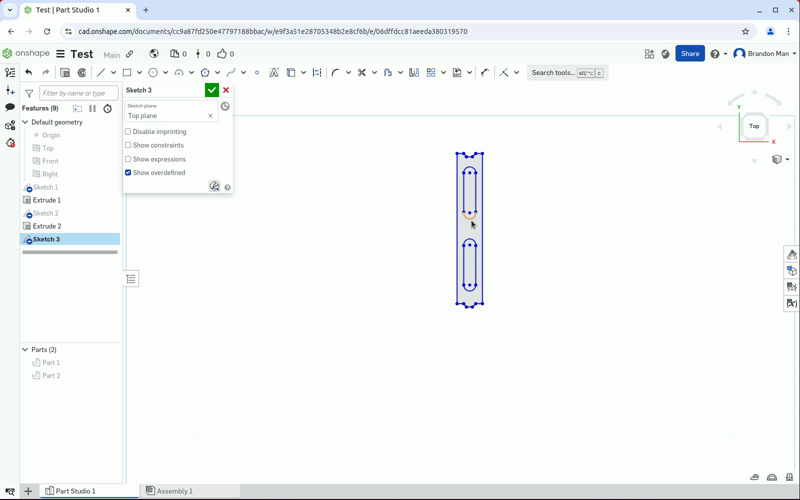
scroll(6)
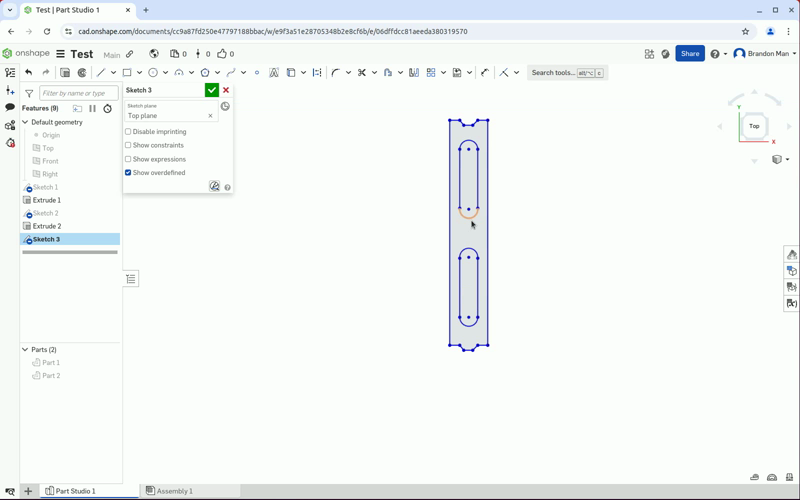
scroll(6)
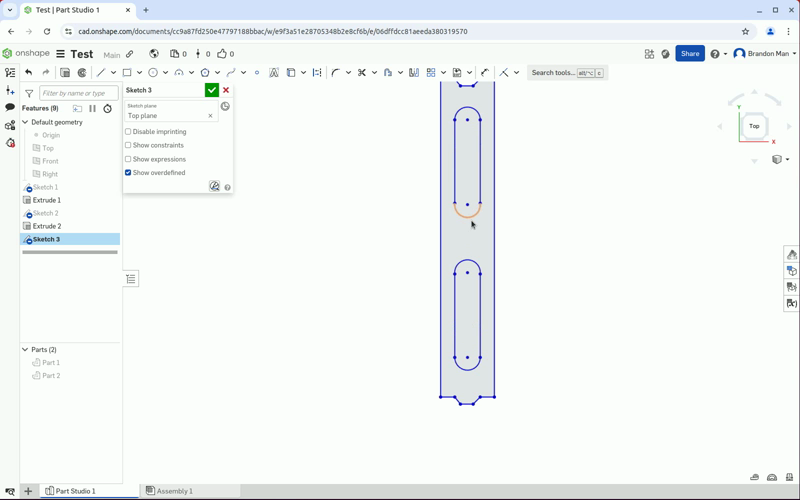
scroll(6)
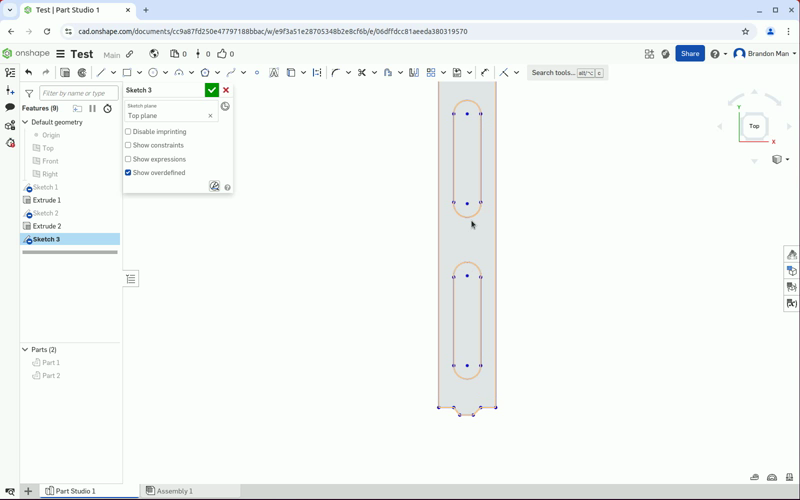
scroll(6)
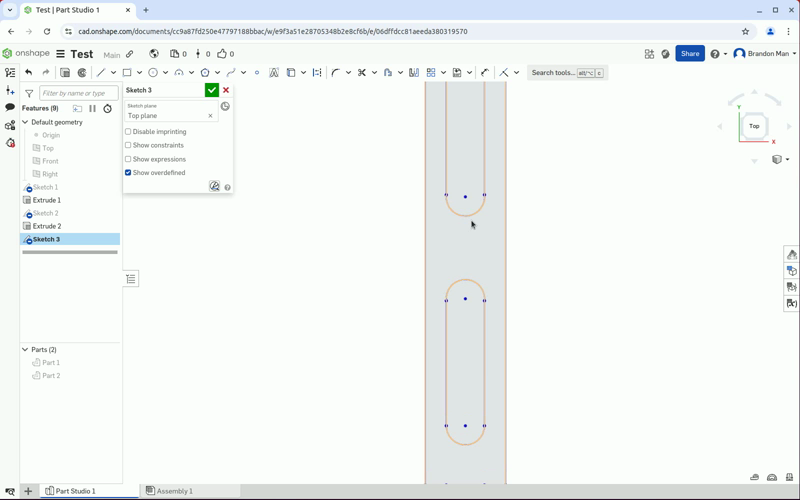
scroll(6)
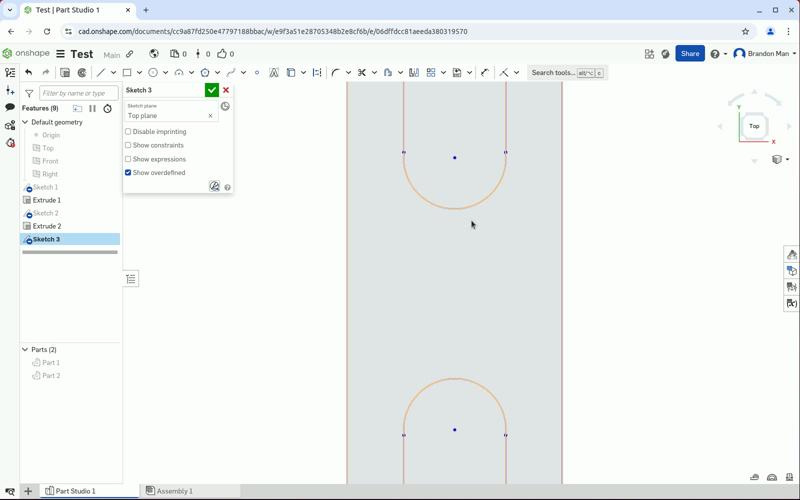
click(471, 220)
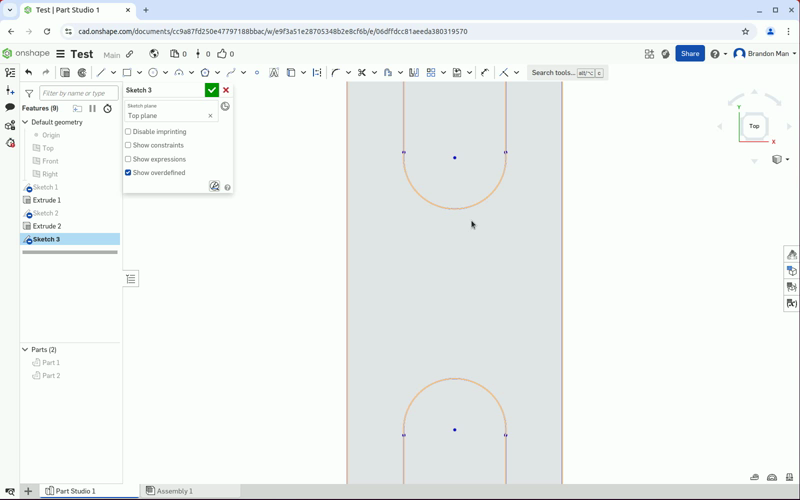
scroll(-6)
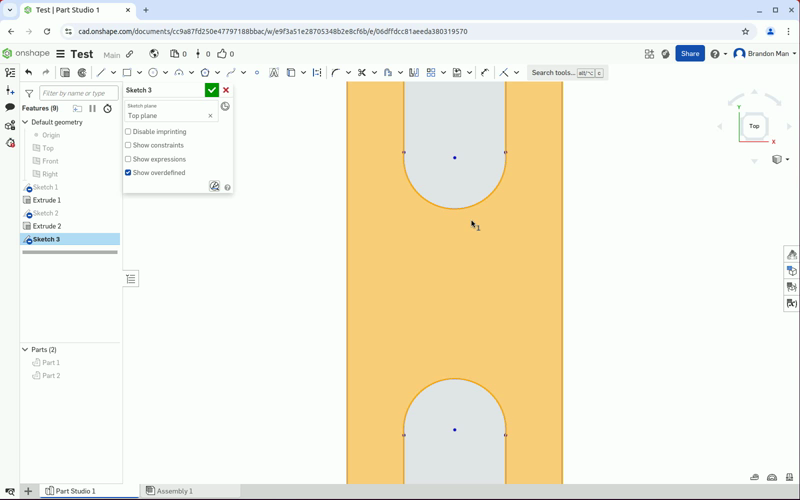
scroll(-6)
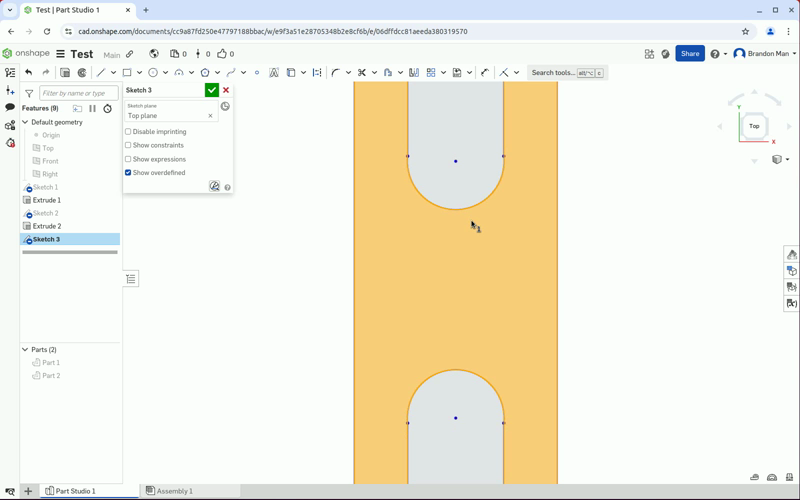
scroll(-6)
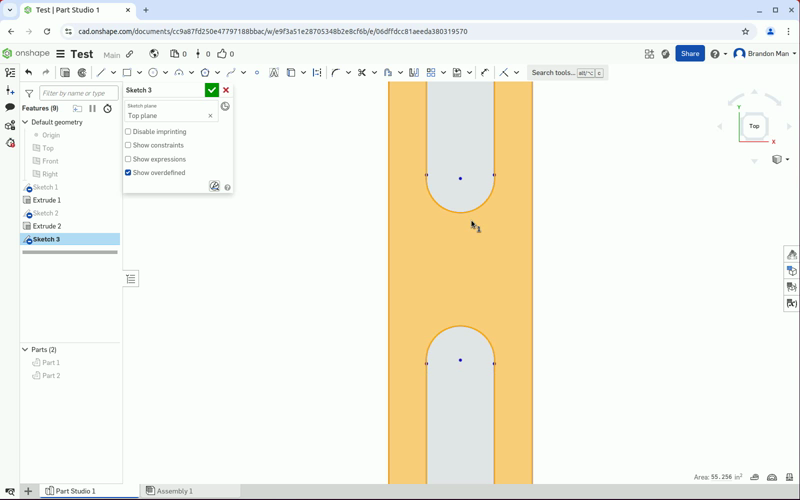
scroll(-6)
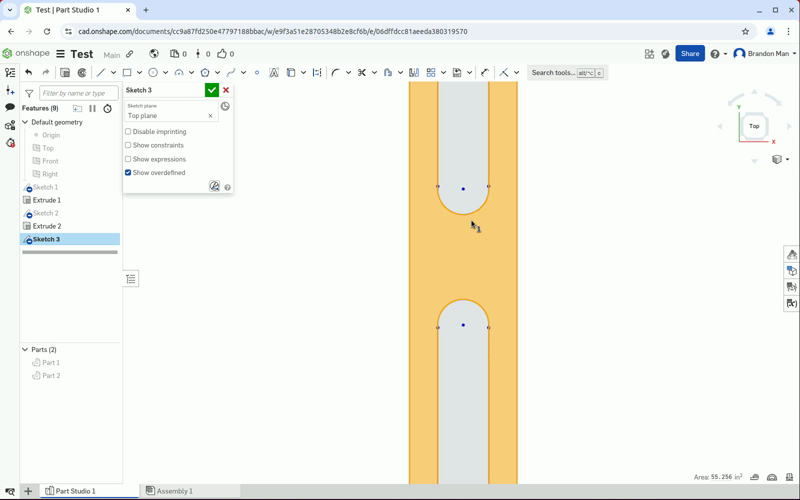
scroll(-6)
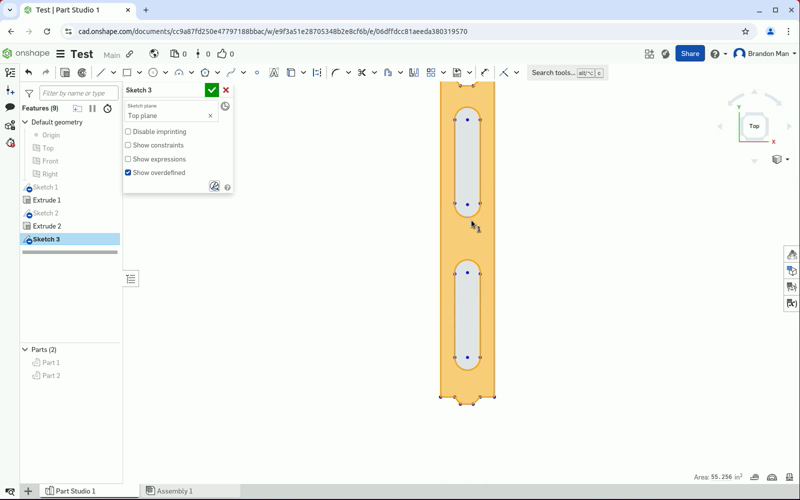
scroll(-6)
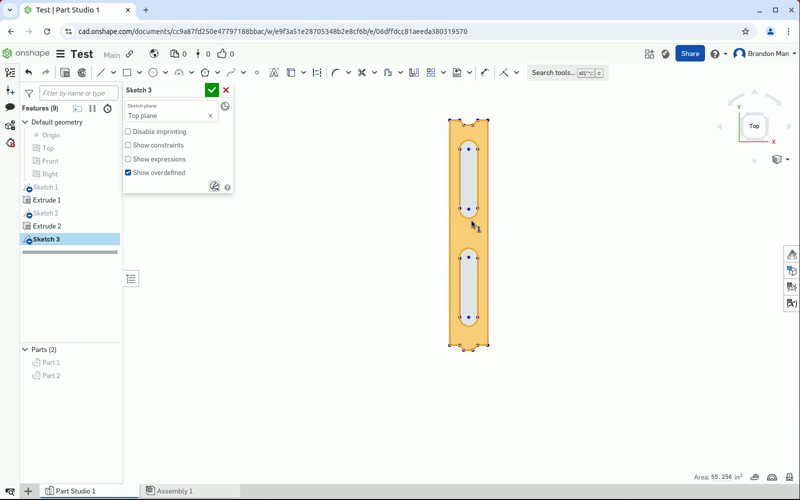
scroll(-6)
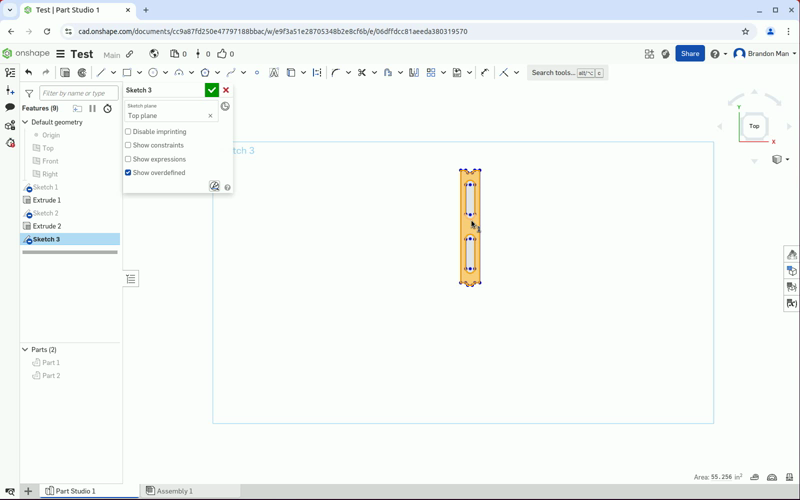
mouse_move(73, 352)
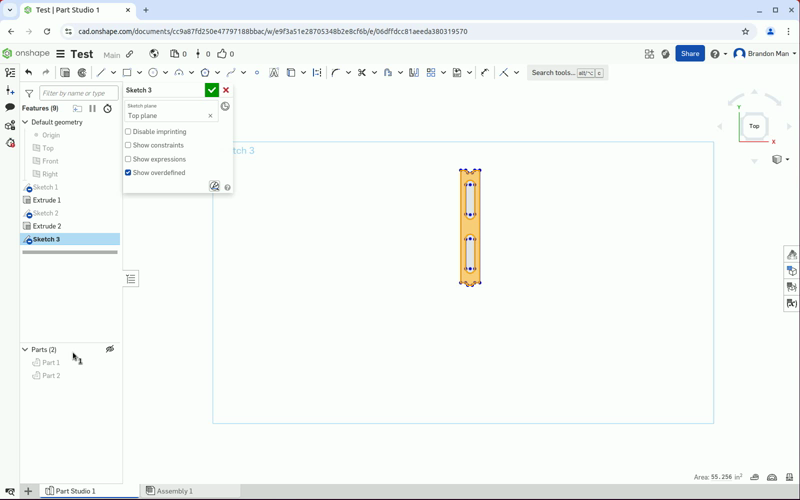
key(shift+y)
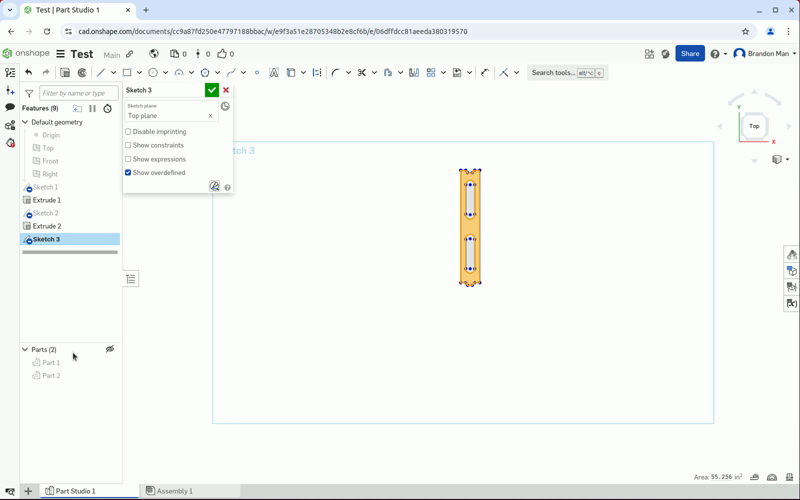
key(shift+e)
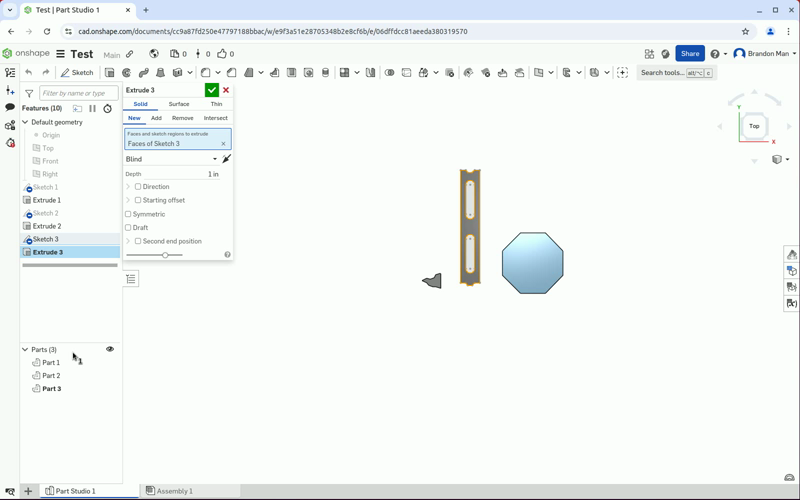
mouse_move(143, 106)
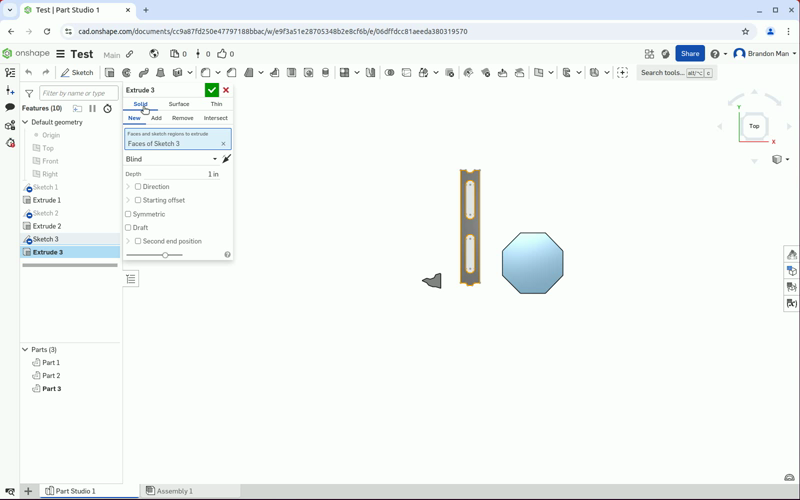
click(143, 106)
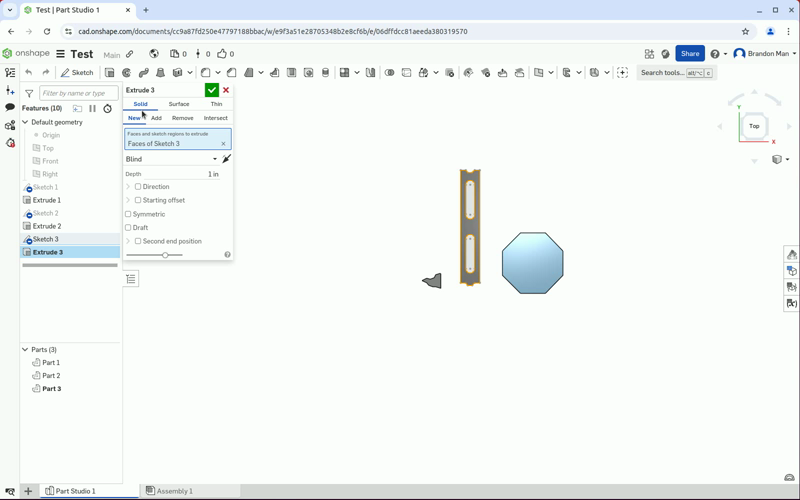
mouse_move(137, 120)
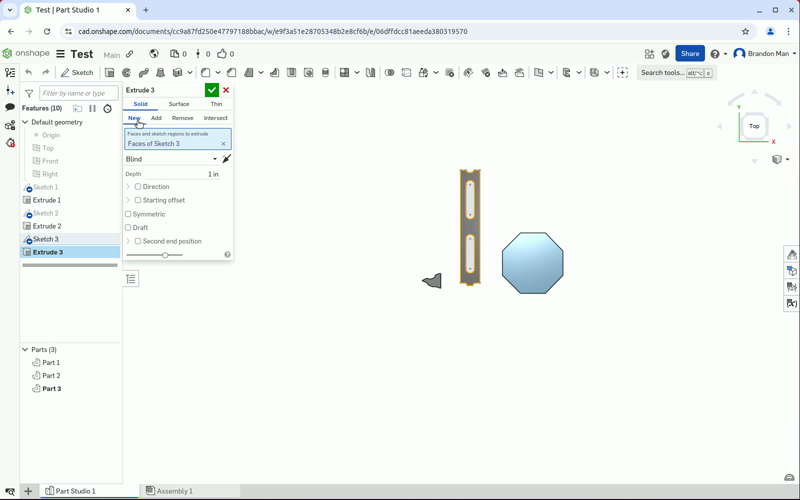
click(137, 120)
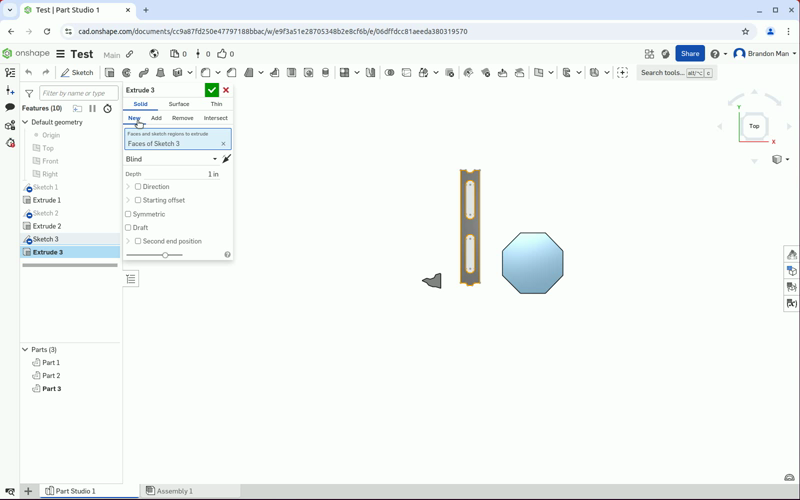
key(tab, 4)
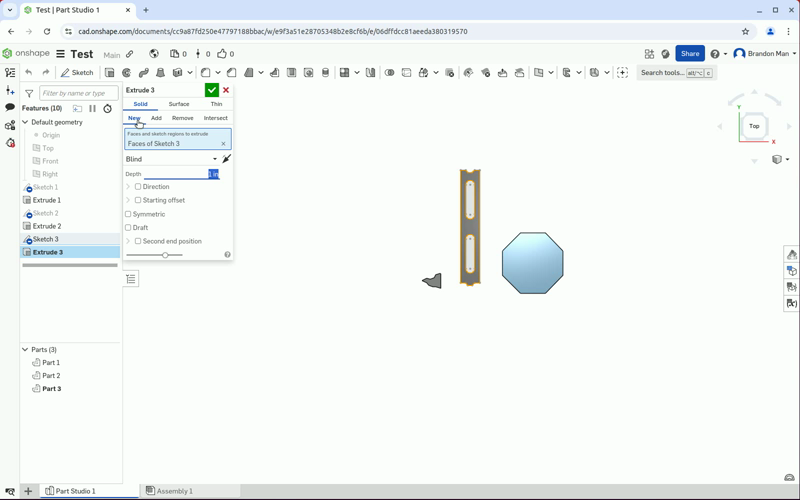
text(7.462)
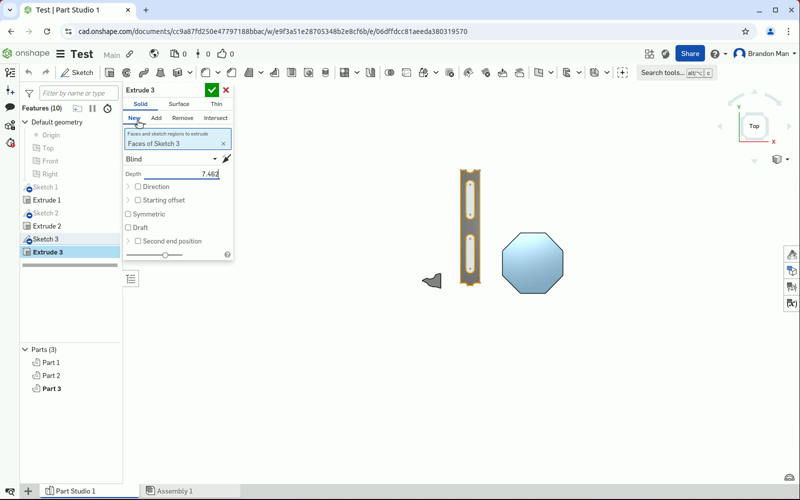
key(enter)
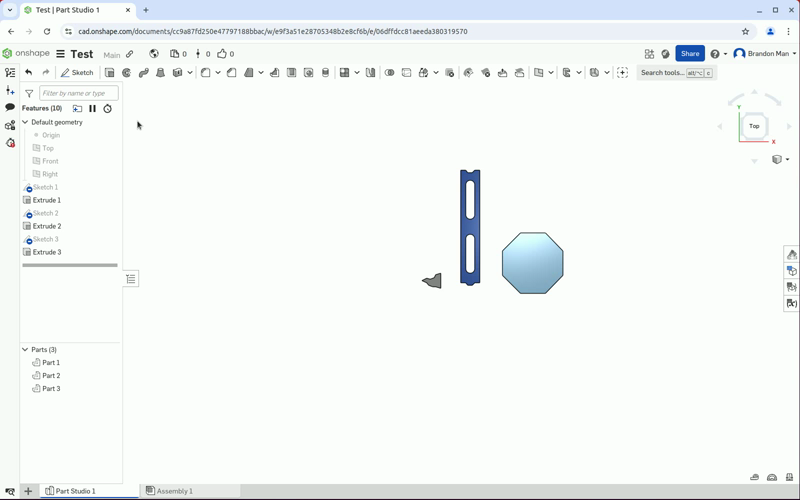
key(shift+h)
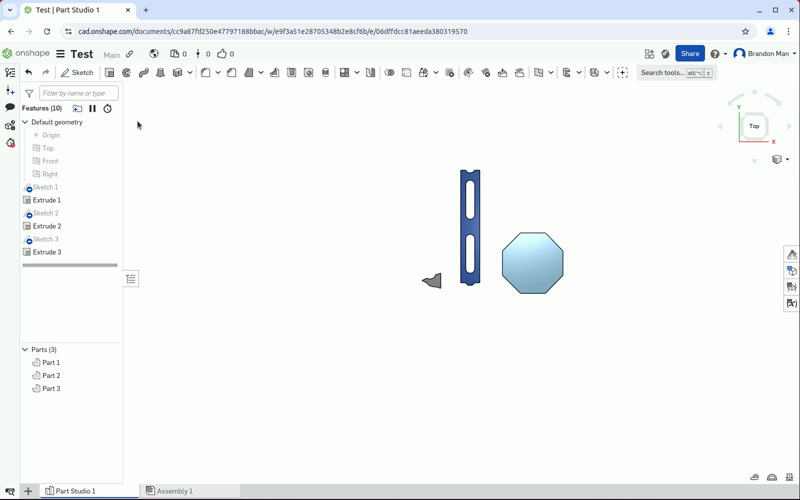
key(shift+h)
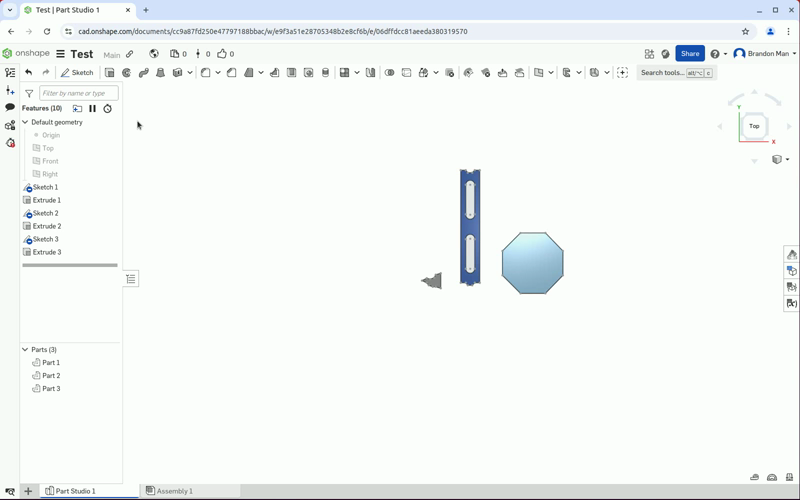
key(shift+7)
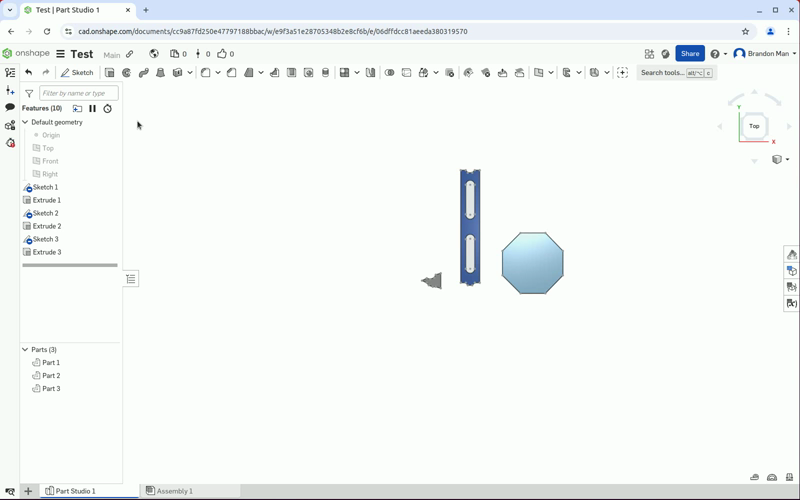
key(up, 3)
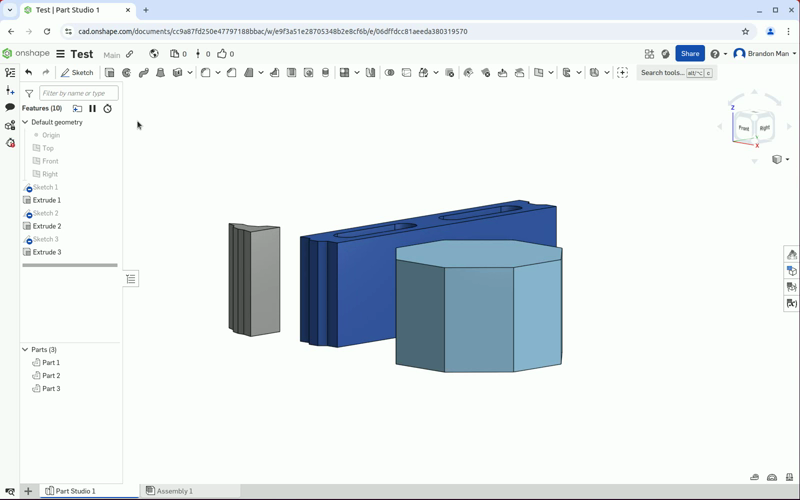
key(left, 3)
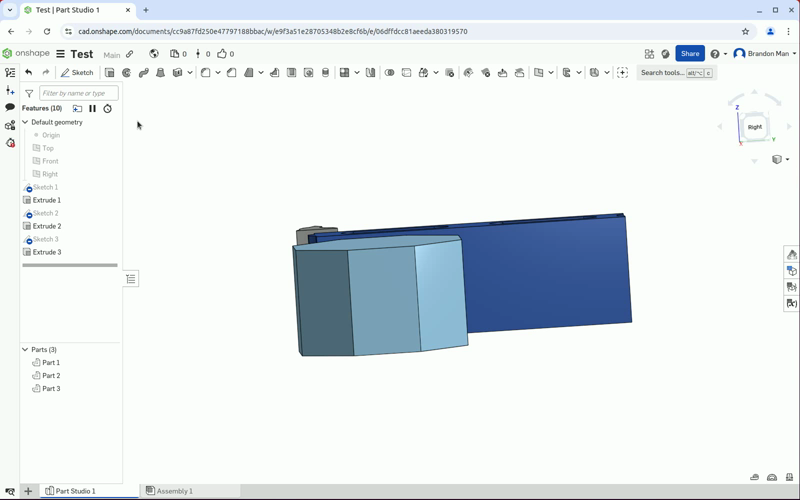
key(right, 3)
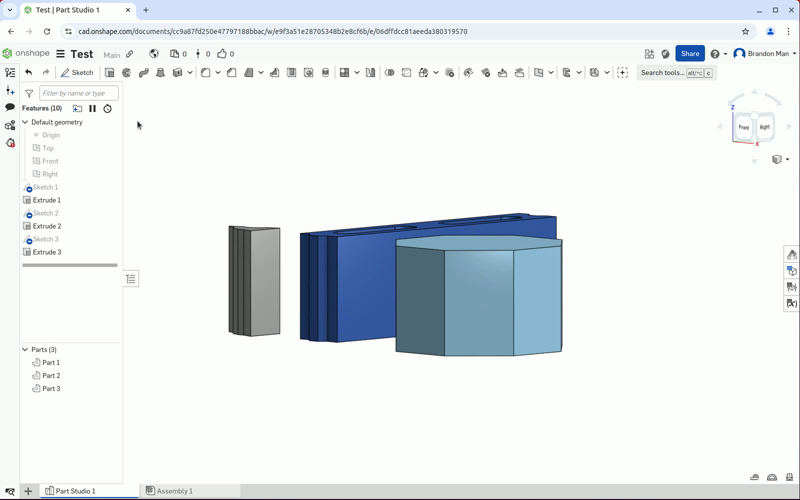
key(down, 3)
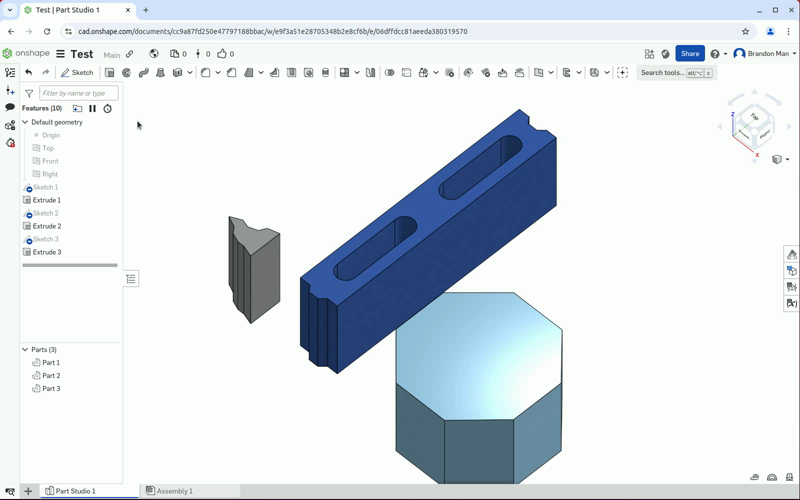
mouse_move(73, 189)
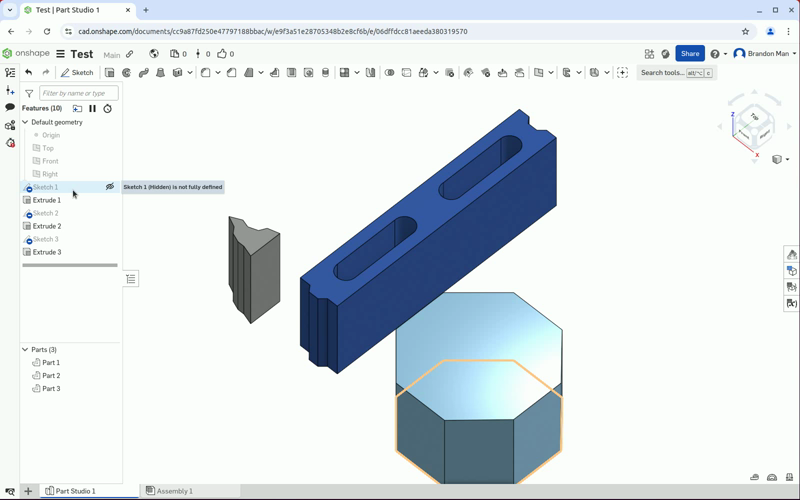
click(73, 189)